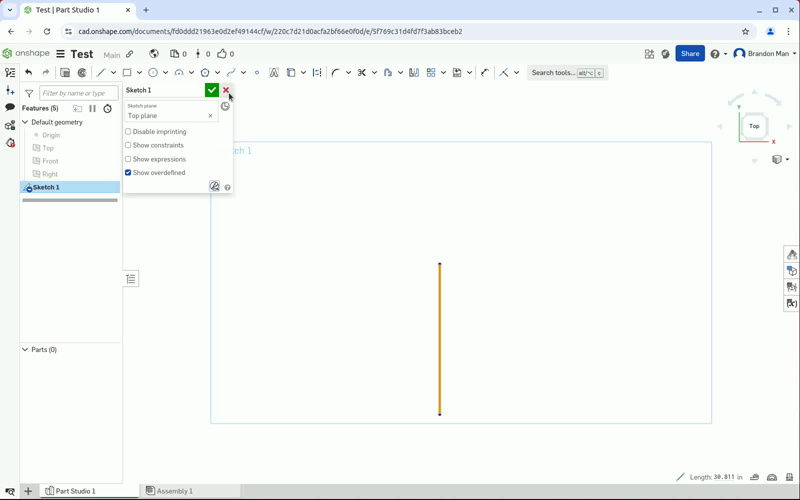
key(shift+h)
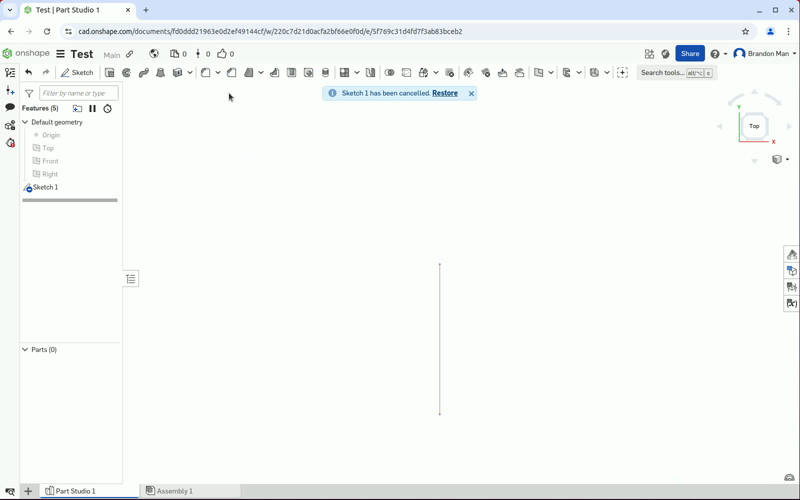
key(shift+s)
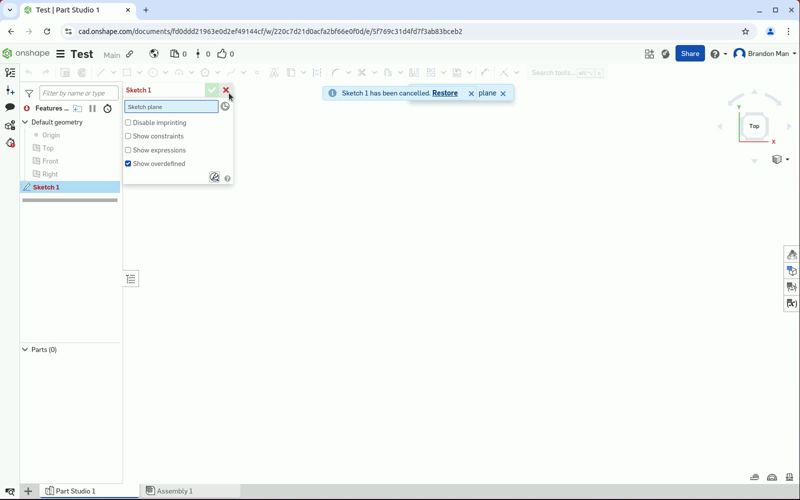
mouse_move(73, 150)
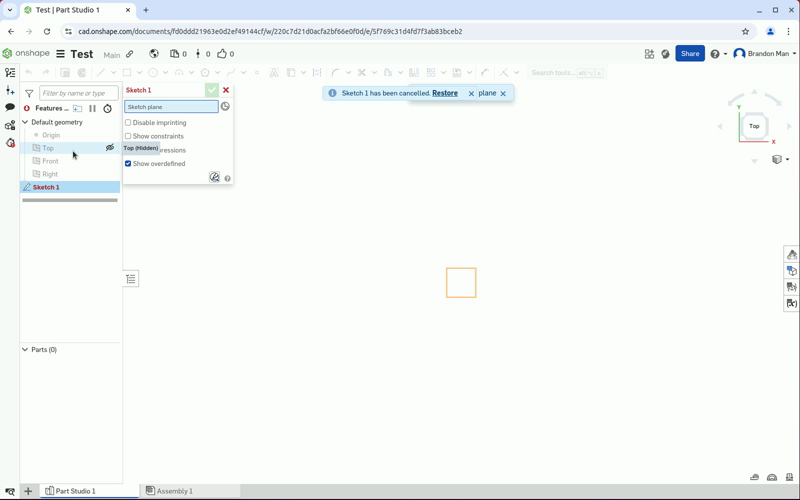
click(73, 150)
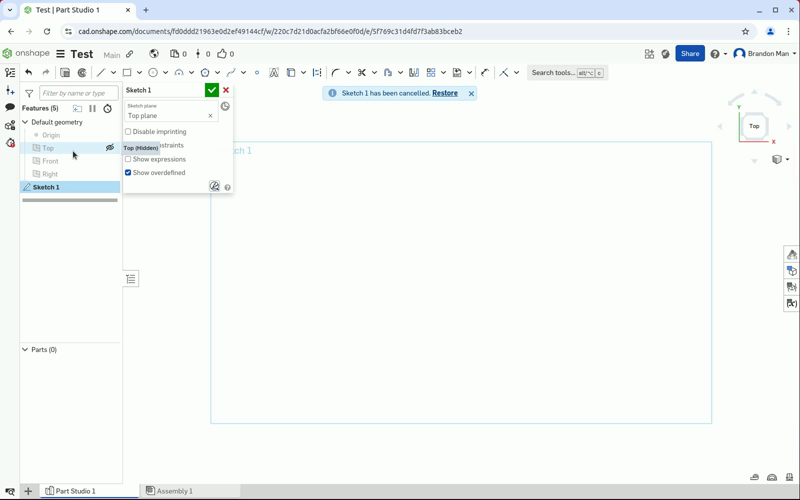
mouse_move(73, 352)
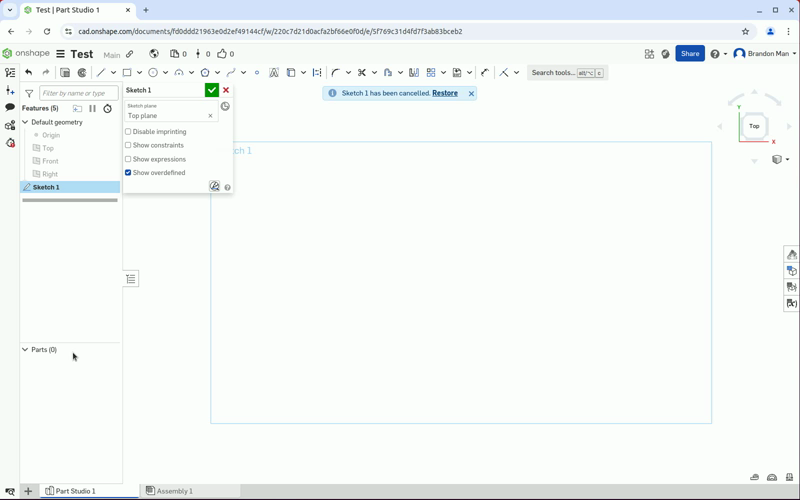
key(y)
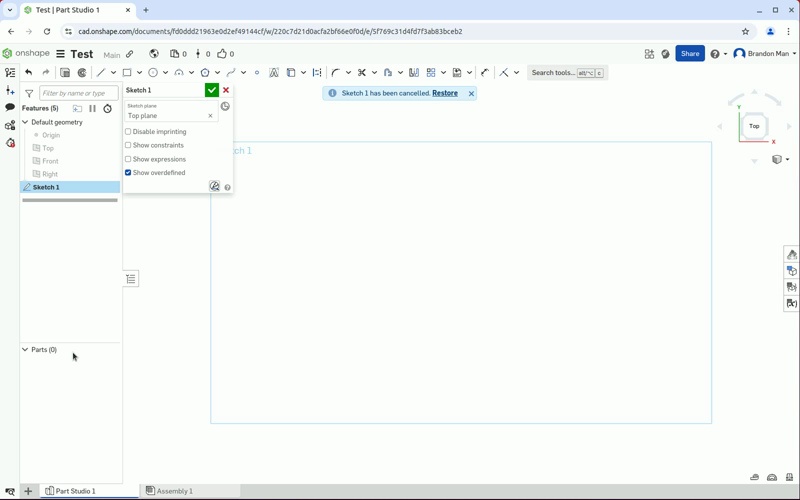
key(l)
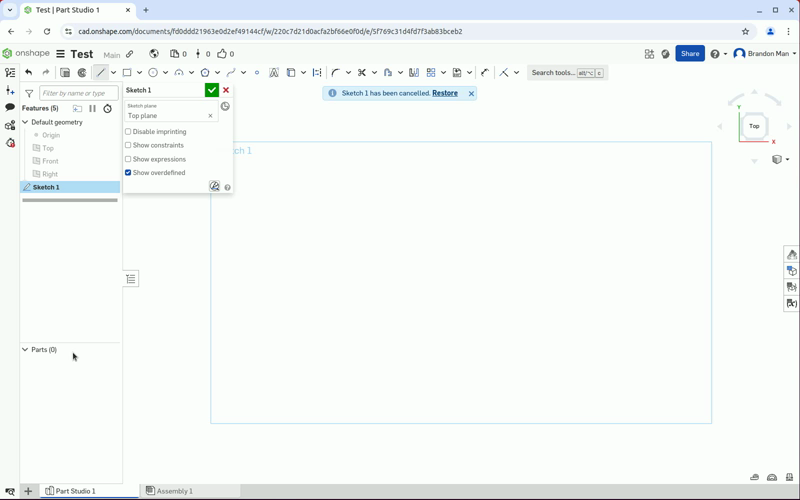
key_down(shift)
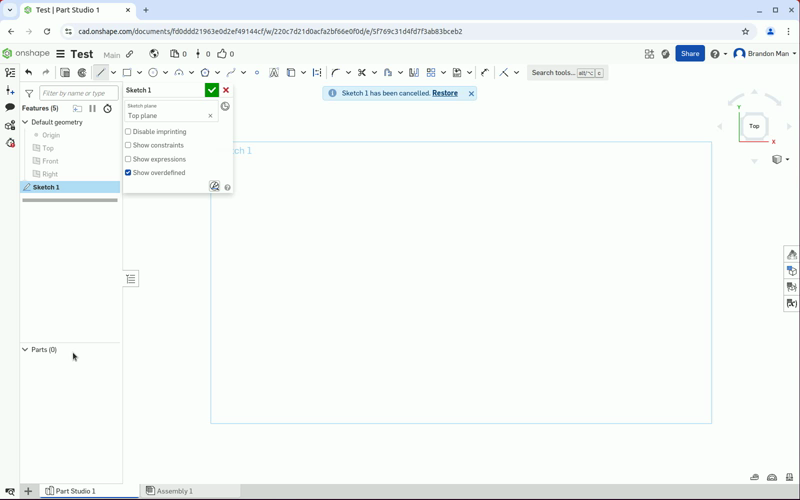
mouse_move(430, 301)
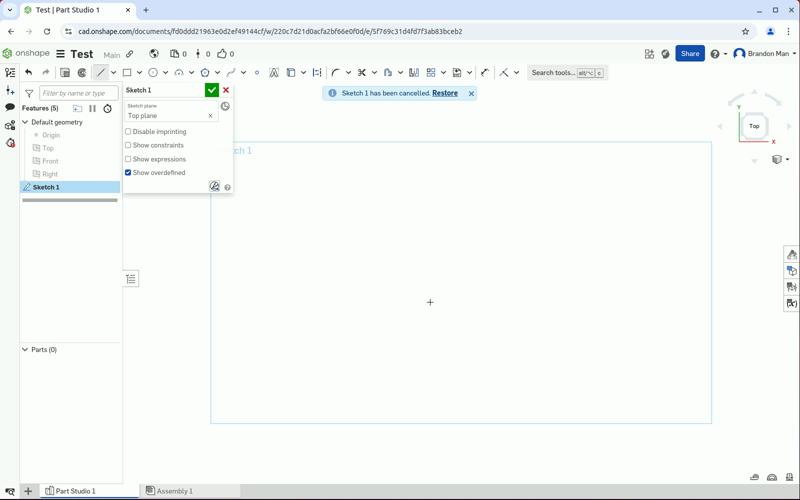
click(430, 301)
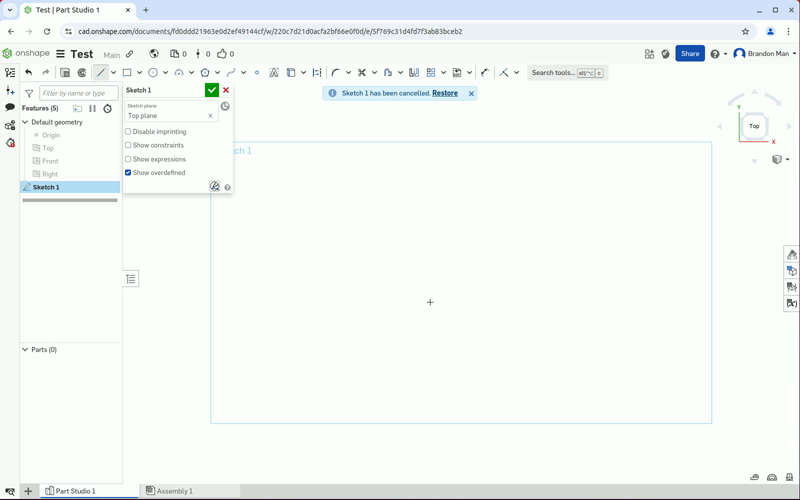
key_up(shift)
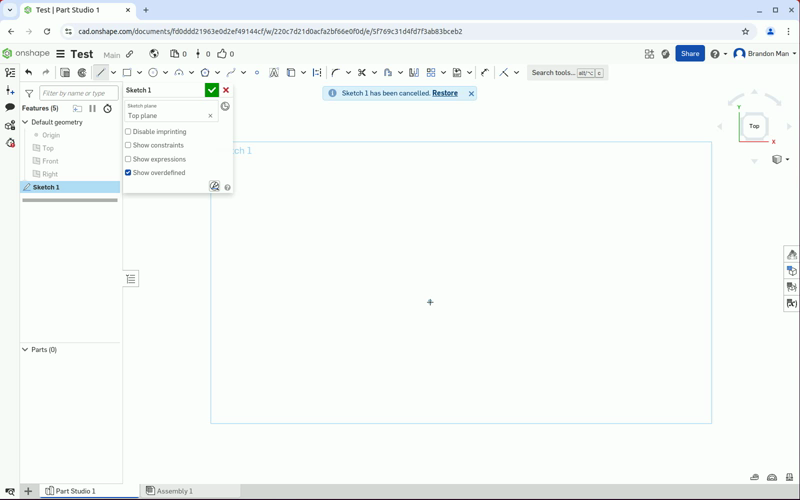
key_down(shift)
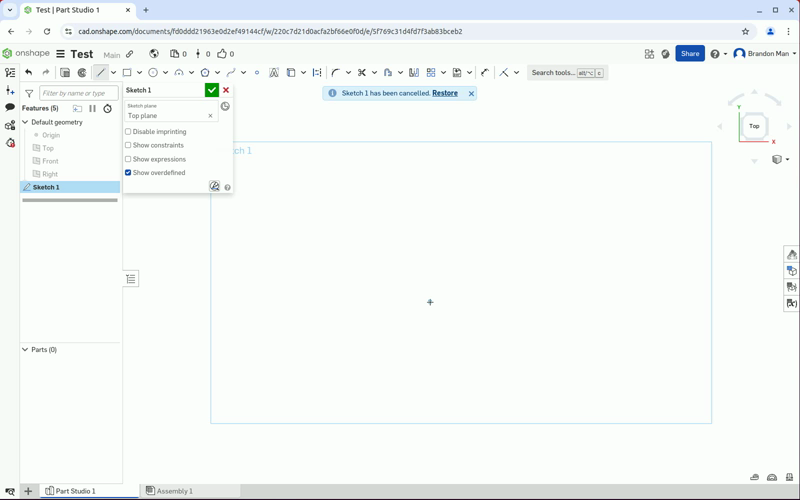
mouse_move(507, 301)
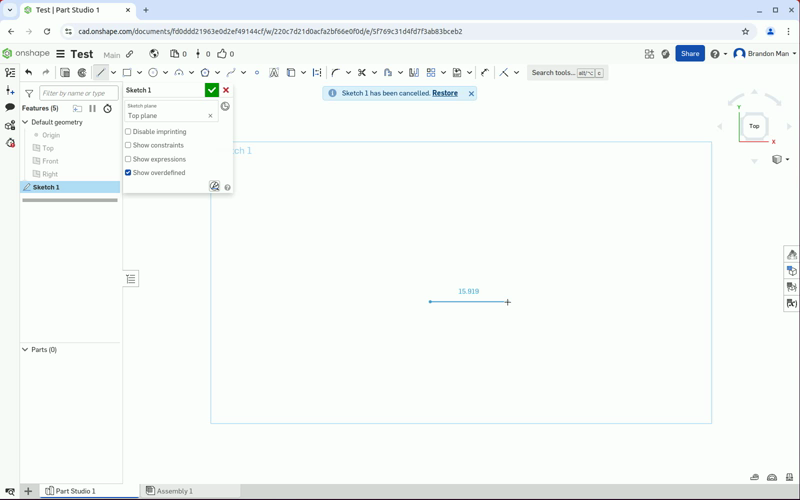
click(507, 301)
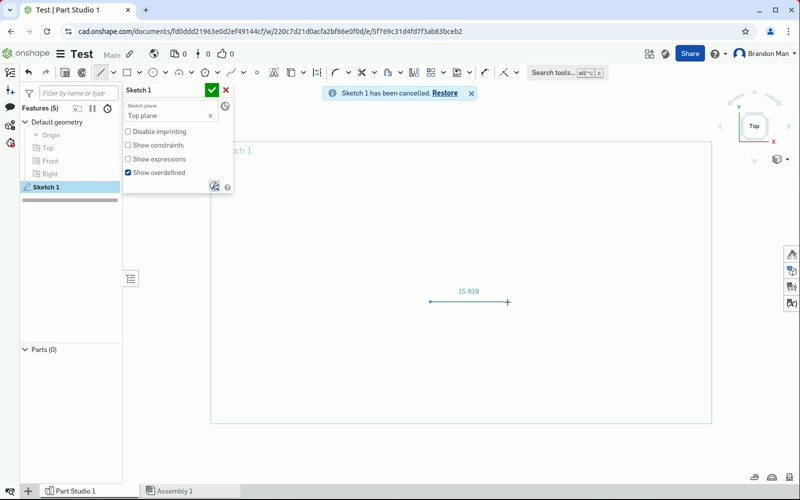
key_up(shift)
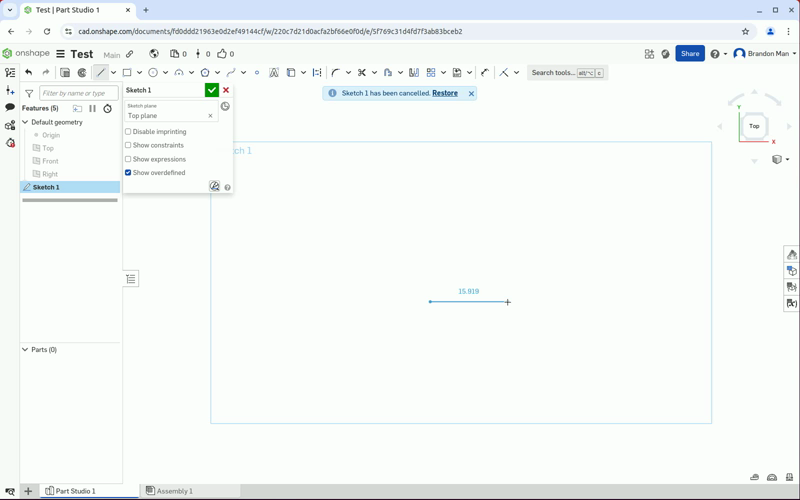
key_down(shift)
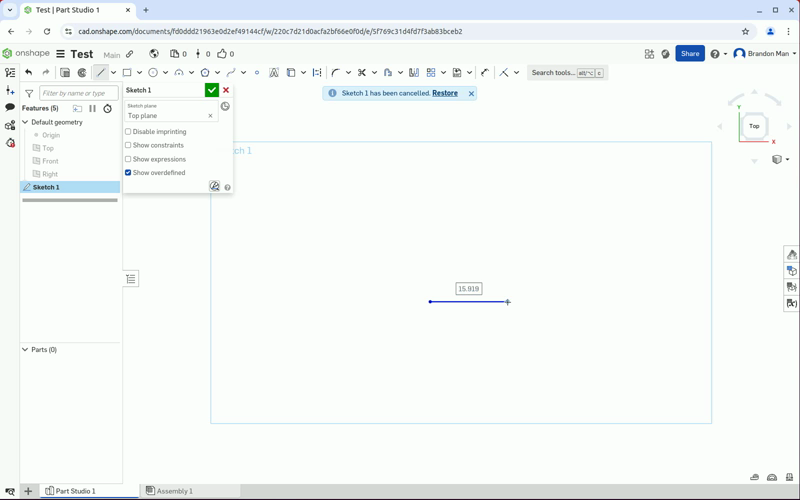
mouse_move(507, 170)
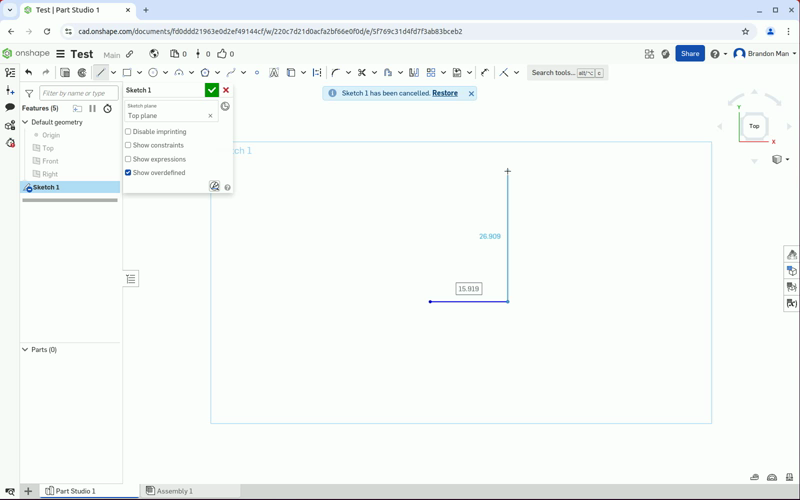
click(507, 170)
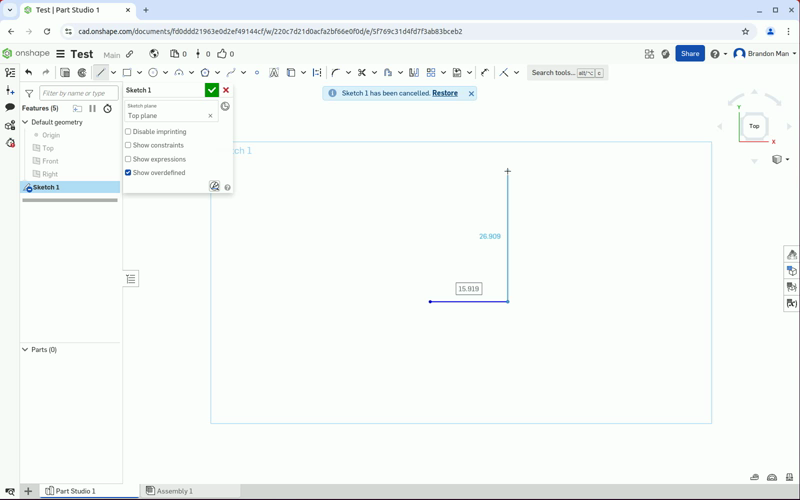
key_up(shift)
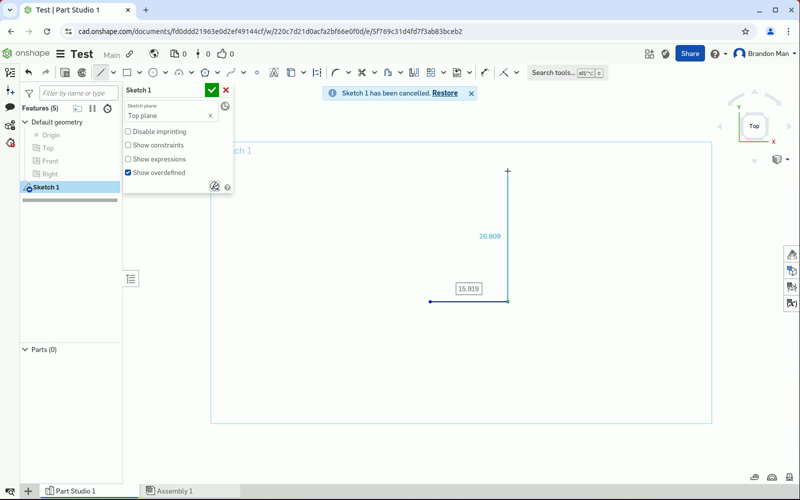
key_down(shift)
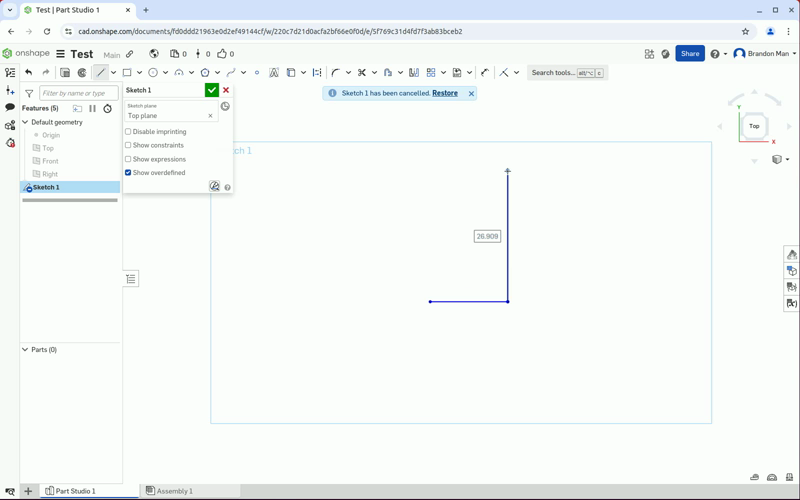
mouse_move(430, 170)
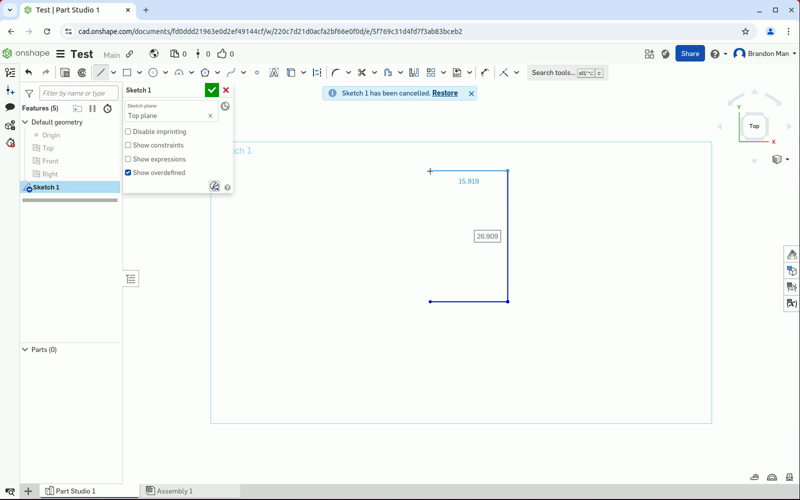
click(430, 170)
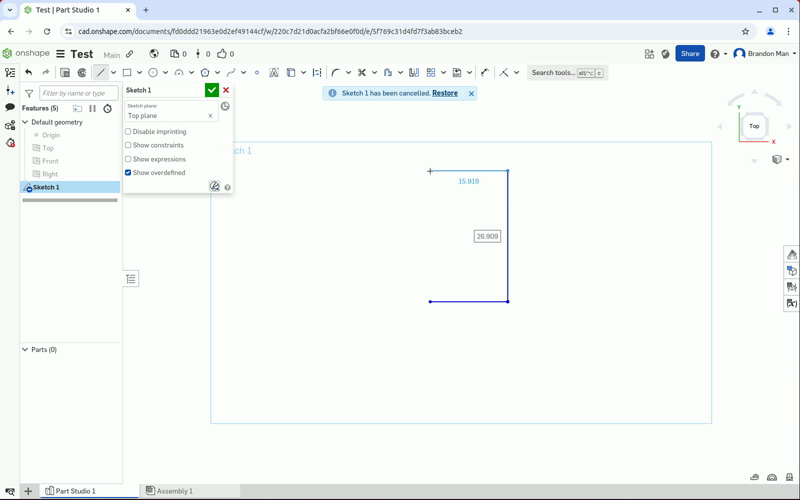
key_up(shift)
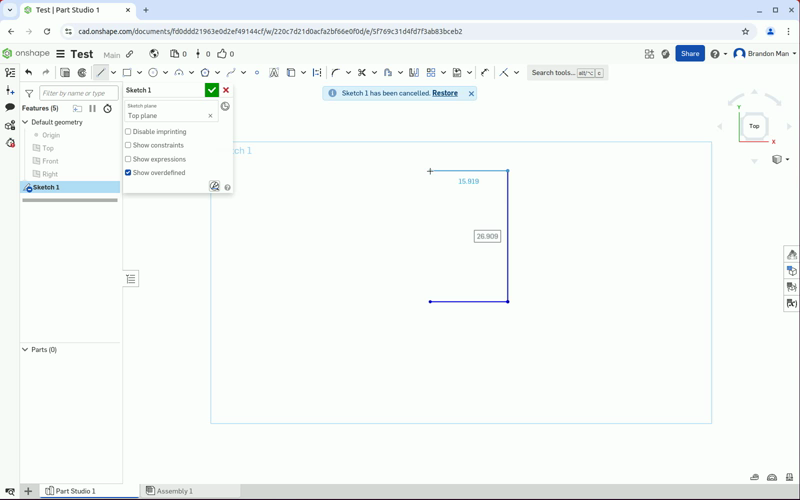
key_down(shift)
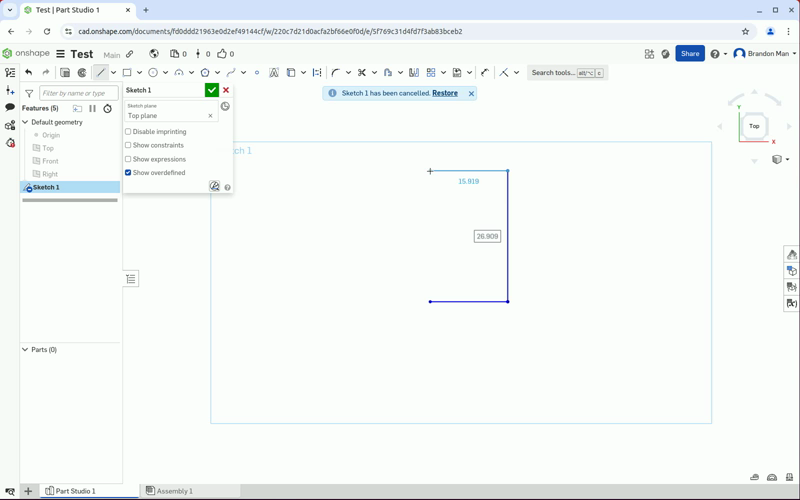
mouse_move(430, 301)
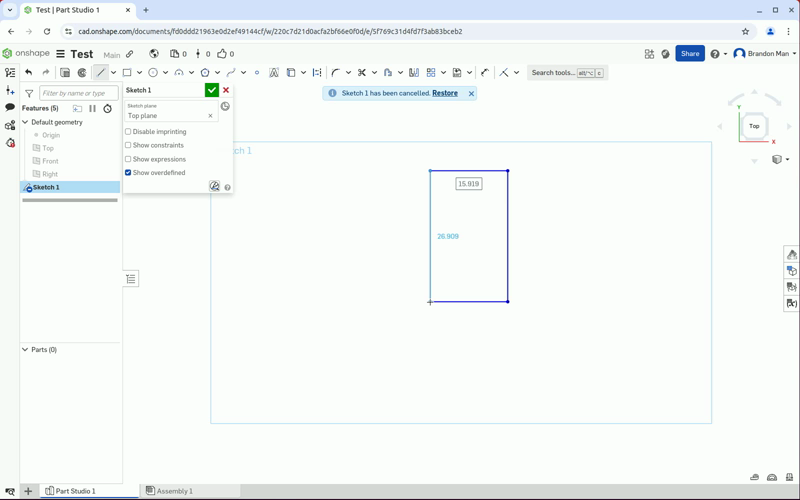
key_up(shift)
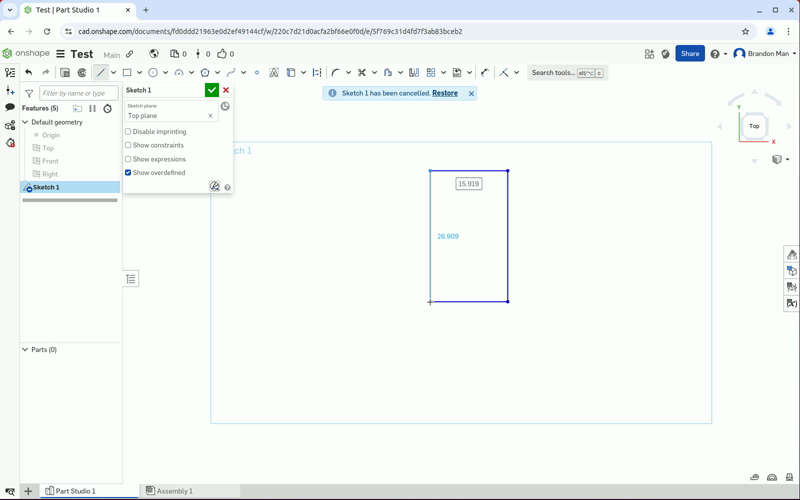
click(430, 301)
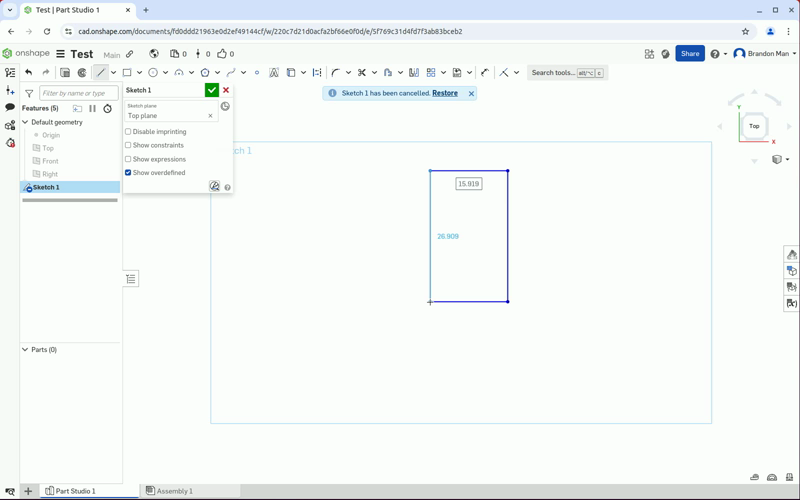
key(esc)
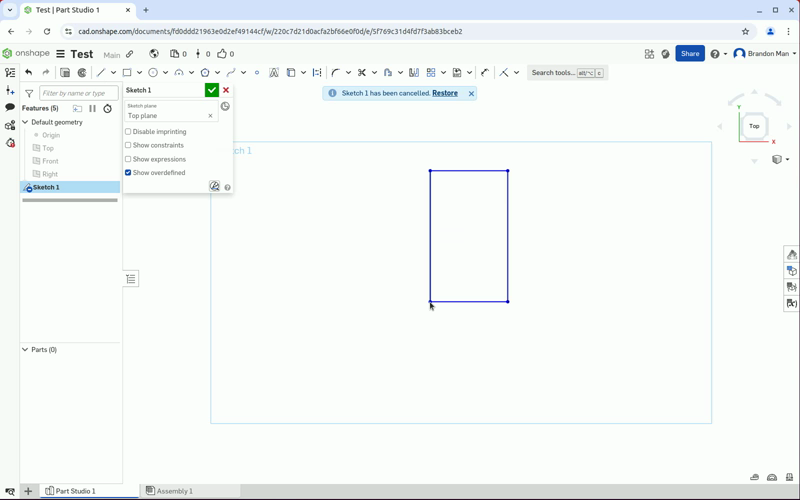
mouse_move(487, 227)
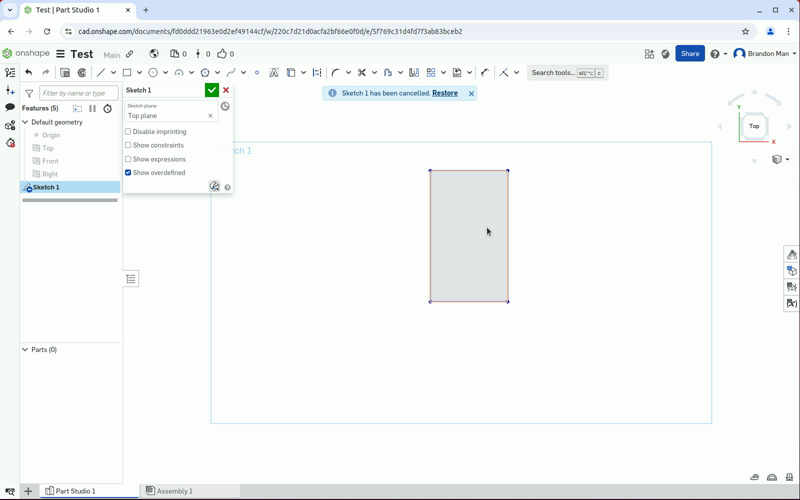
click(487, 227)
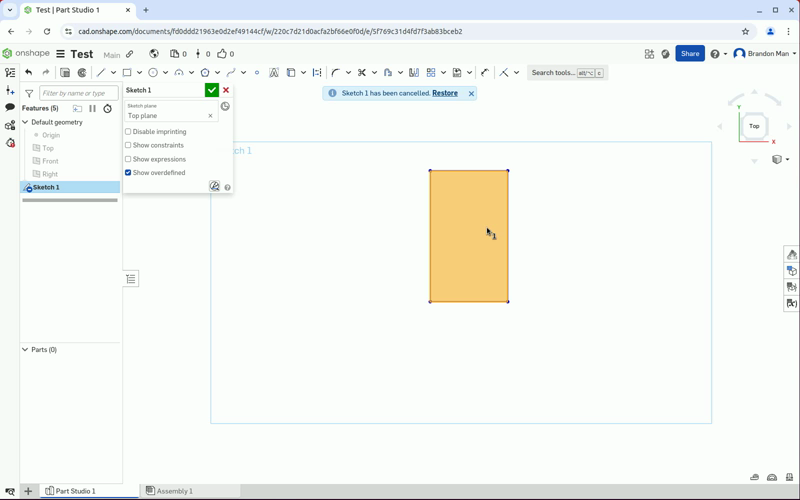
mouse_move(73, 352)
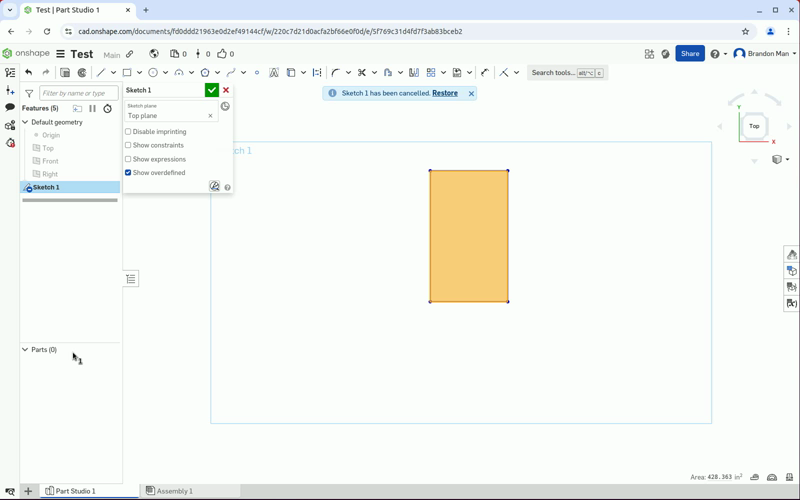
key(shift+y)
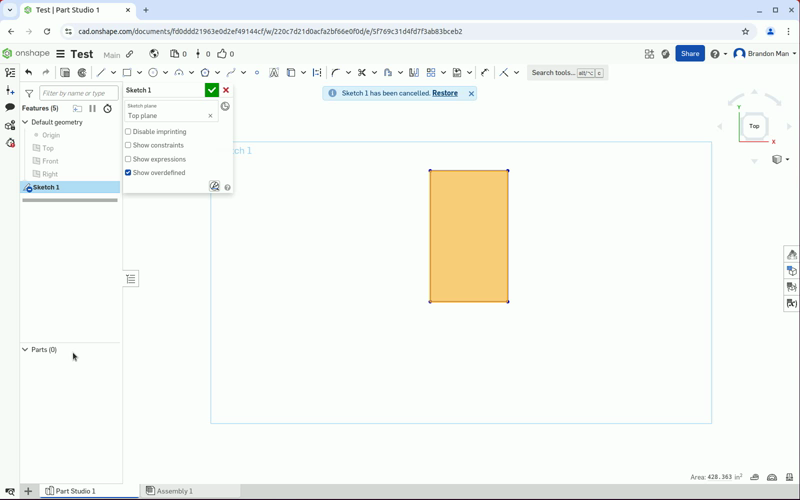
key(shift+e)
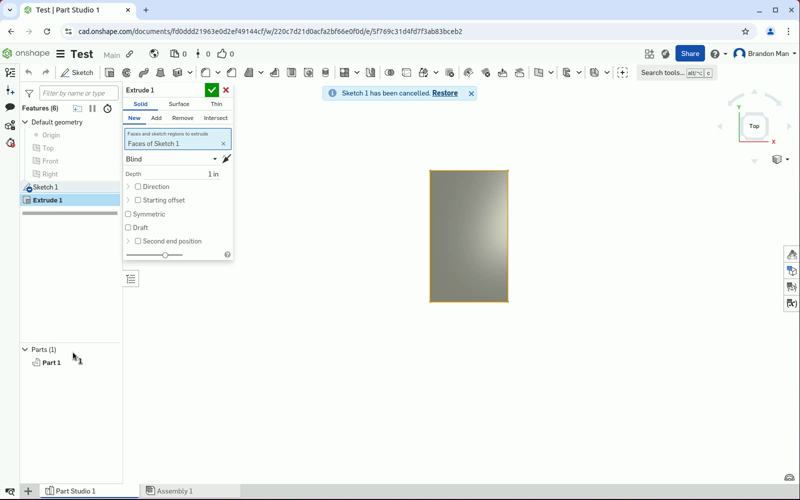
mouse_move(143, 106)
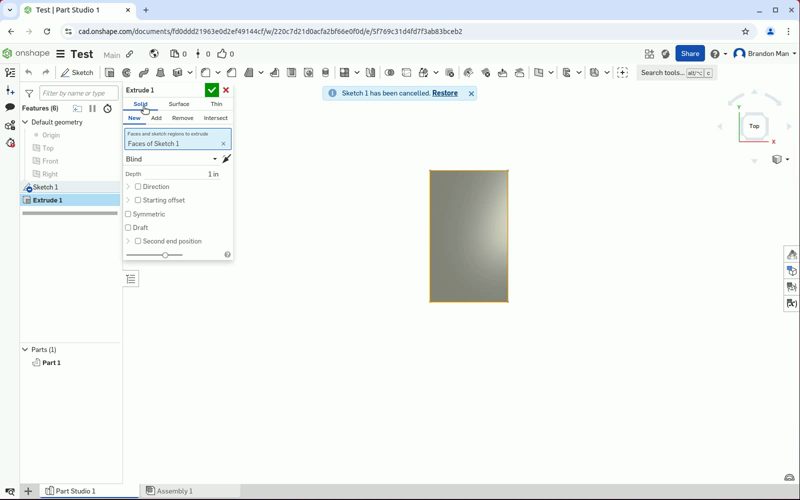
click(143, 106)
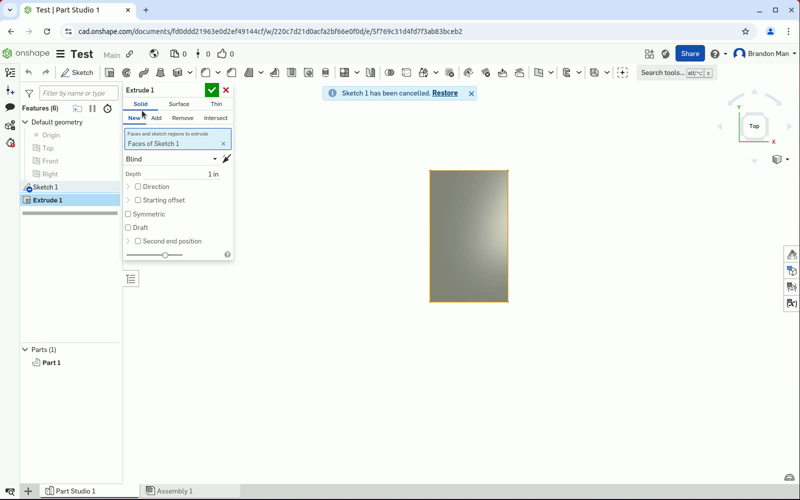
mouse_move(137, 120)
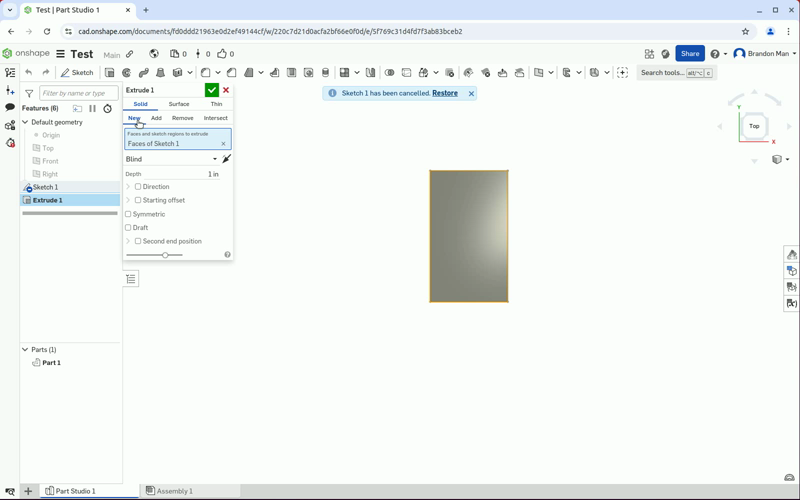
click(137, 120)
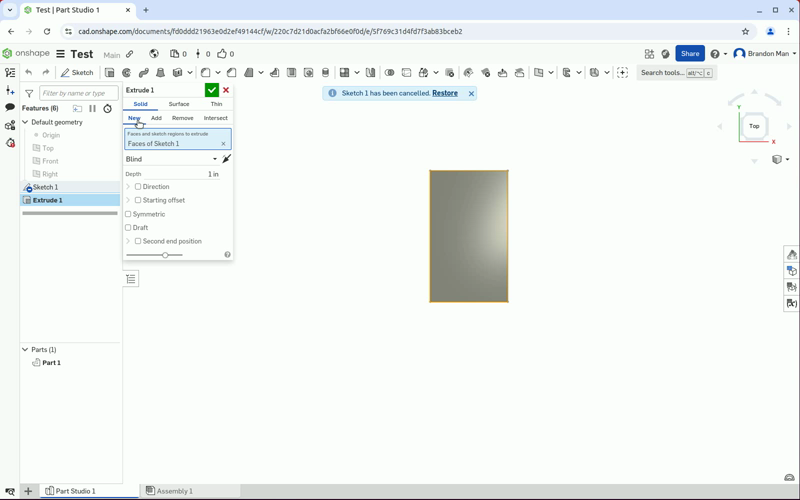
key(tab, 4)
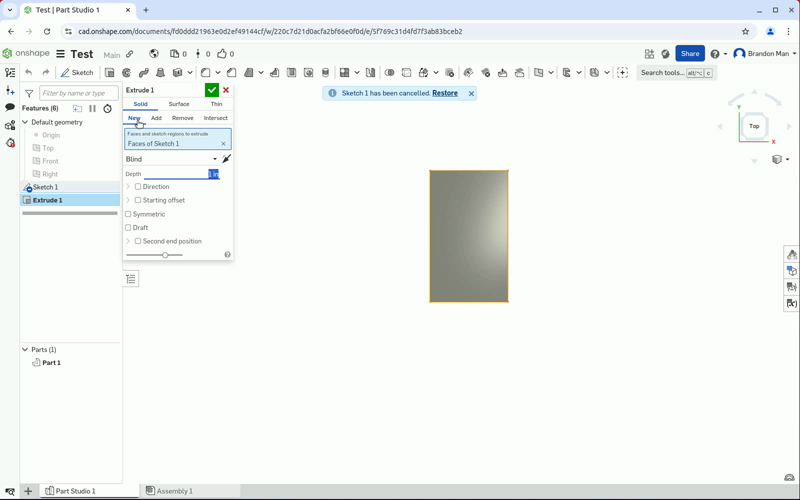
text(1.685)
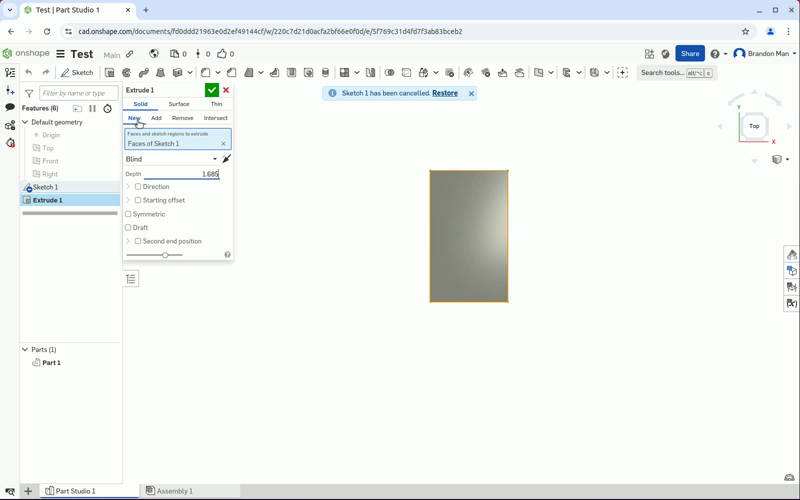
key(enter)
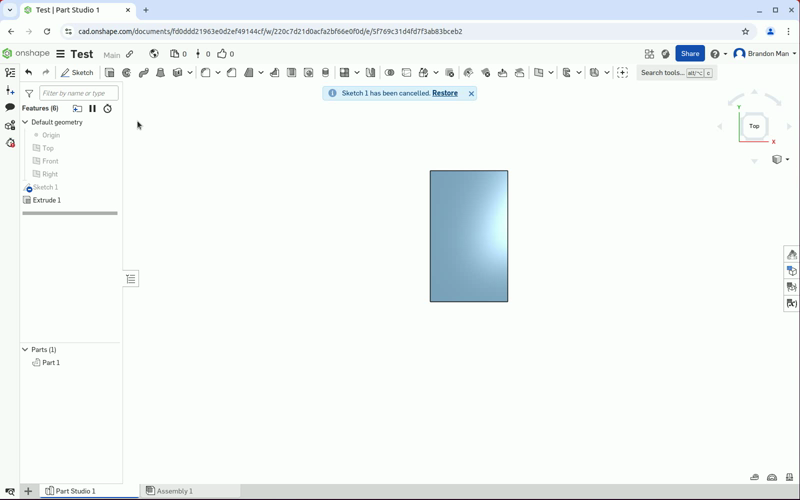
key(shift+h)
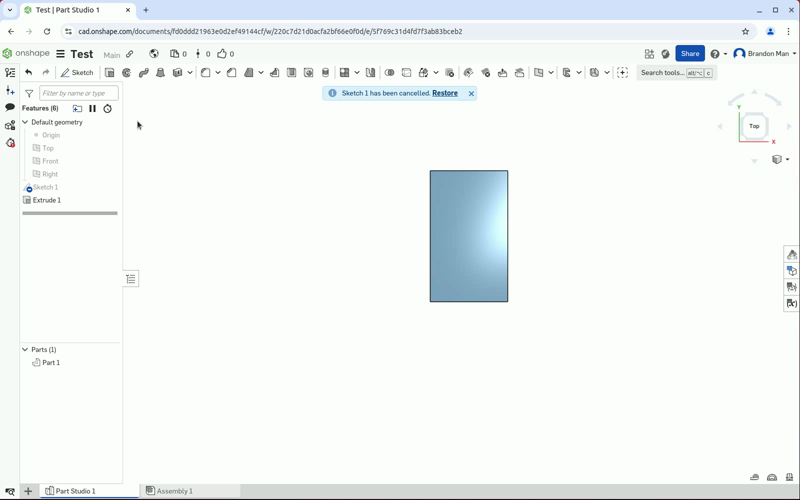
key(shift+h)
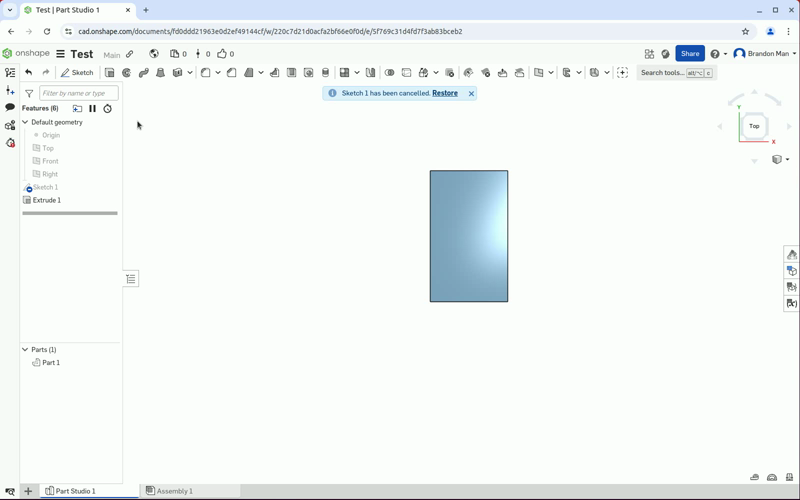
mouse_move(73, 189)
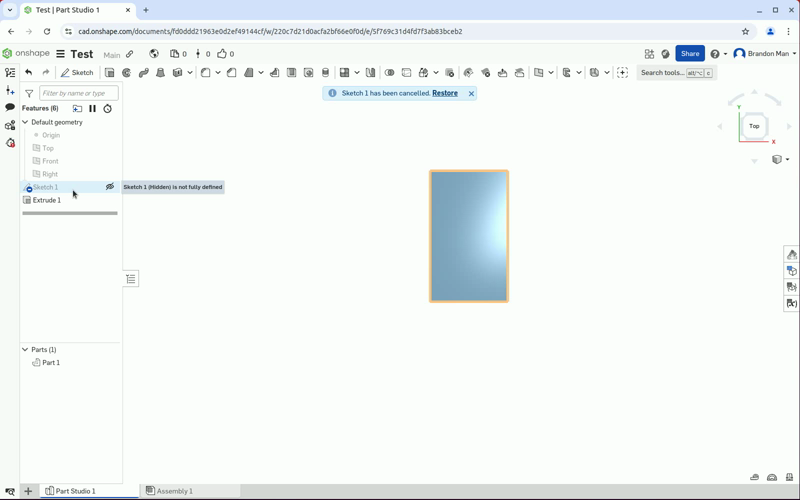
click(73, 189)
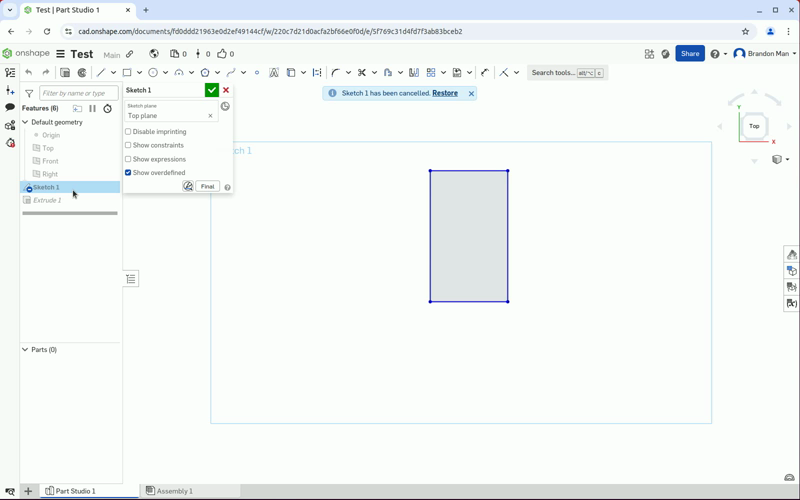
mouse_move(229, 92)
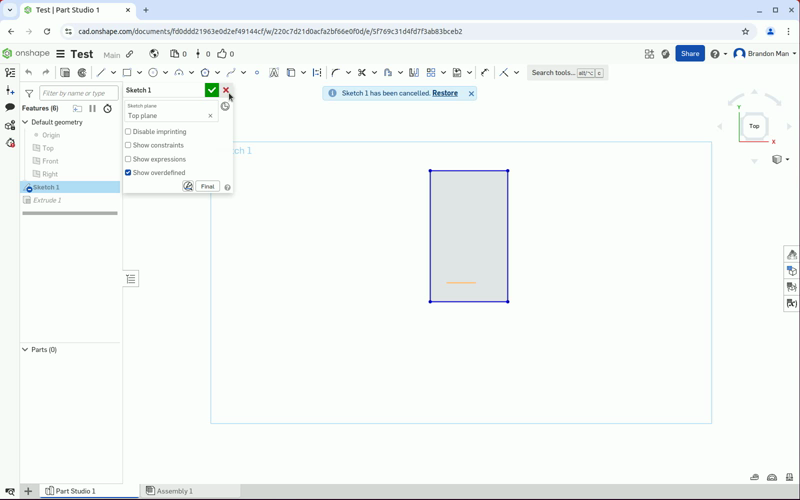
click(229, 92)
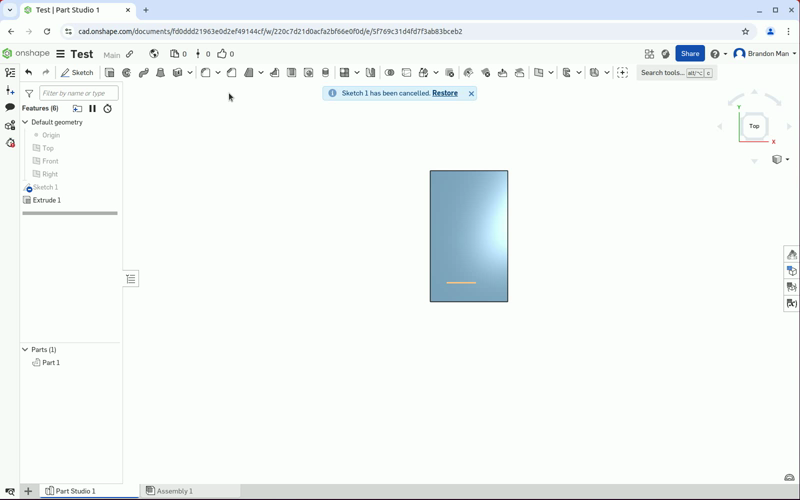
mouse_move(541, 75)
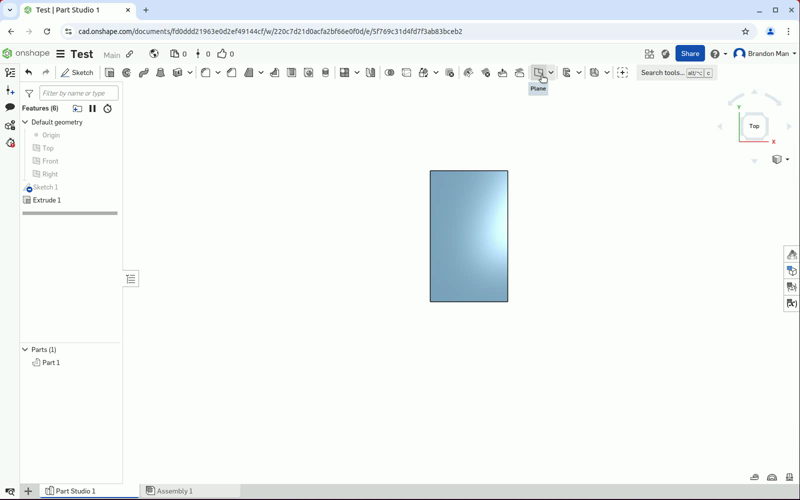
click(541, 75)
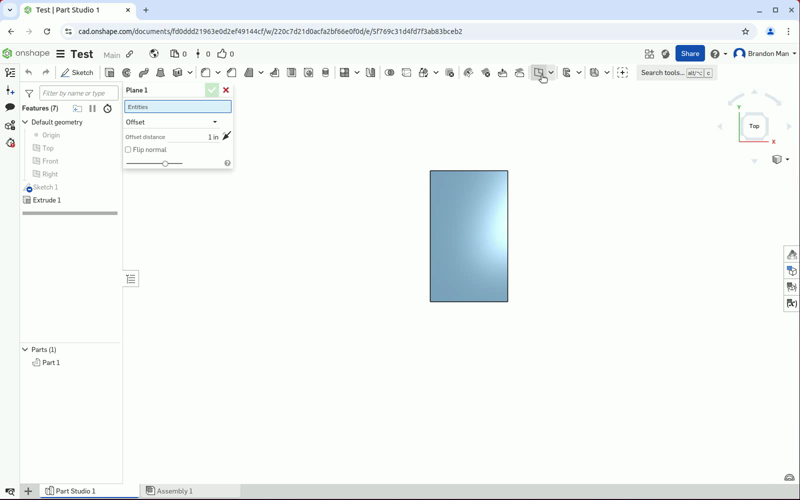
mouse_move(73, 150)
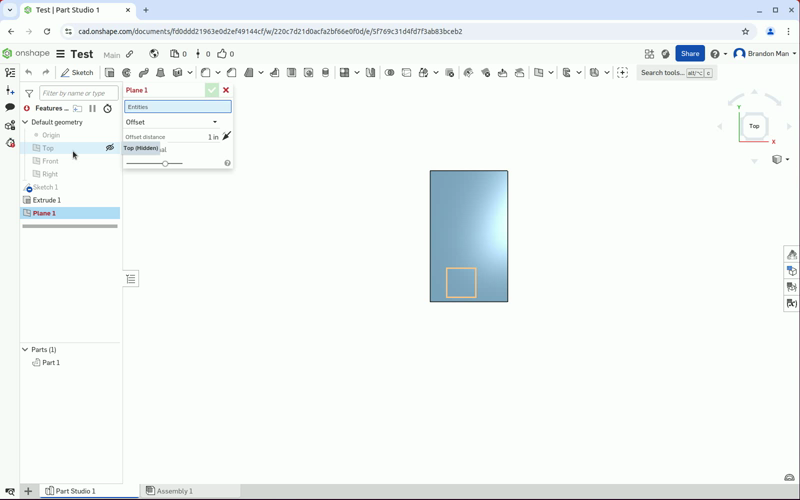
click(73, 150)
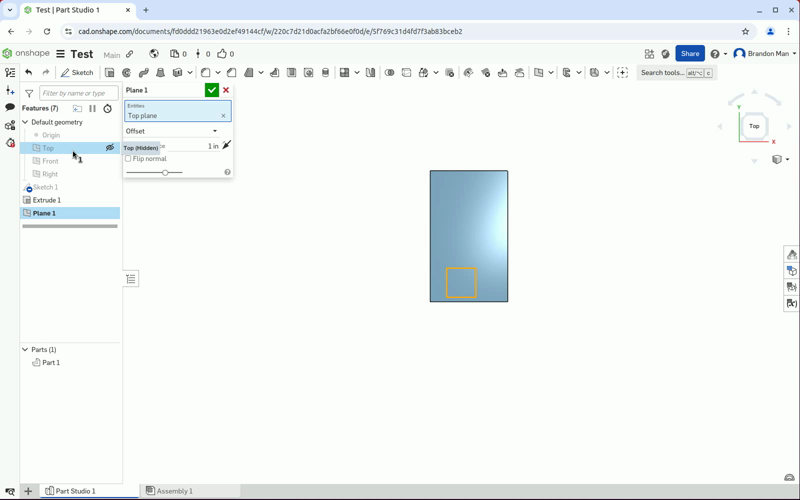
key(tab, 2)
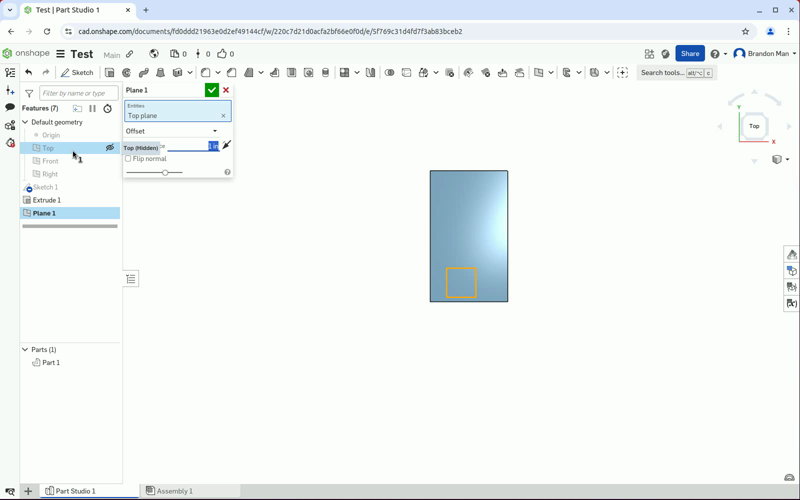
text(1.695)
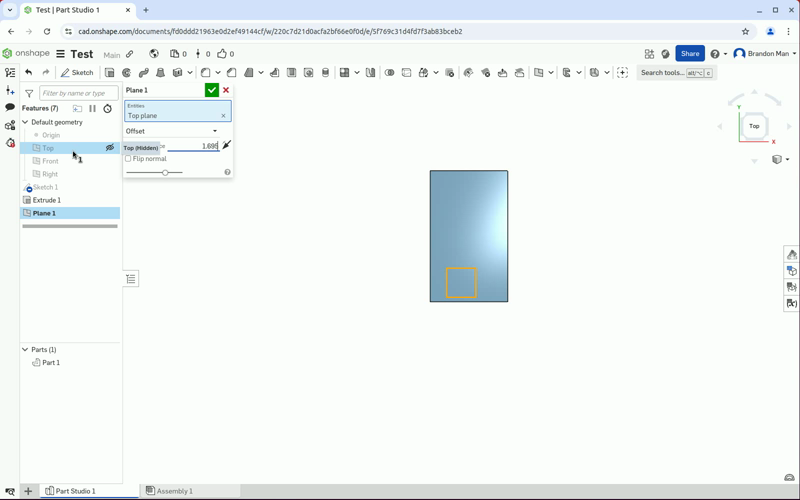
key(enter, 2)
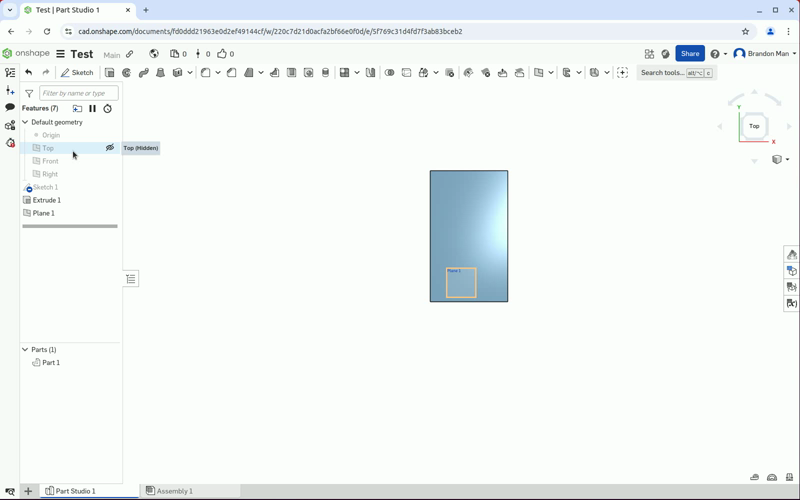
key(shift+s)
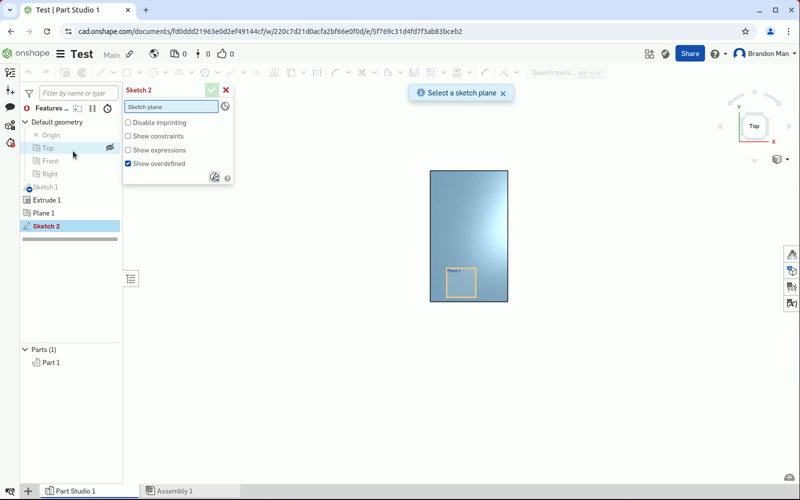
mouse_move(73, 215)
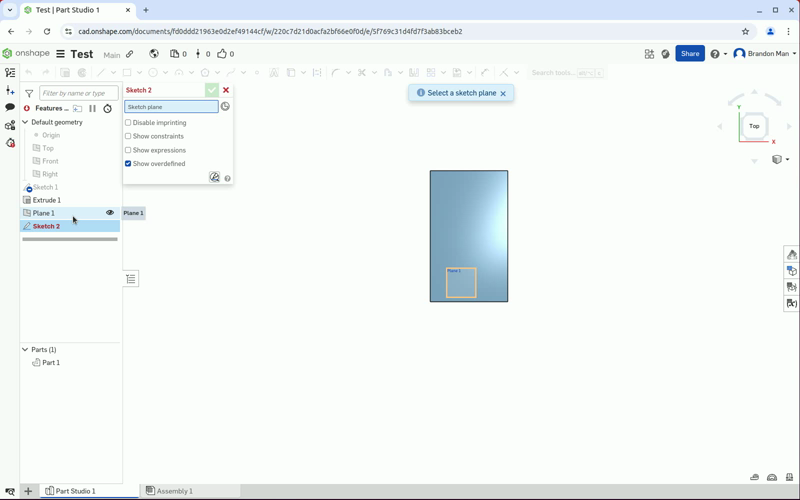
click(73, 215)
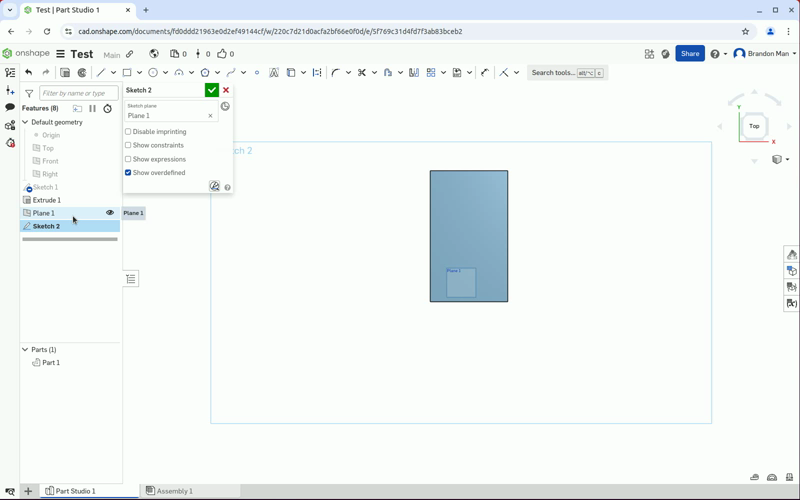
mouse_move(73, 352)
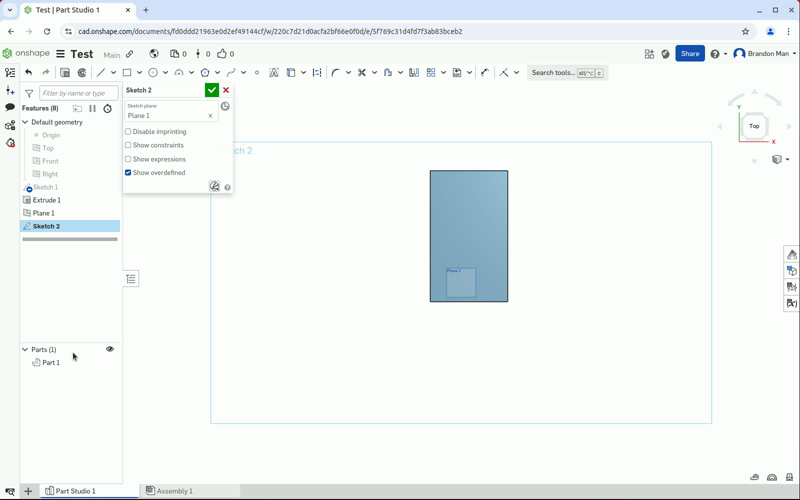
key(y)
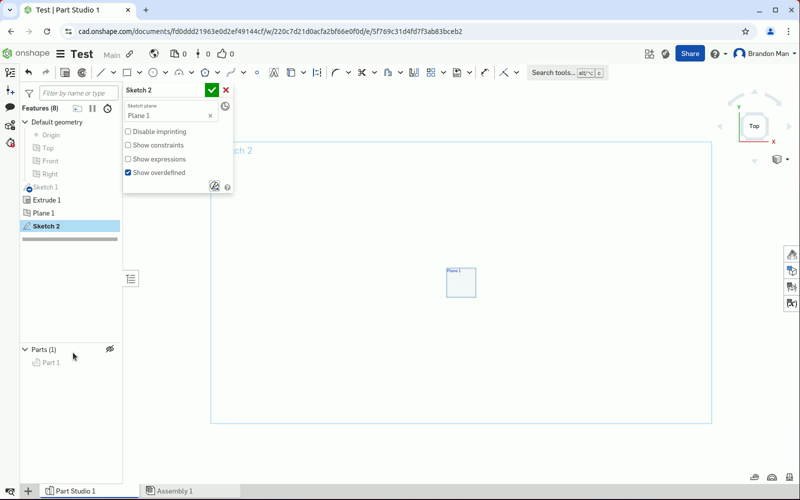
key(l)
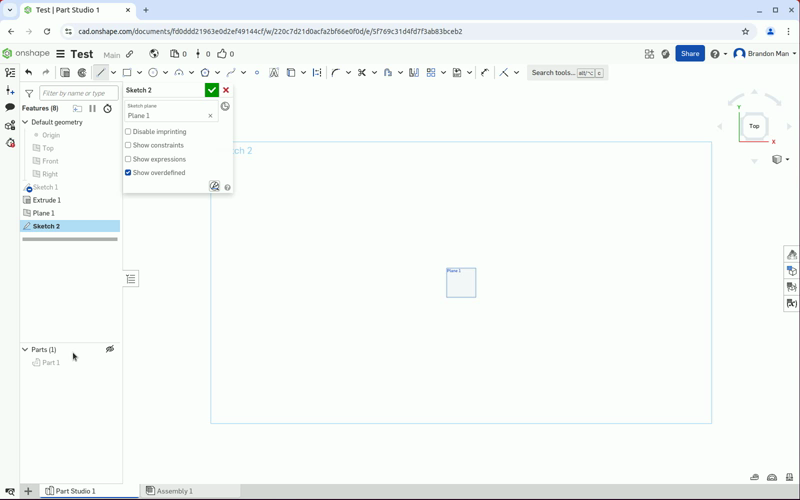
key_down(shift)
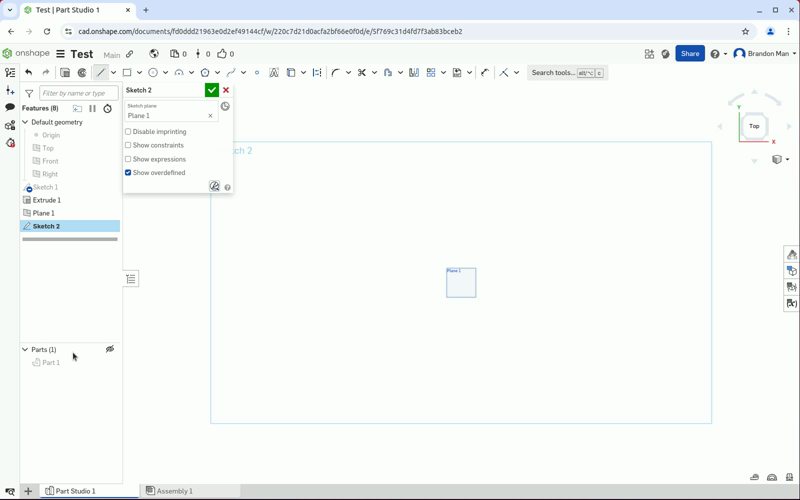
mouse_move(483, 285)
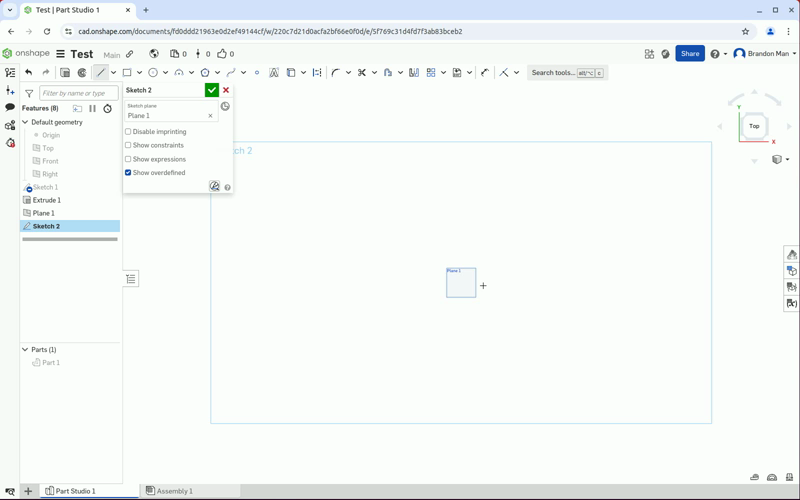
click(483, 285)
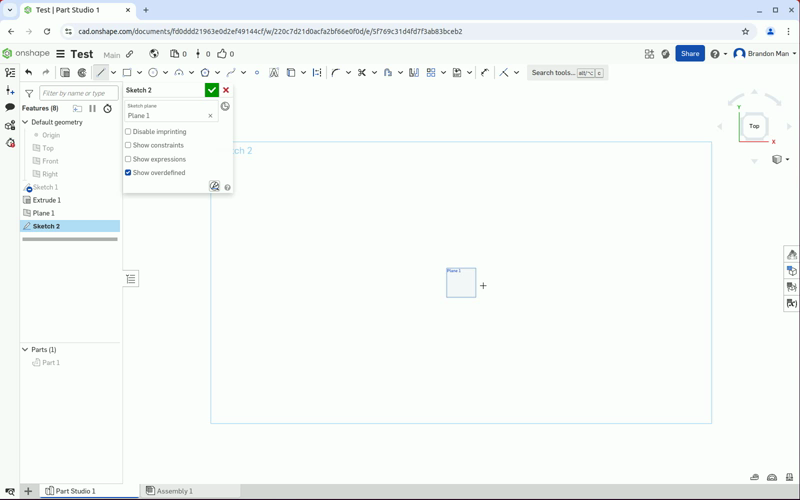
key_up(shift)
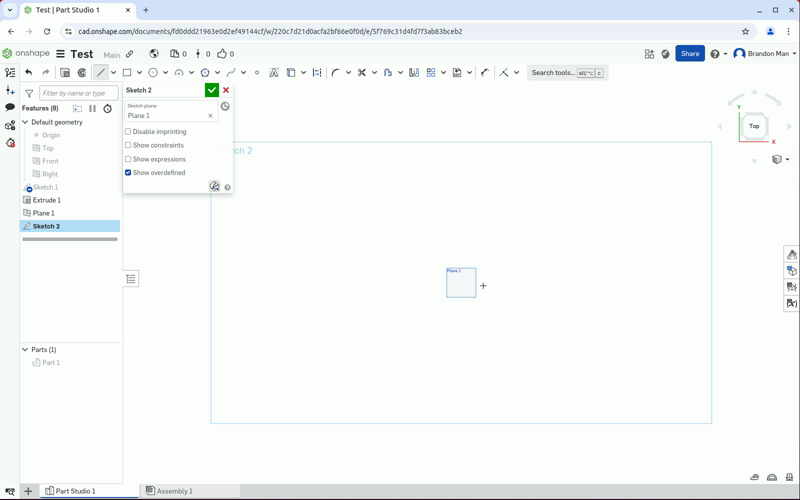
key_down(shift)
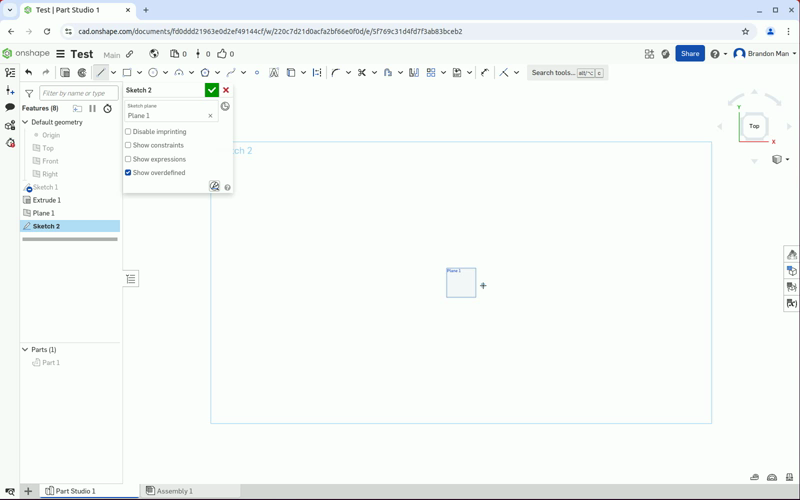
mouse_move(513, 285)
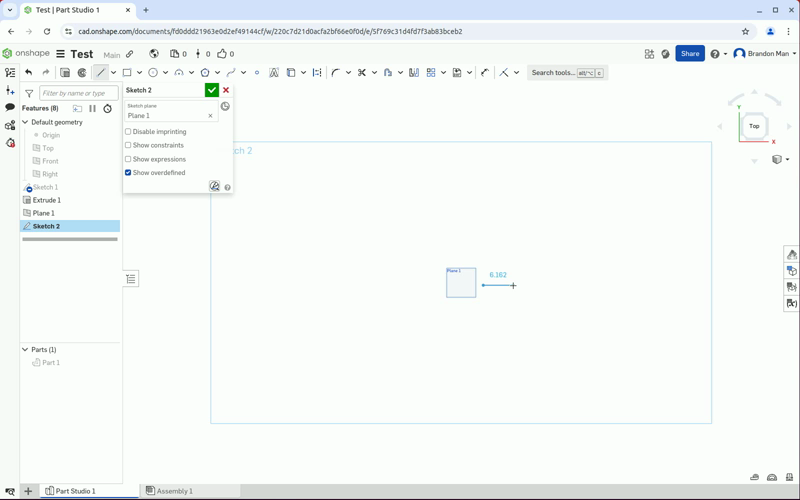
mouse_move(500, 285)
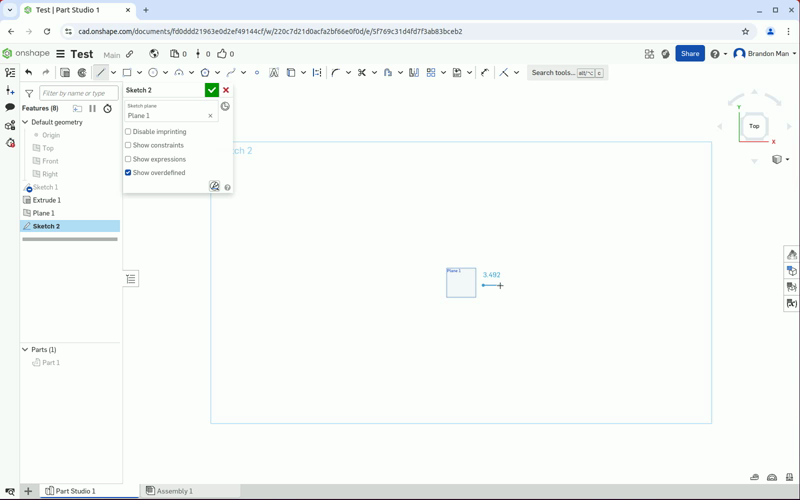
click(500, 285)
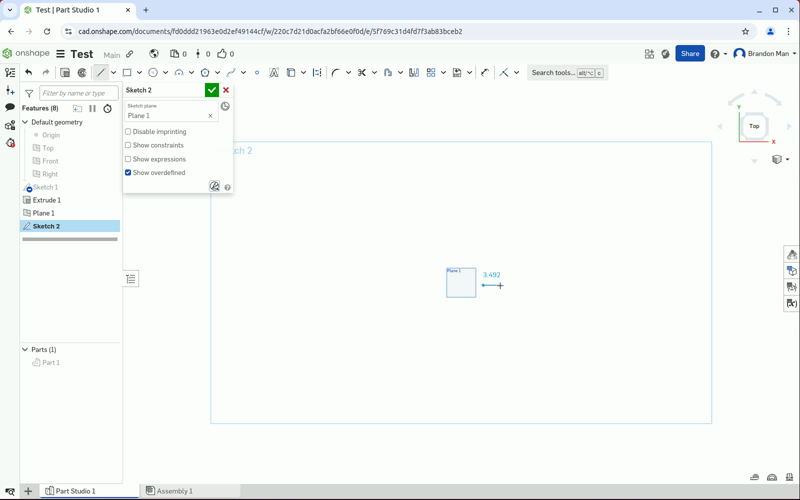
key_up(shift)
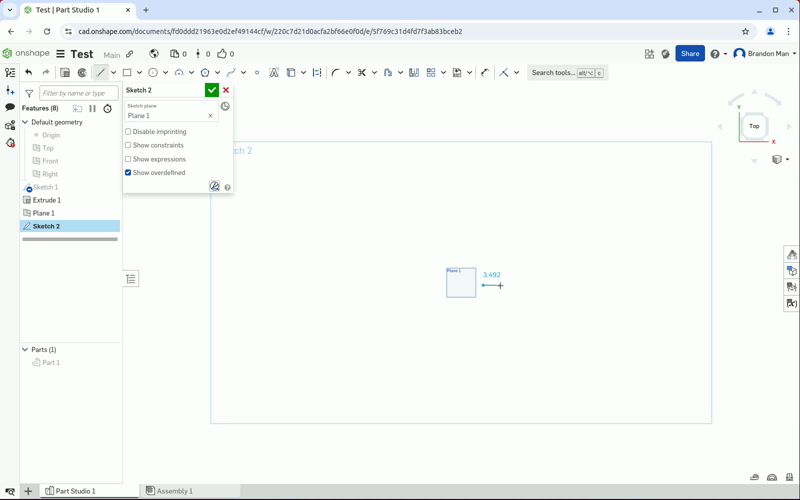
key_down(shift)
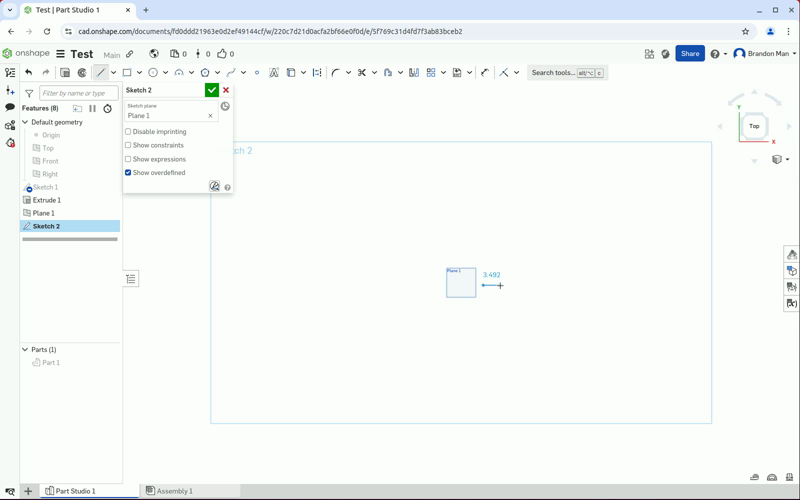
mouse_move(530, 285)
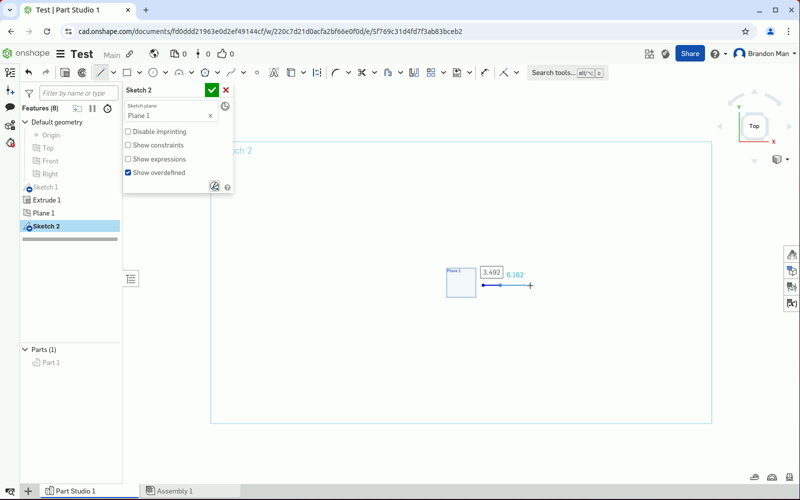
mouse_move(500, 267)
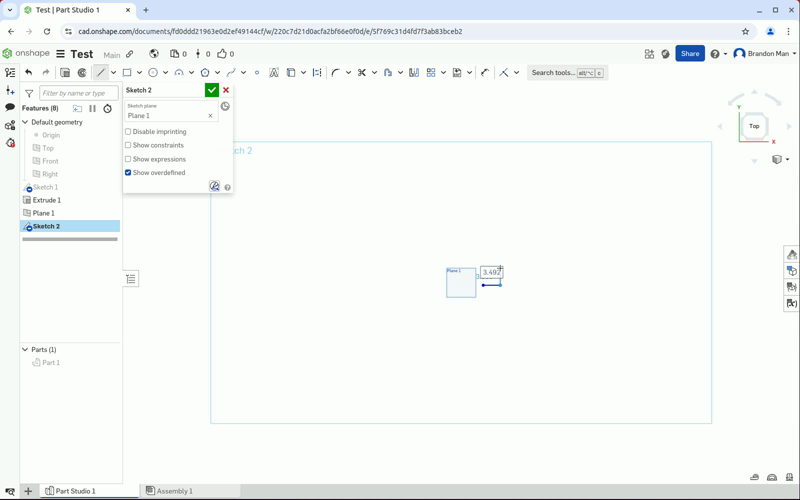
click(500, 267)
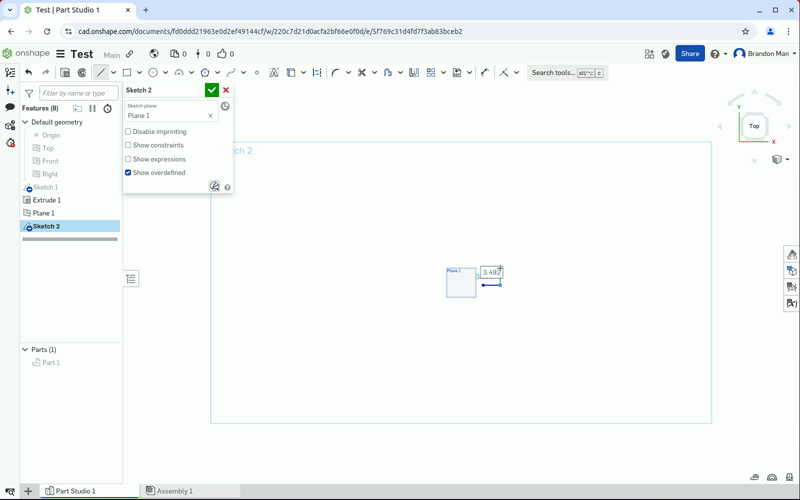
key_up(shift)
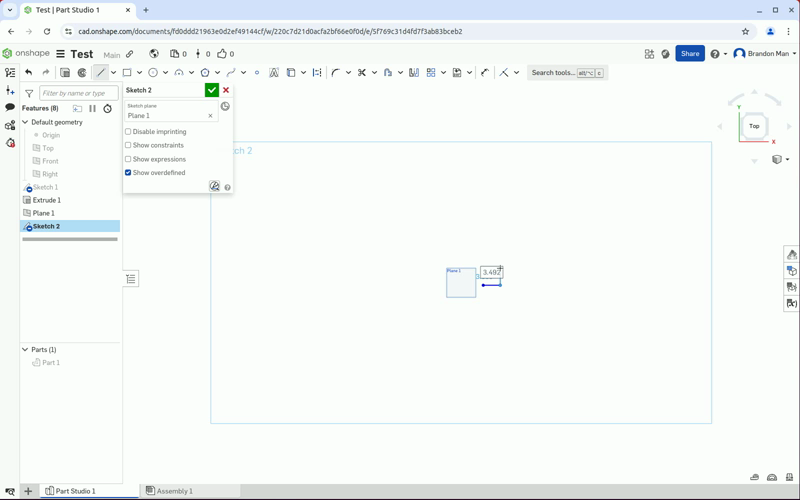
key_down(shift)
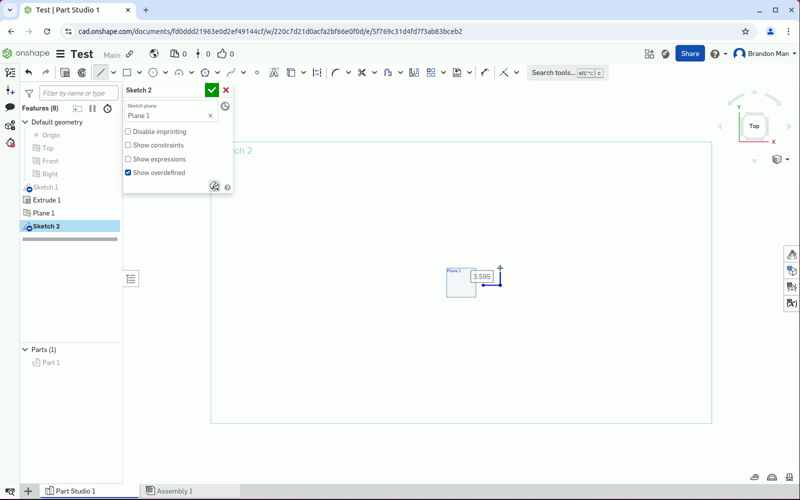
mouse_move(530, 267)
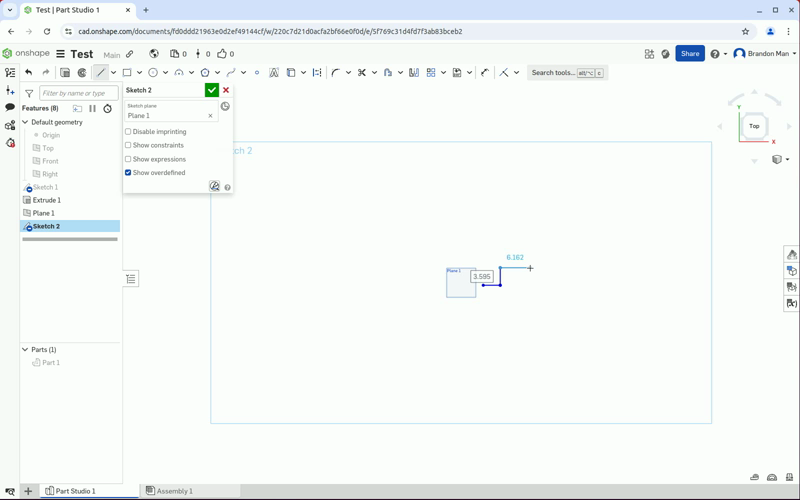
mouse_move(483, 267)
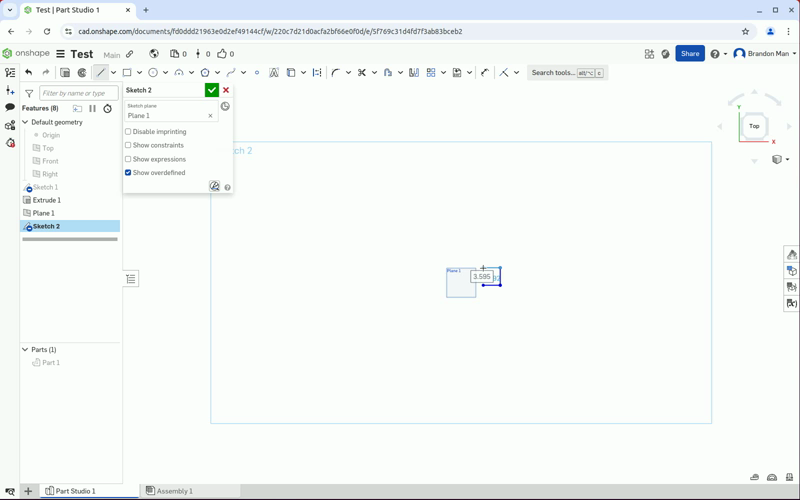
click(483, 267)
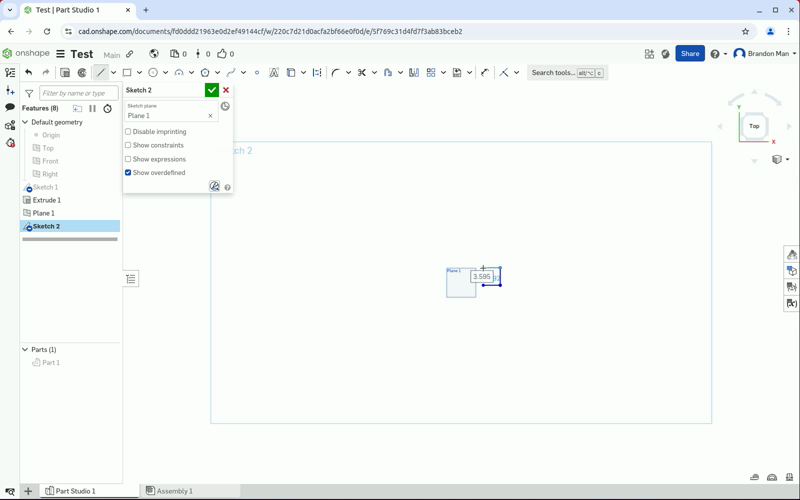
key_up(shift)
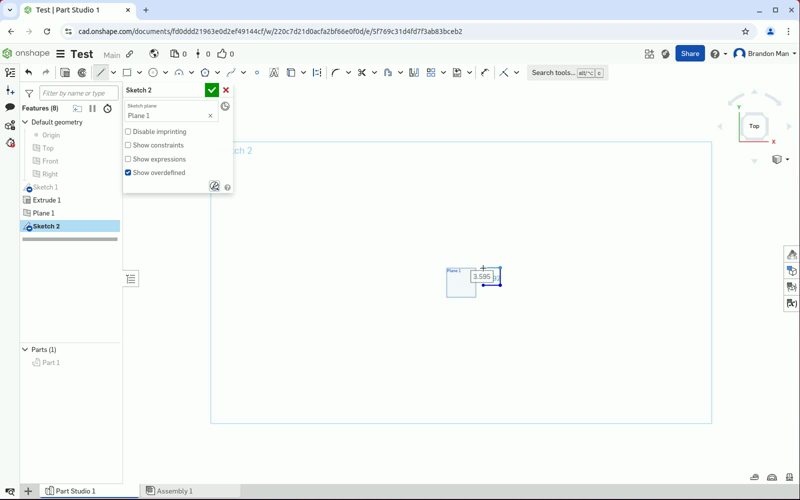
mouse_move(513, 267)
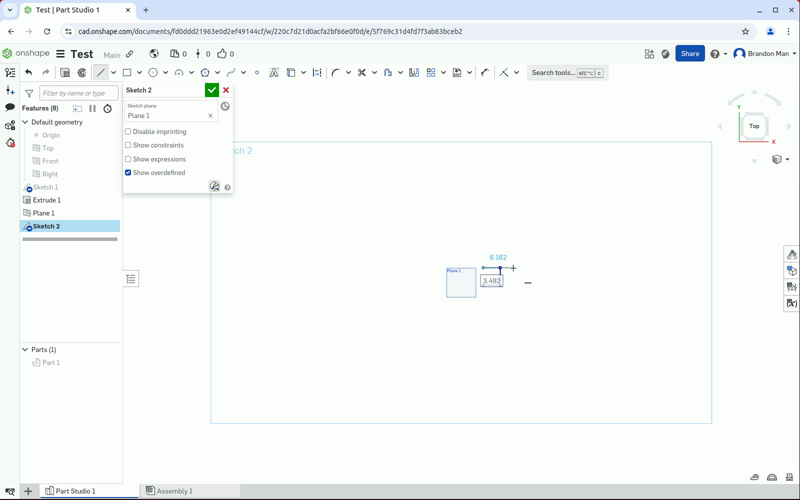
key_down(shift)
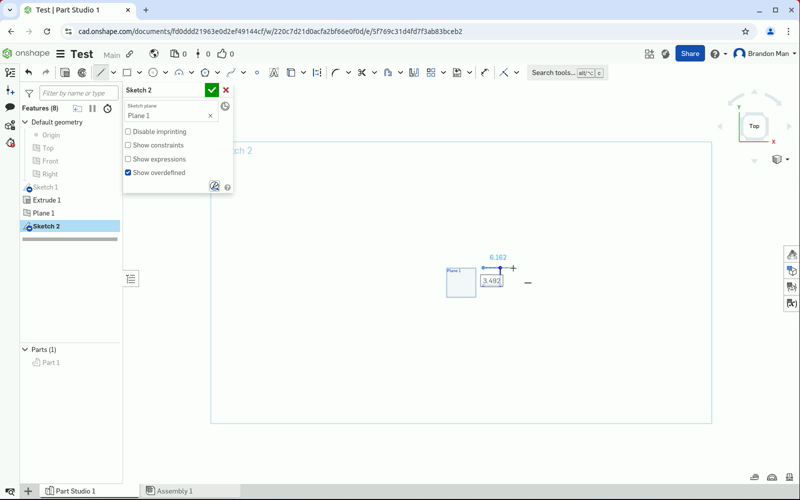
mouse_move(483, 285)
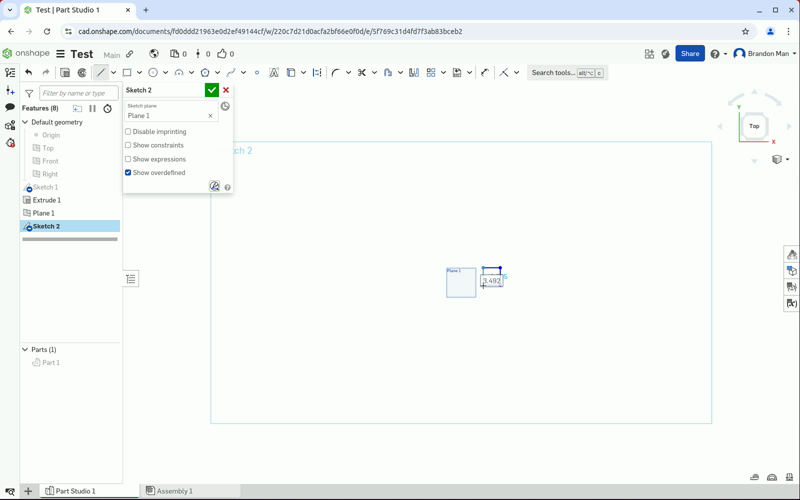
key_up(shift)
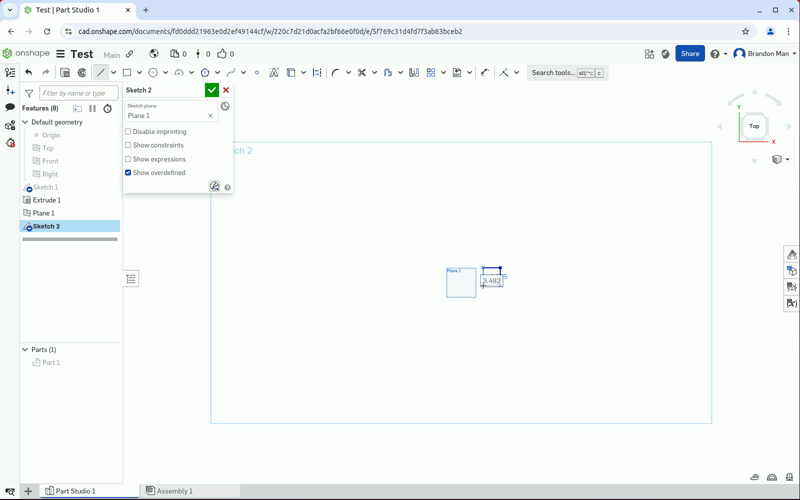
click(483, 285)
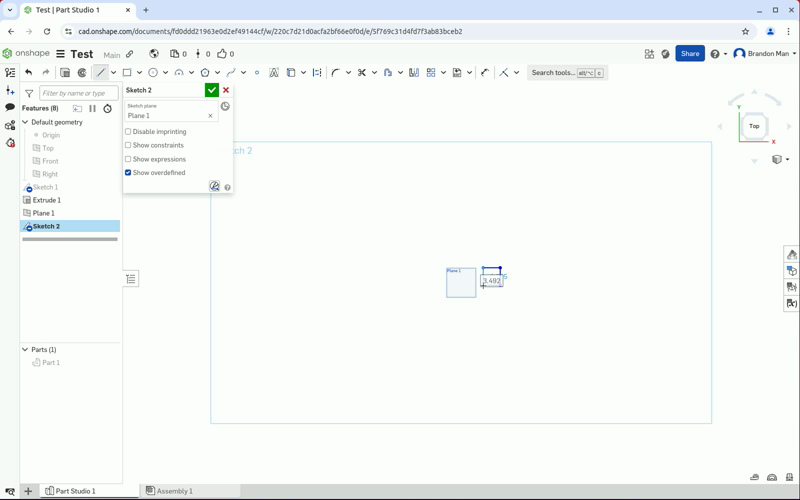
key(esc)
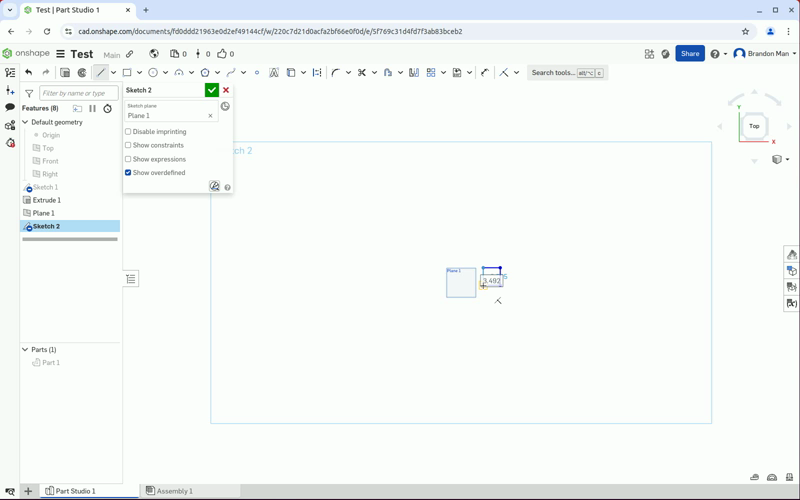
mouse_move(495, 270)
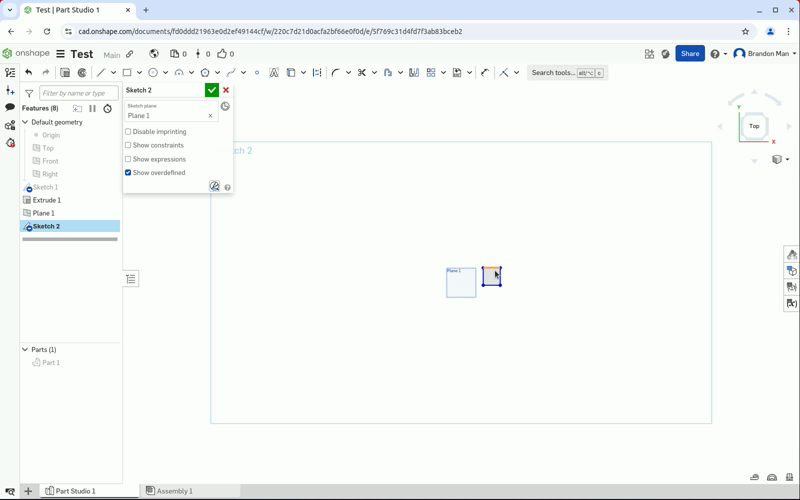
scroll(6)
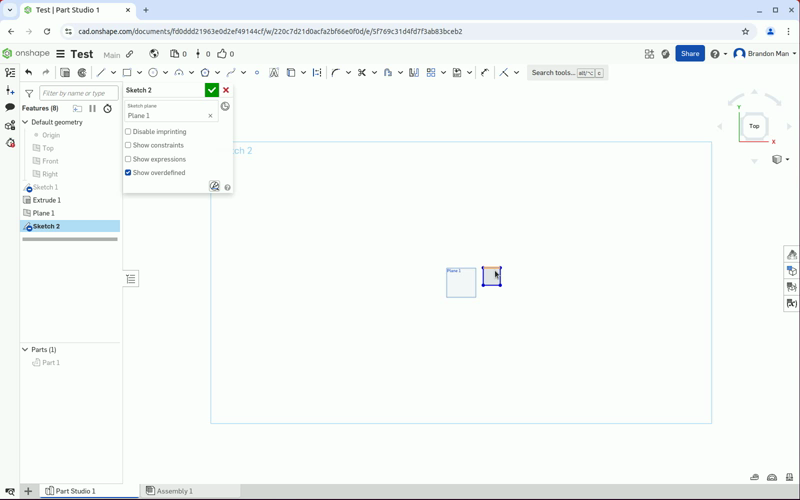
scroll(6)
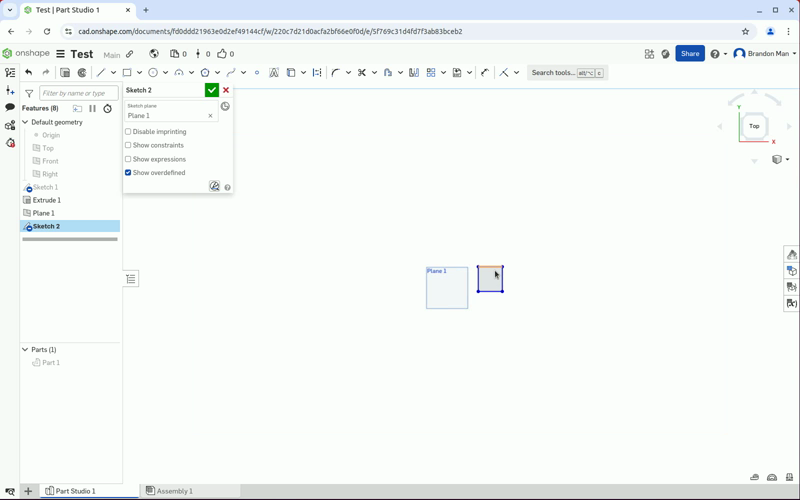
scroll(6)
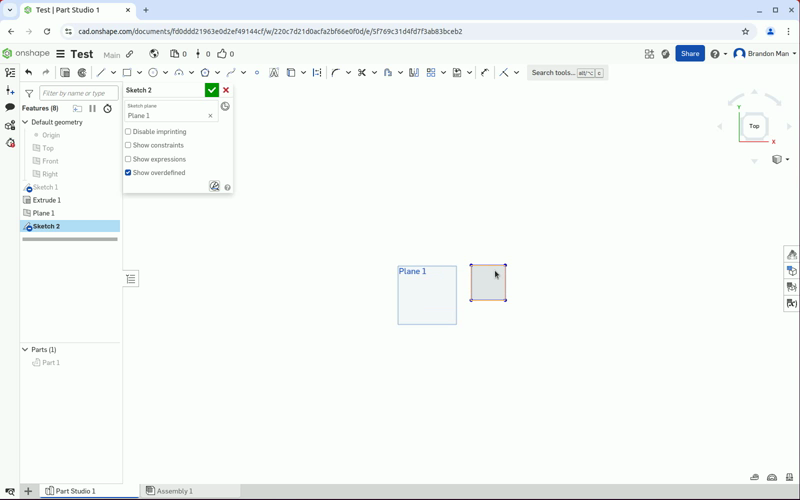
scroll(6)
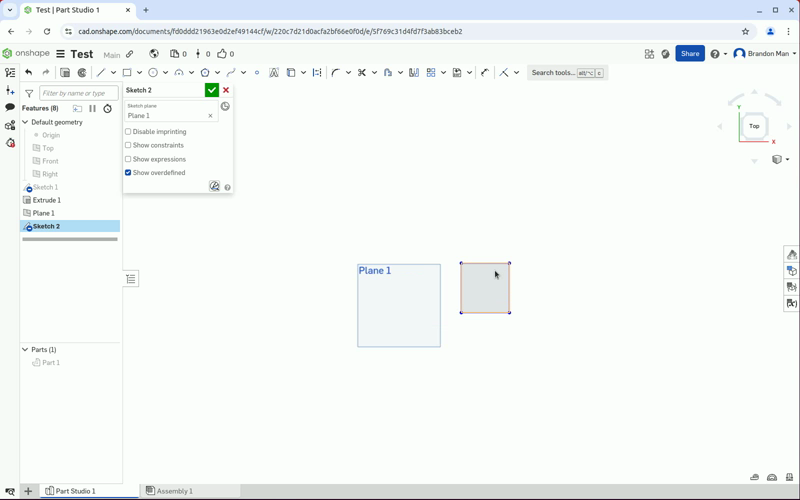
scroll(6)
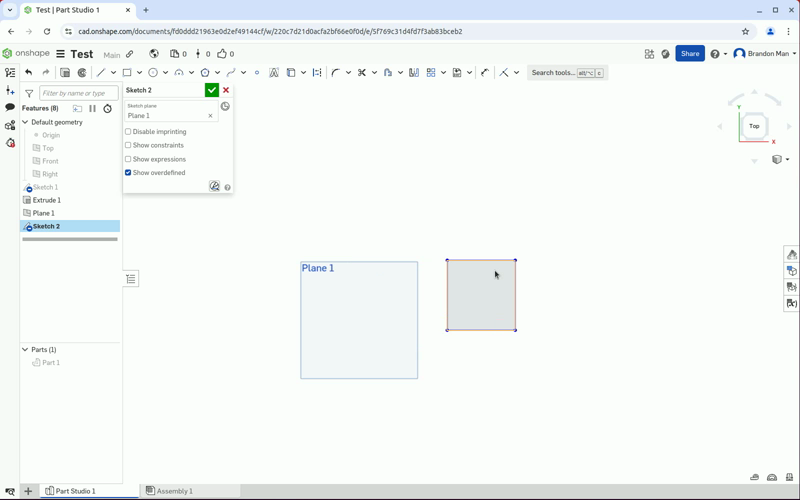
scroll(6)
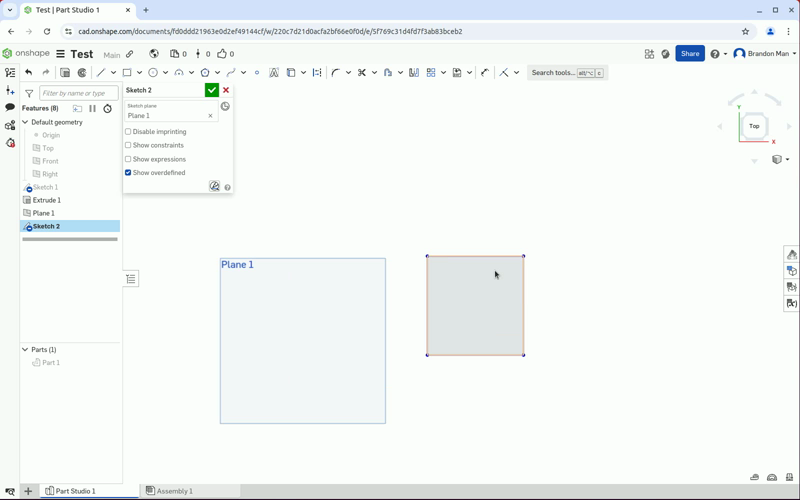
scroll(6)
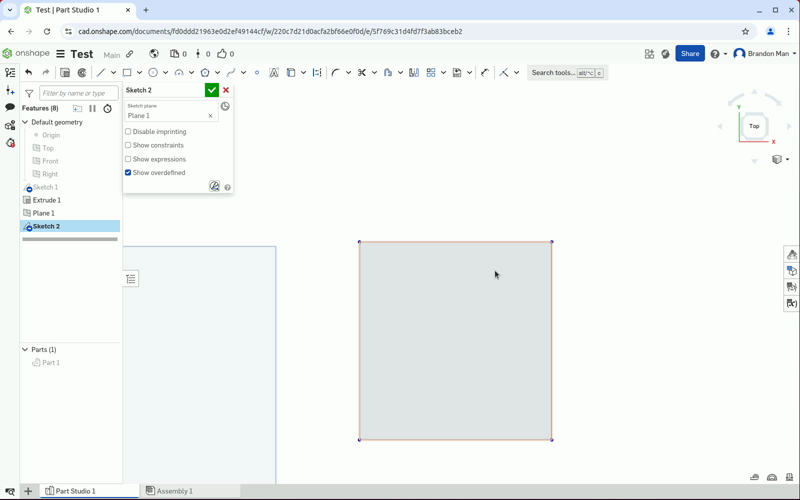
click(495, 270)
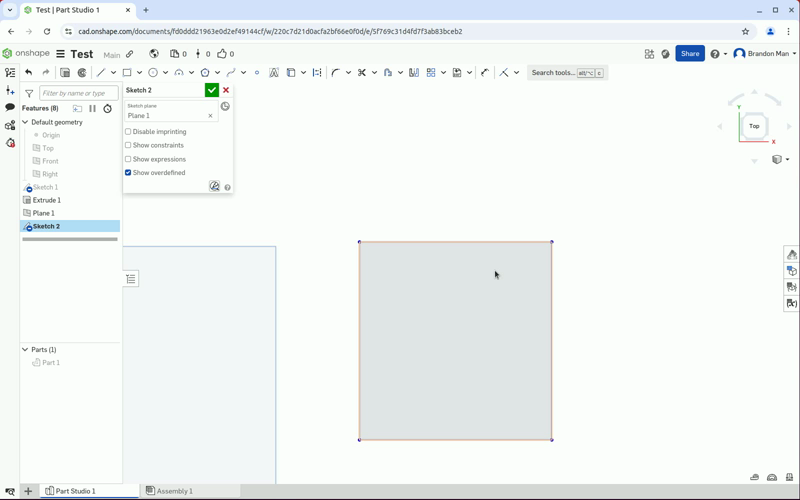
scroll(-6)
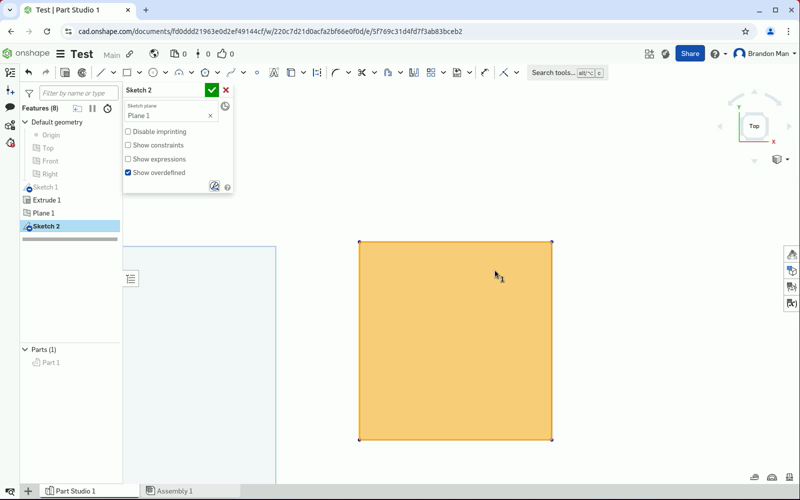
scroll(-6)
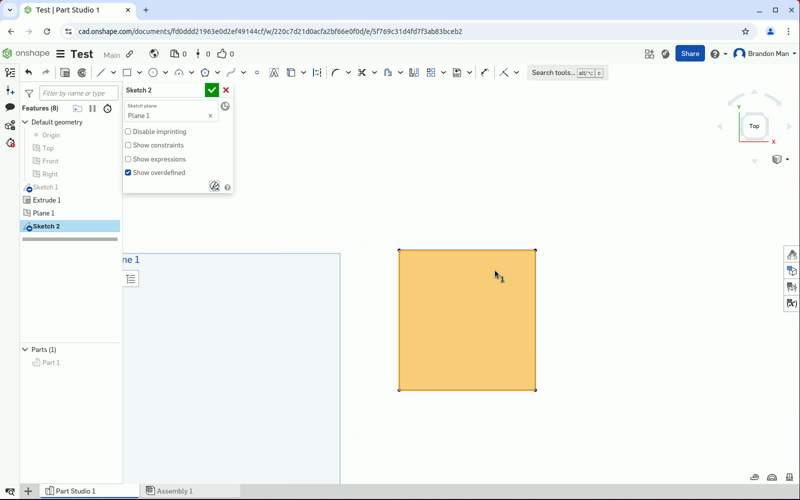
scroll(-6)
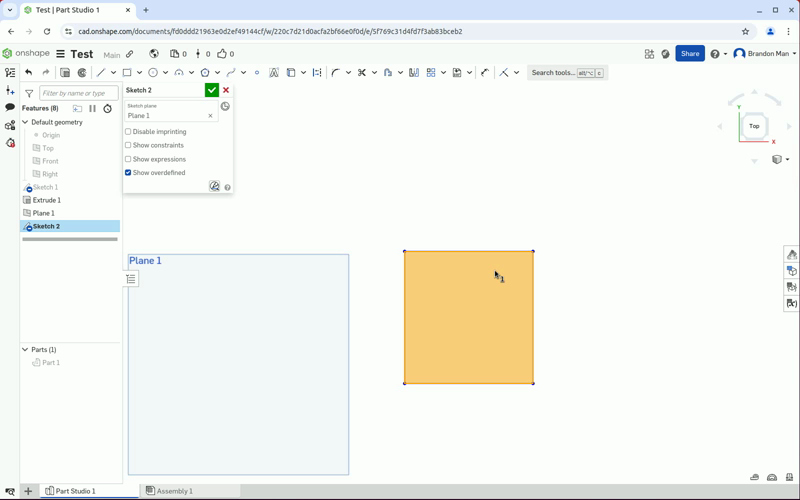
scroll(-6)
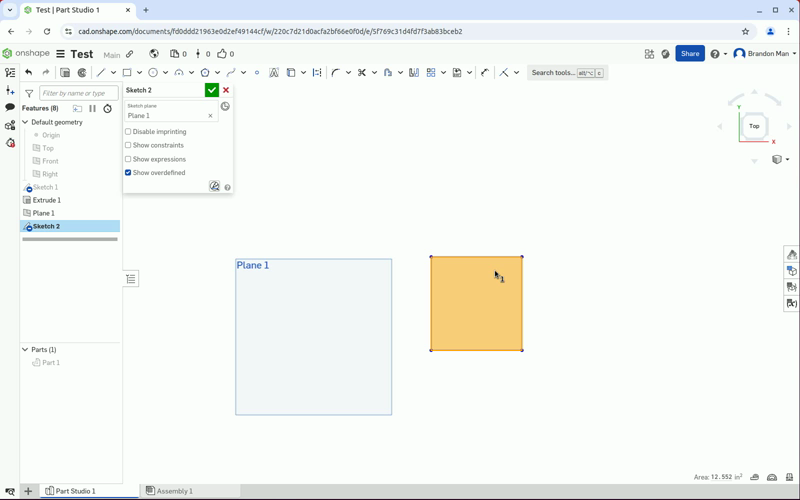
scroll(-6)
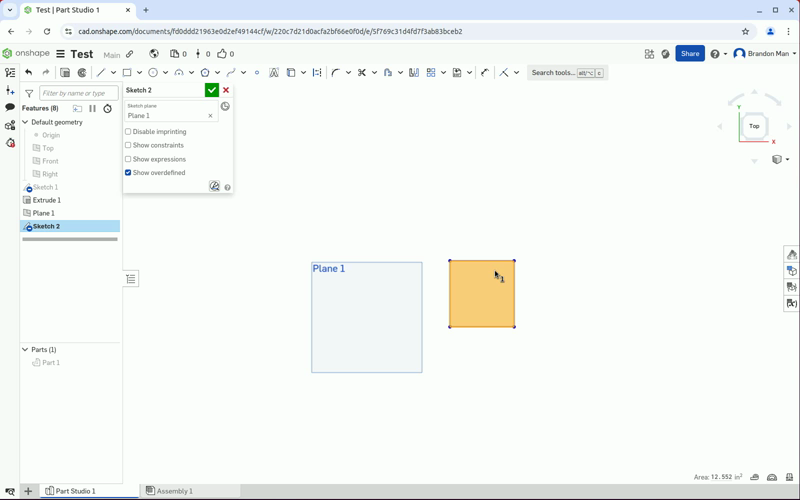
scroll(-6)
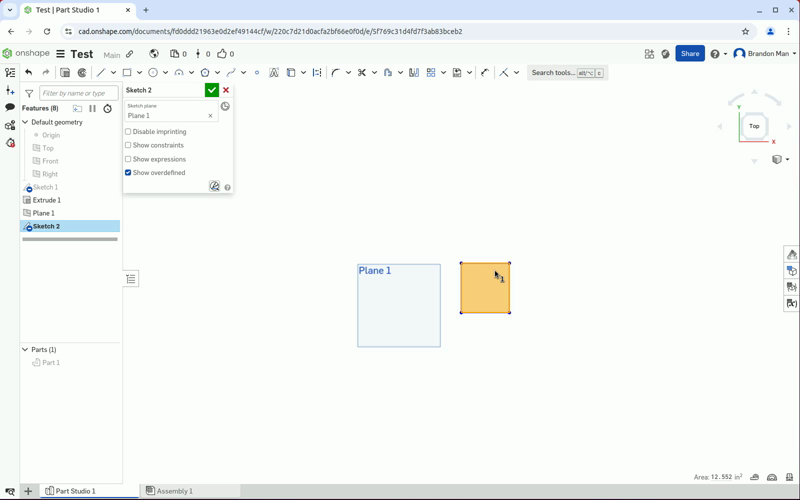
scroll(-6)
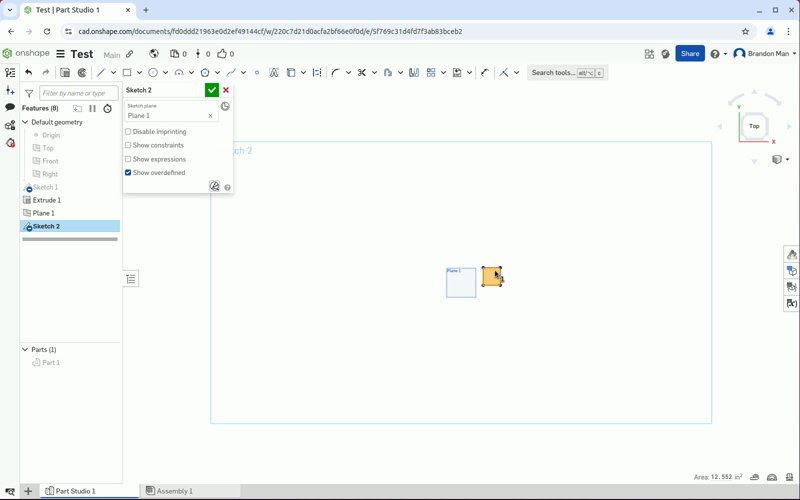
mouse_move(73, 352)
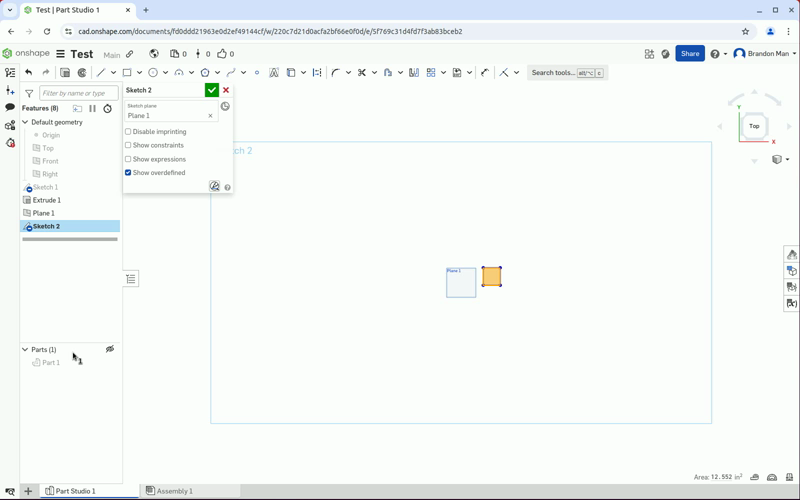
key(shift+y)
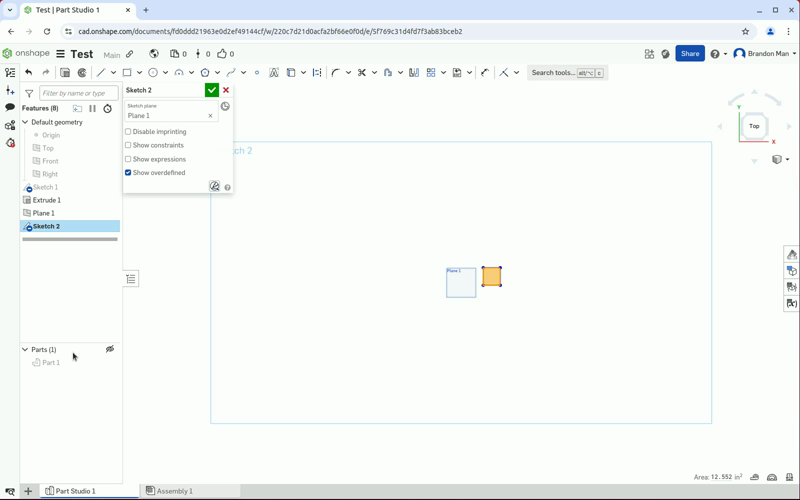
key(shift+e)
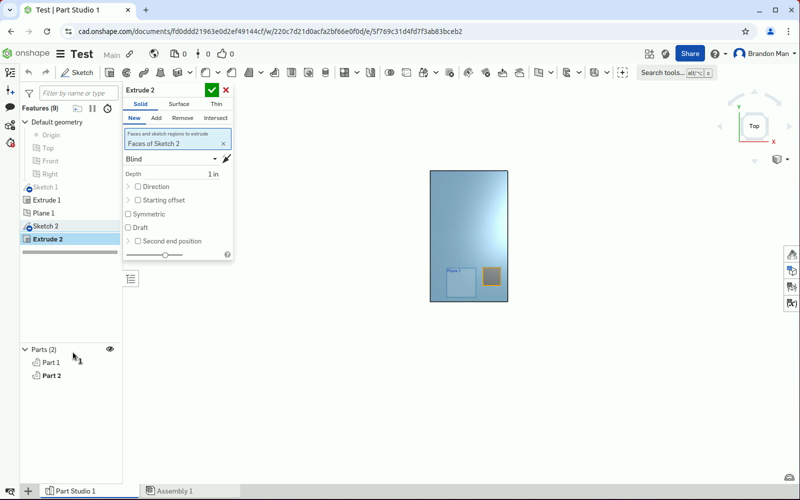
mouse_move(143, 106)
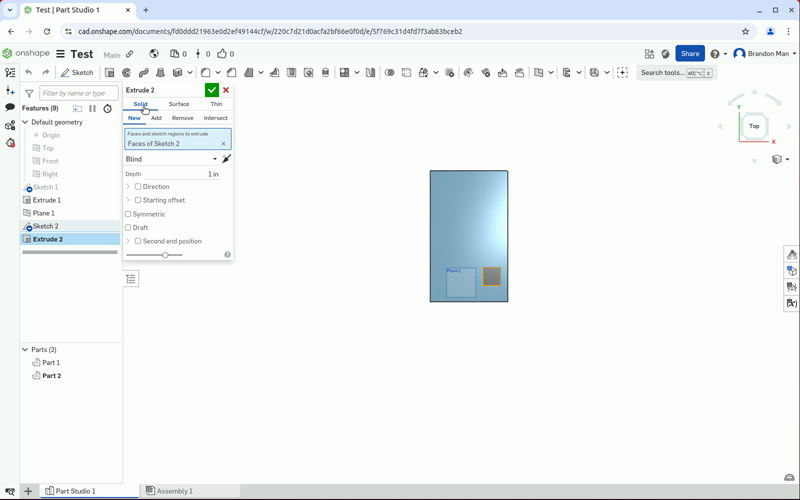
click(143, 106)
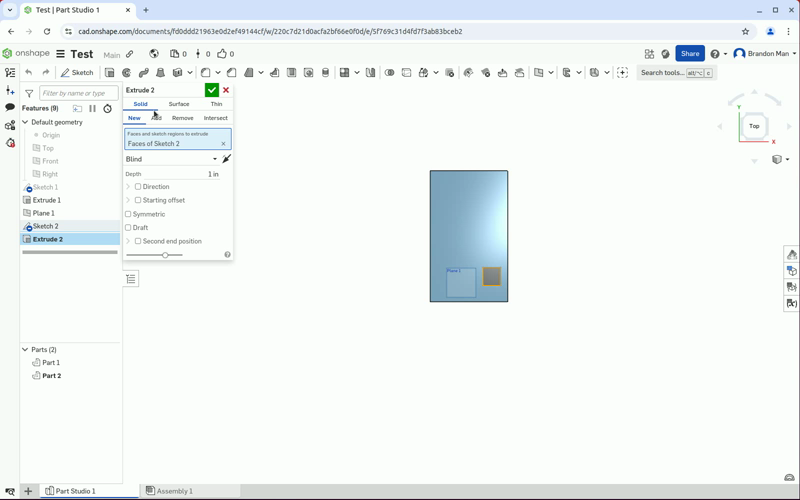
mouse_move(186, 120)
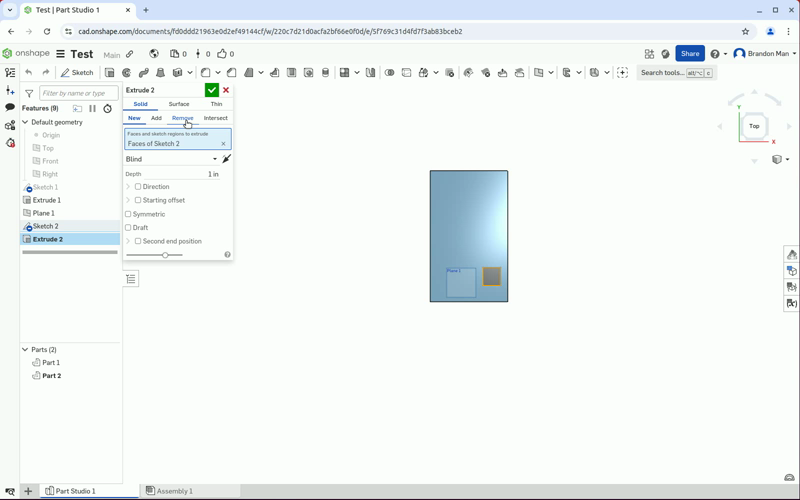
click(186, 120)
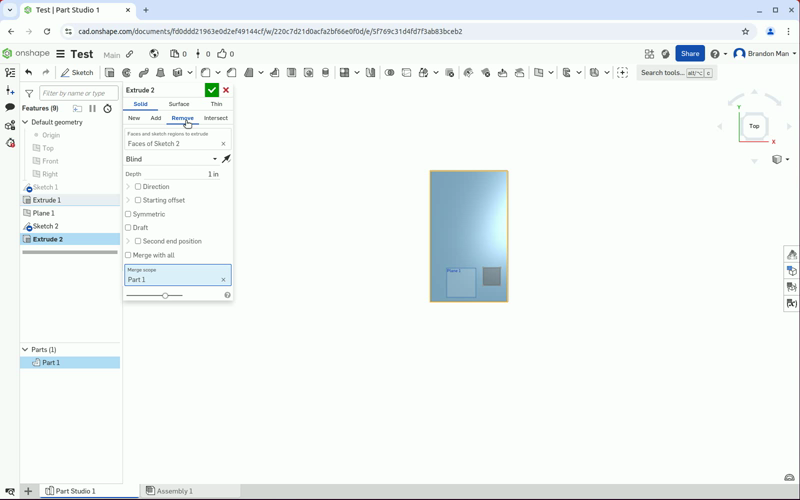
key(tab, 4)
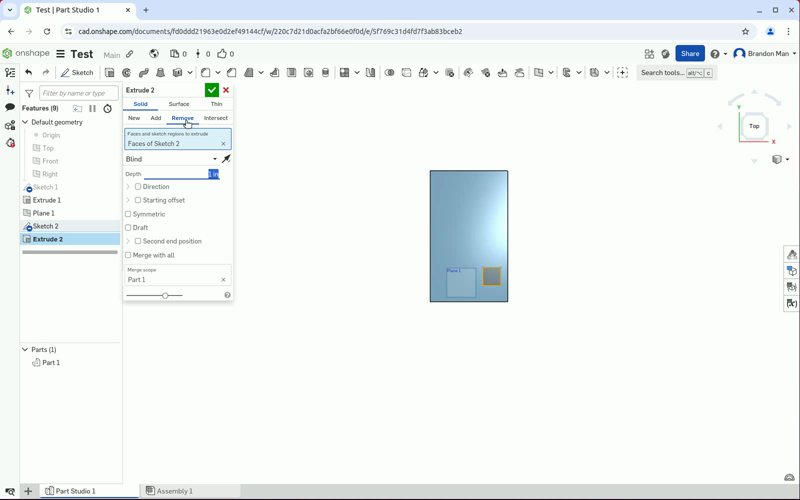
text(3.37)
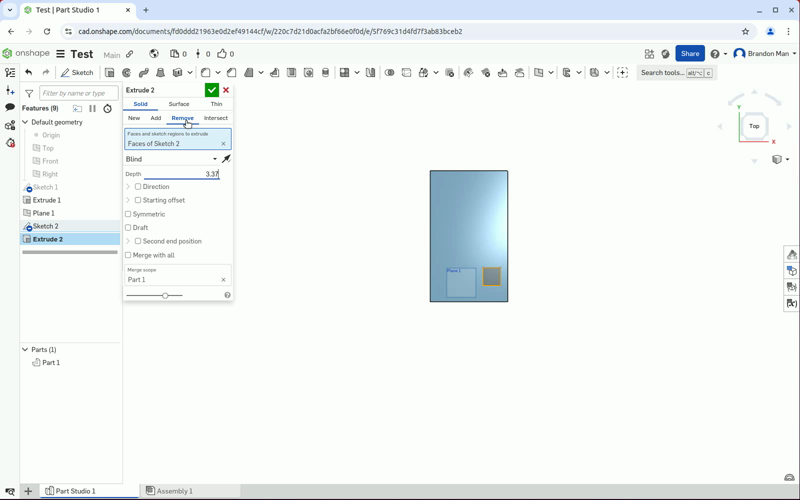
key(tab, 6)
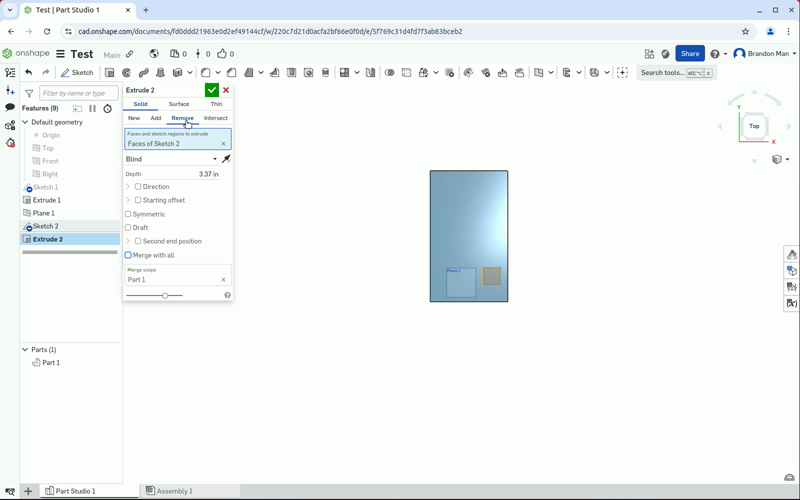
key(space)
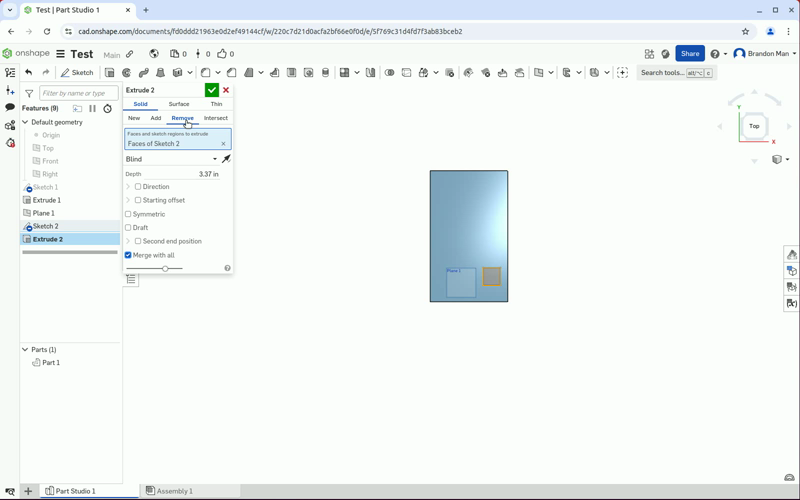
key(enter)
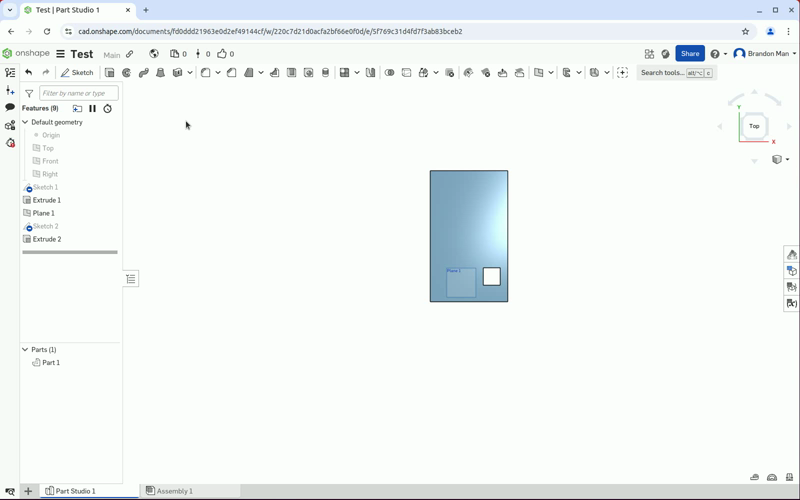
key(shift+h)
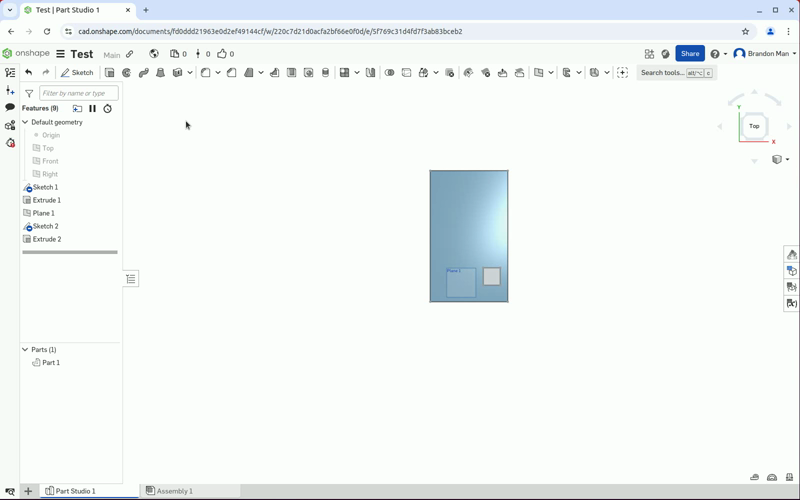
key(shift+h)
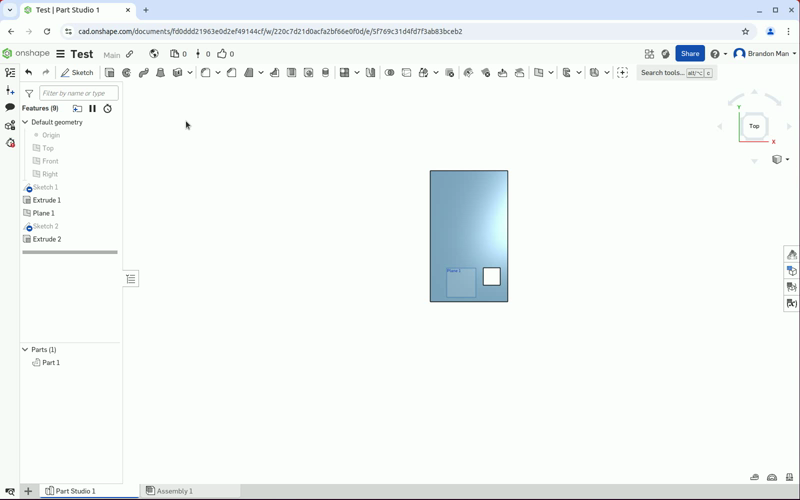
mouse_move(73, 189)
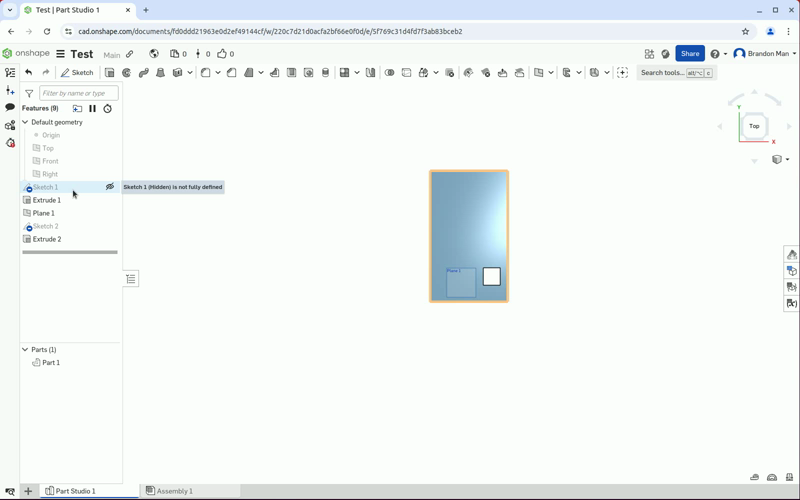
click(73, 189)
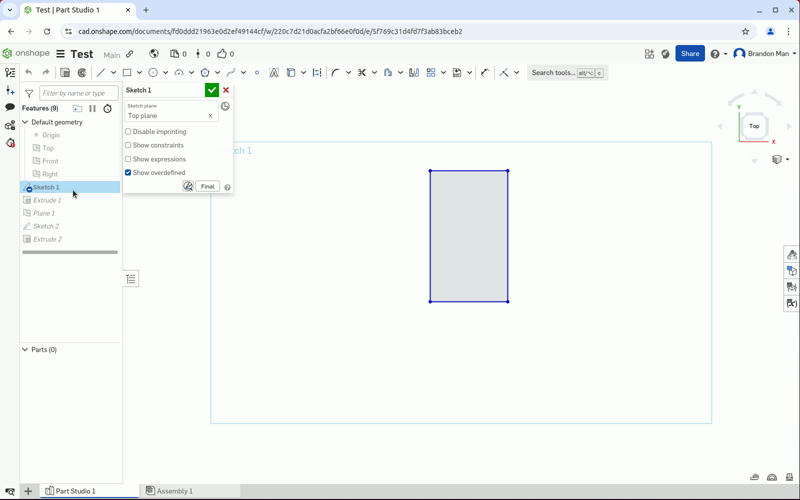
mouse_move(229, 92)
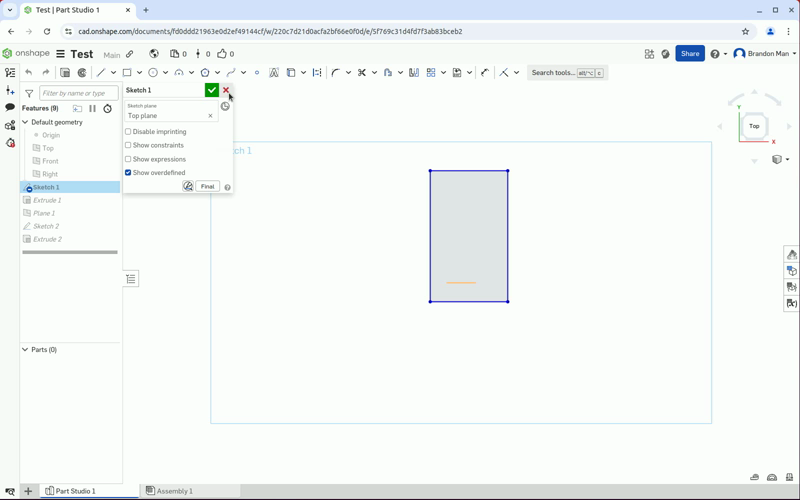
click(229, 92)
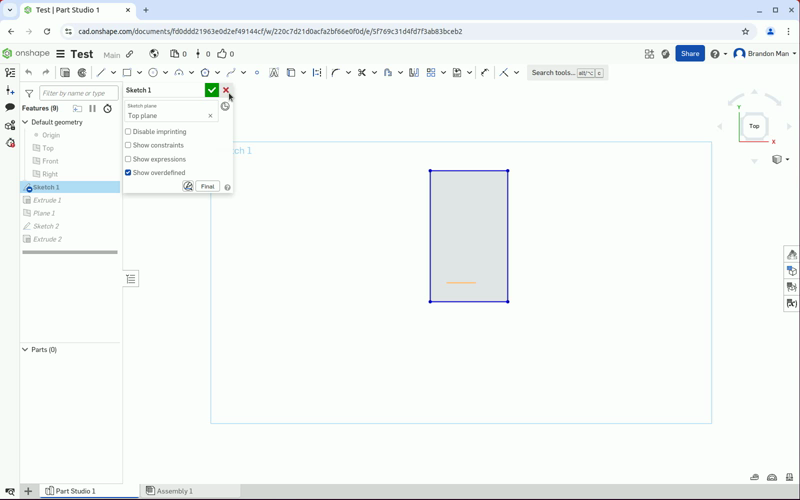
key(shift+s)
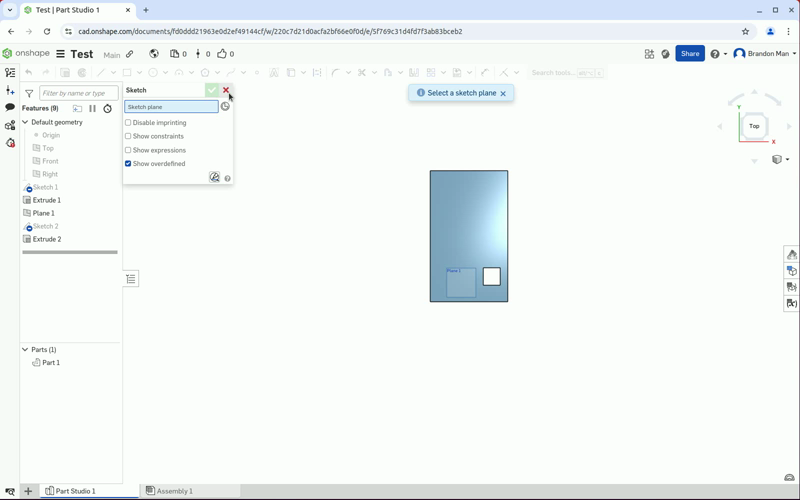
mouse_move(73, 215)
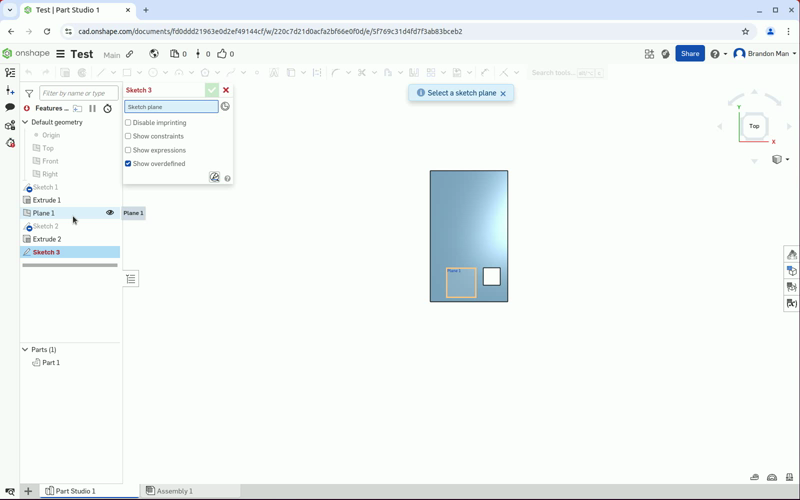
click(73, 215)
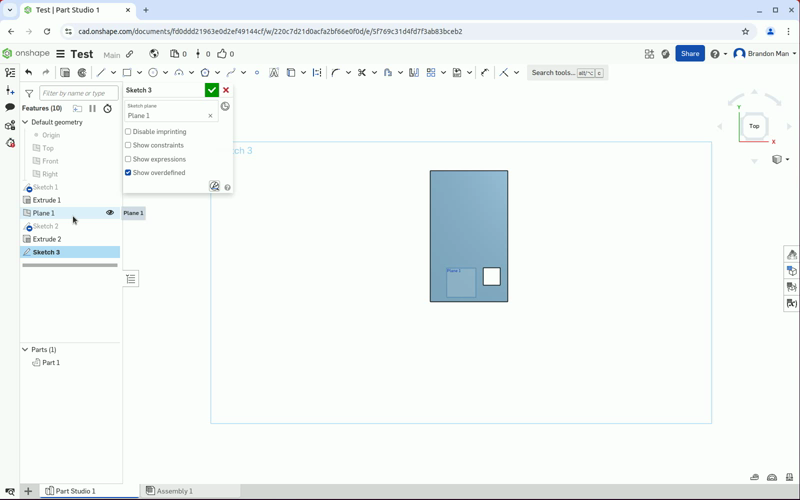
mouse_move(73, 352)
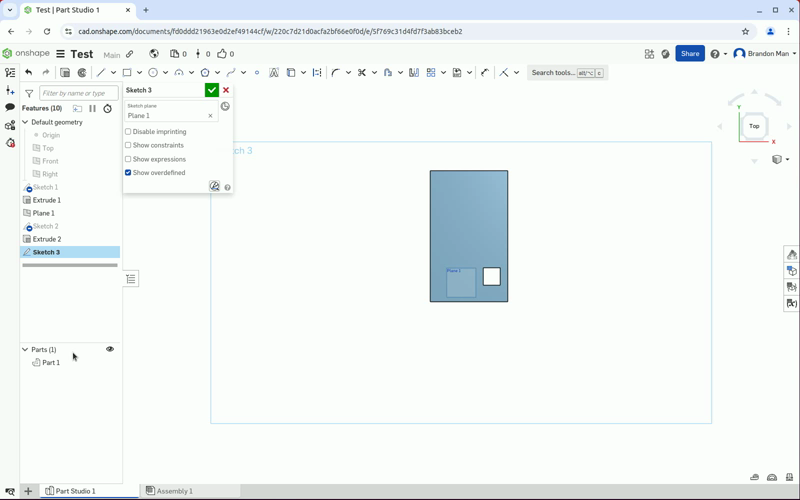
key(y)
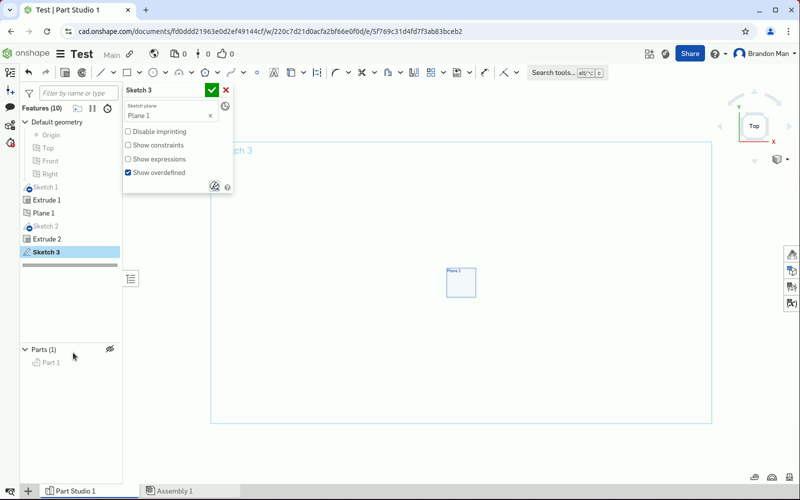
key(l)
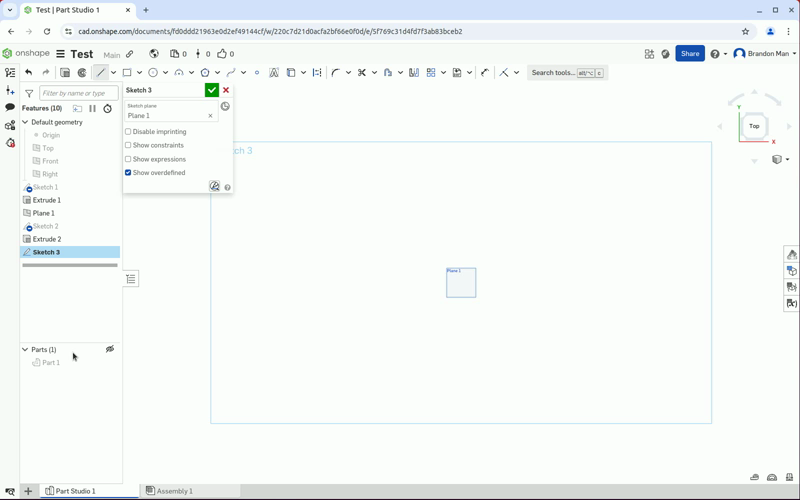
key_down(shift)
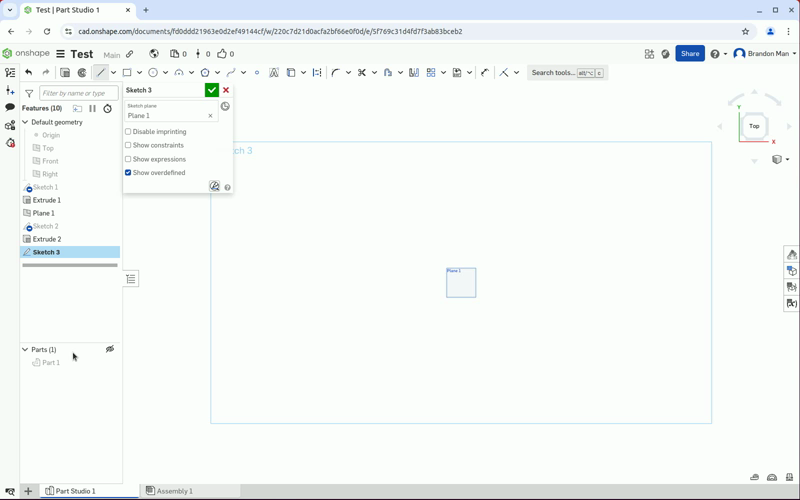
mouse_move(463, 268)
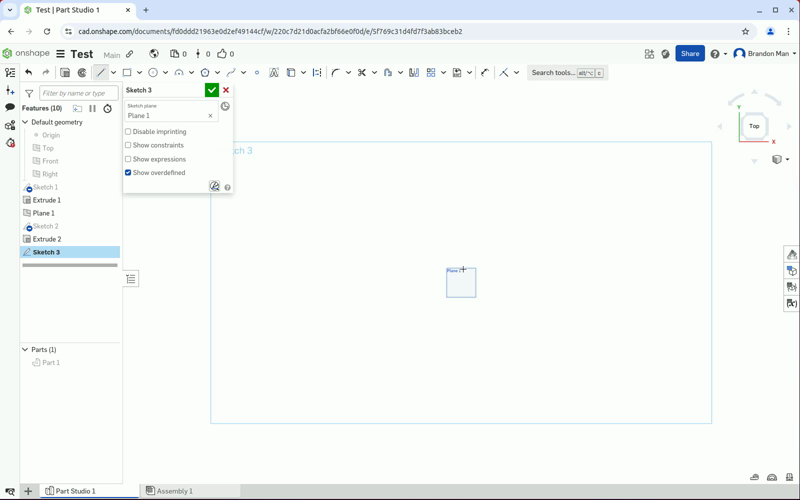
click(463, 268)
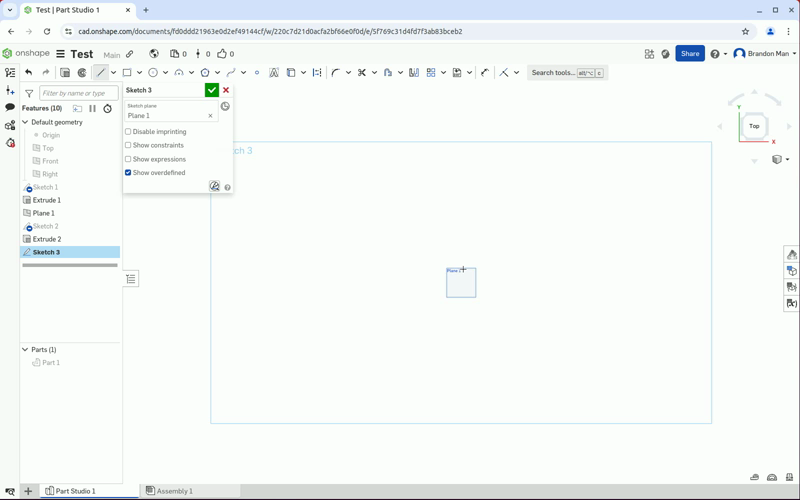
key_up(shift)
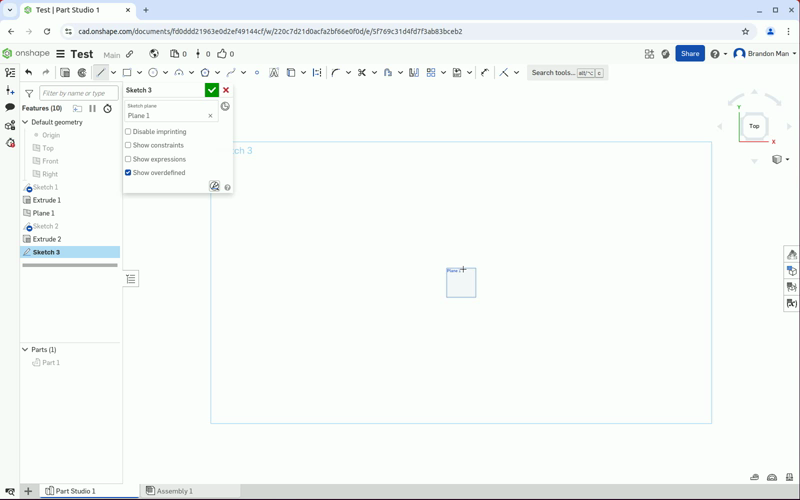
key_down(shift)
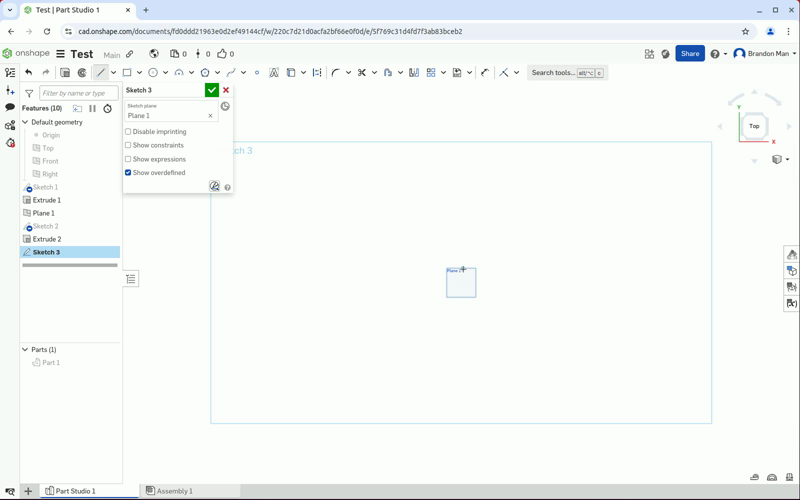
mouse_move(493, 268)
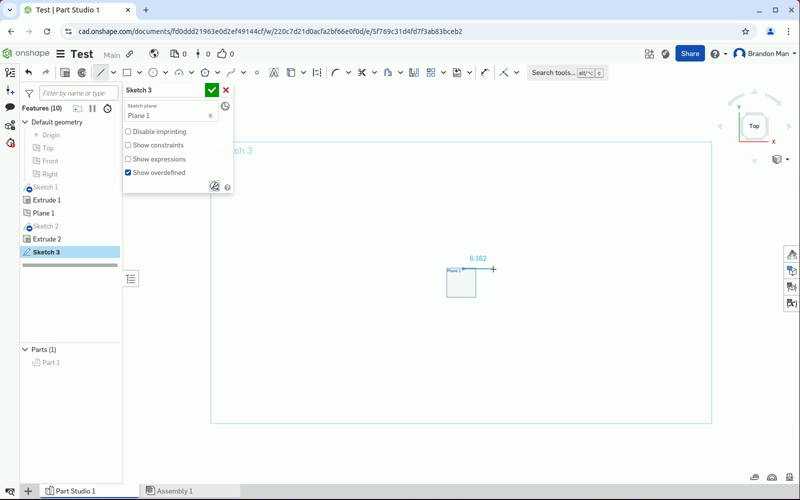
mouse_move(470, 268)
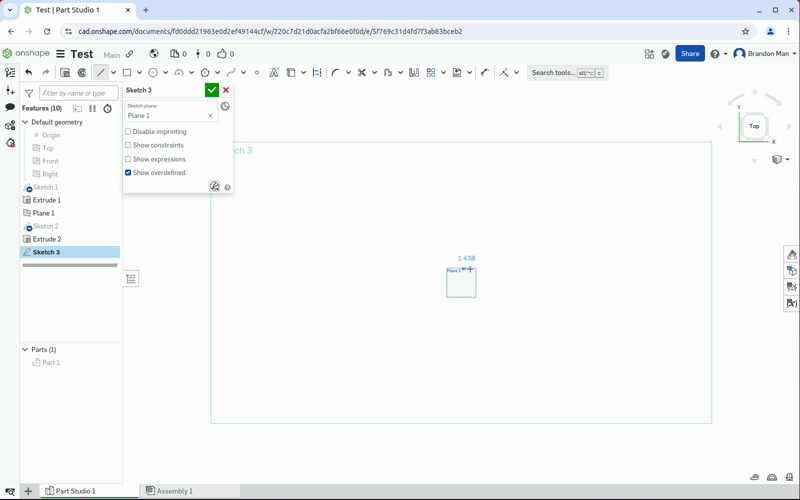
scroll(6)
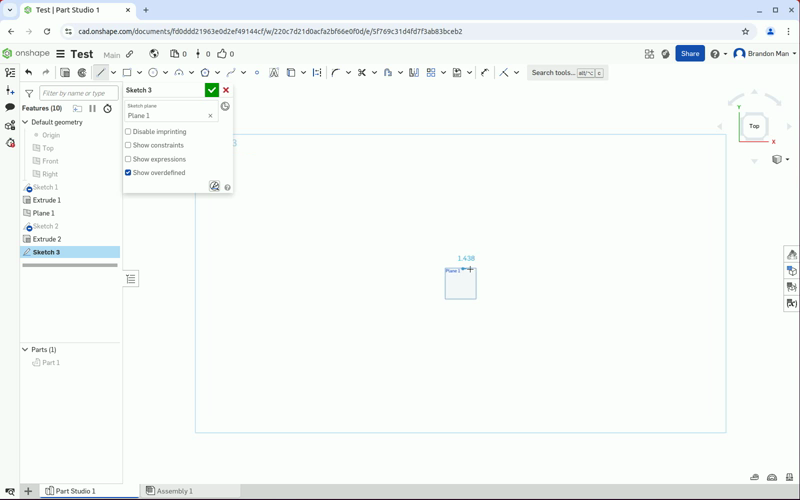
scroll(6)
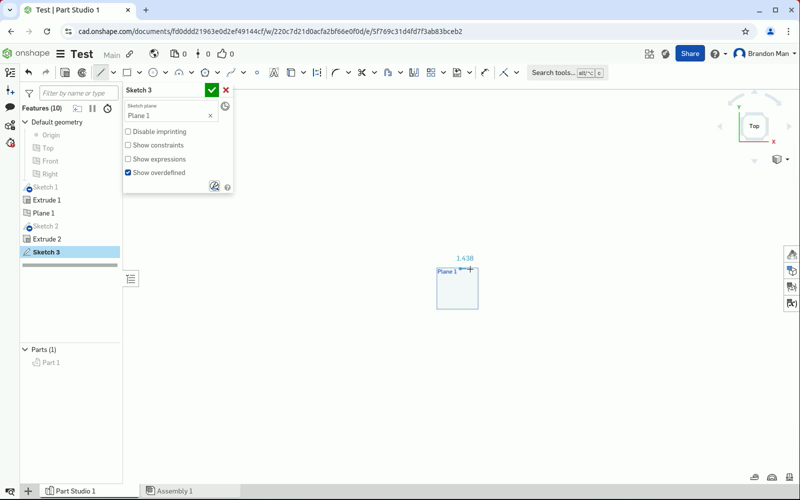
scroll(6)
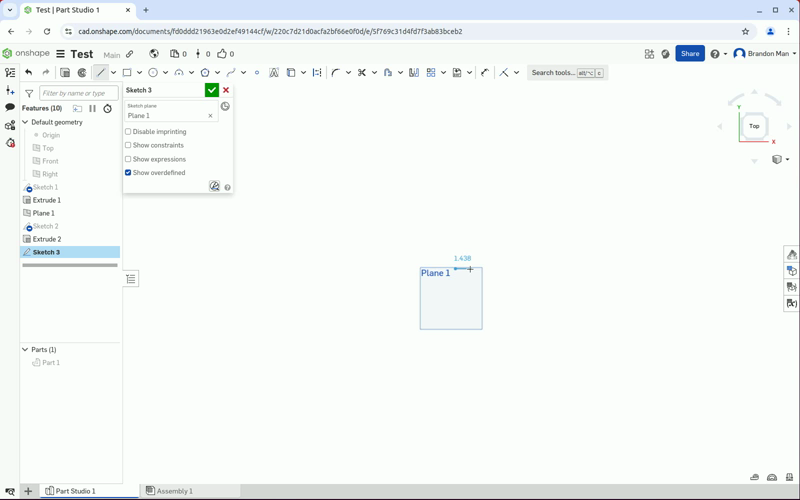
scroll(6)
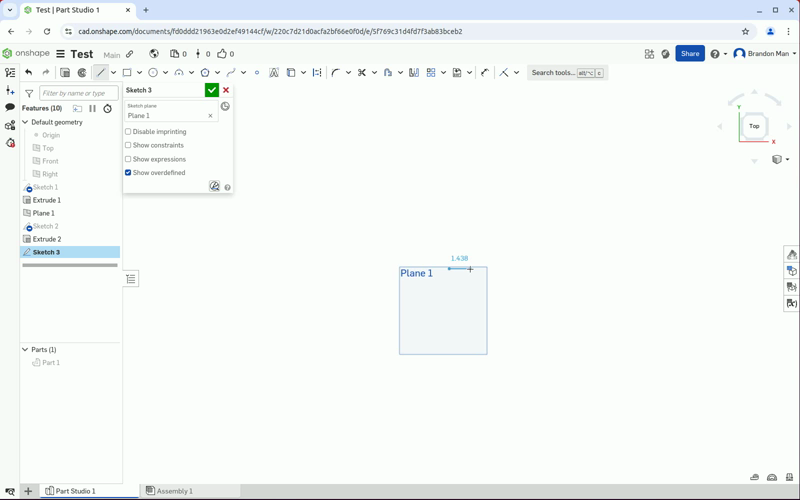
scroll(6)
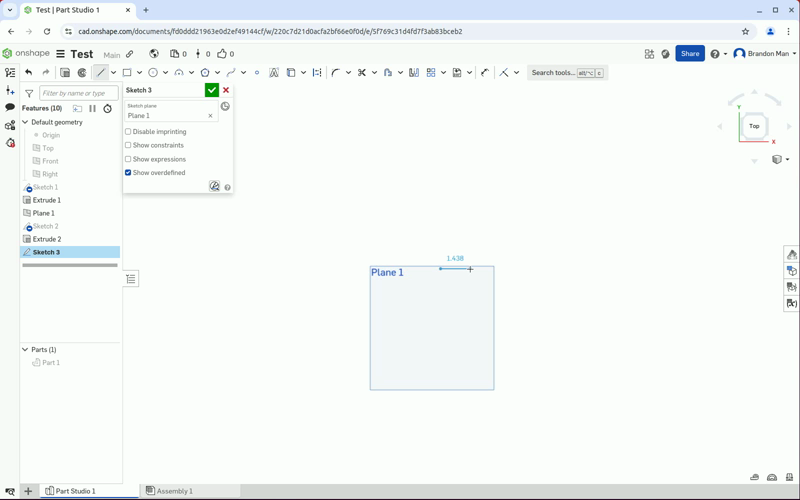
scroll(6)
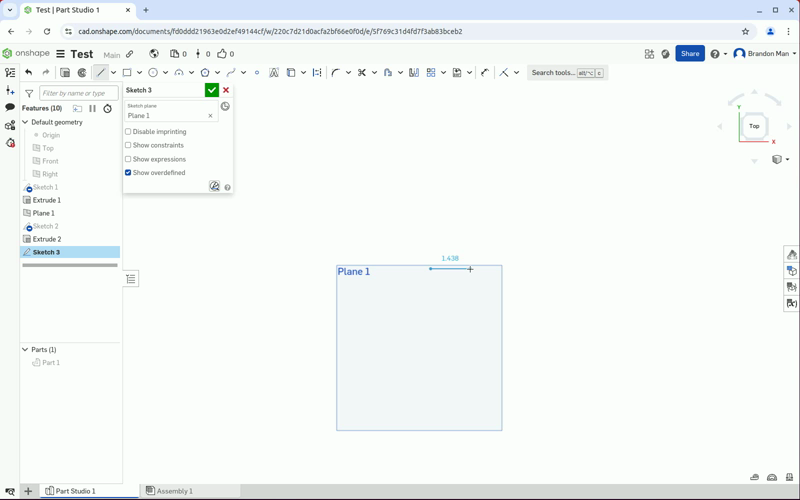
scroll(6)
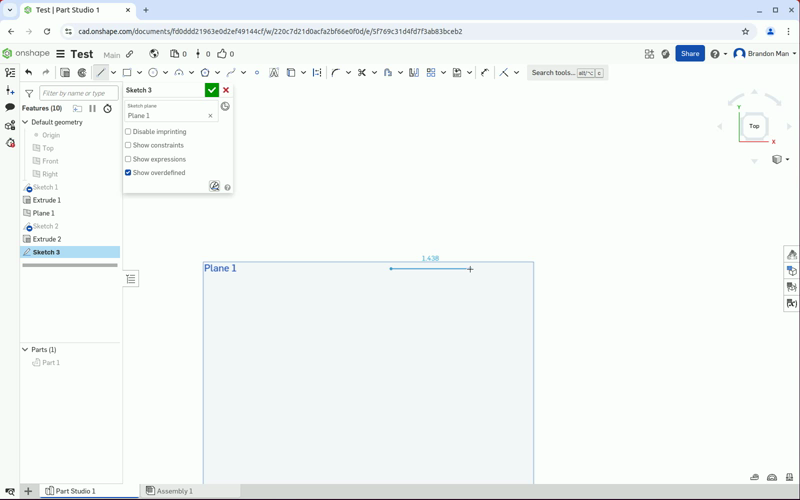
click(470, 268)
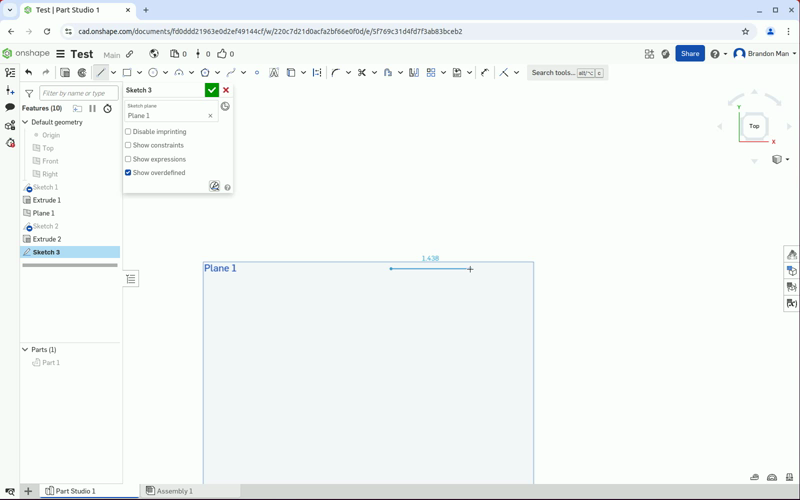
scroll(-6)
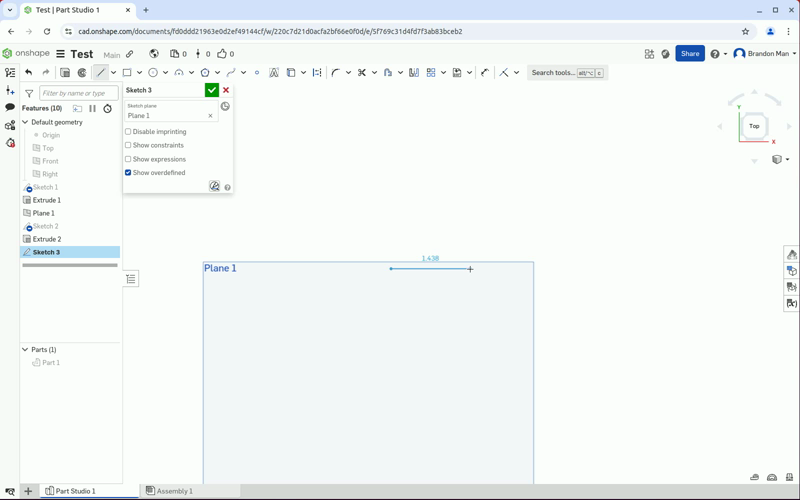
scroll(-6)
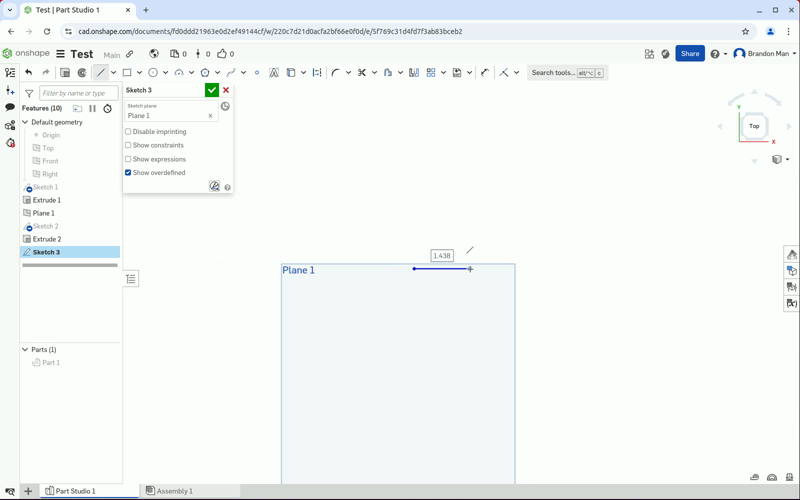
scroll(-6)
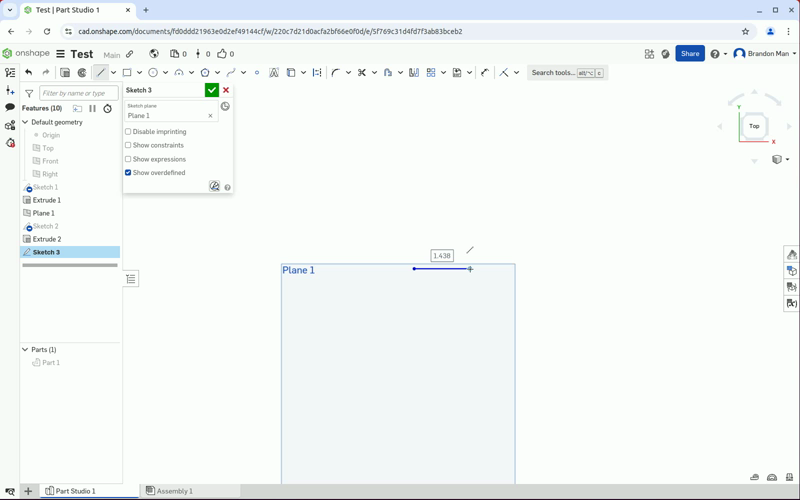
scroll(-6)
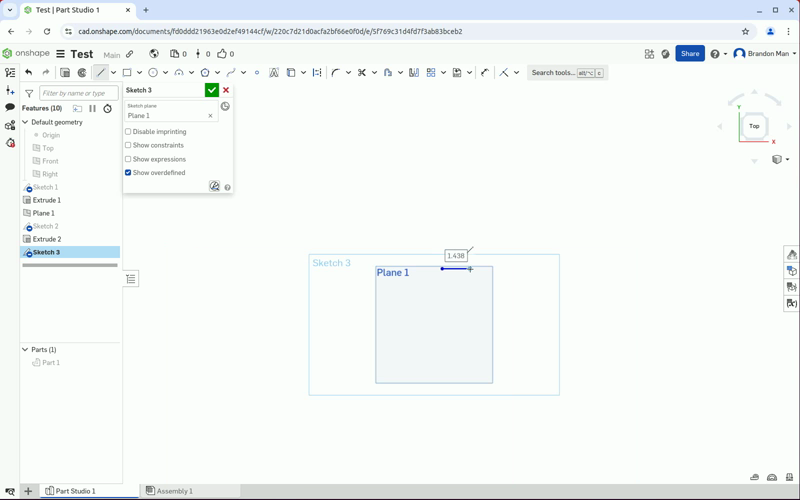
scroll(-6)
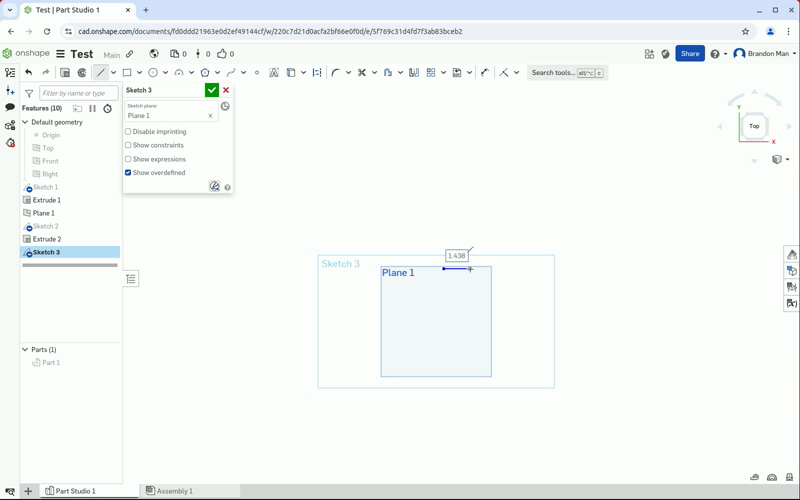
scroll(-6)
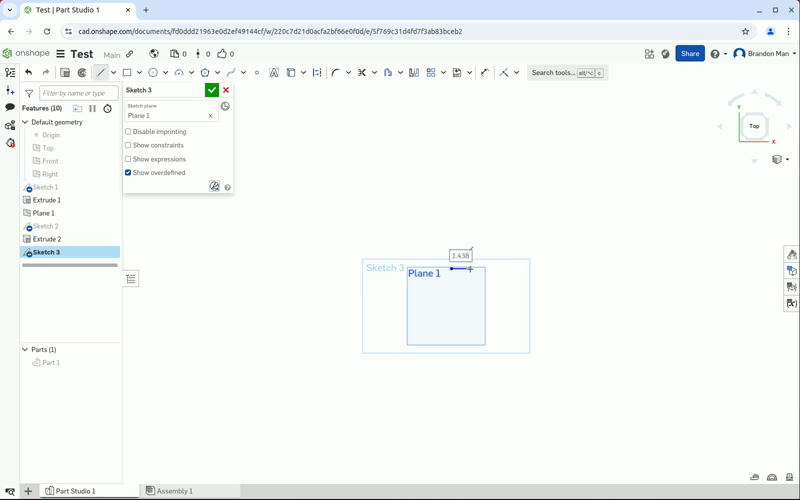
scroll(-6)
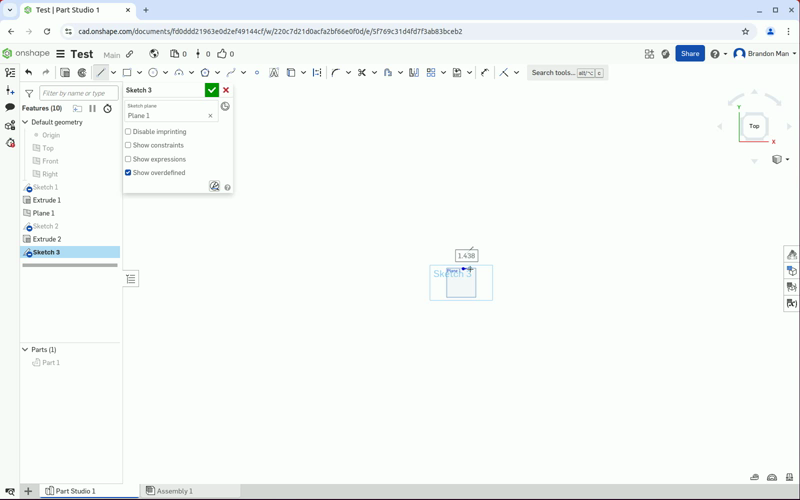
key_up(shift)
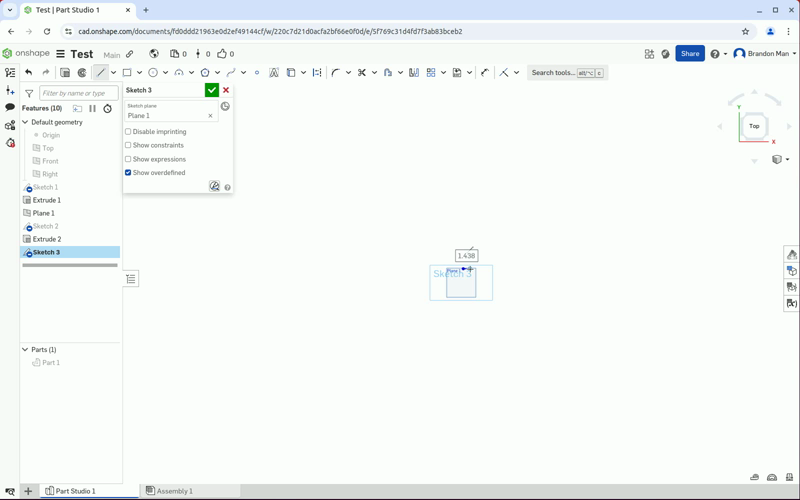
key_down(shift)
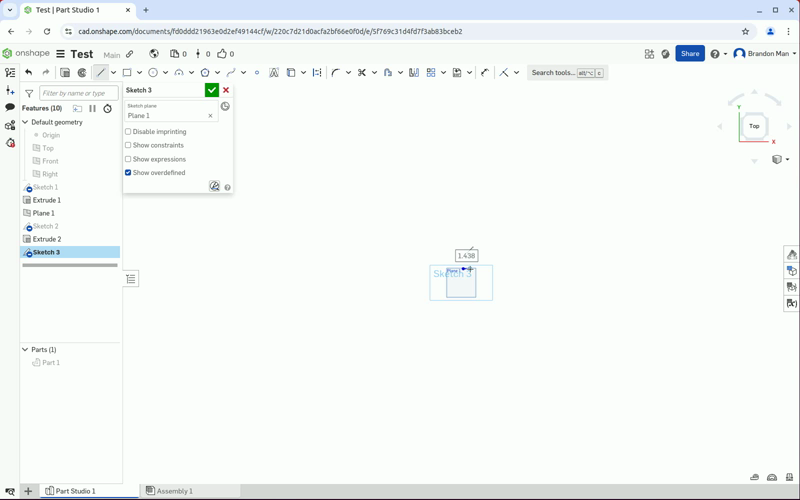
mouse_move(500, 268)
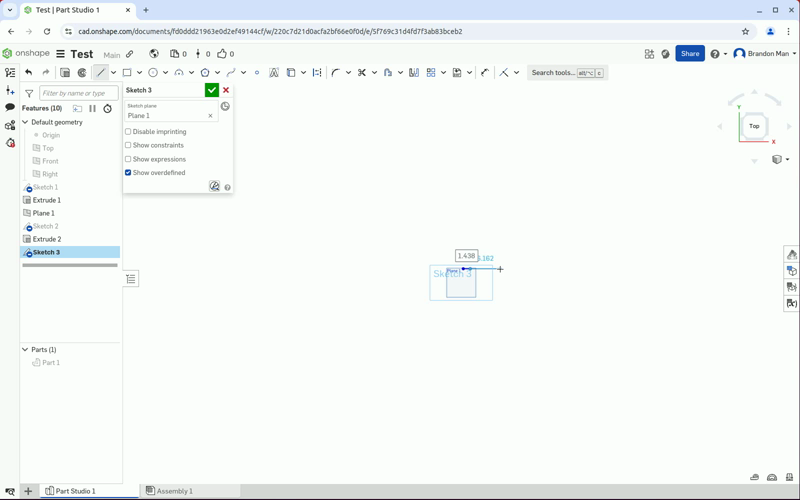
mouse_move(470, 261)
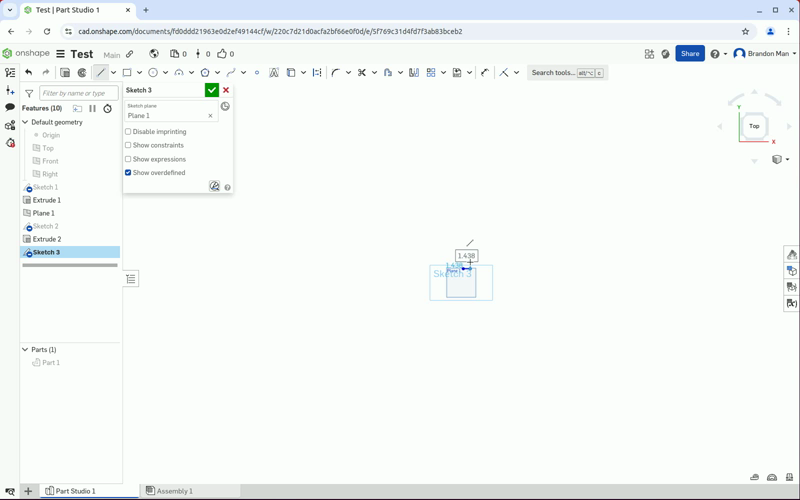
scroll(6)
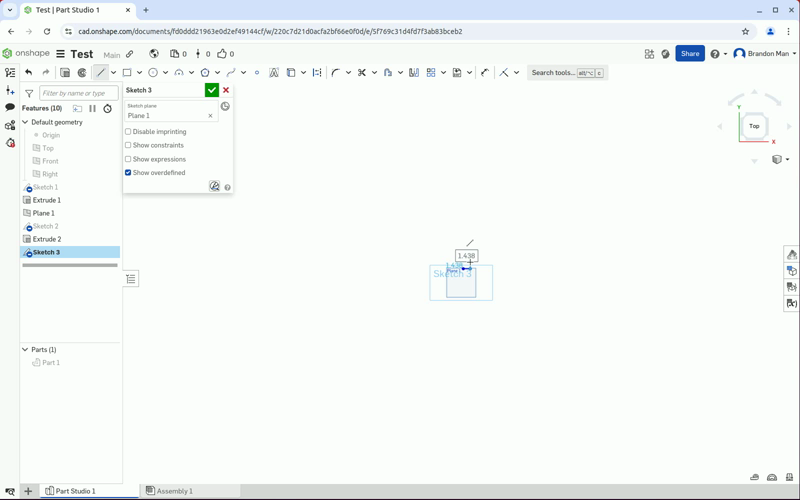
scroll(6)
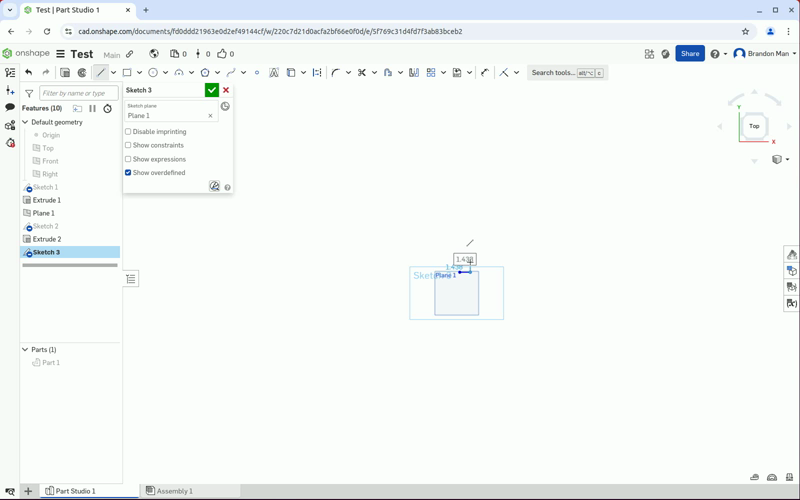
scroll(6)
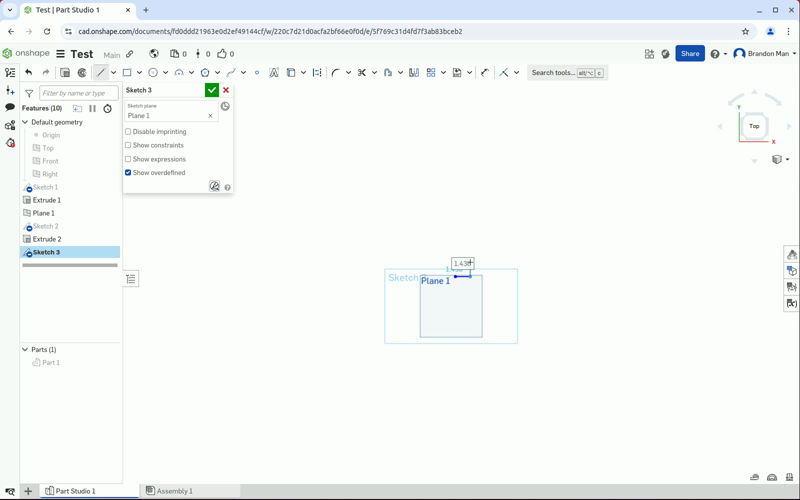
scroll(6)
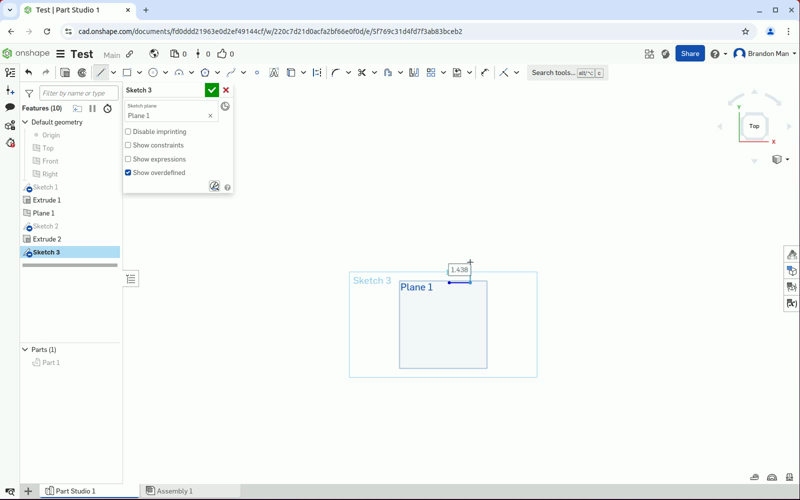
scroll(6)
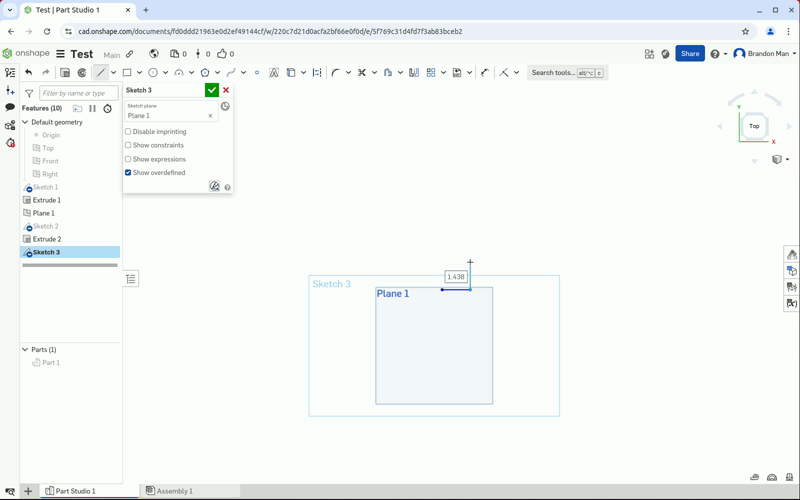
scroll(6)
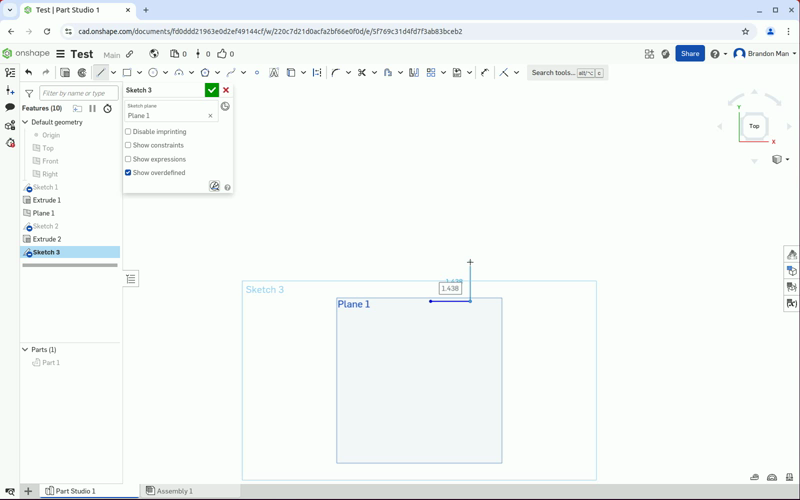
scroll(6)
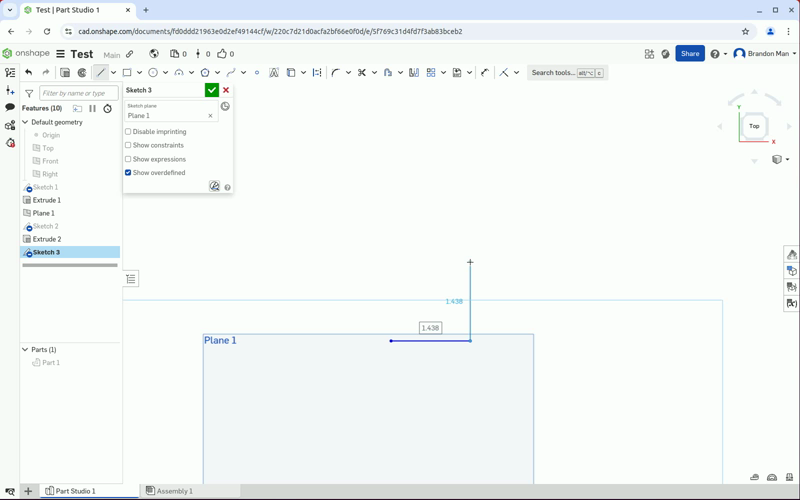
click(470, 261)
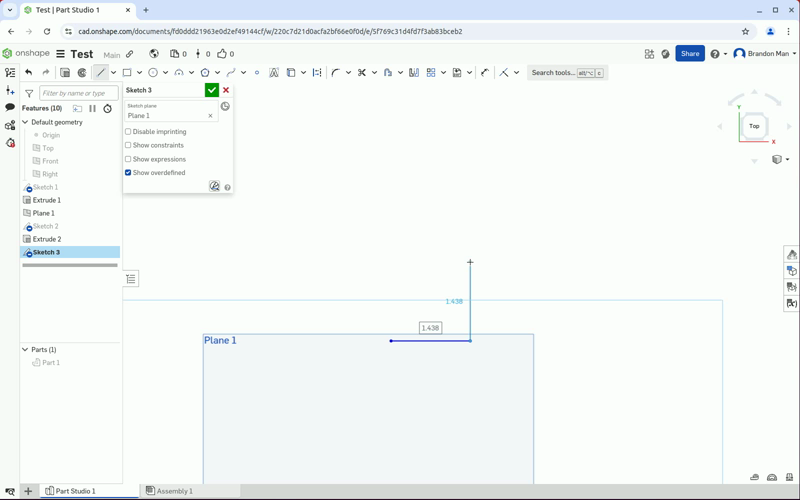
scroll(-6)
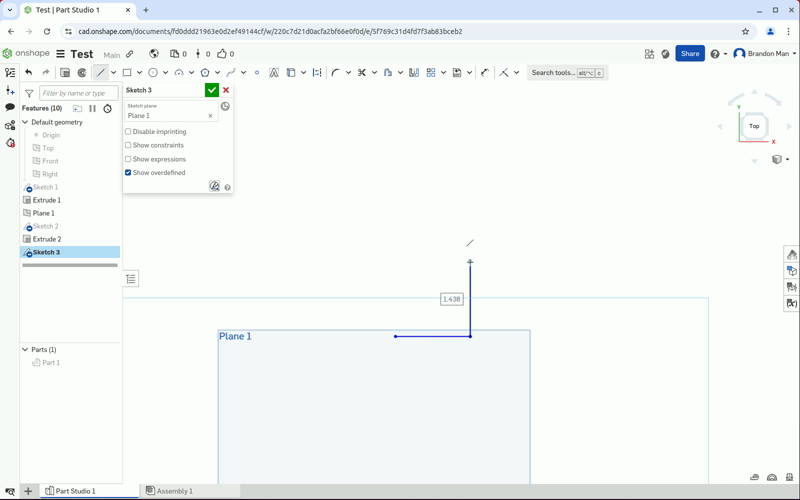
scroll(-6)
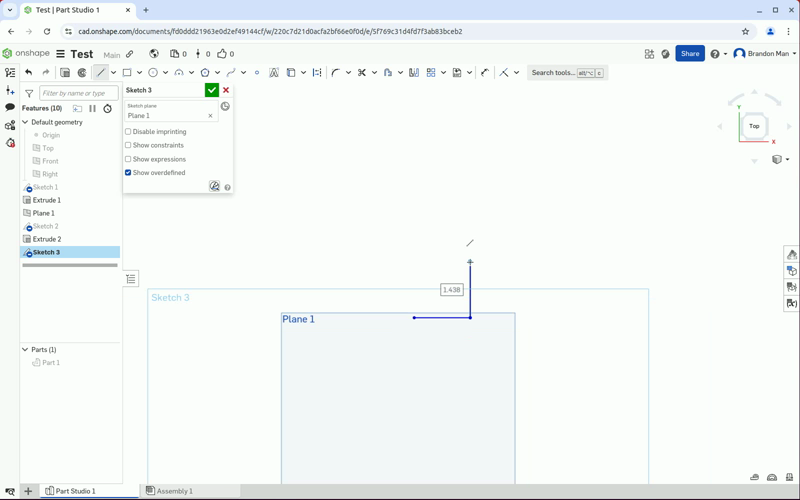
scroll(-6)
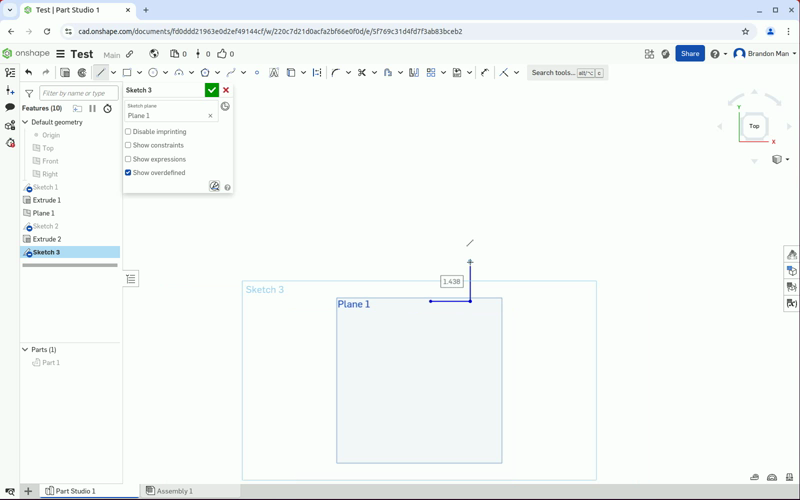
scroll(-6)
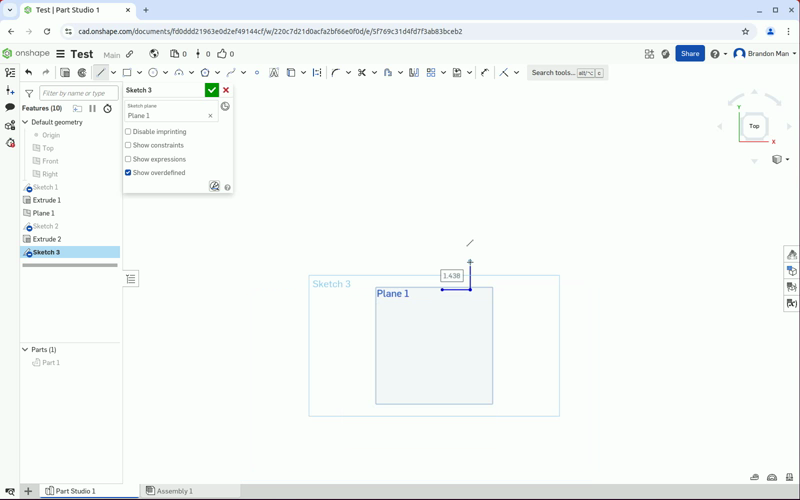
scroll(-6)
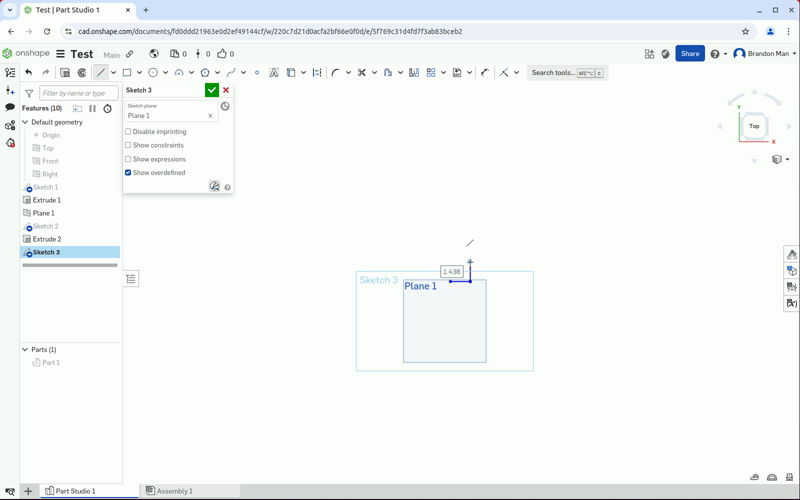
scroll(-6)
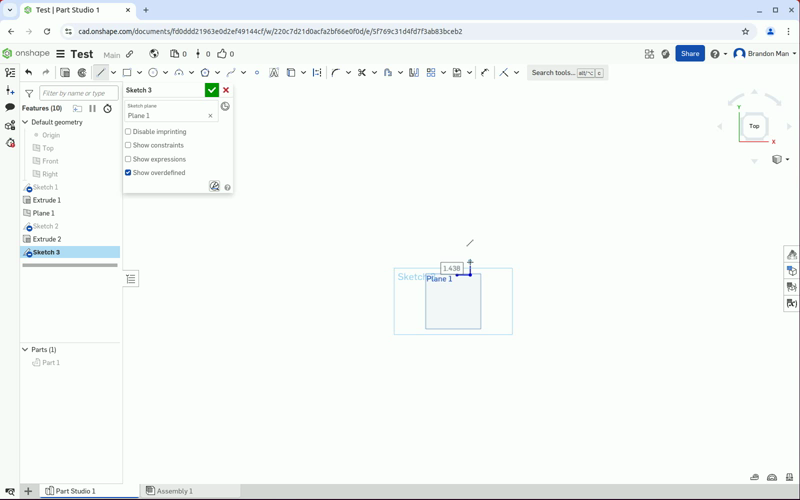
scroll(-6)
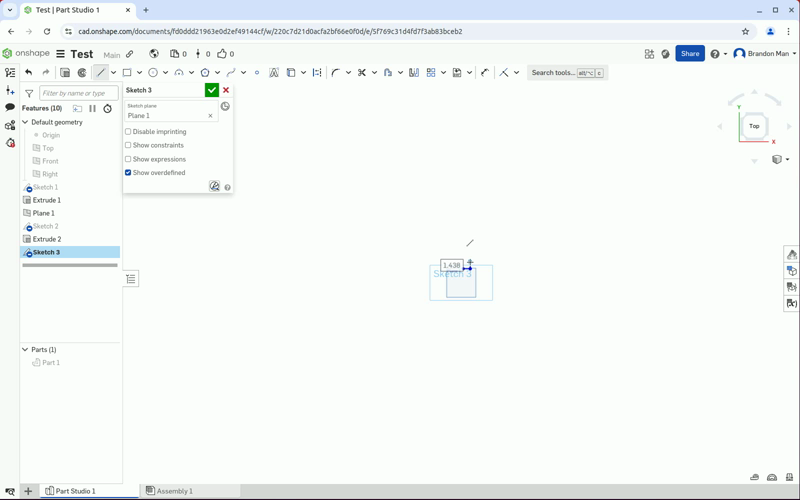
key_up(shift)
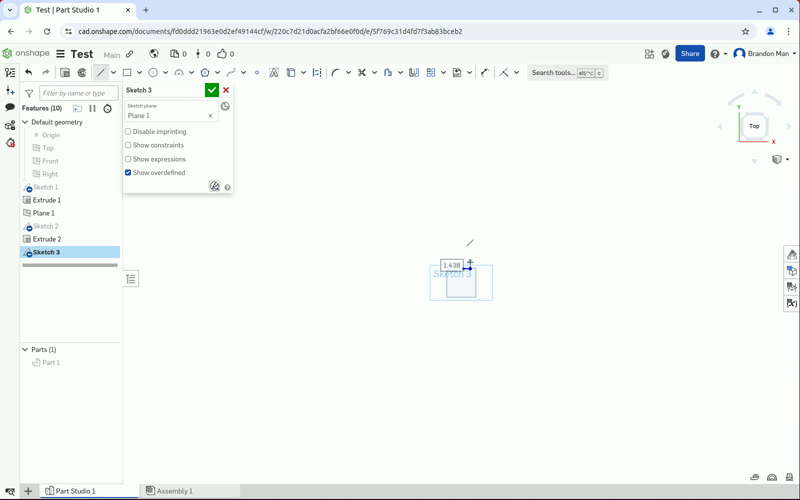
key_down(shift)
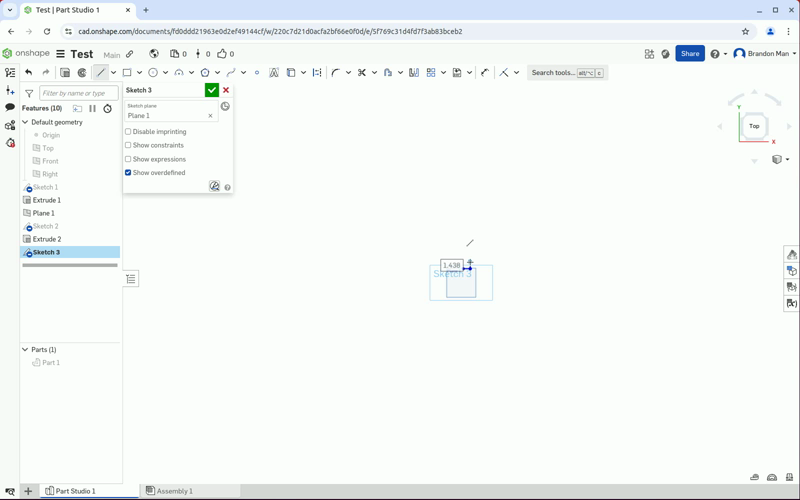
mouse_move(500, 261)
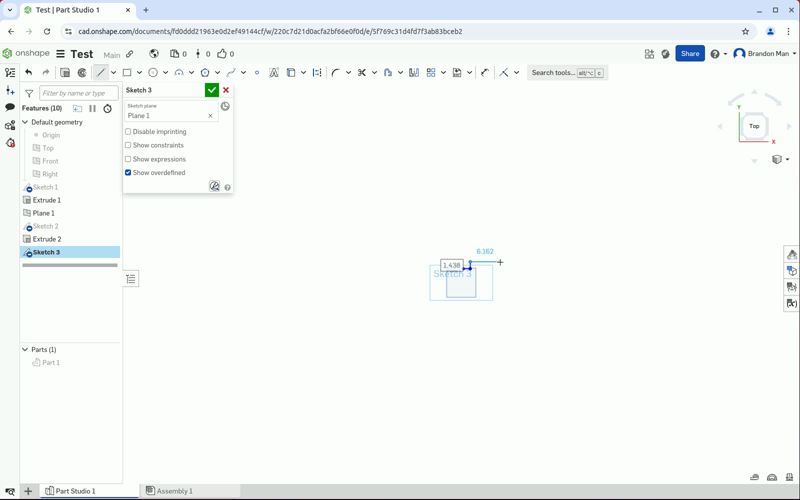
mouse_move(463, 261)
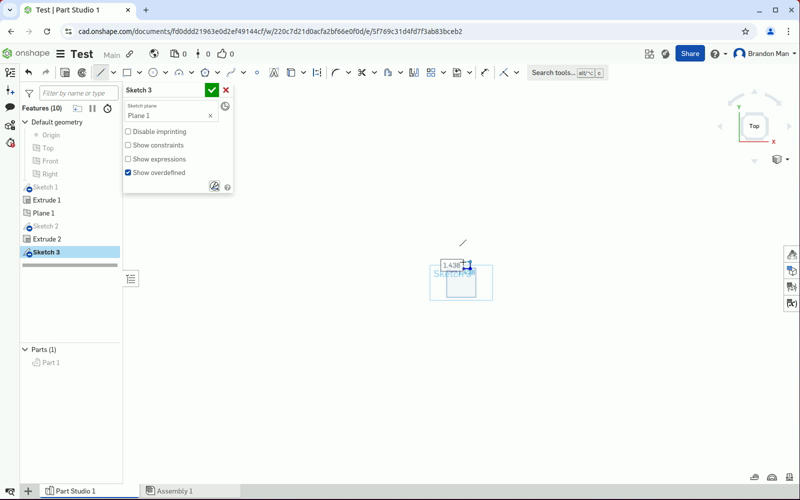
scroll(6)
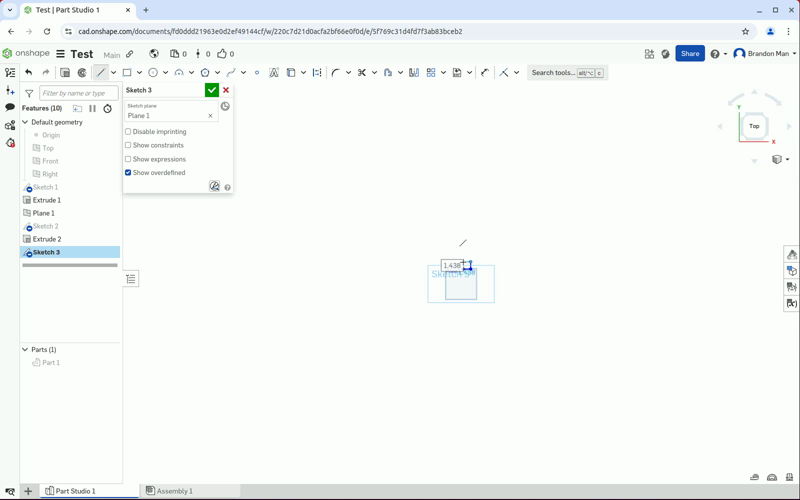
scroll(6)
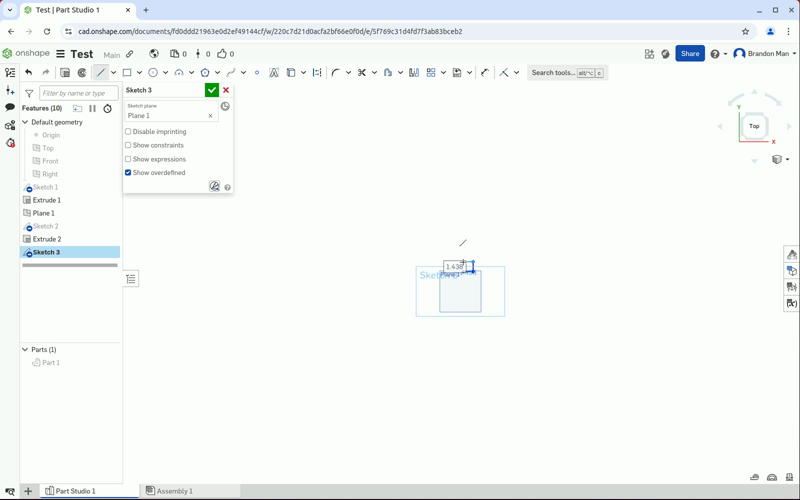
scroll(6)
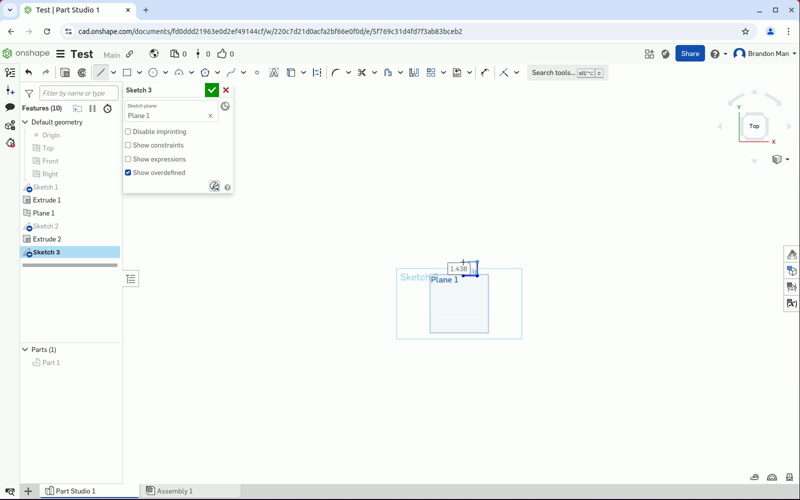
scroll(6)
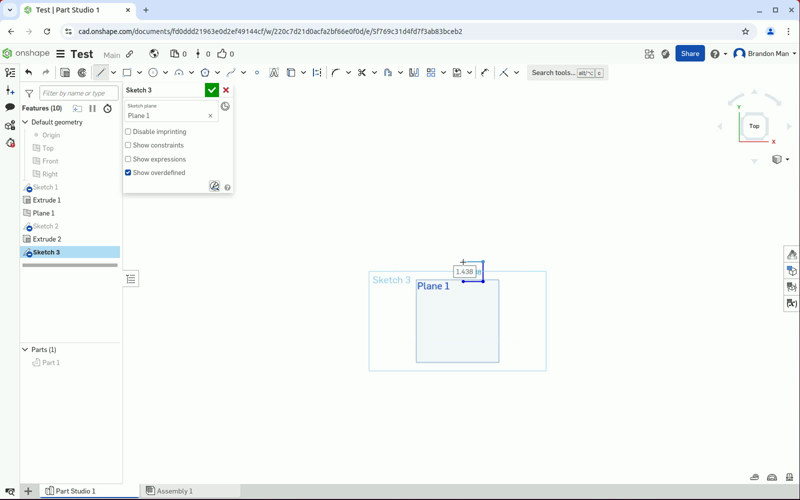
scroll(6)
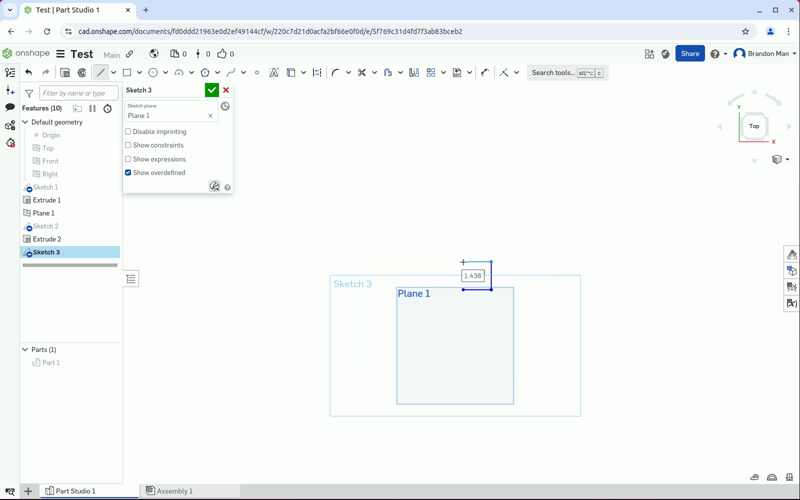
scroll(6)
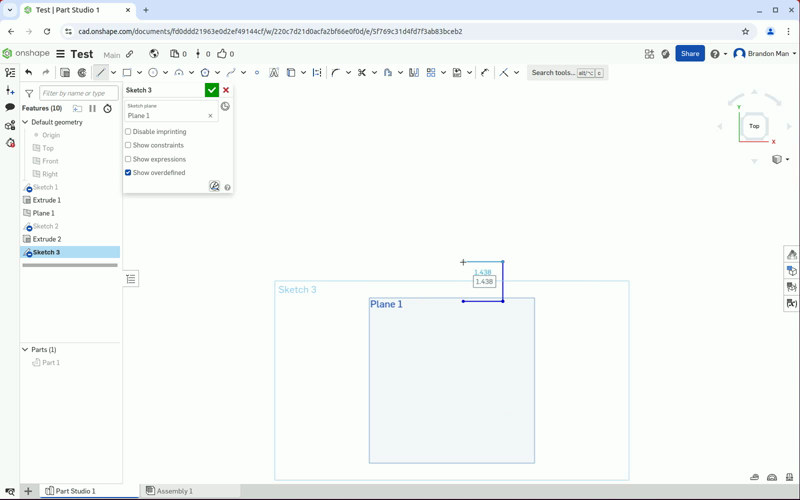
scroll(6)
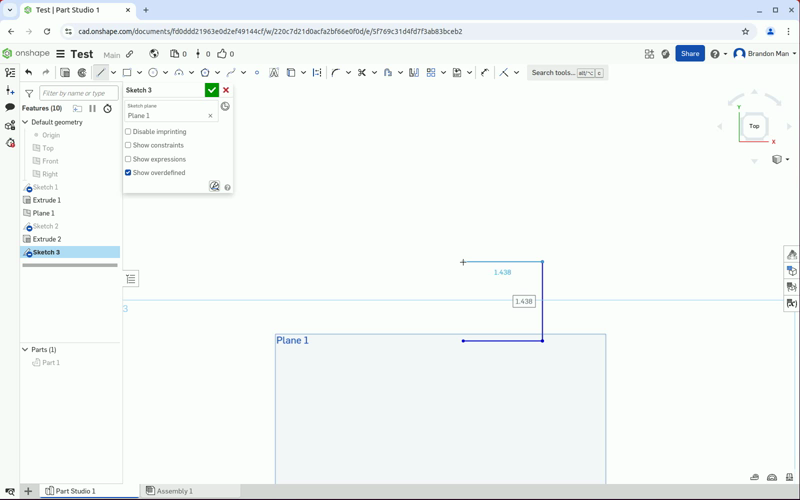
click(463, 261)
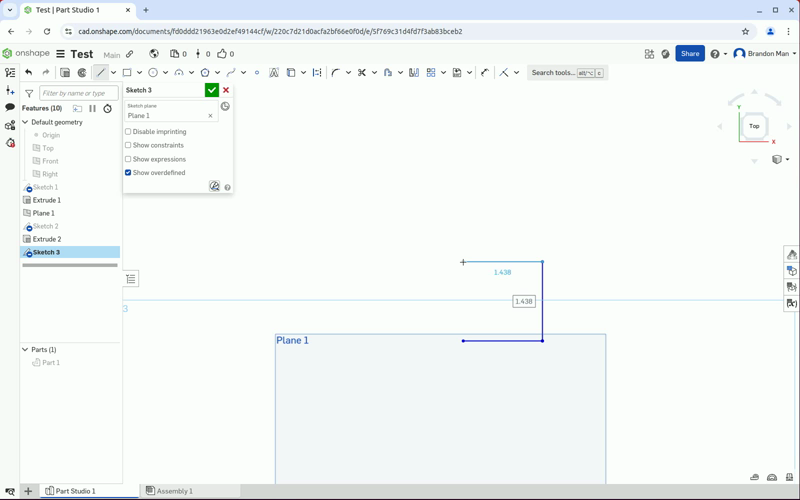
scroll(-6)
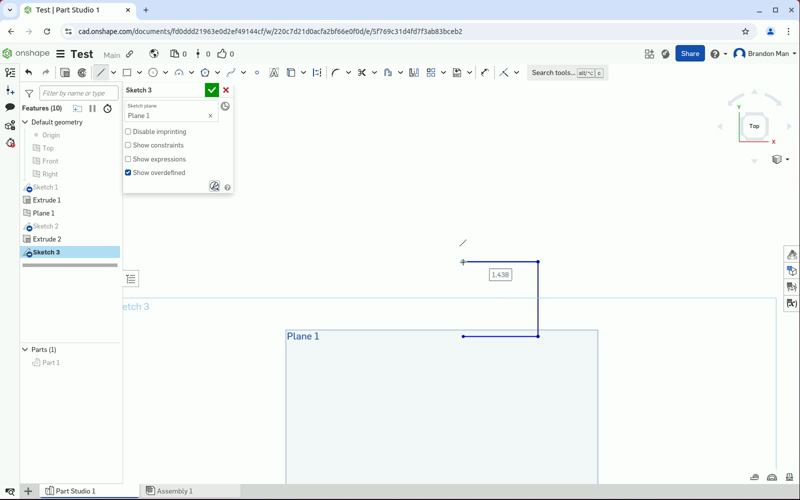
scroll(-6)
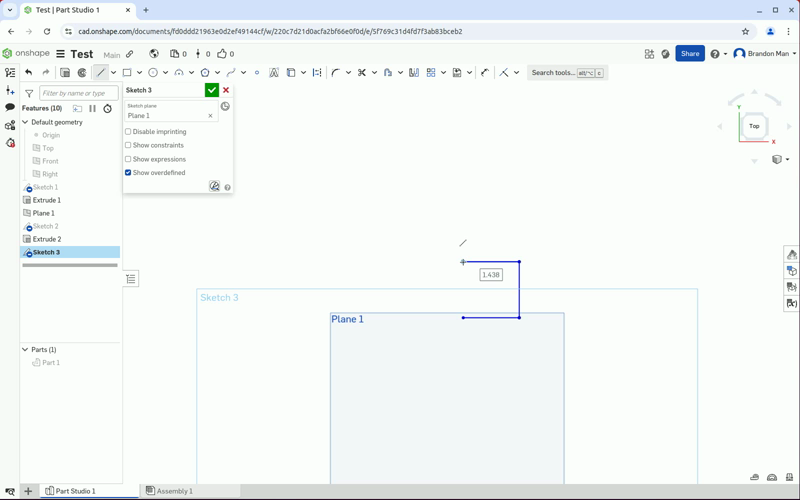
scroll(-6)
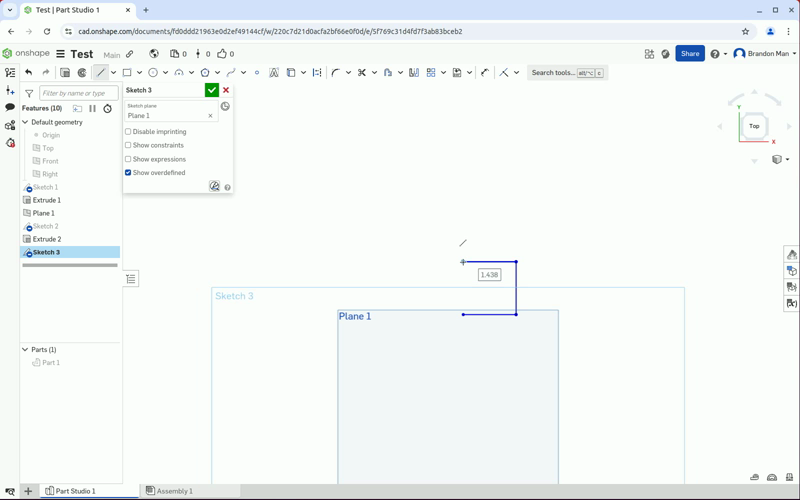
scroll(-6)
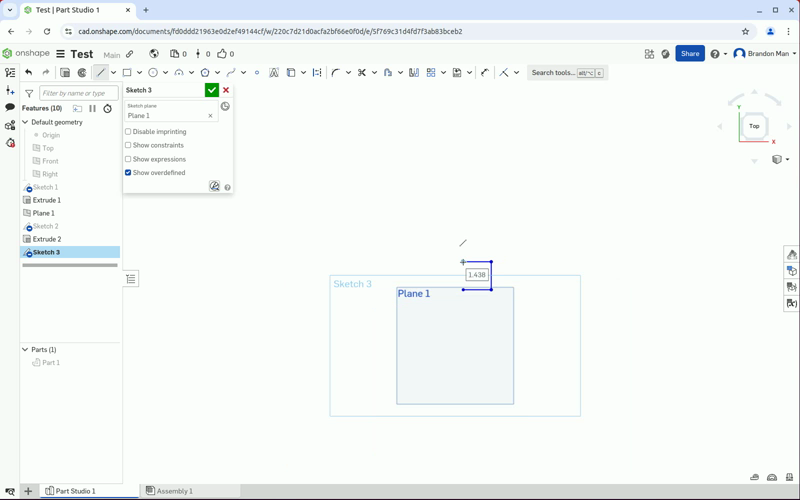
scroll(-6)
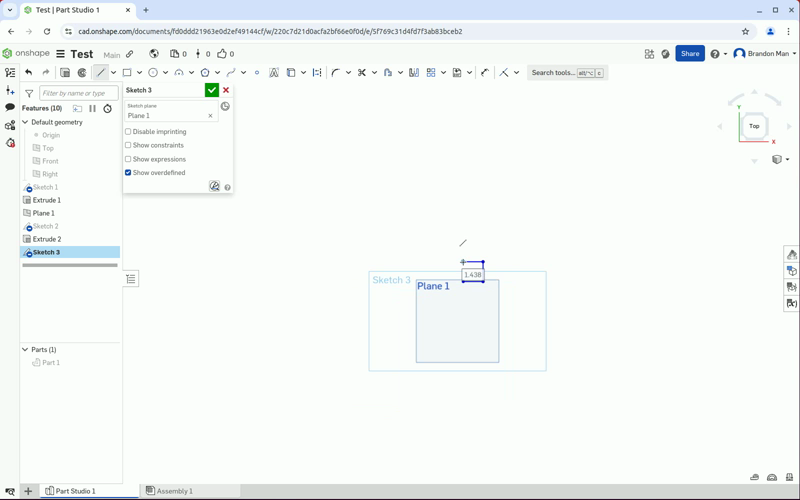
scroll(-6)
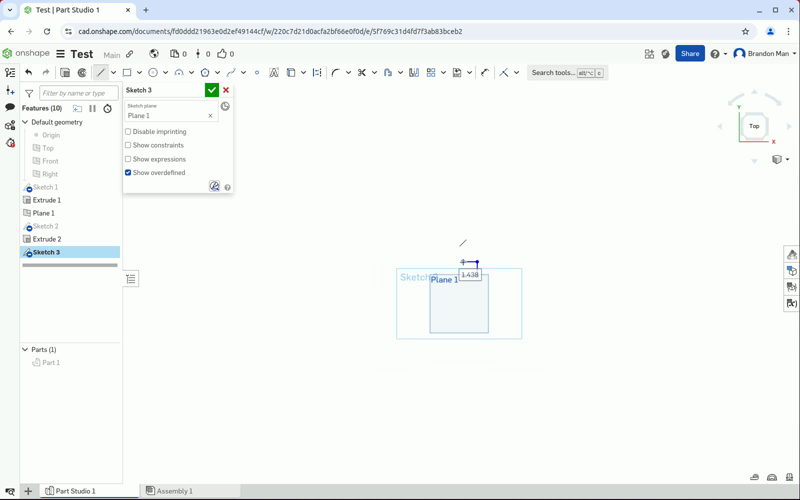
scroll(-6)
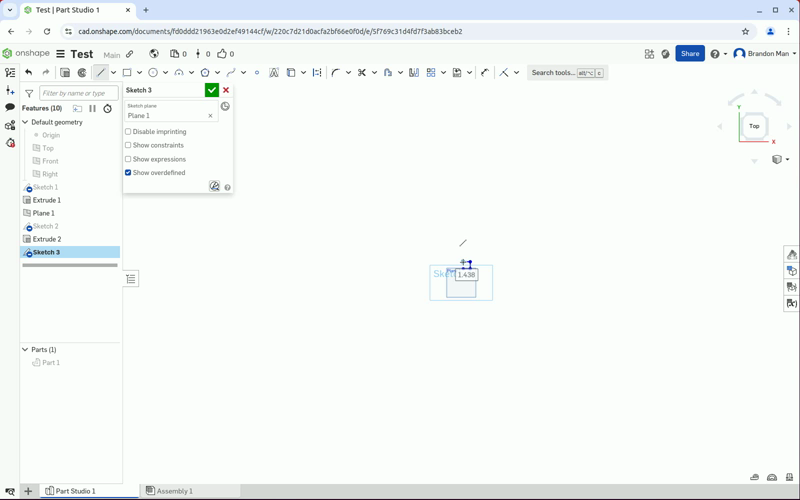
key_up(shift)
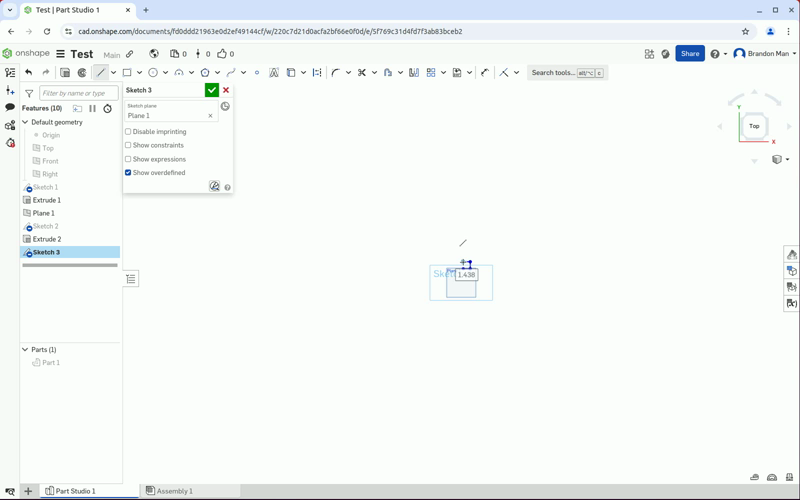
mouse_move(493, 261)
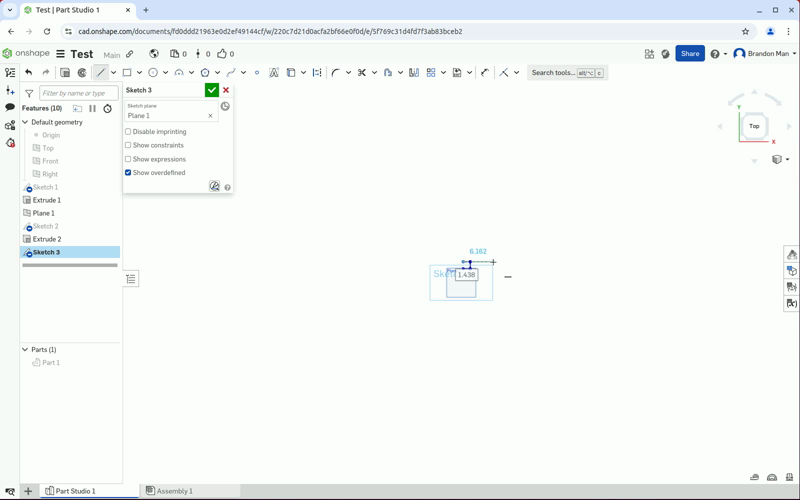
key_down(shift)
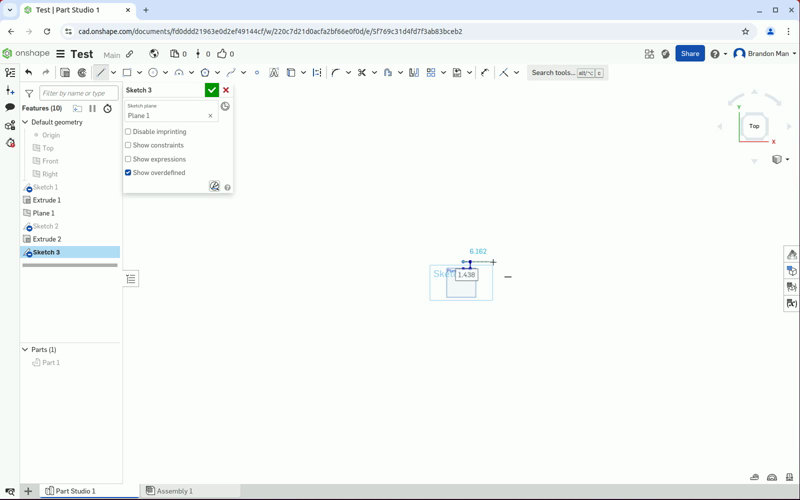
mouse_move(463, 268)
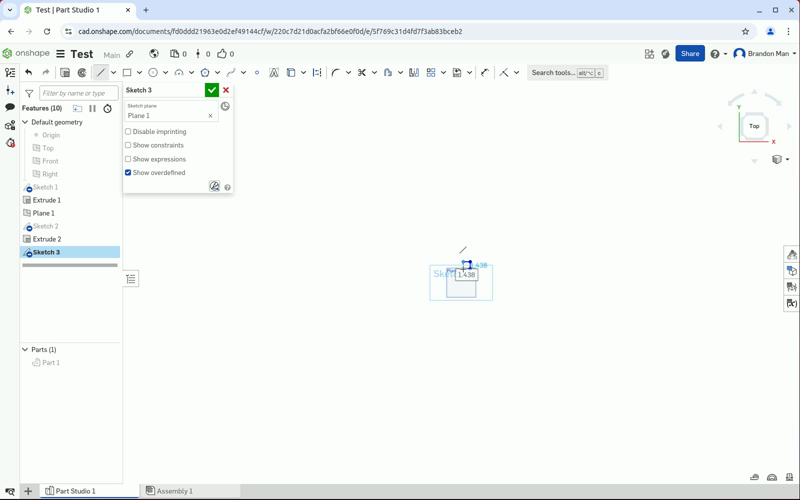
scroll(6)
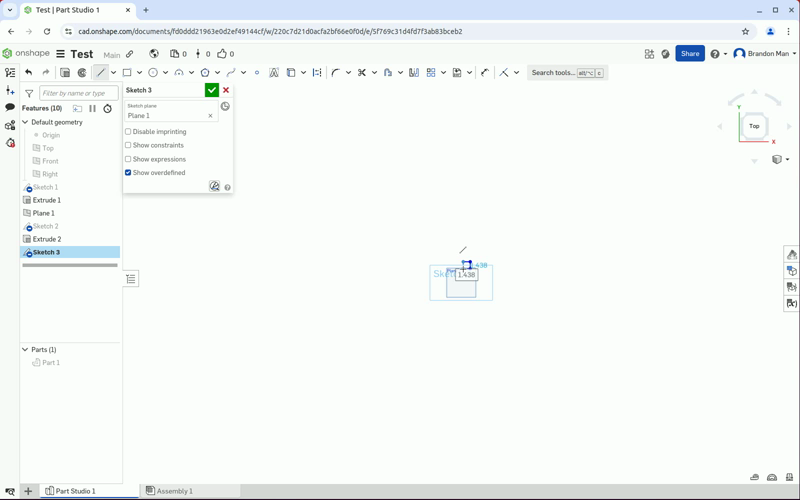
scroll(6)
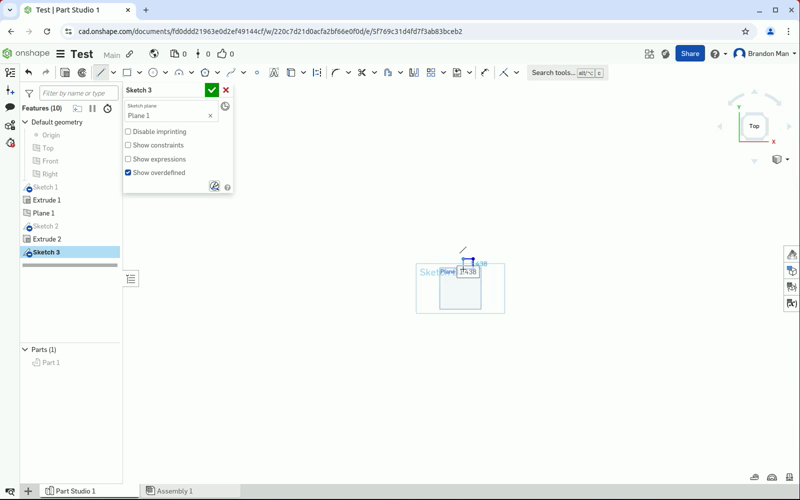
scroll(6)
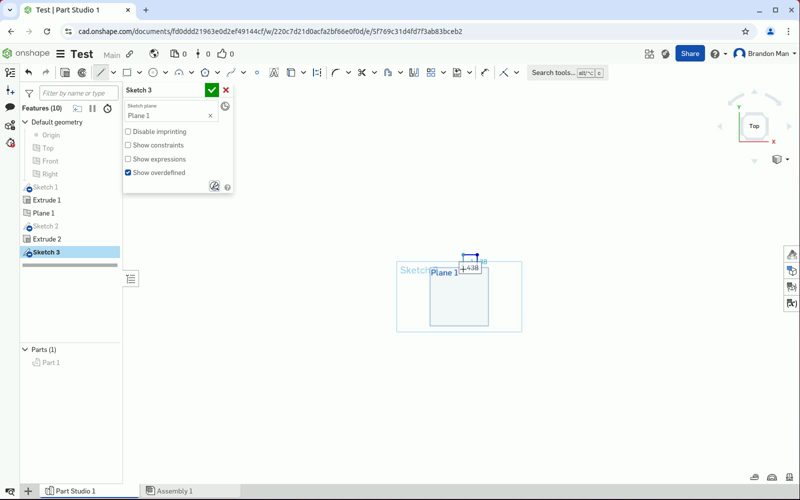
scroll(6)
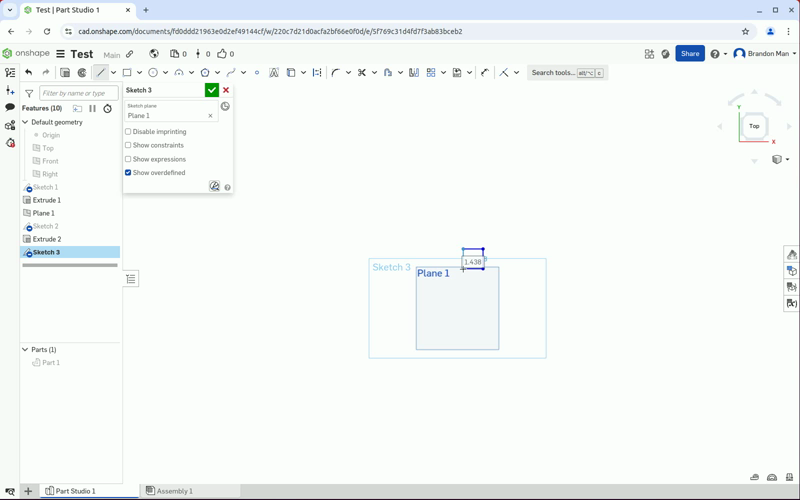
scroll(6)
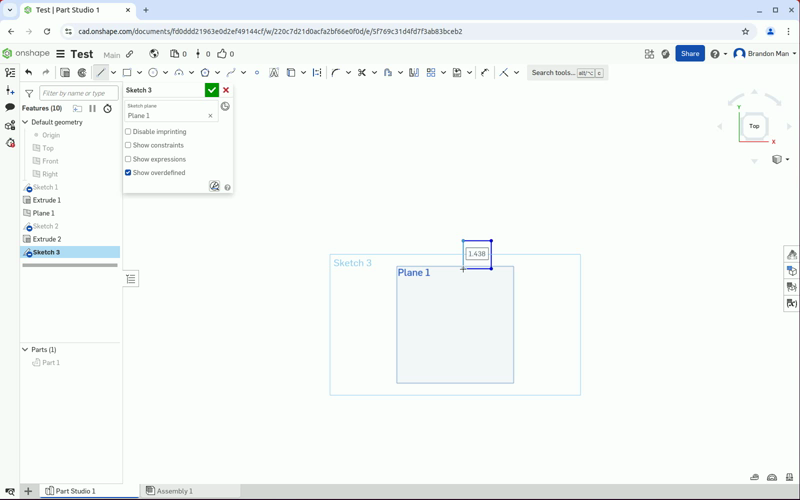
scroll(6)
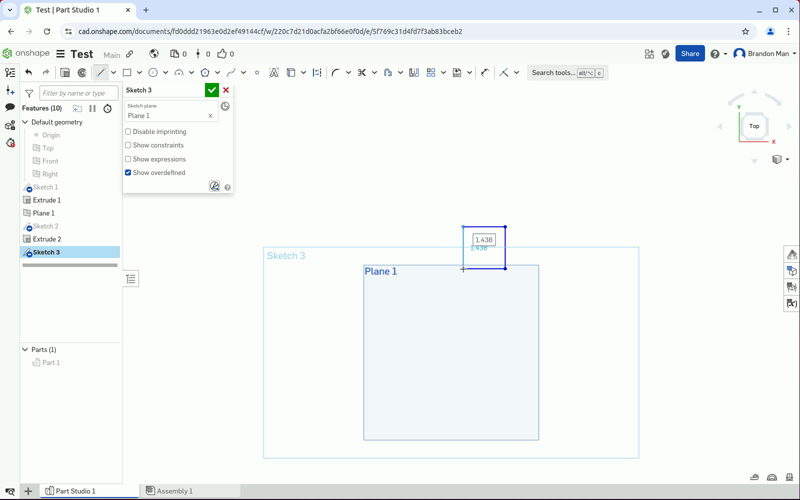
scroll(6)
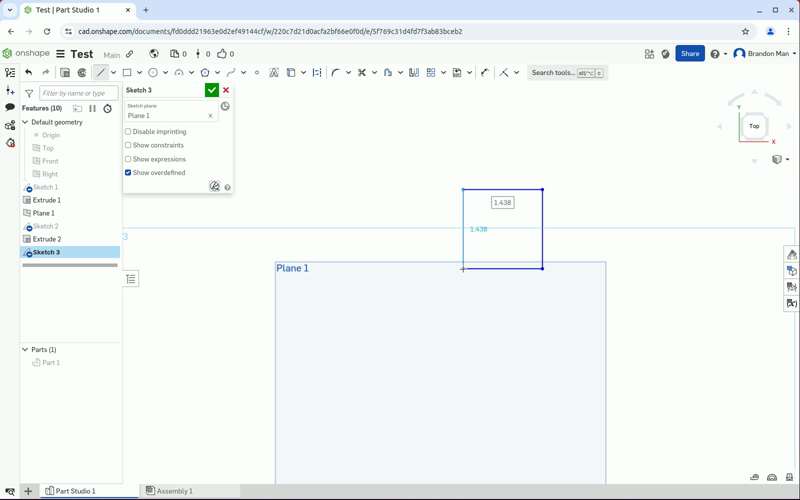
key_up(shift)
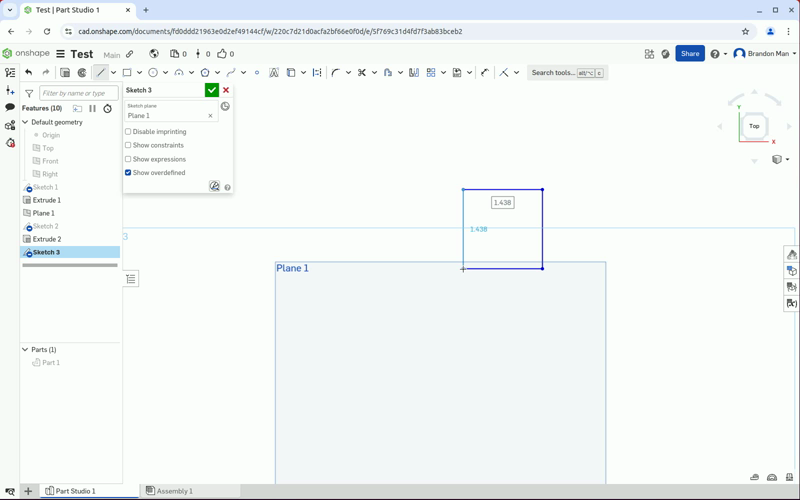
click(463, 268)
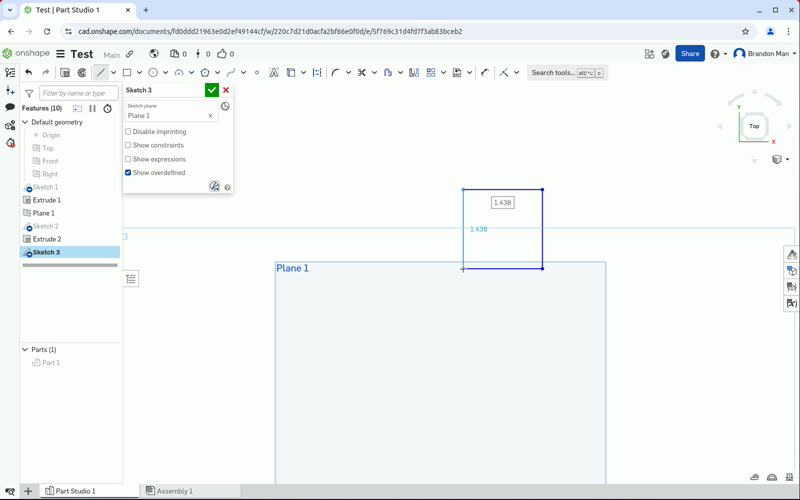
scroll(-6)
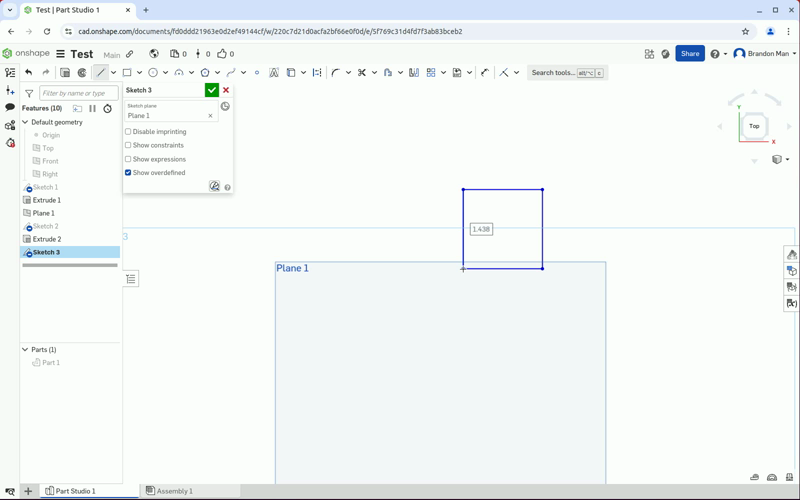
scroll(-6)
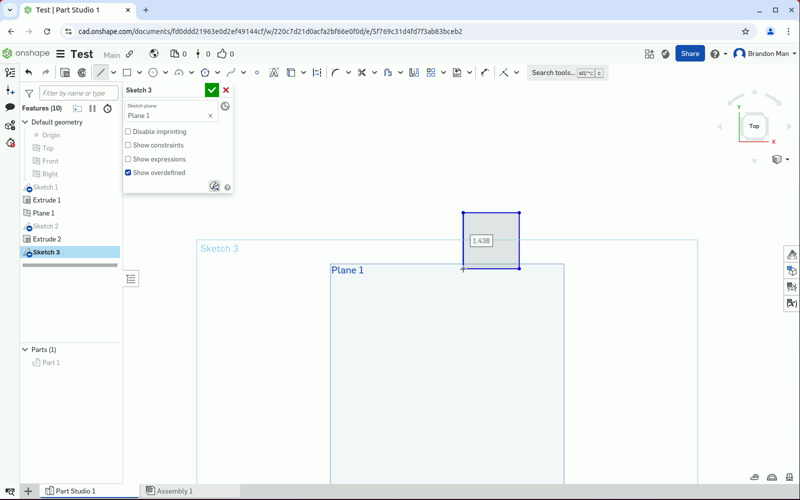
scroll(-6)
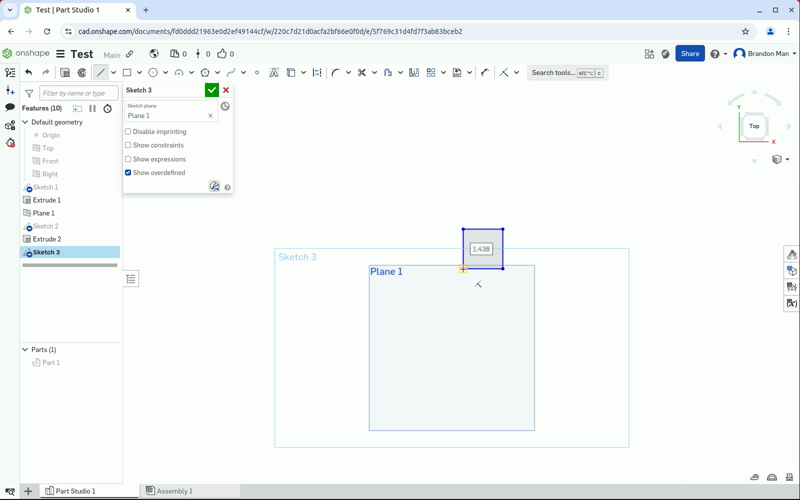
scroll(-6)
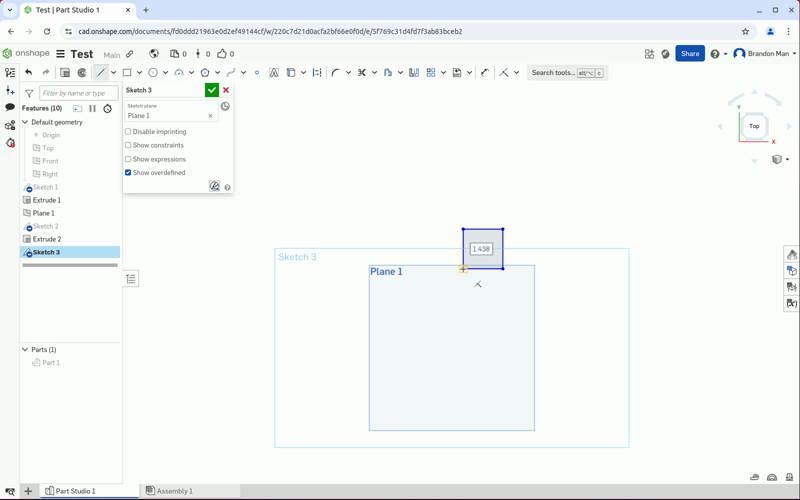
scroll(-6)
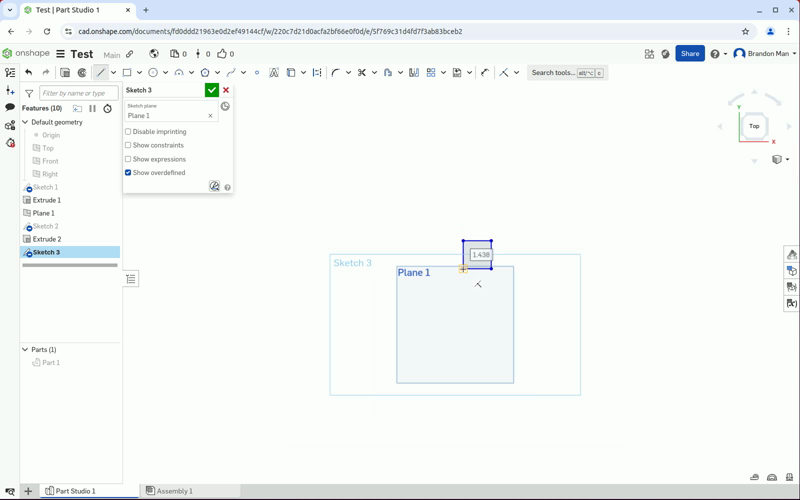
scroll(-6)
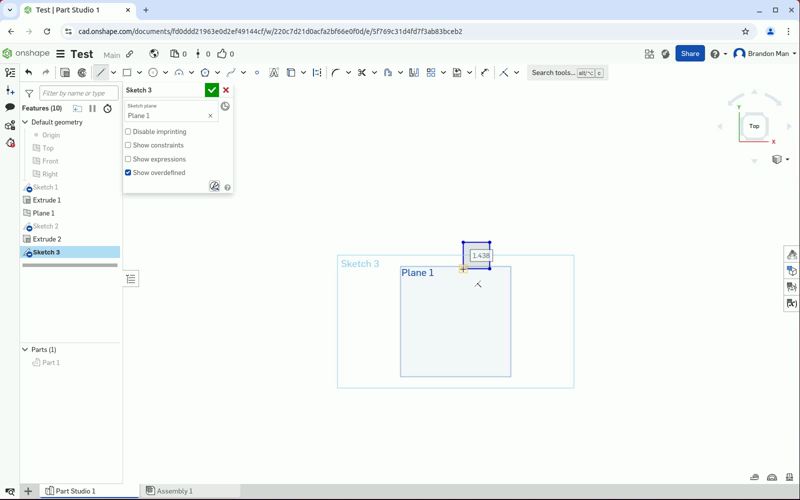
scroll(-6)
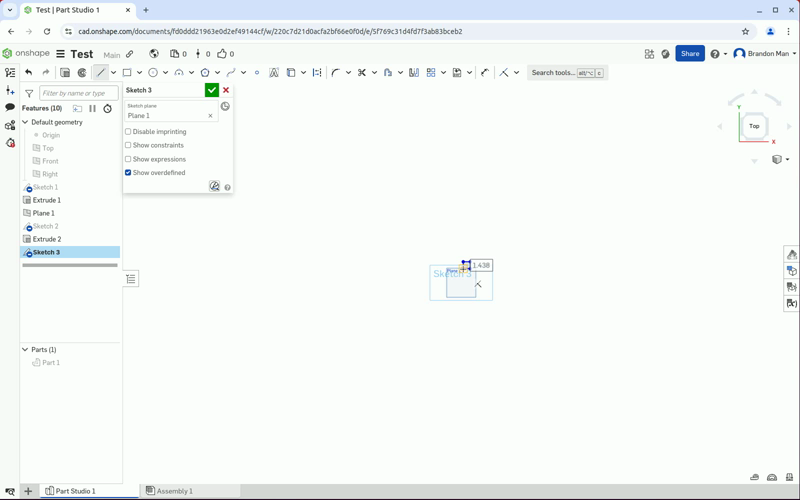
key(esc)
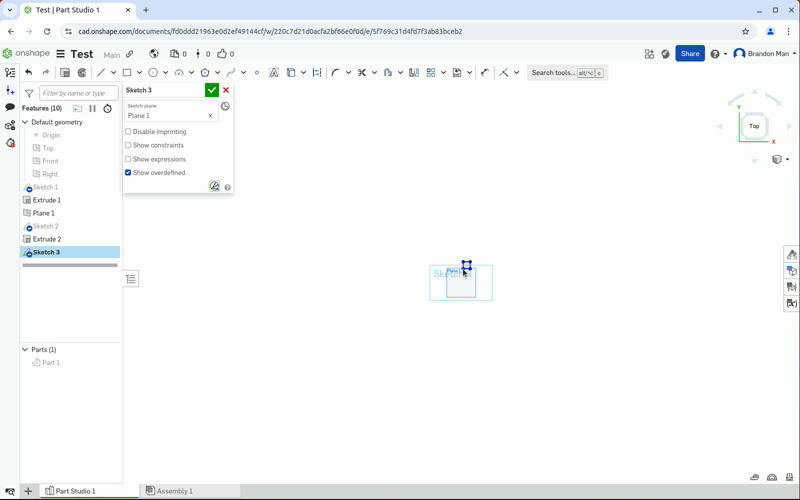
mouse_move(467, 264)
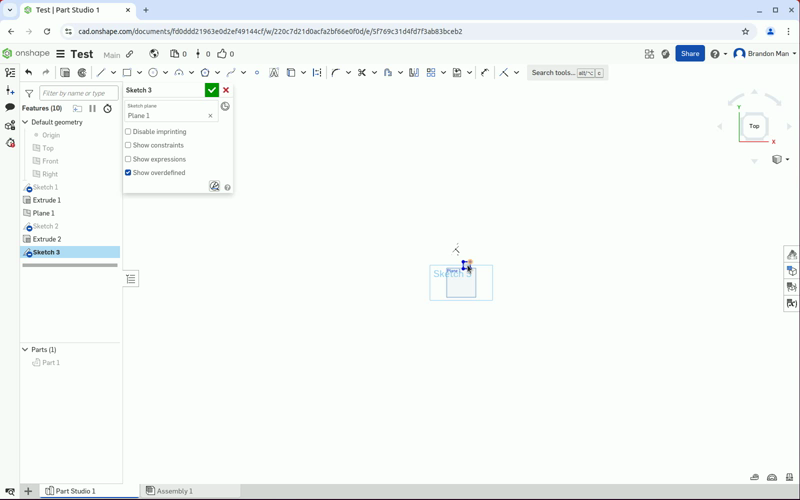
scroll(6)
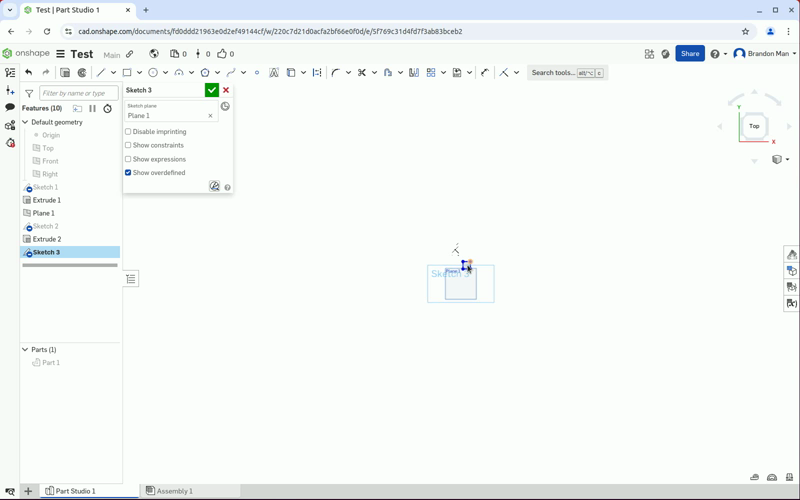
scroll(6)
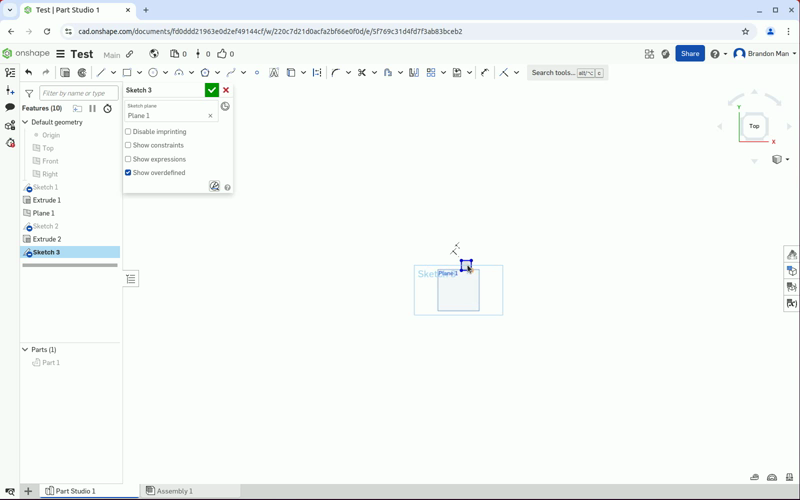
scroll(6)
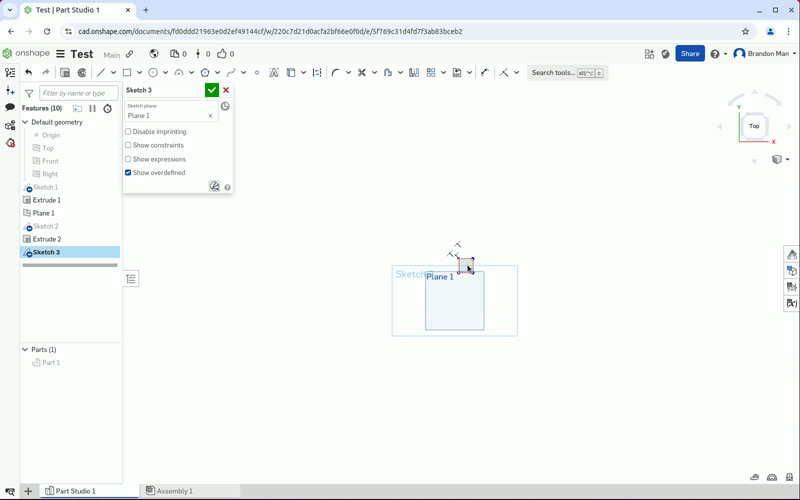
scroll(6)
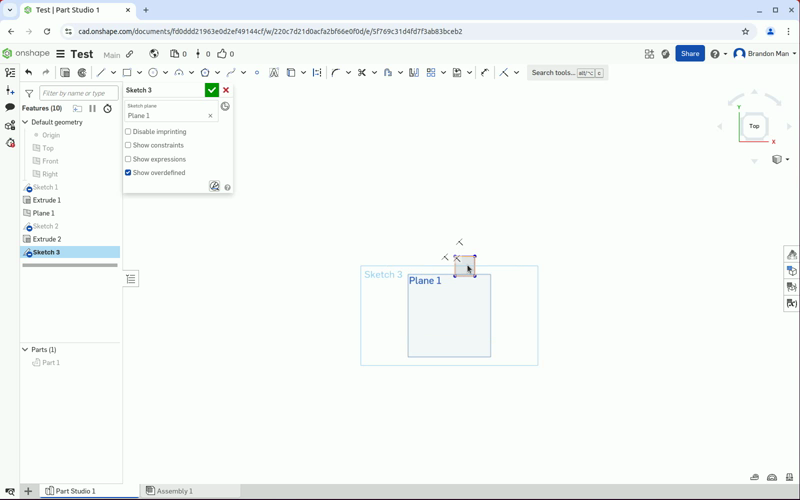
scroll(6)
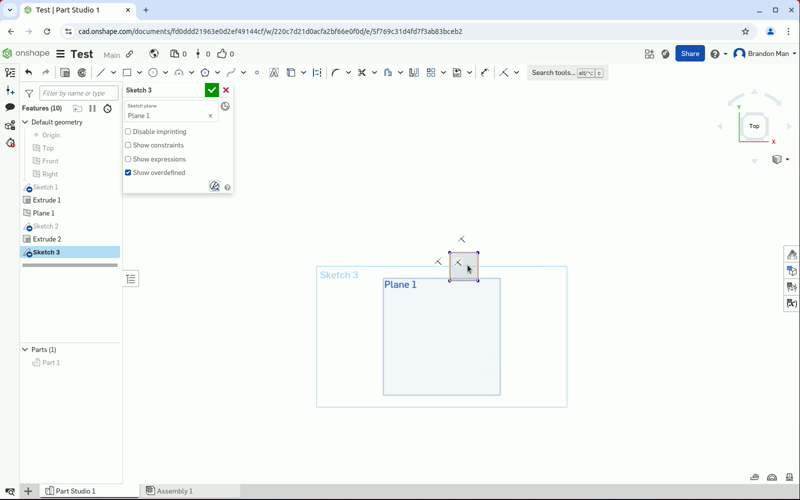
scroll(6)
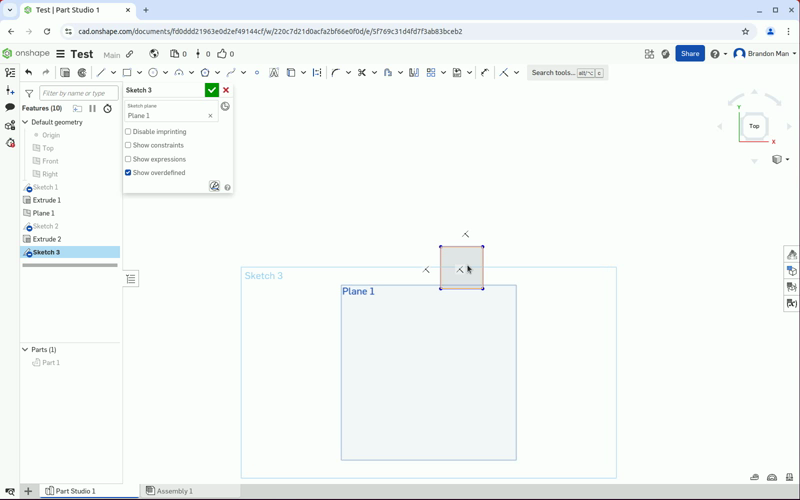
scroll(6)
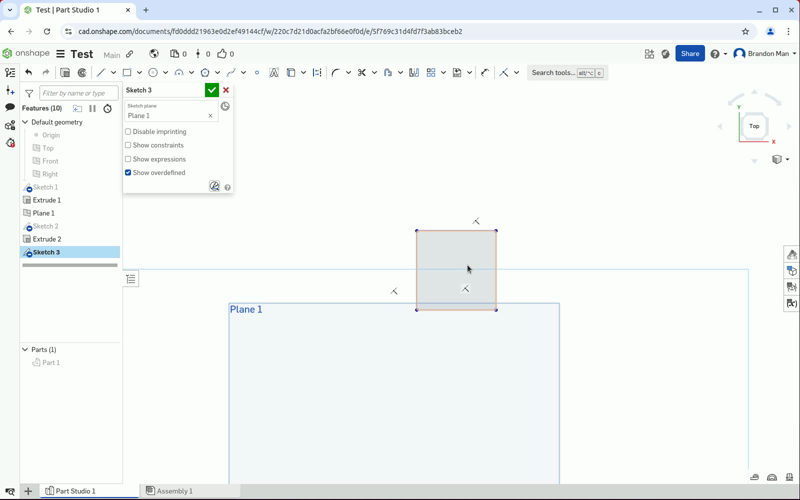
click(467, 264)
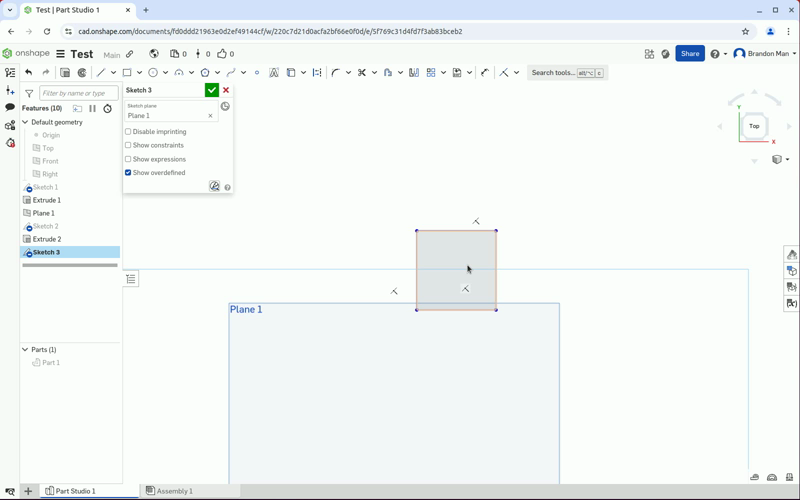
scroll(-6)
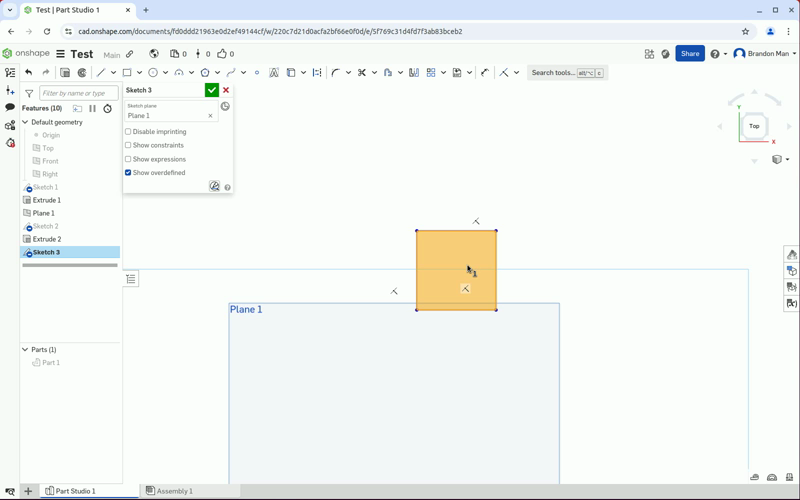
scroll(-6)
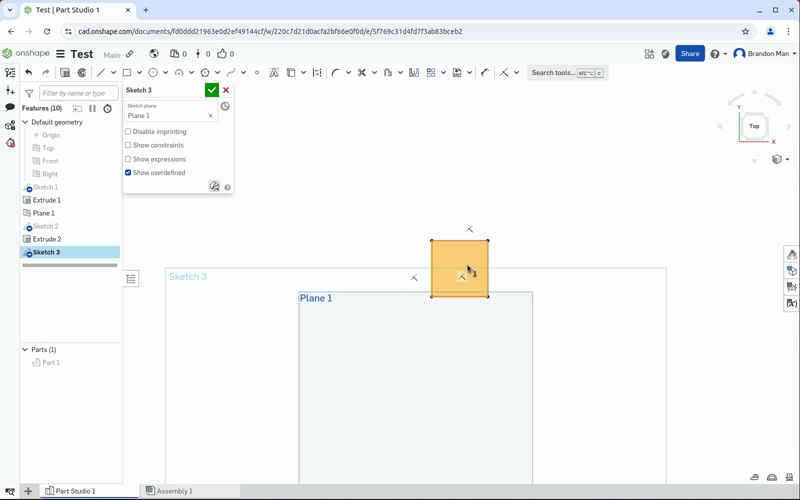
scroll(-6)
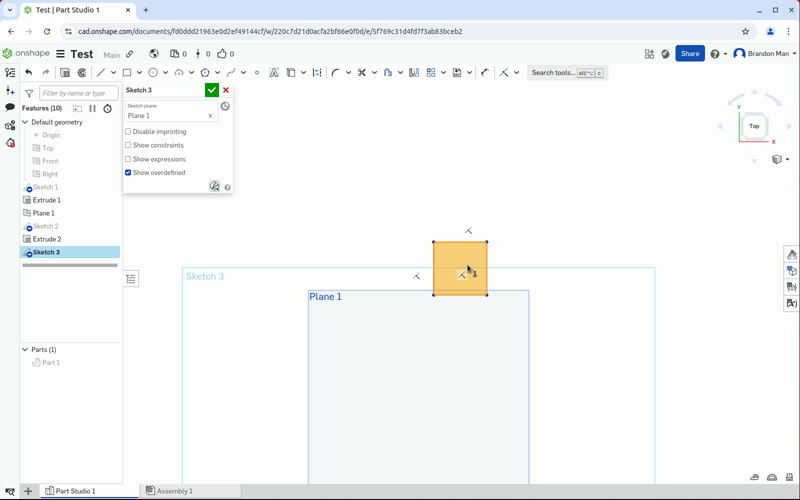
scroll(-6)
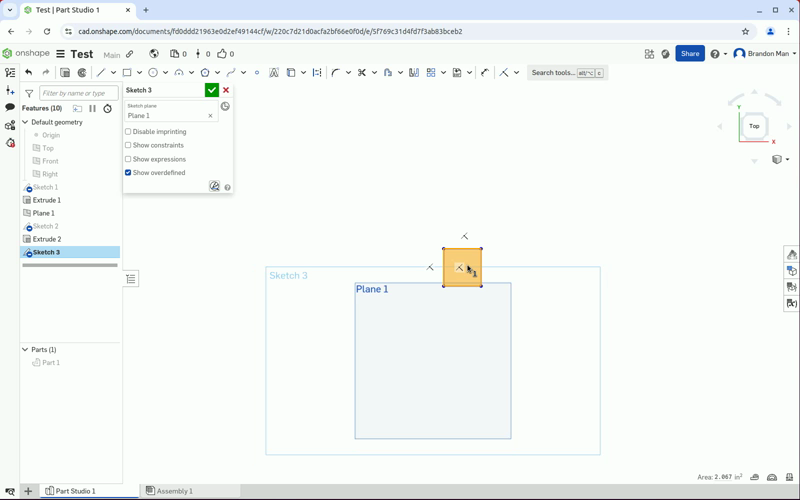
scroll(-6)
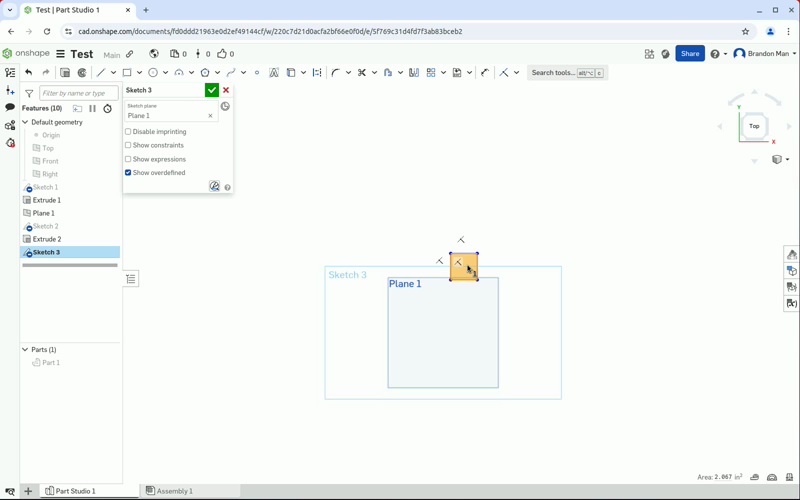
scroll(-6)
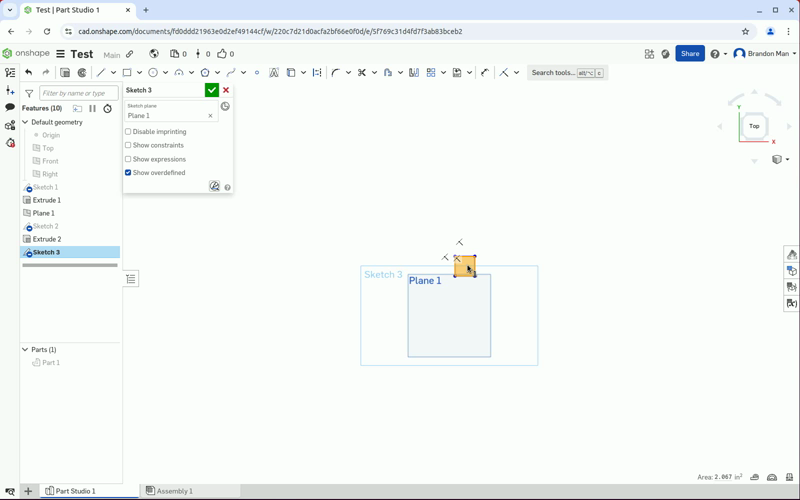
scroll(-6)
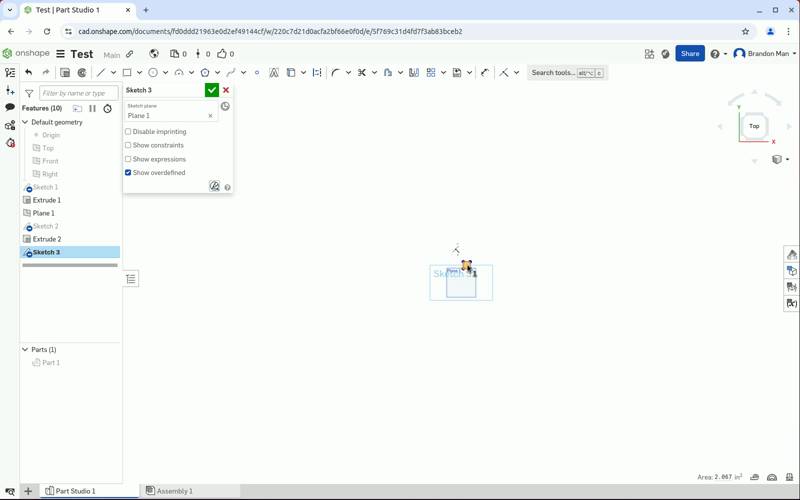
mouse_move(73, 352)
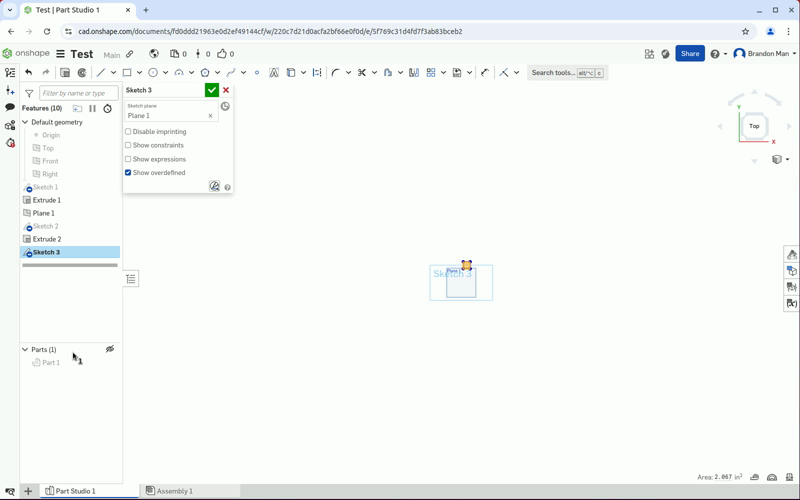
key(shift+y)
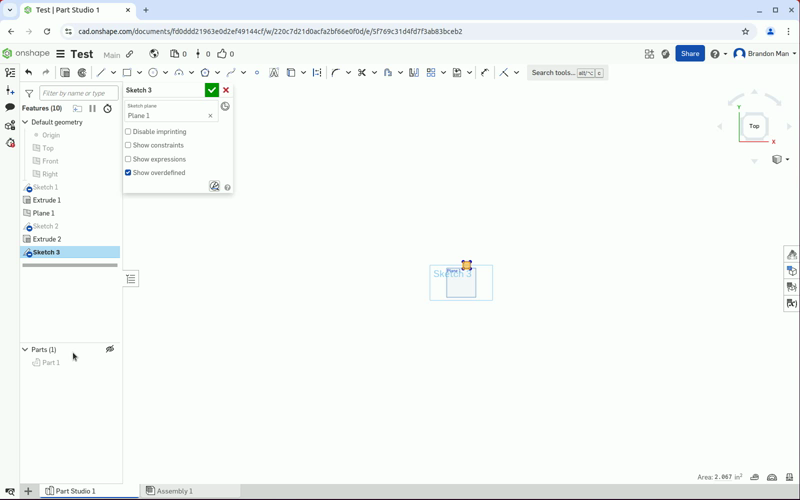
key(shift+e)
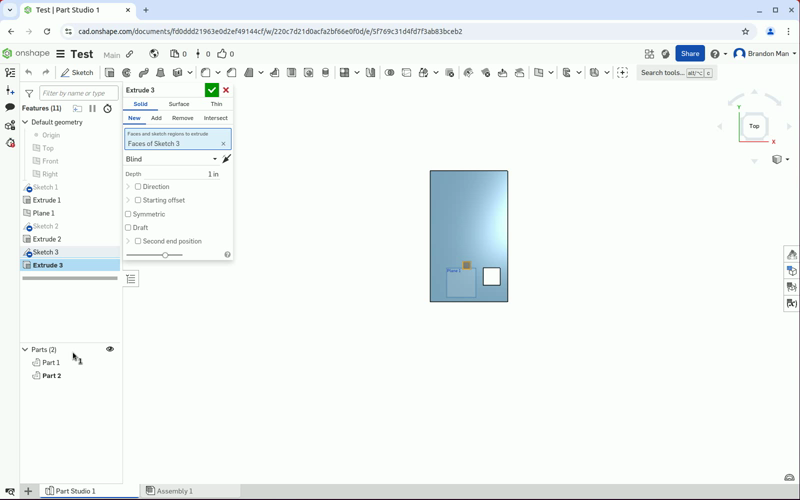
mouse_move(143, 106)
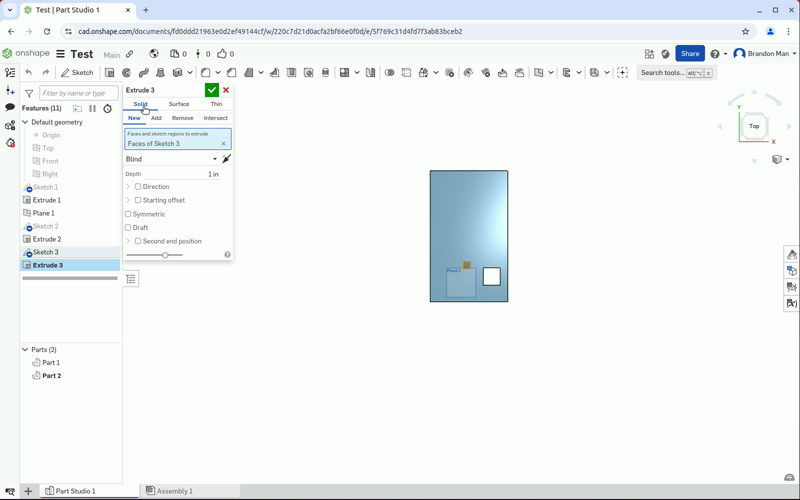
click(143, 106)
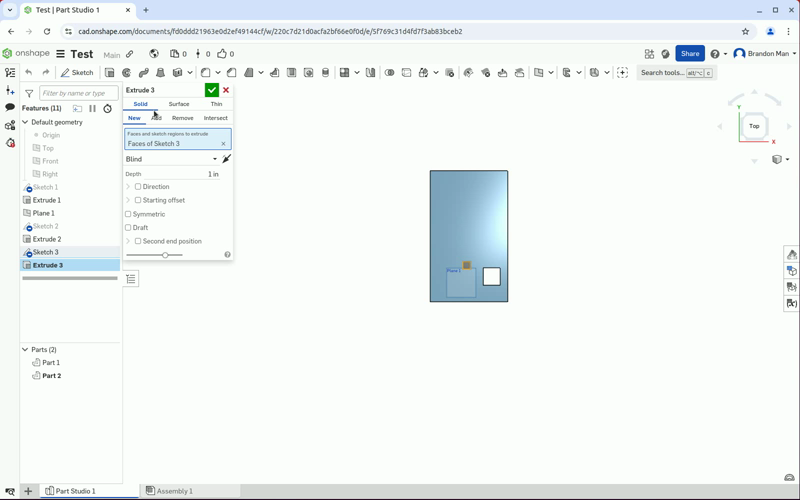
mouse_move(186, 120)
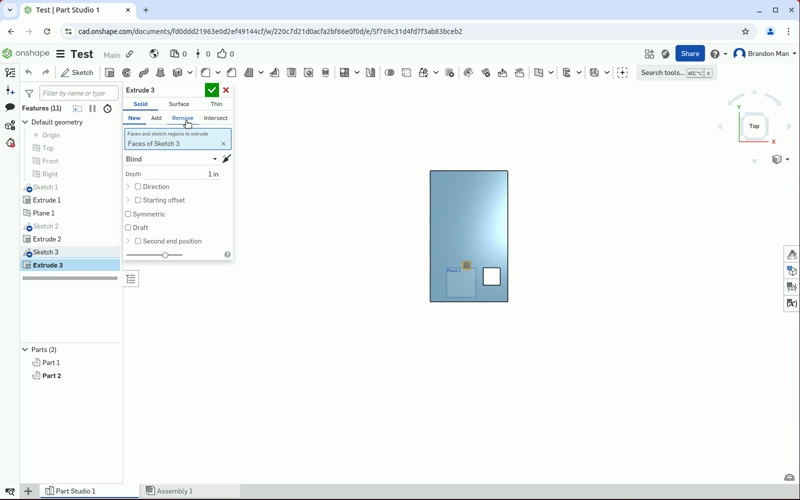
click(186, 120)
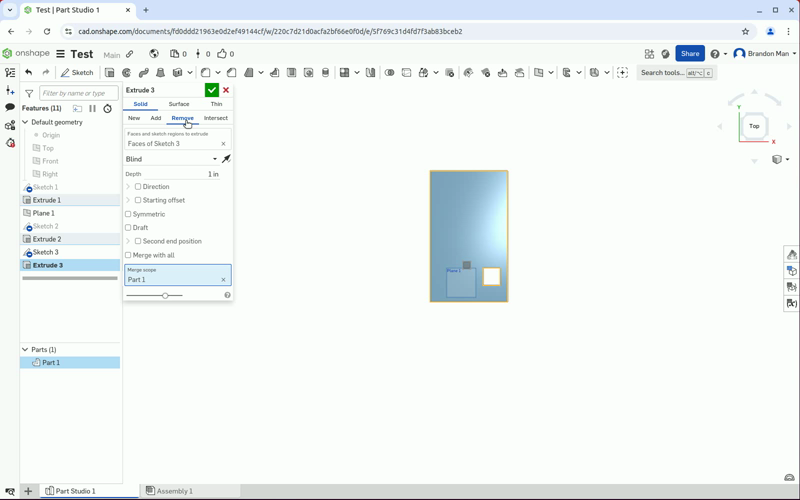
key(tab, 4)
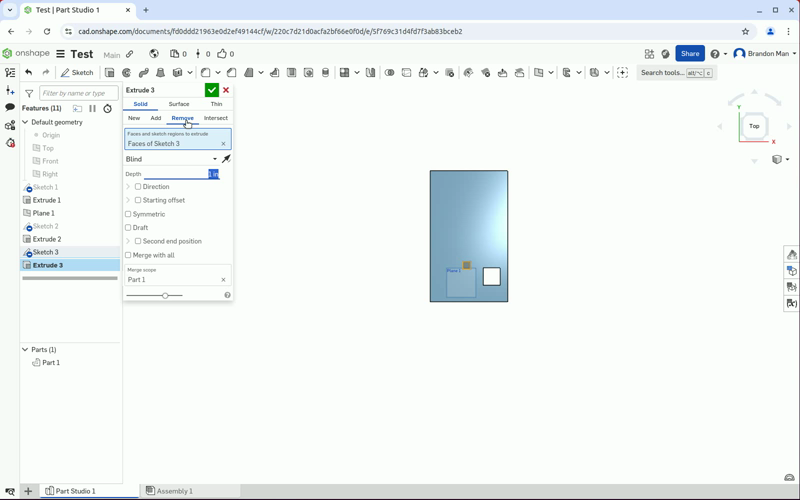
text(3.37)
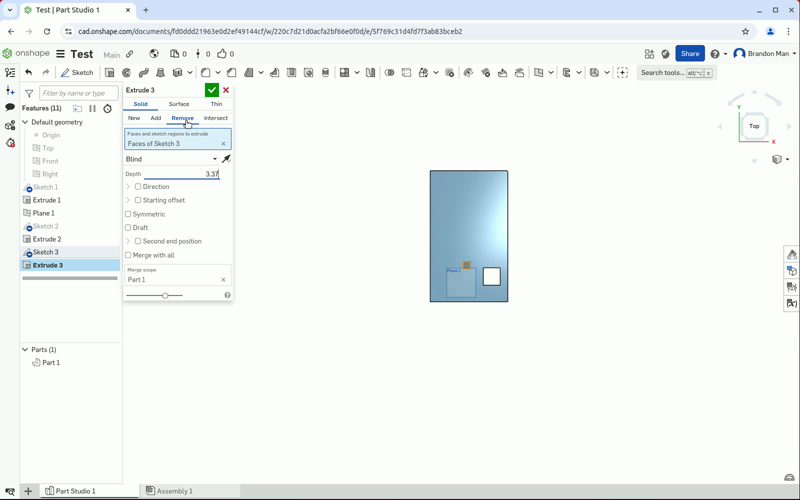
key(tab, 6)
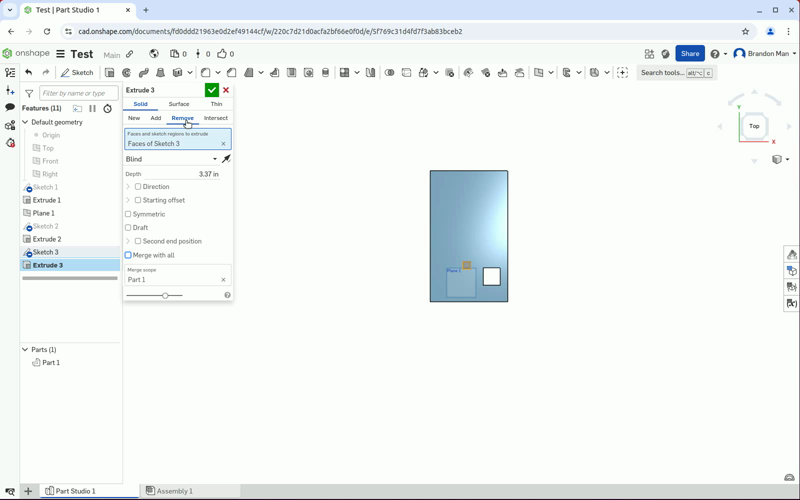
key(space)
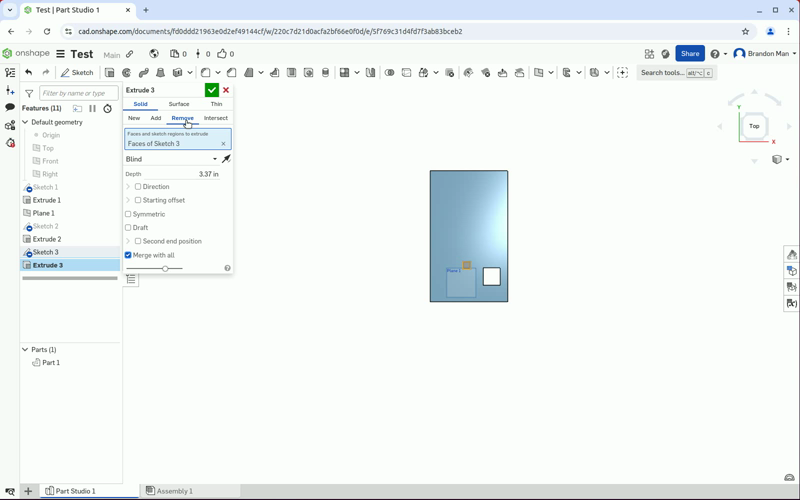
key(enter)
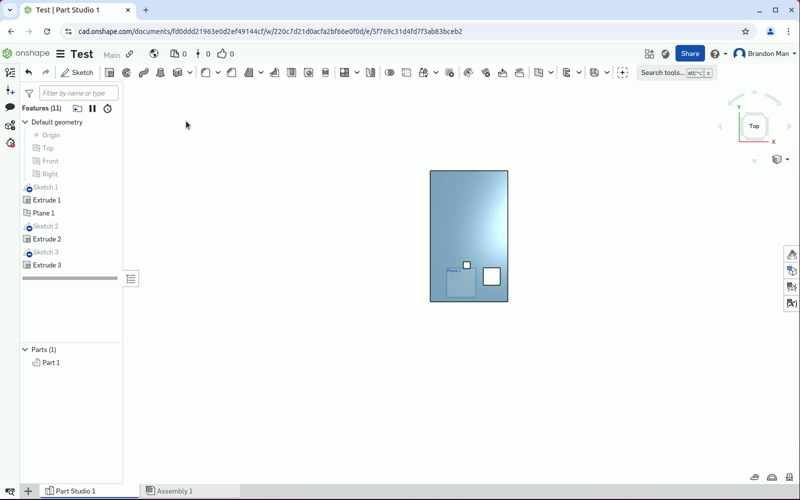
key(shift+h)
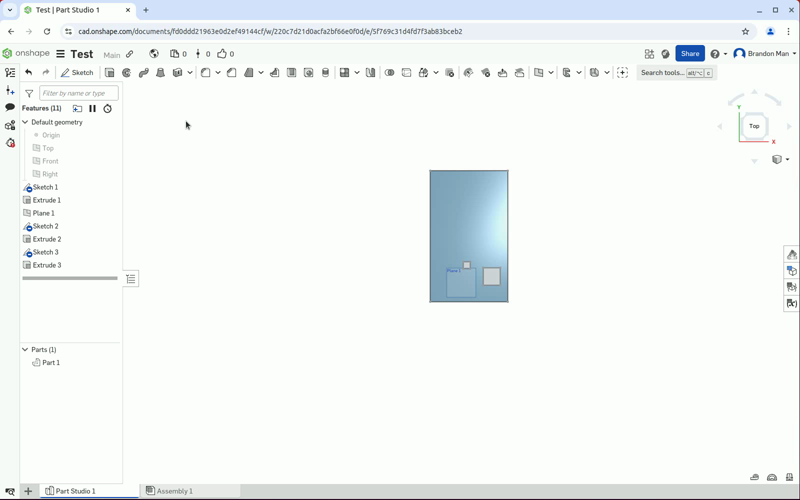
key(shift+h)
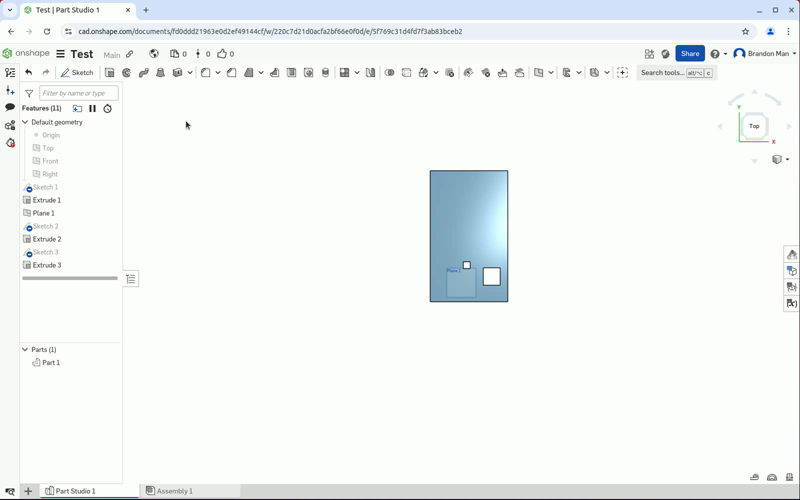
mouse_move(73, 189)
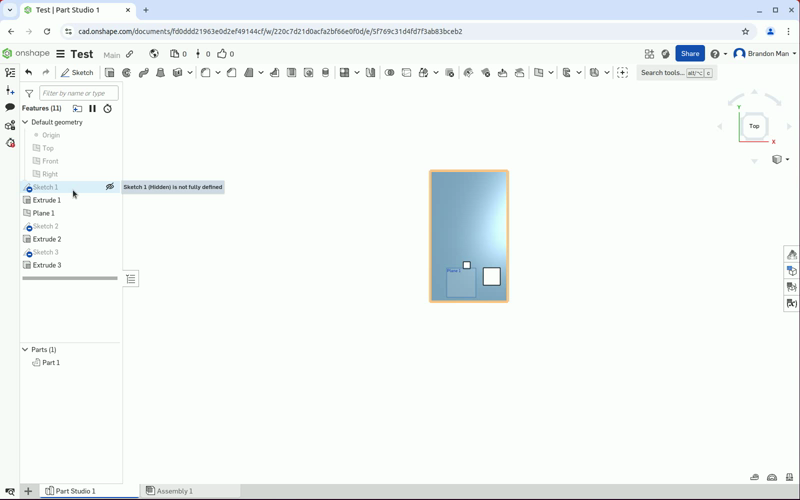
click(73, 189)
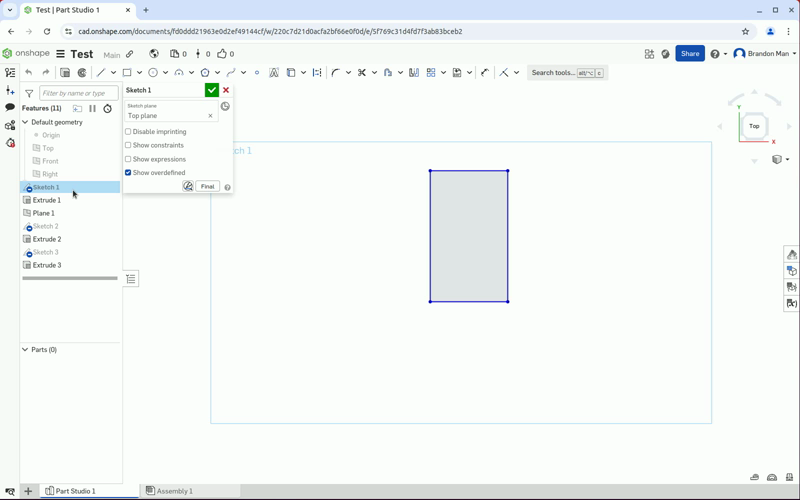
mouse_move(229, 92)
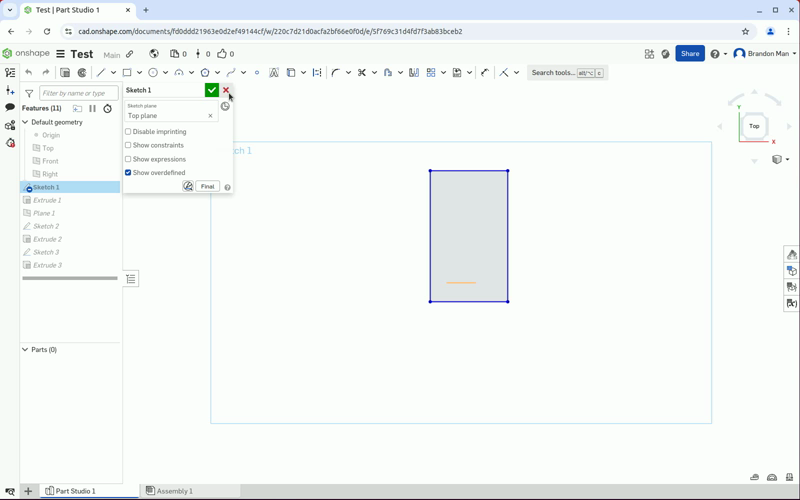
click(229, 92)
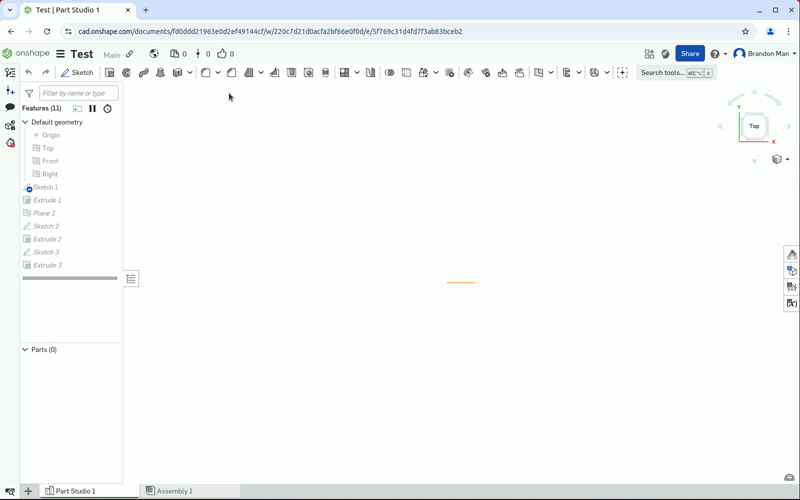
key(shift+s)
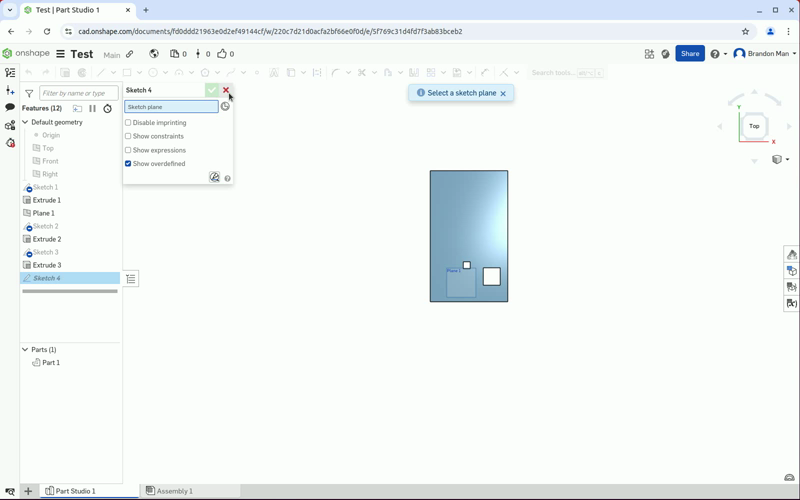
mouse_move(73, 215)
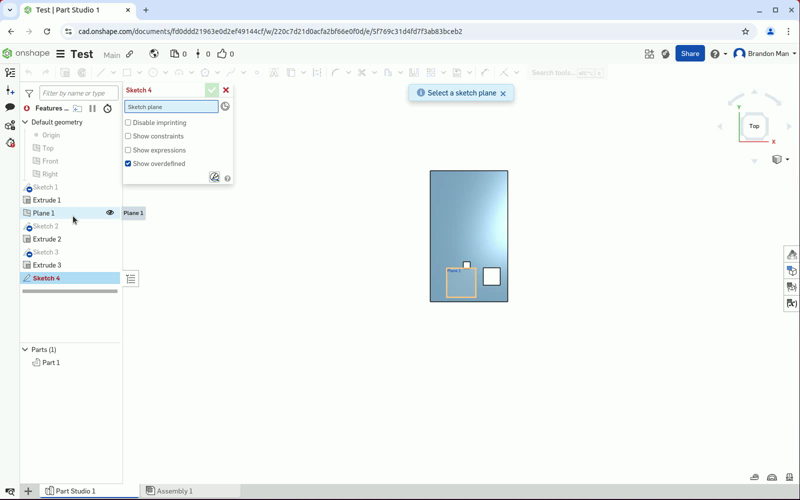
click(73, 215)
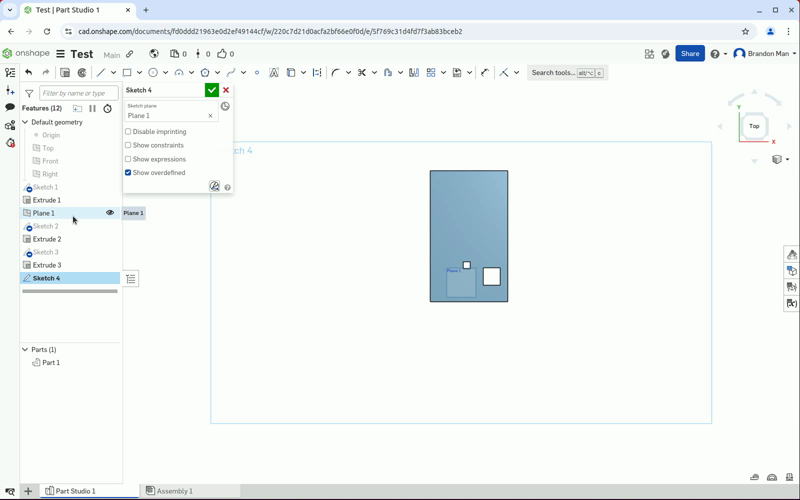
mouse_move(73, 352)
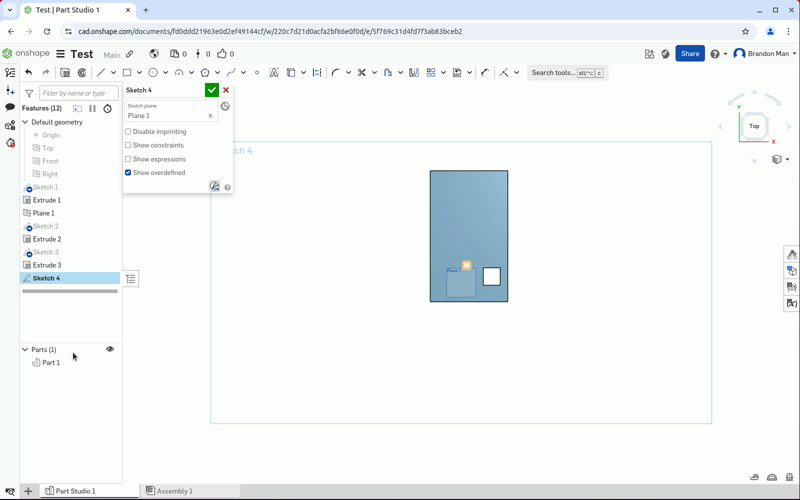
key(y)
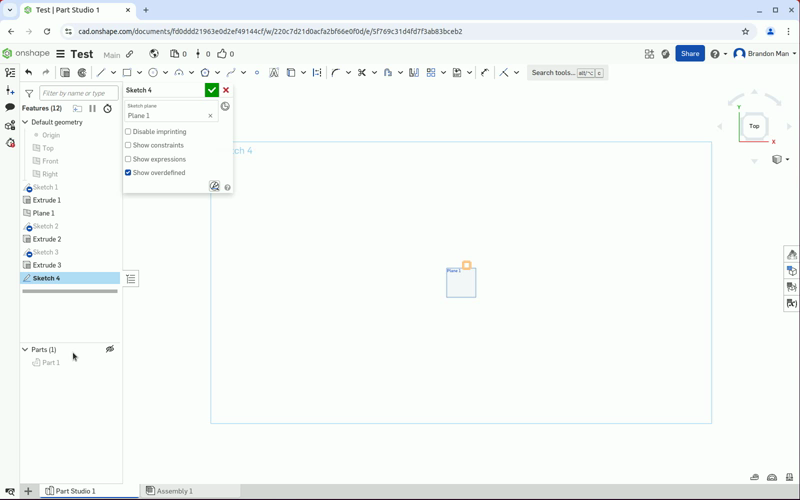
key(l)
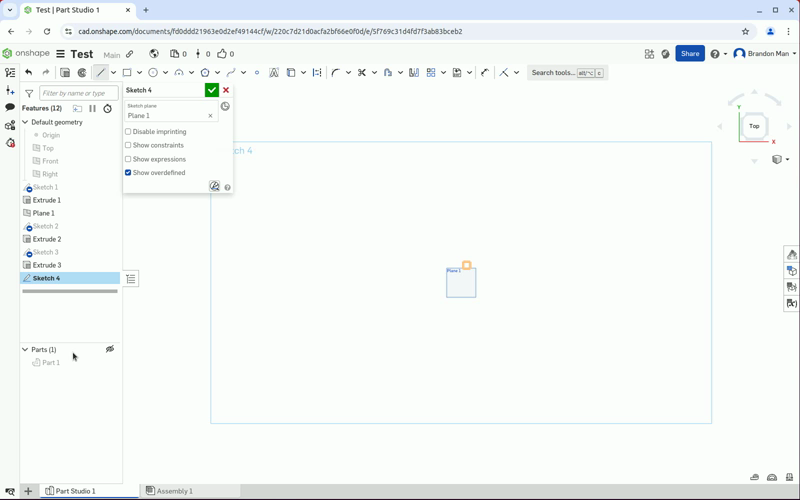
key_down(shift)
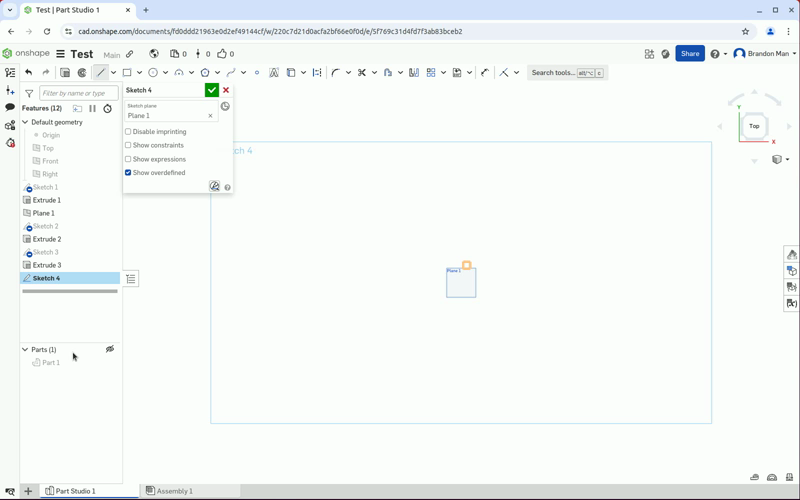
mouse_move(470, 268)
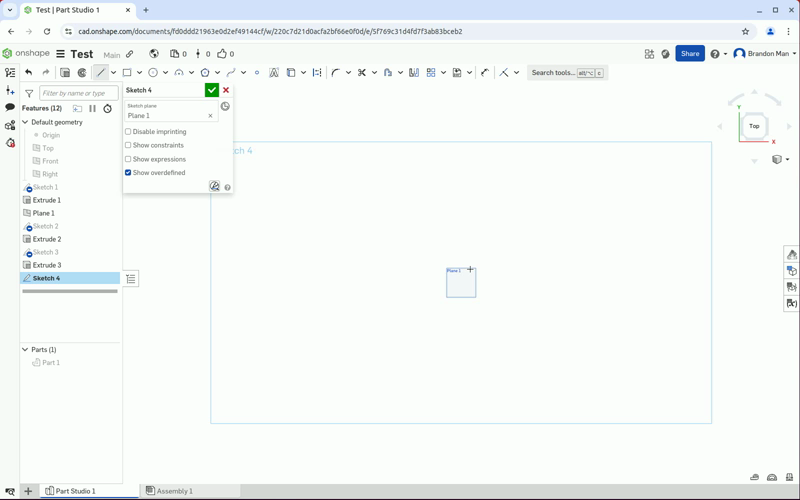
click(470, 268)
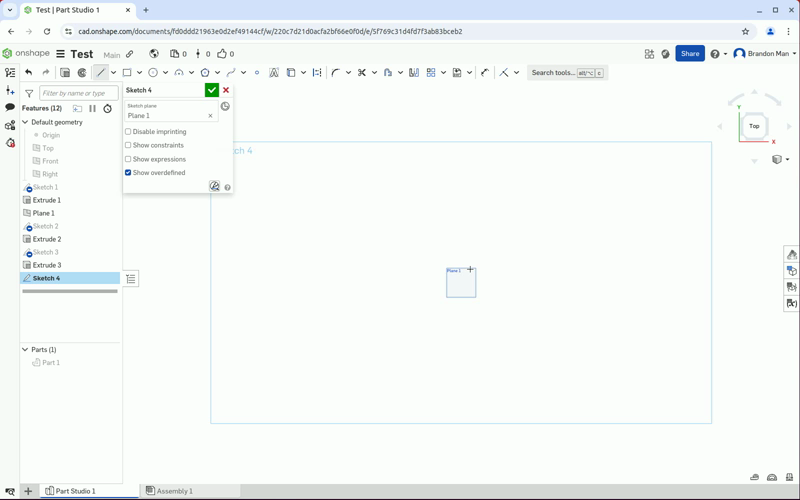
key_up(shift)
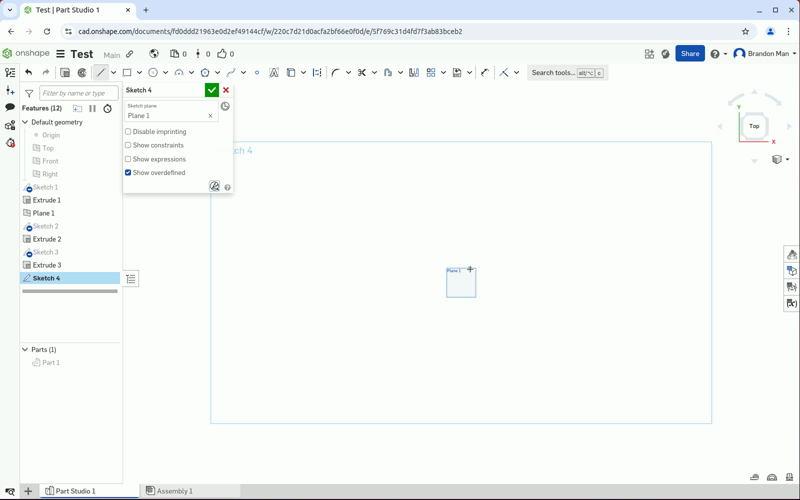
key_down(shift)
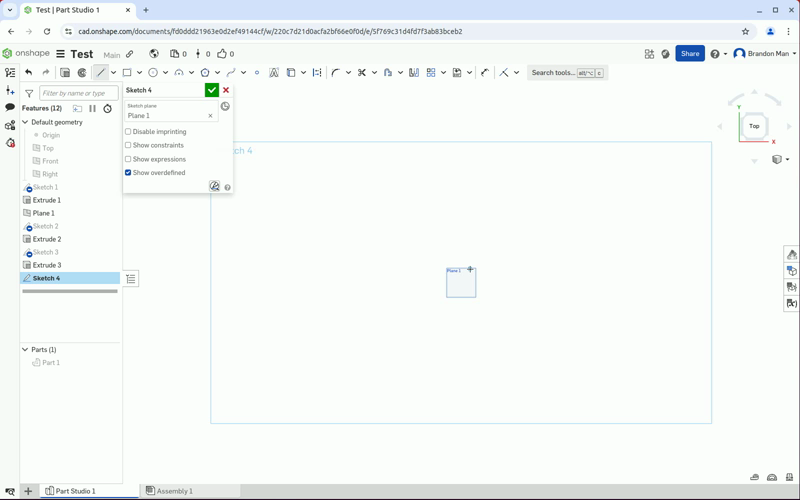
mouse_move(500, 268)
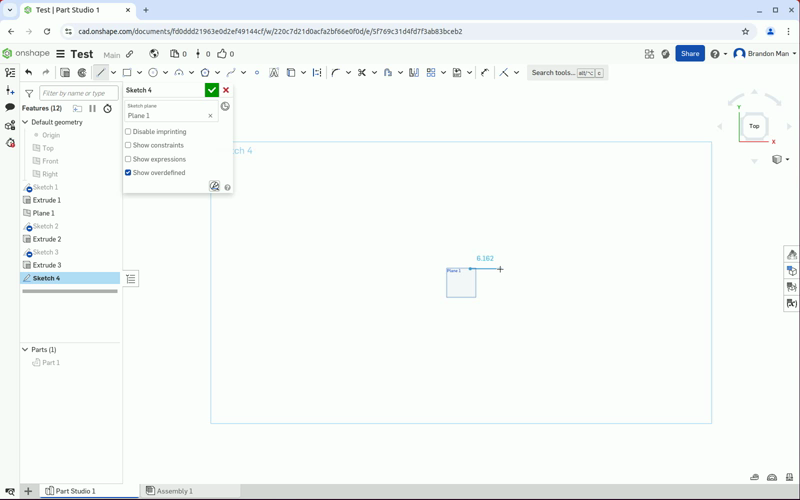
mouse_move(477, 268)
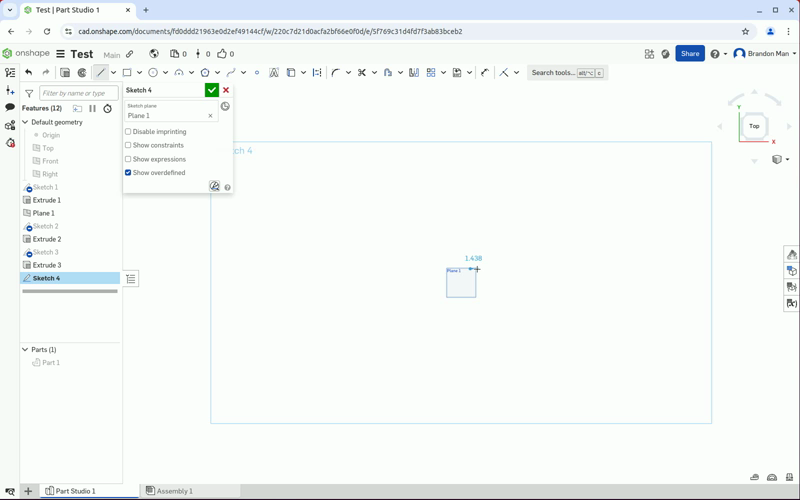
scroll(6)
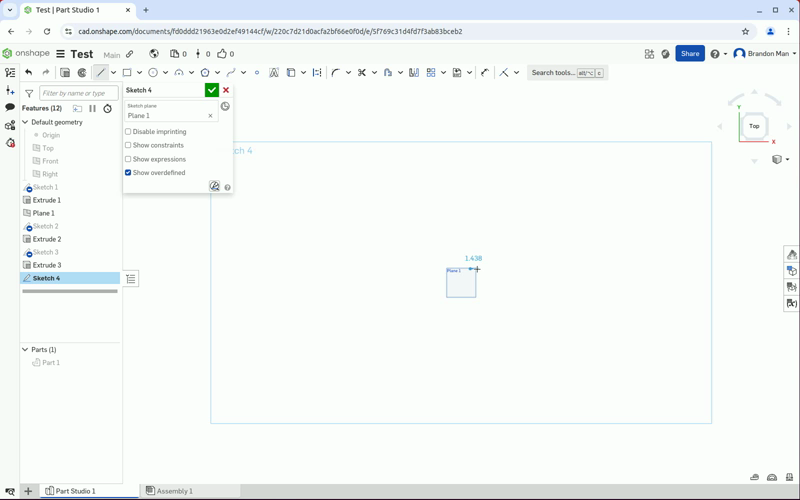
scroll(6)
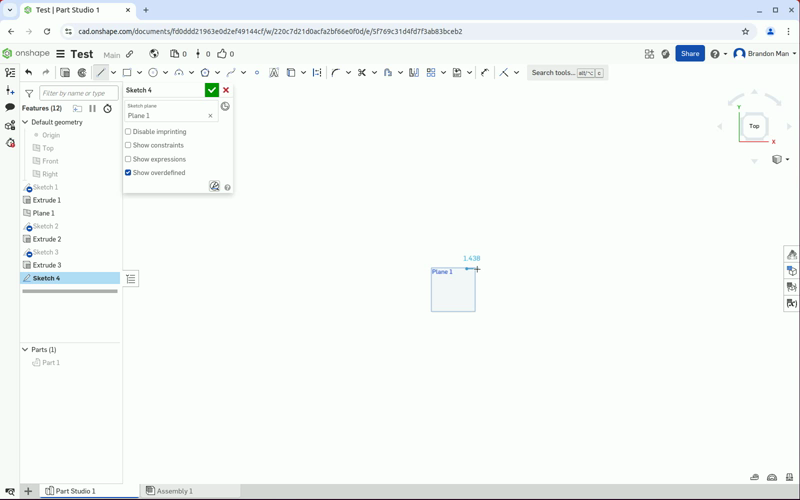
scroll(6)
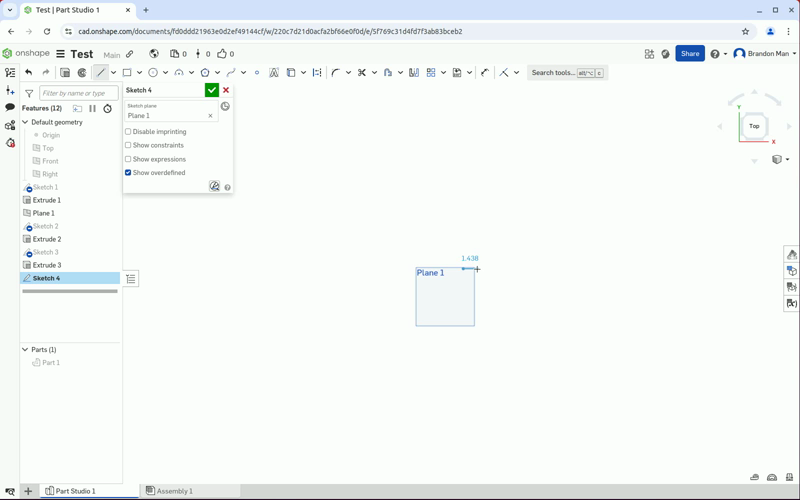
scroll(6)
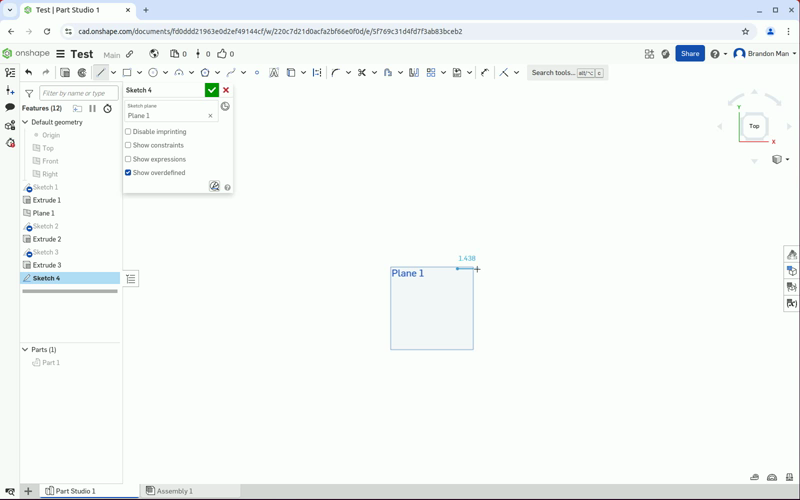
scroll(6)
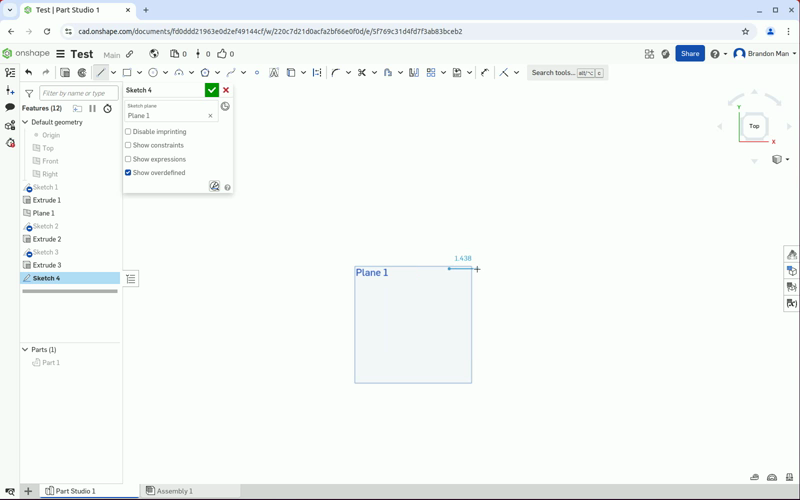
scroll(6)
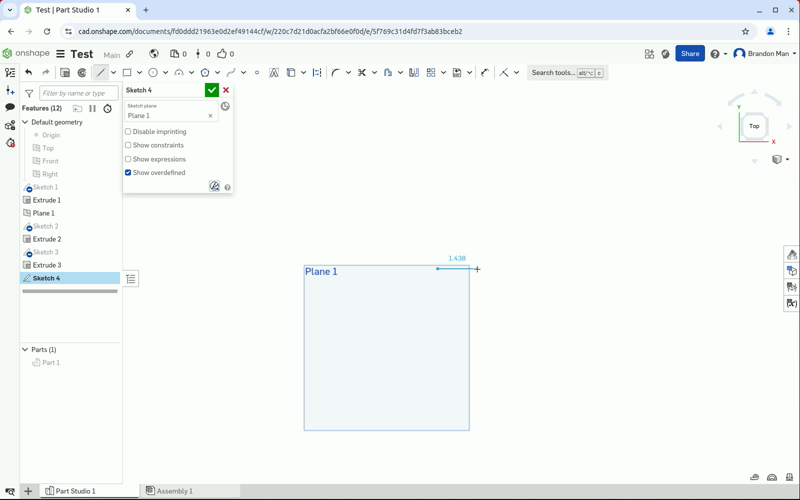
scroll(6)
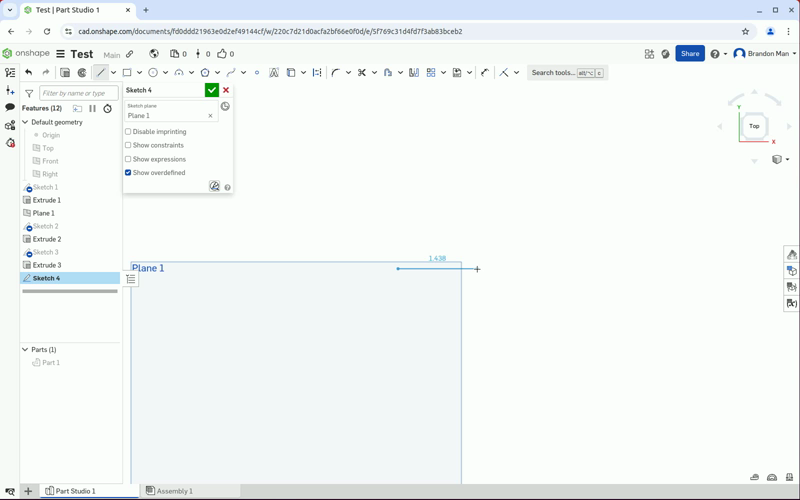
click(477, 268)
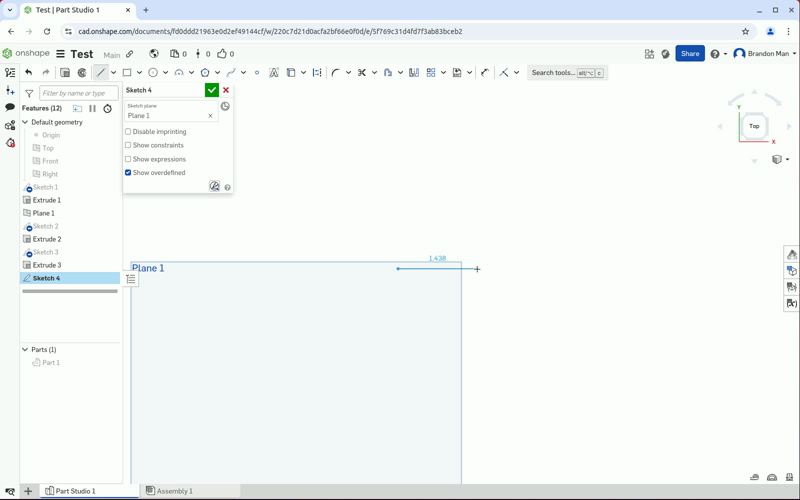
scroll(-6)
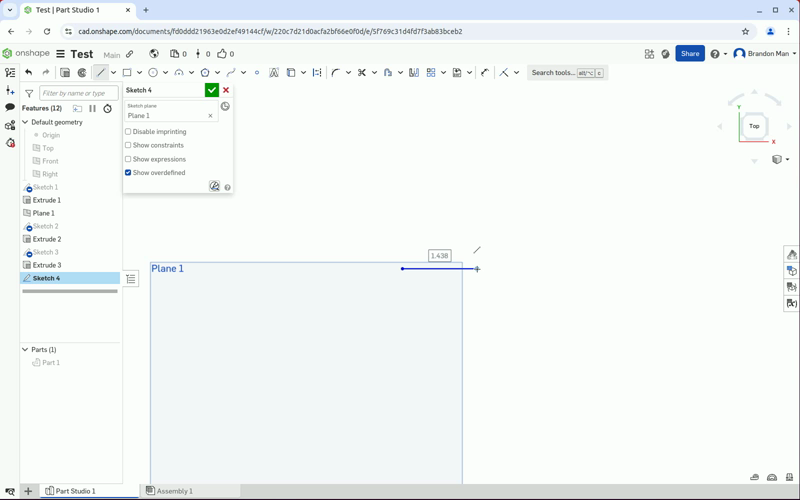
scroll(-6)
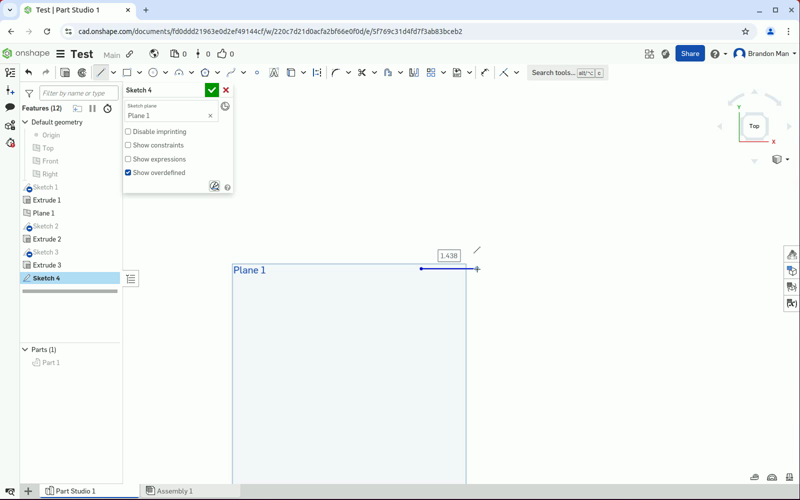
scroll(-6)
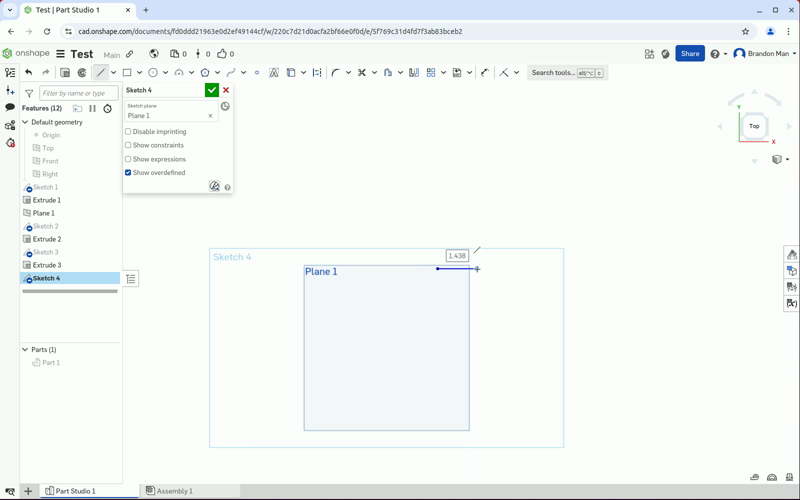
scroll(-6)
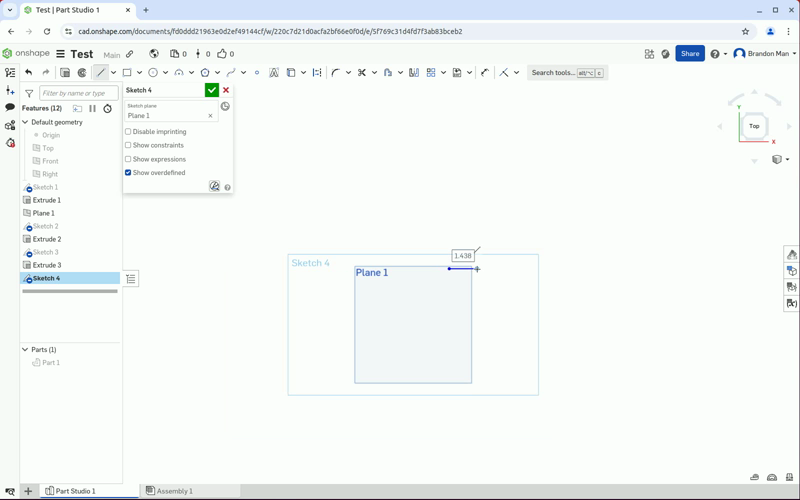
scroll(-6)
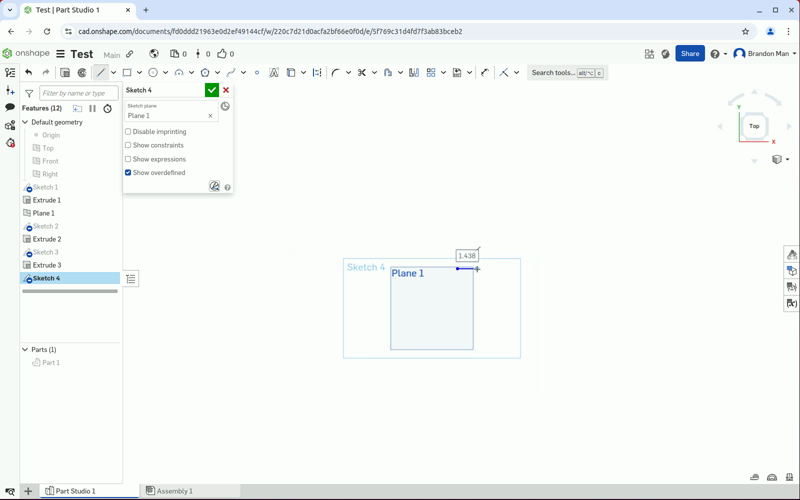
scroll(-6)
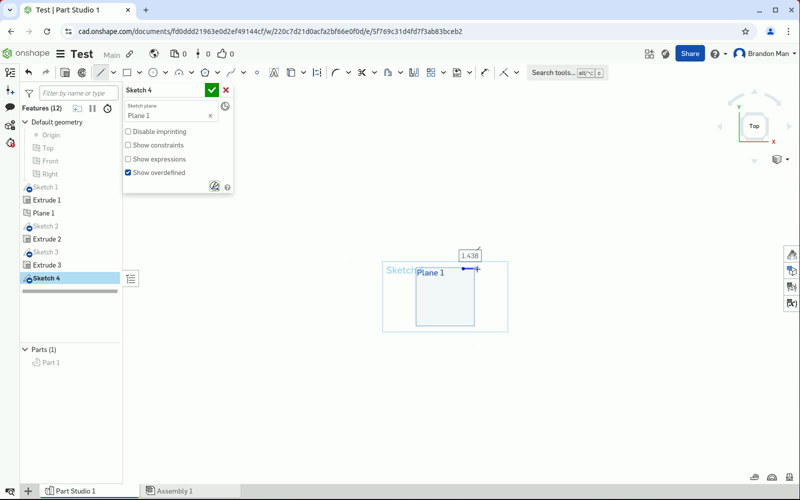
scroll(-6)
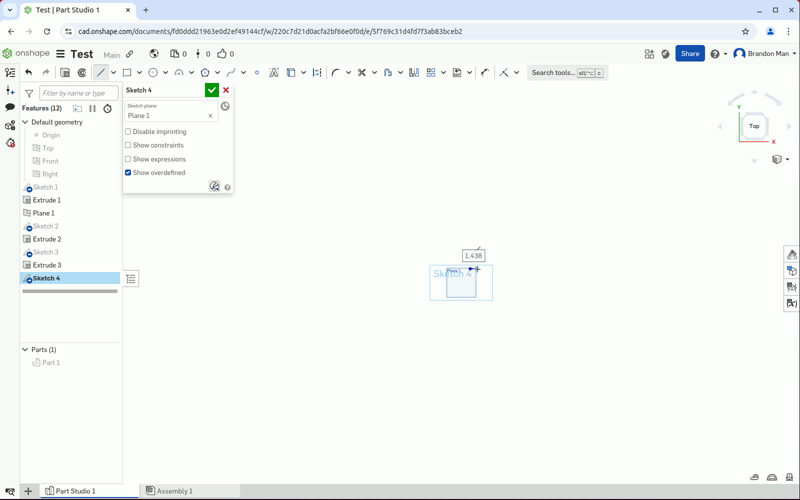
key_up(shift)
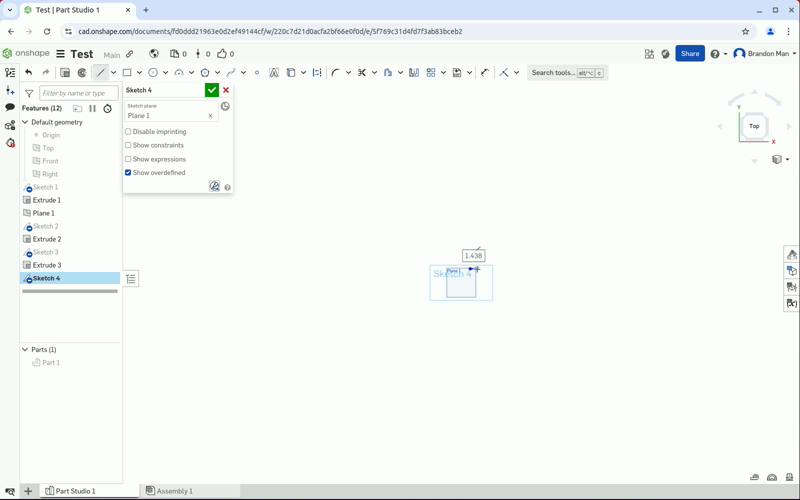
key_down(shift)
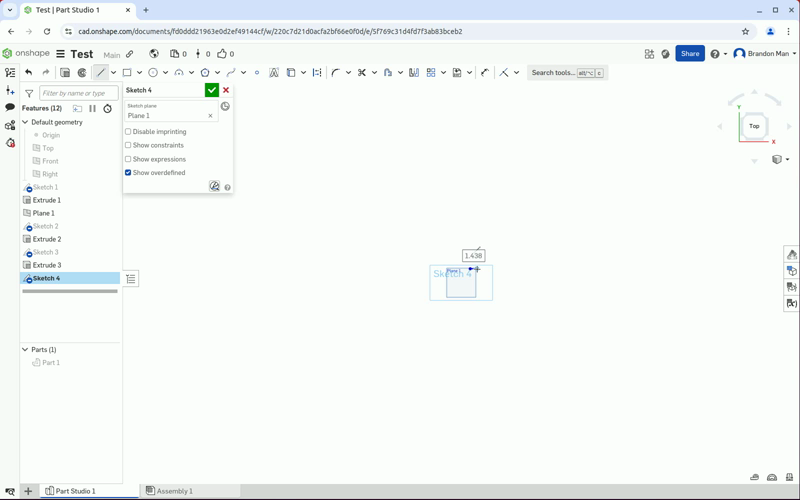
mouse_move(507, 268)
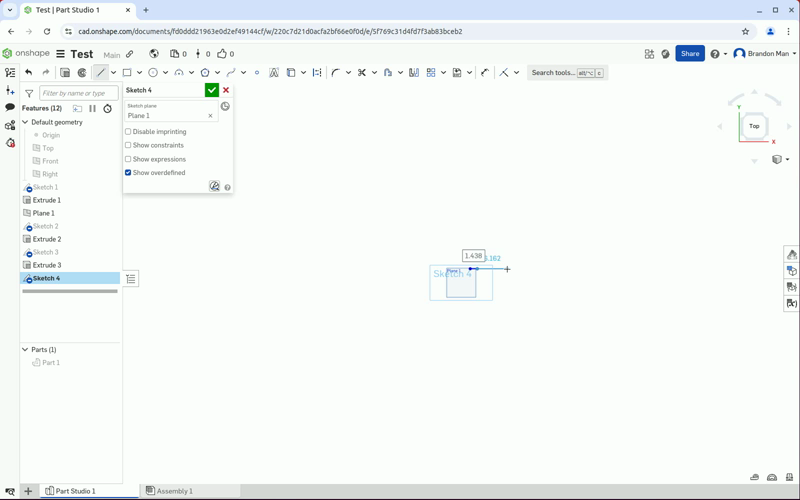
mouse_move(477, 261)
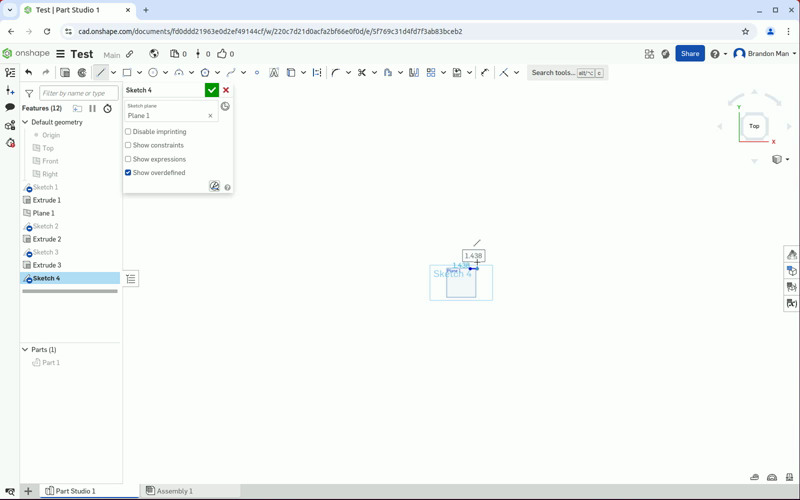
scroll(6)
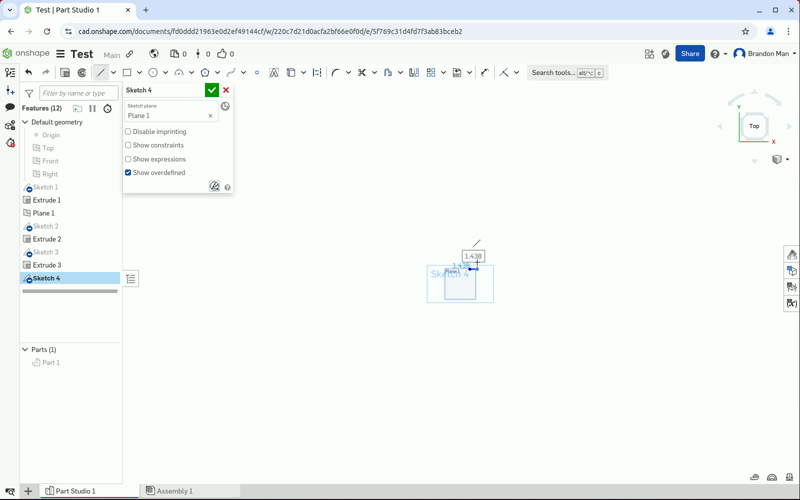
scroll(6)
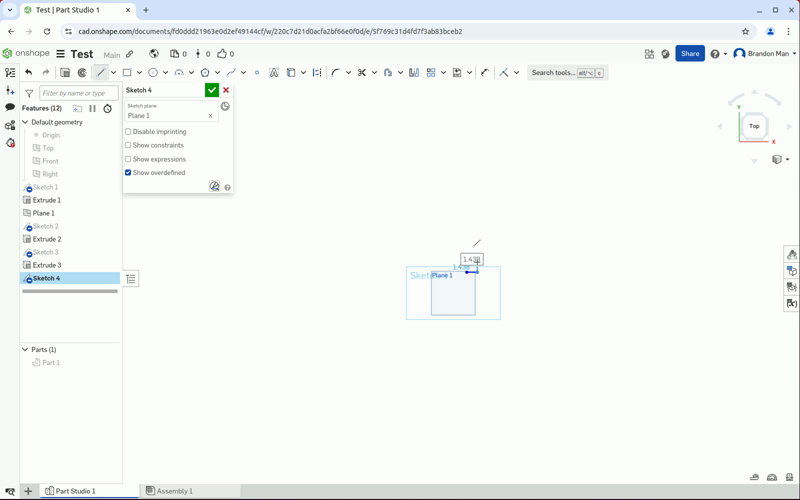
scroll(6)
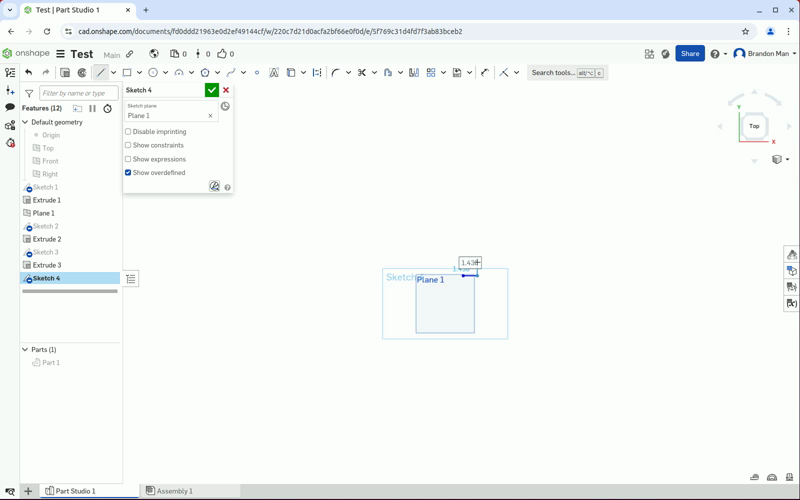
scroll(6)
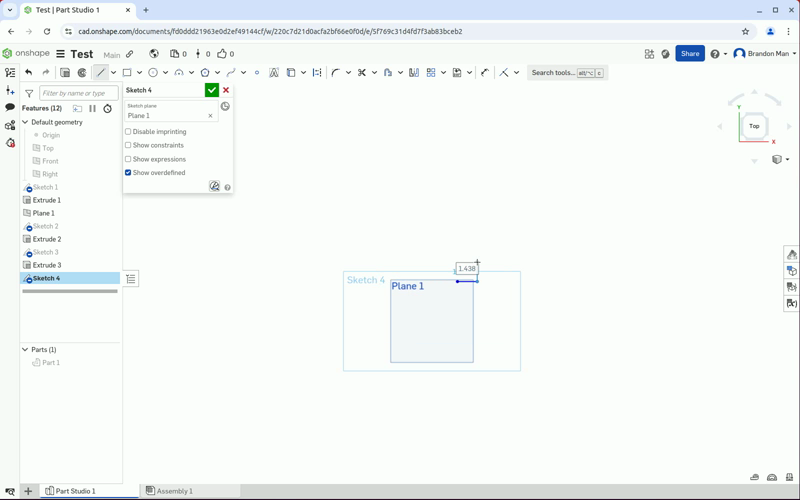
scroll(6)
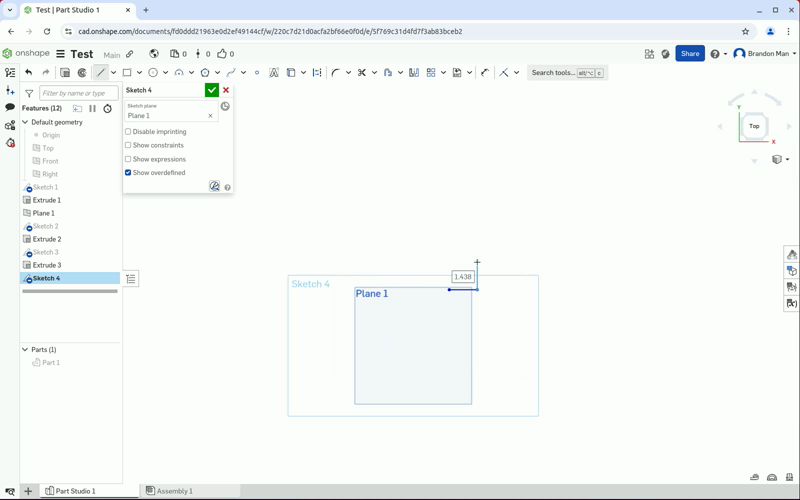
scroll(6)
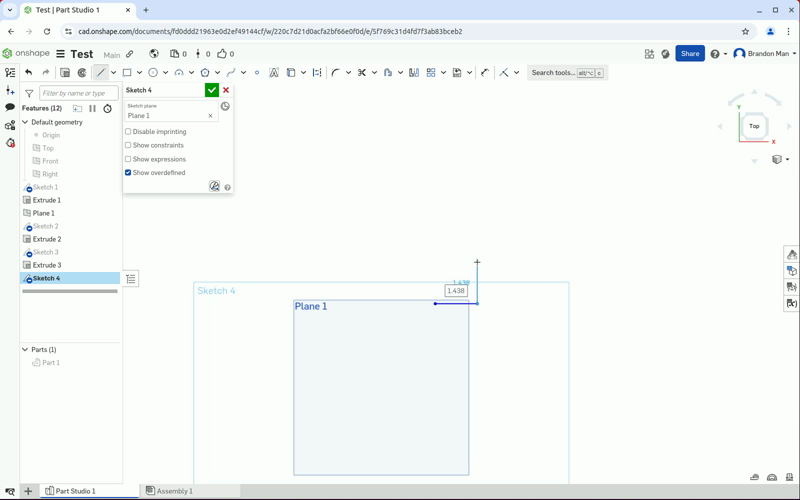
scroll(6)
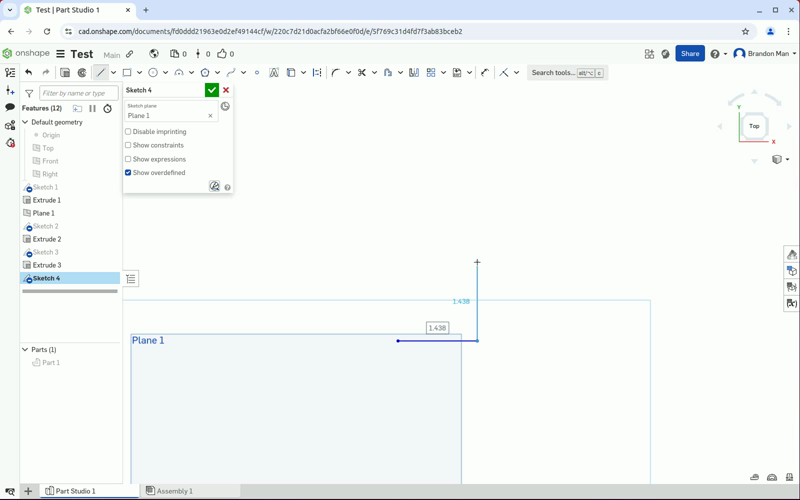
click(477, 261)
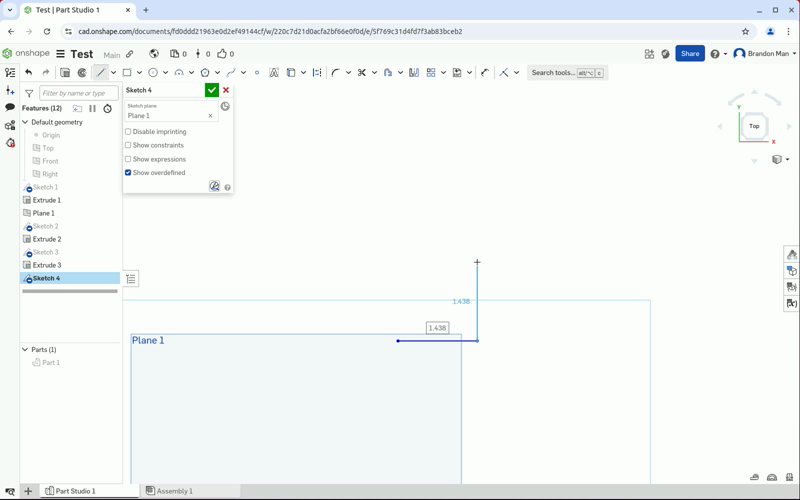
scroll(-6)
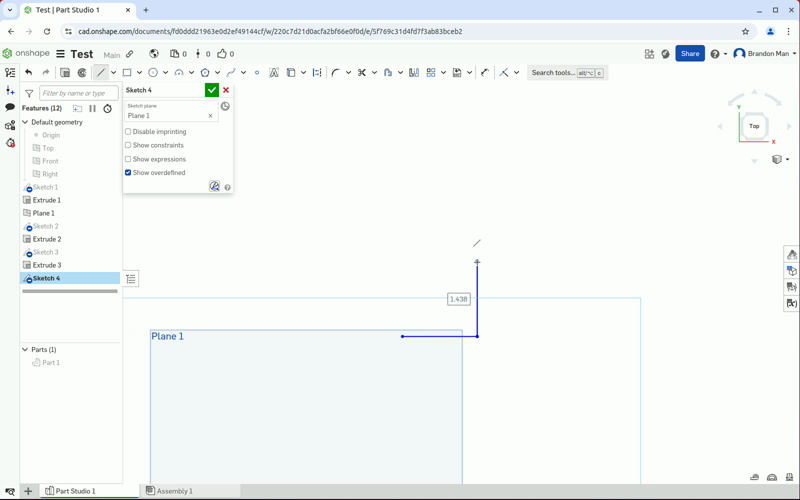
scroll(-6)
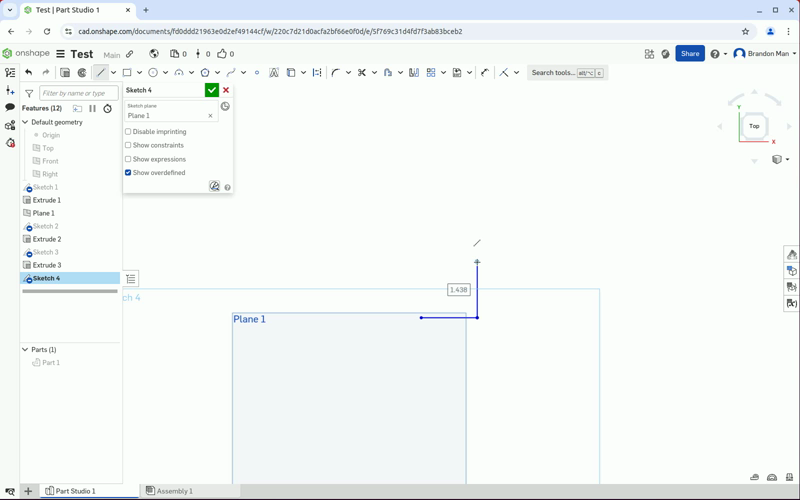
scroll(-6)
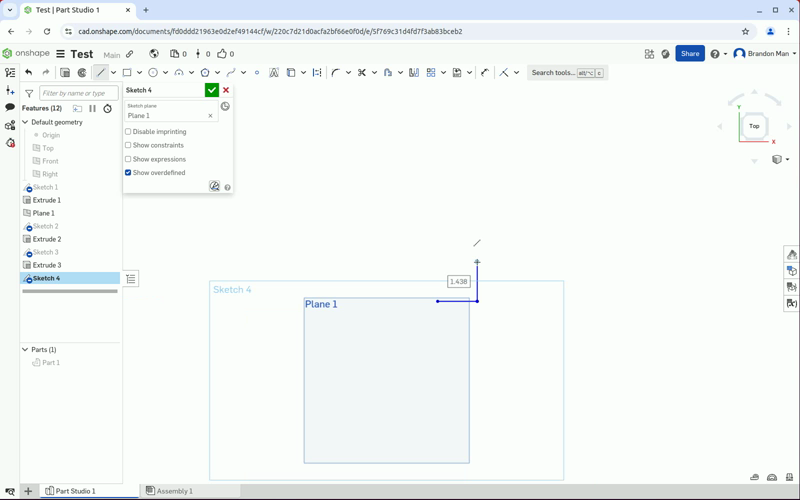
scroll(-6)
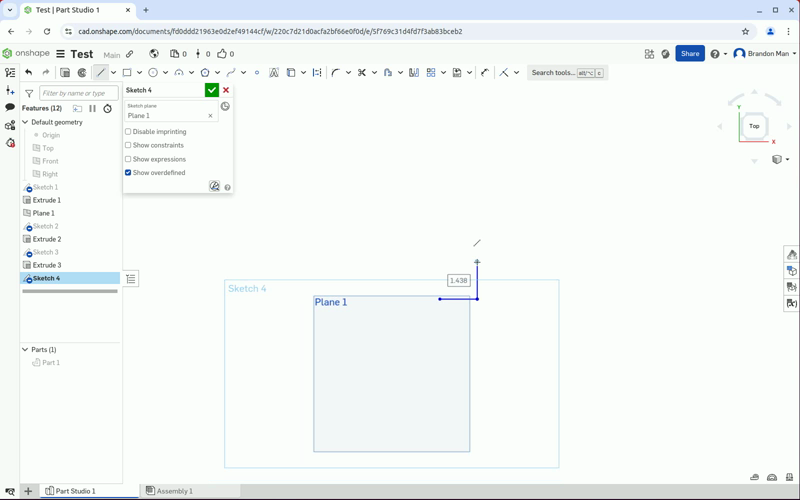
scroll(-6)
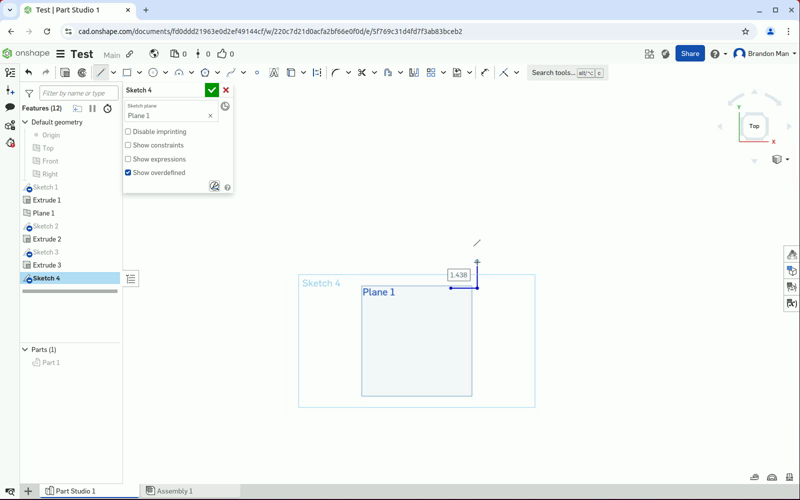
scroll(-6)
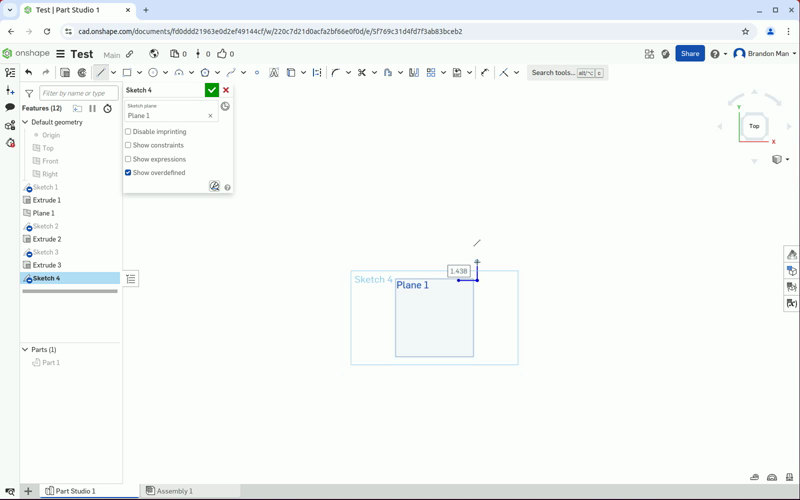
scroll(-6)
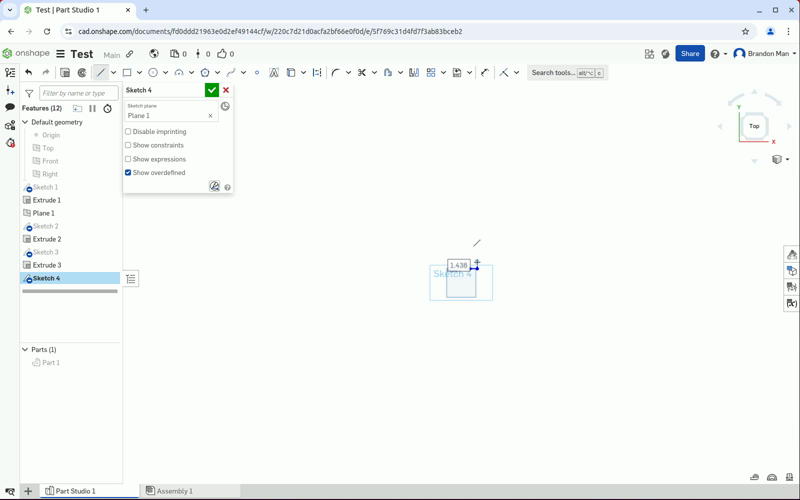
key_up(shift)
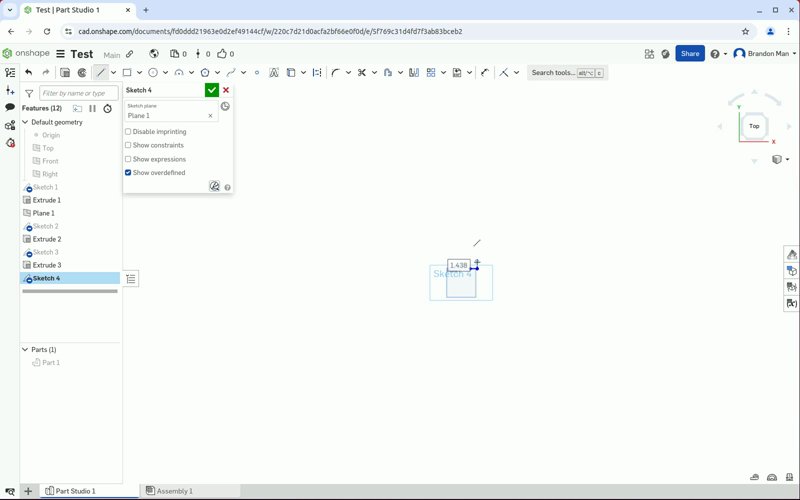
key_down(shift)
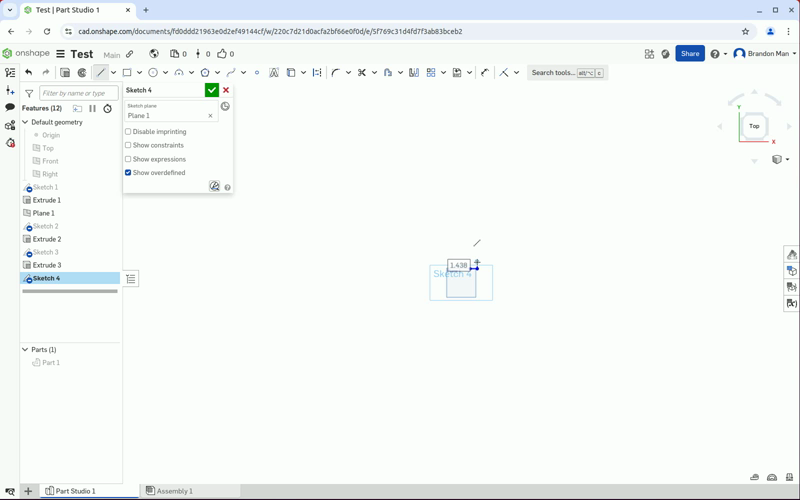
mouse_move(507, 261)
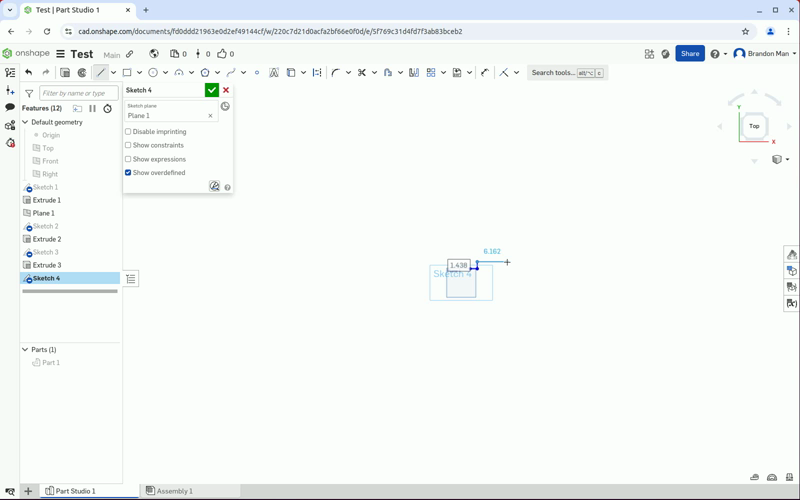
mouse_move(470, 261)
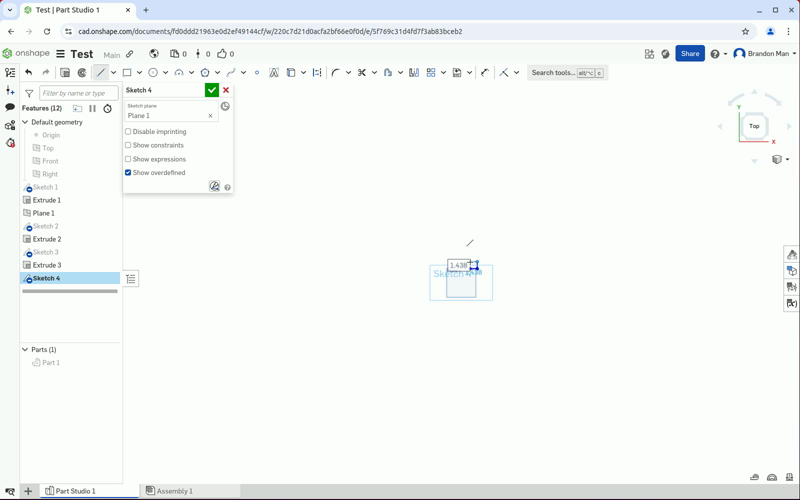
scroll(6)
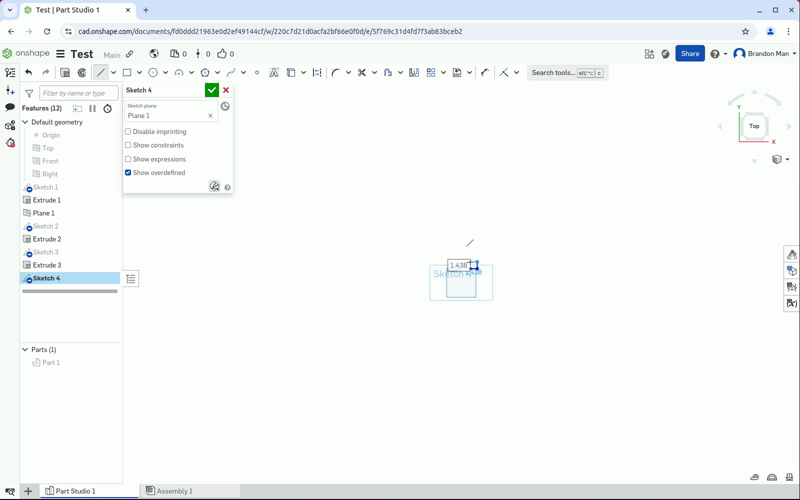
scroll(6)
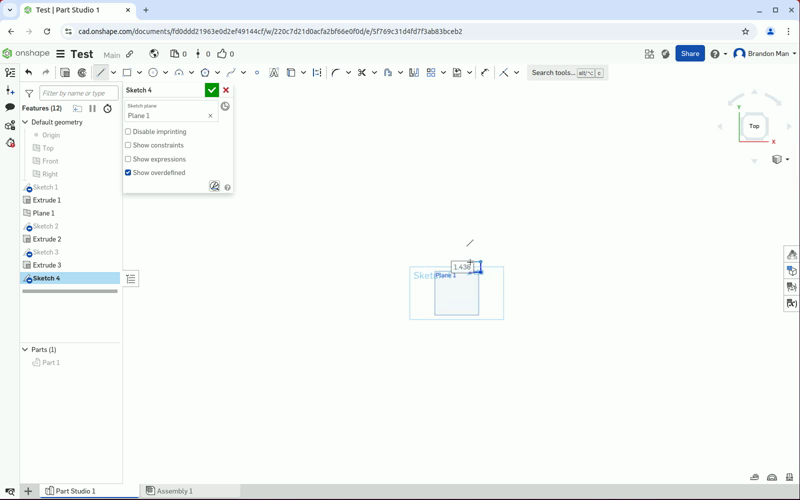
scroll(6)
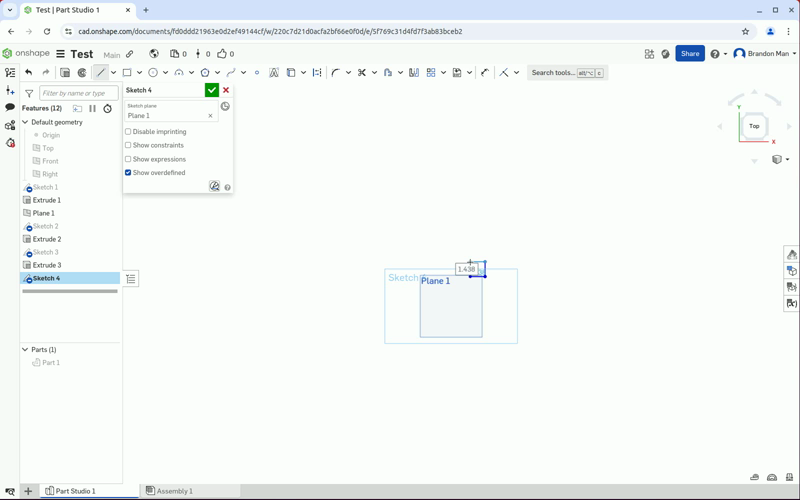
scroll(6)
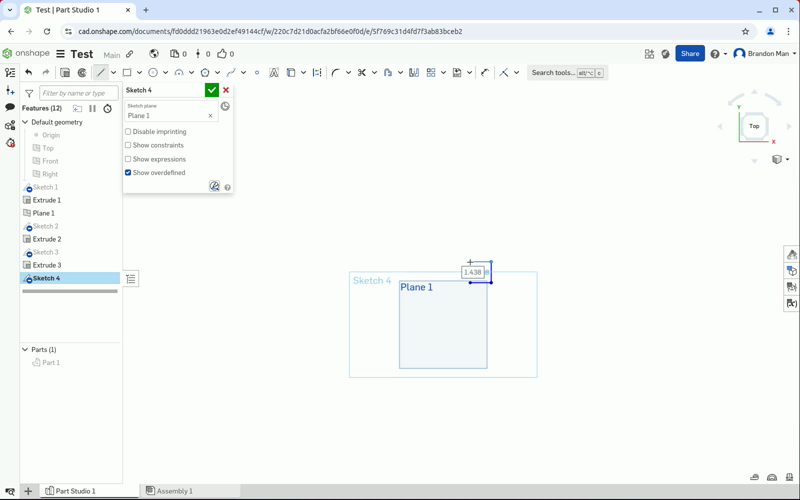
scroll(6)
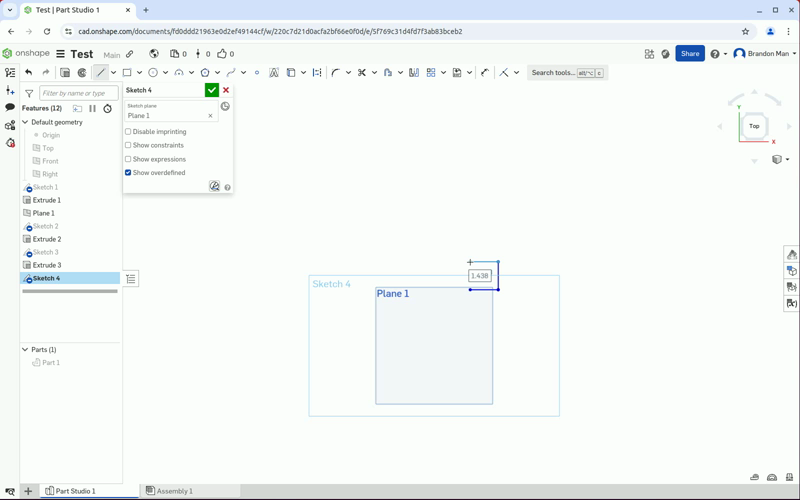
scroll(6)
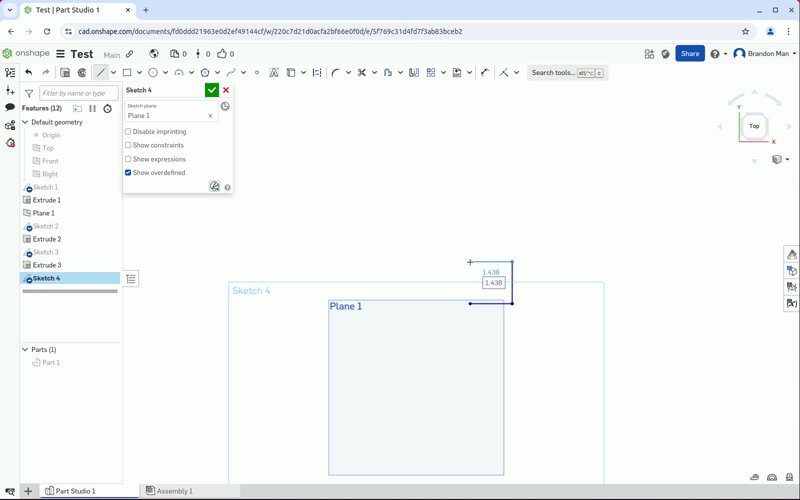
scroll(6)
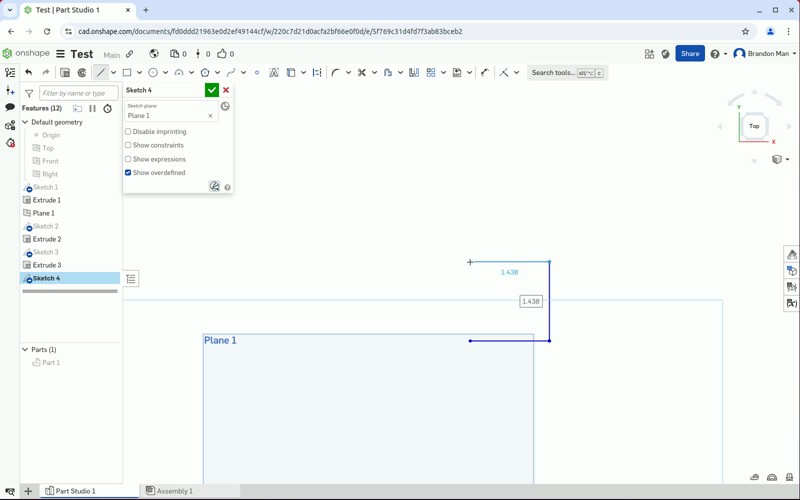
click(470, 261)
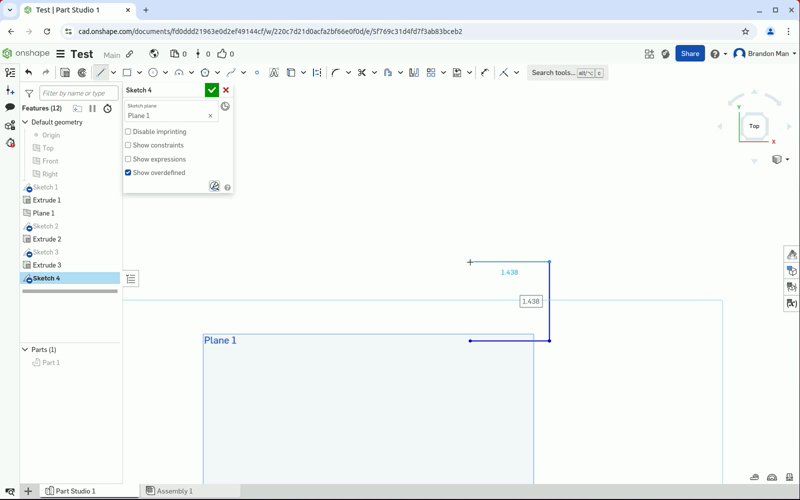
scroll(-6)
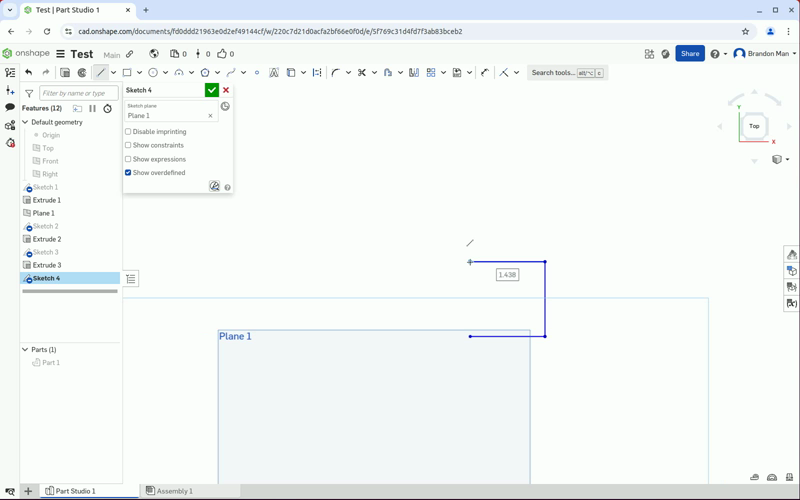
scroll(-6)
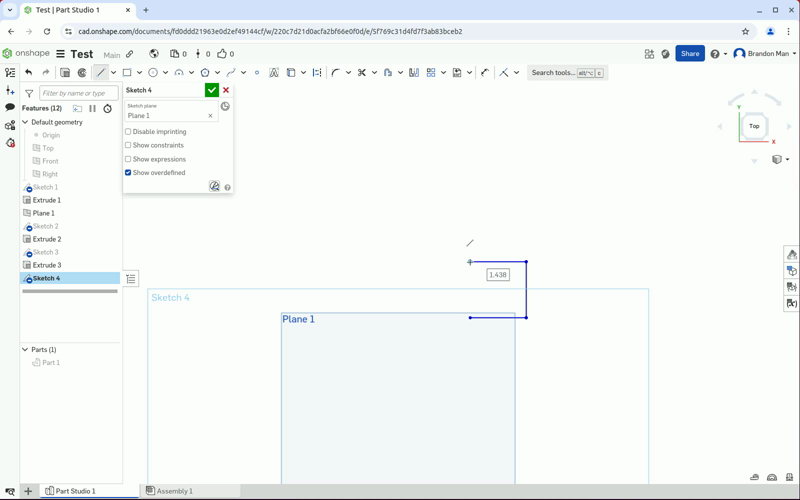
scroll(-6)
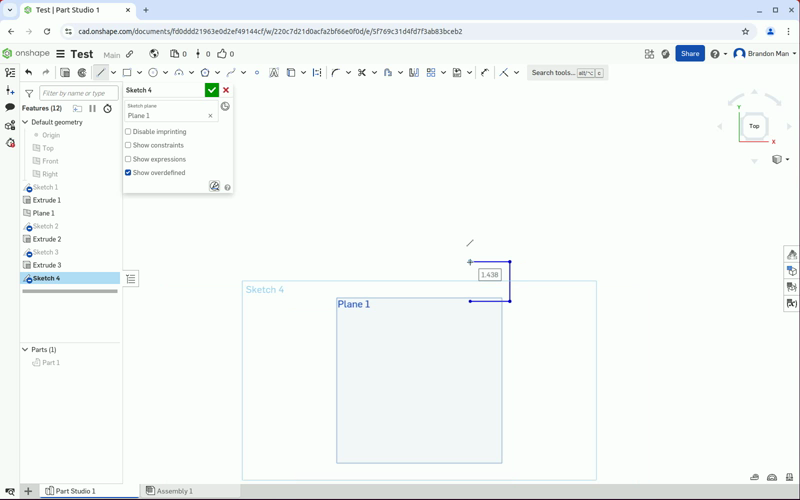
scroll(-6)
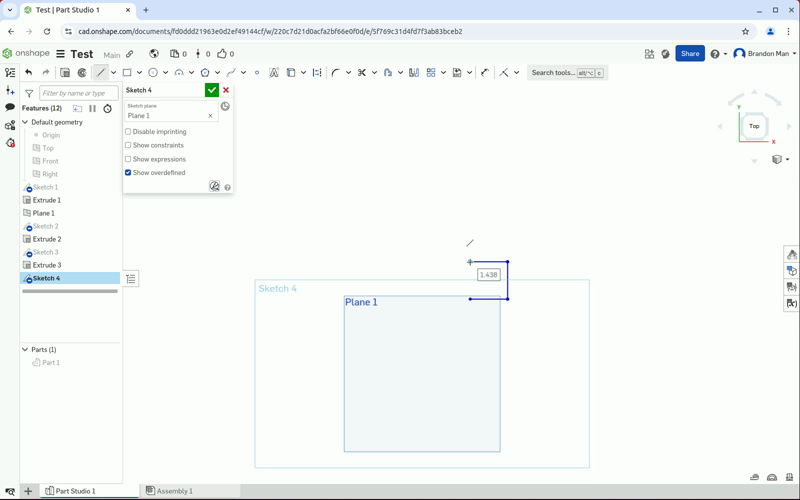
scroll(-6)
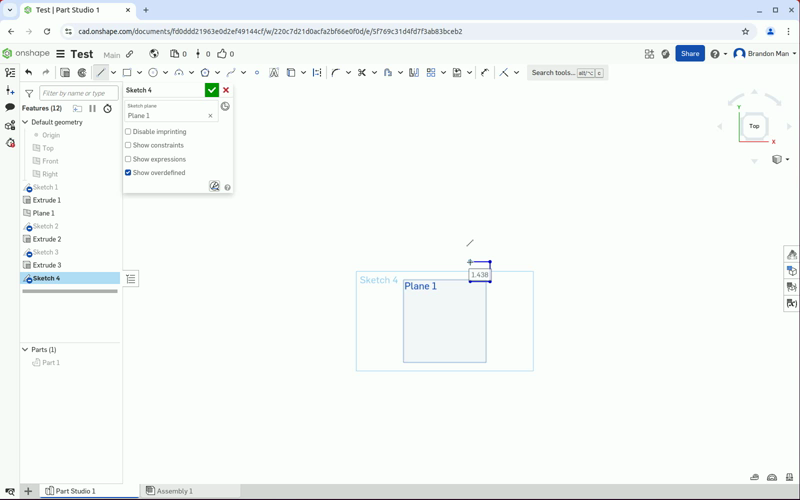
scroll(-6)
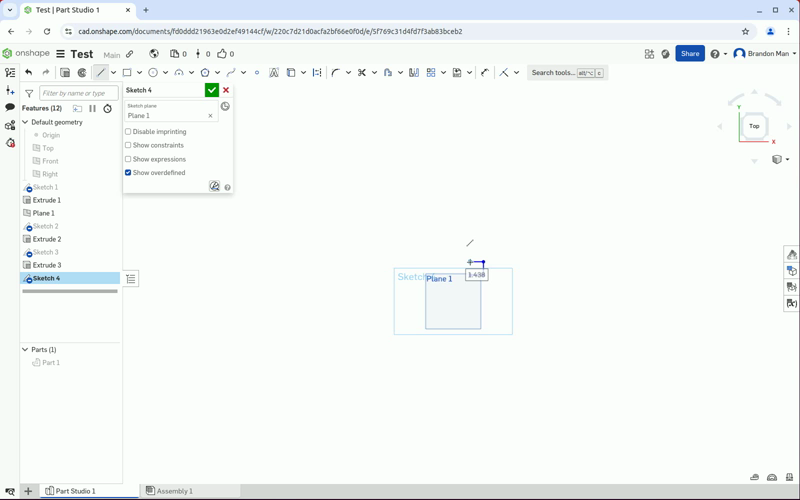
scroll(-6)
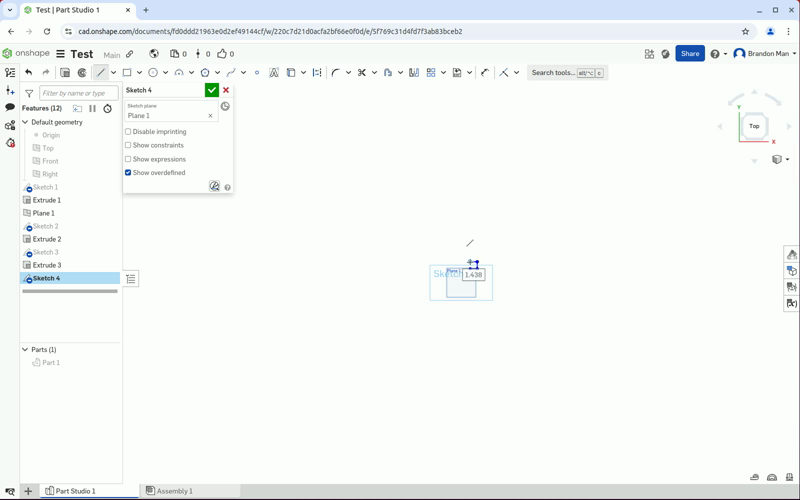
key_up(shift)
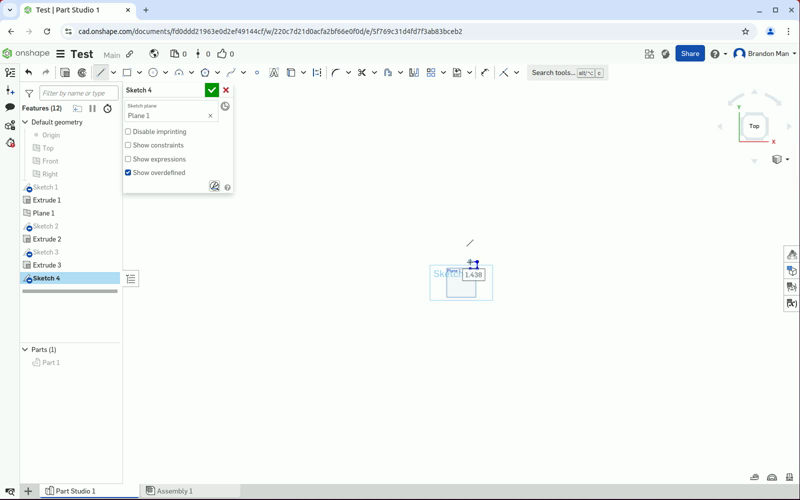
mouse_move(500, 261)
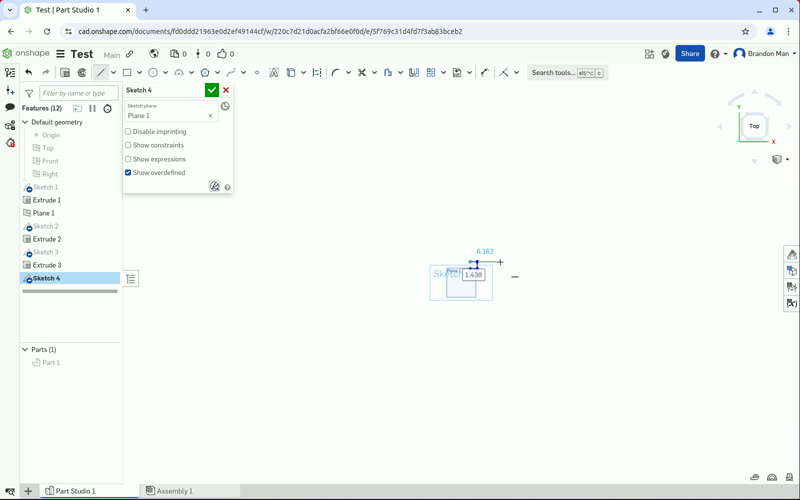
key_down(shift)
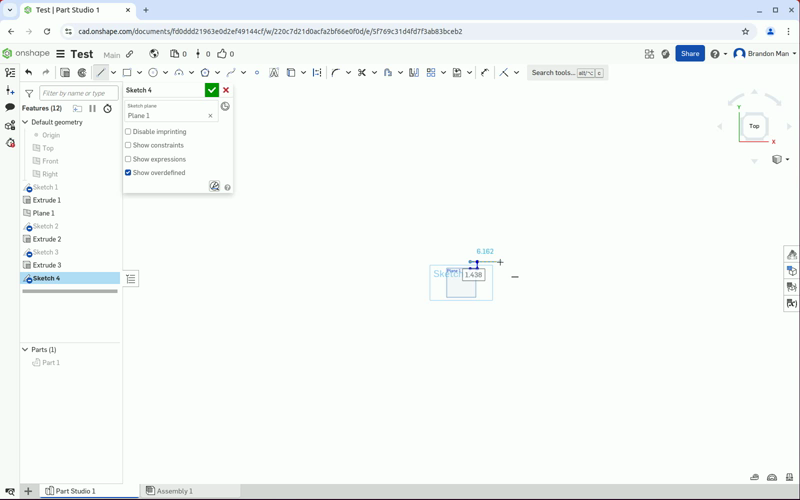
mouse_move(470, 268)
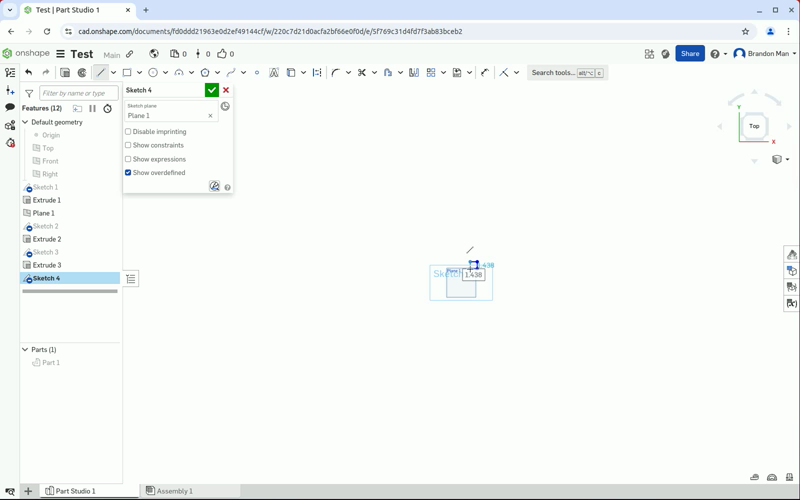
scroll(6)
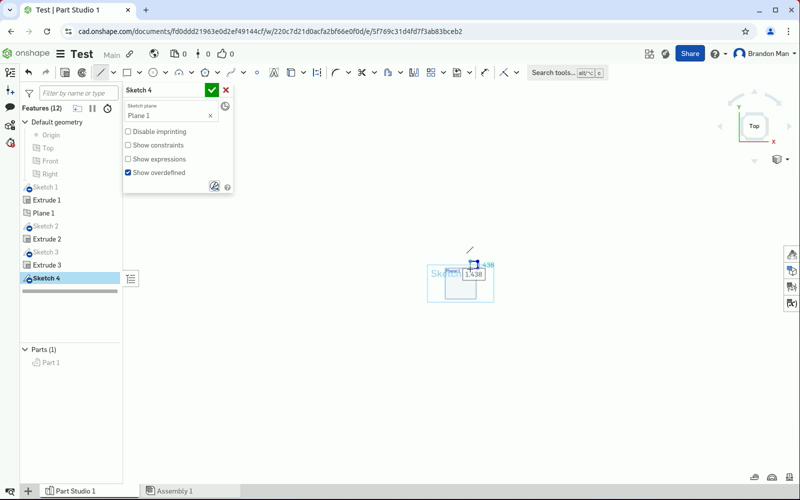
scroll(6)
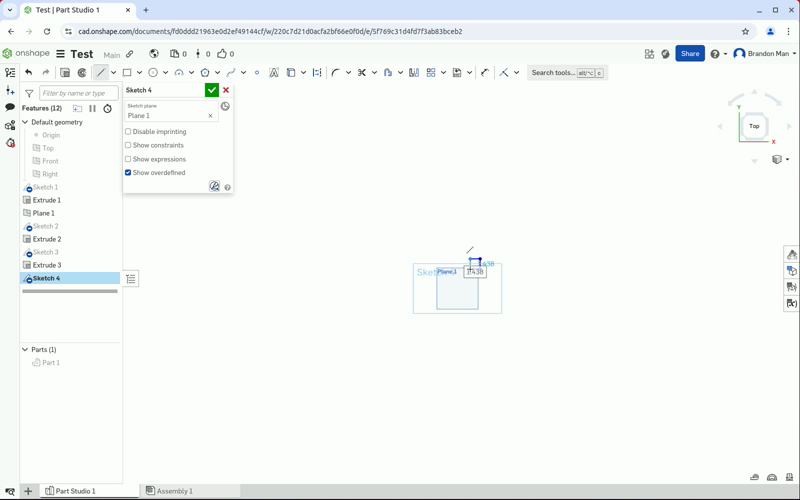
scroll(6)
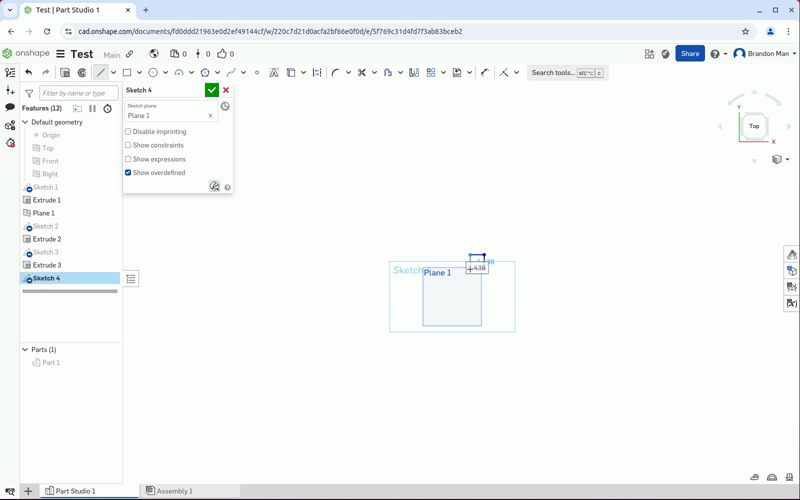
scroll(6)
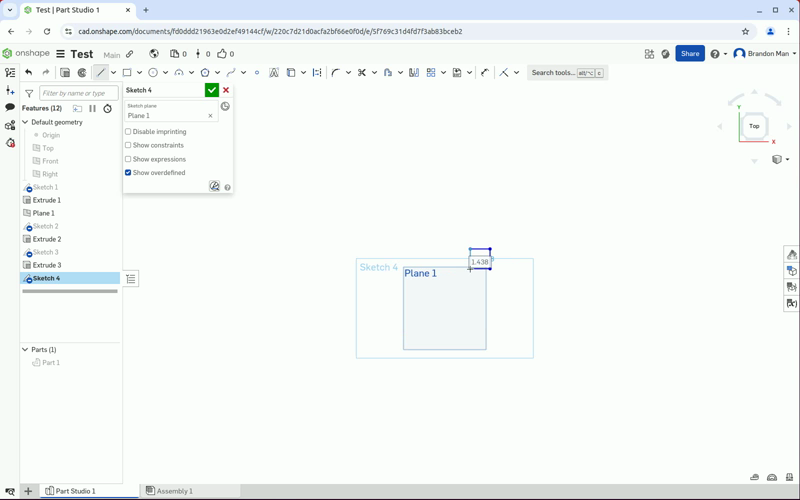
scroll(6)
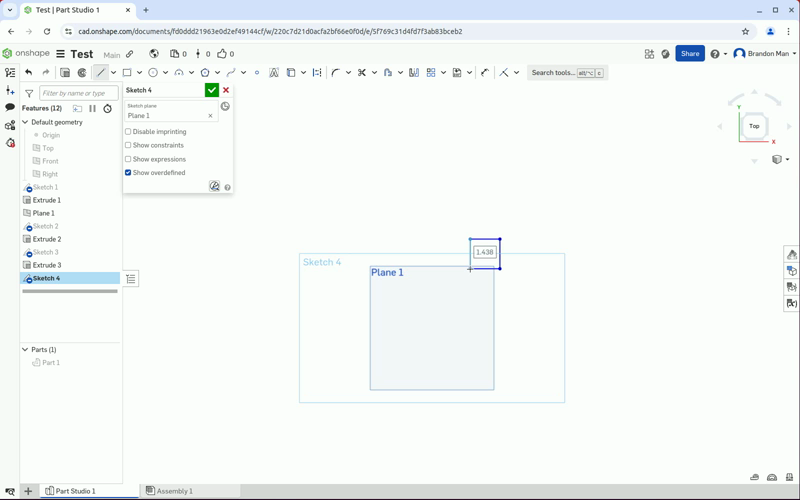
scroll(6)
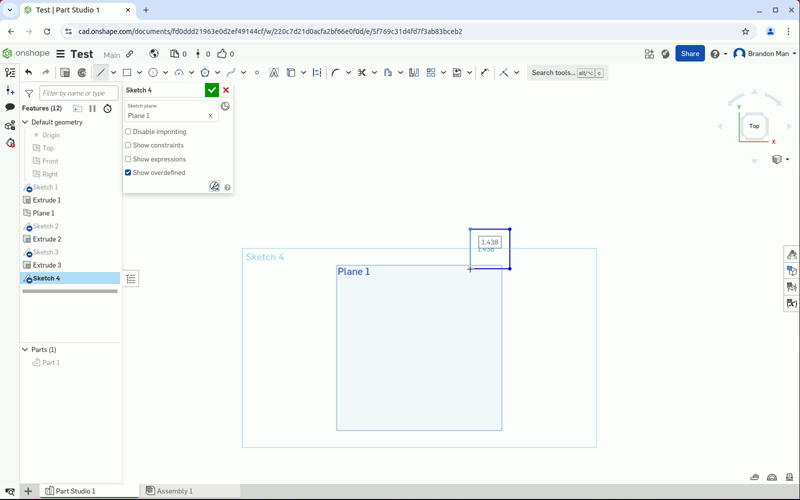
scroll(6)
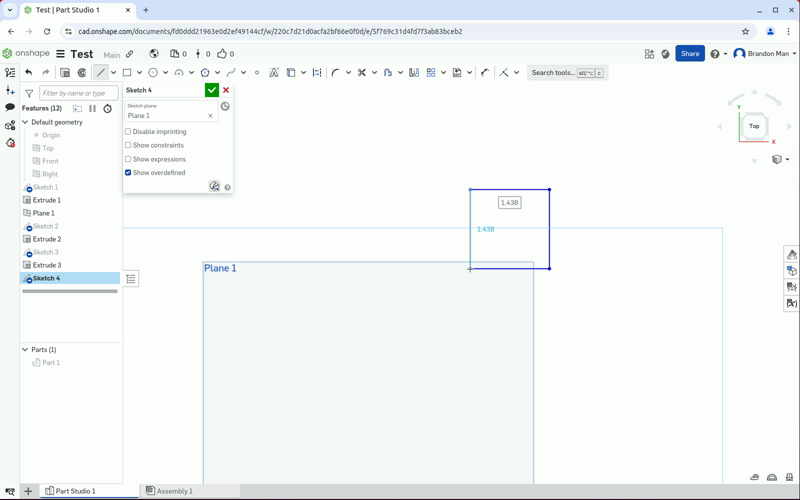
key_up(shift)
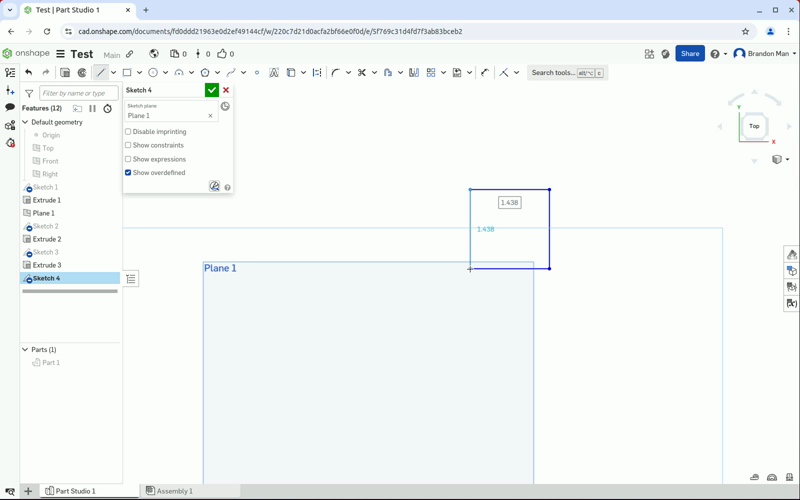
click(470, 268)
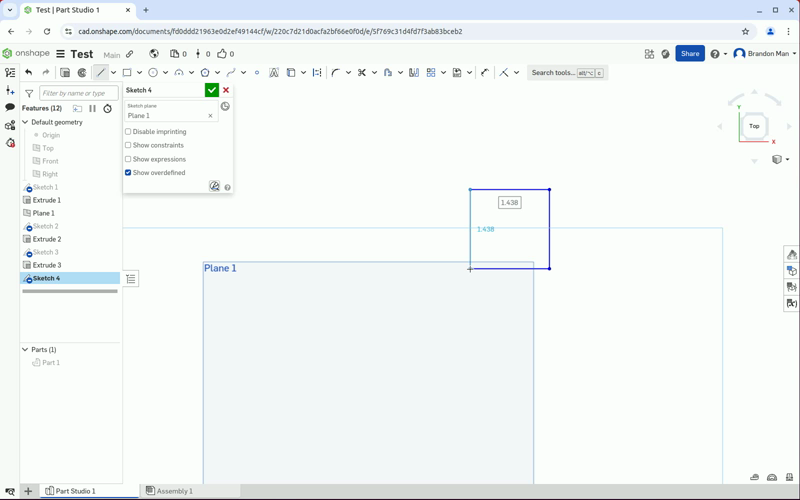
scroll(-6)
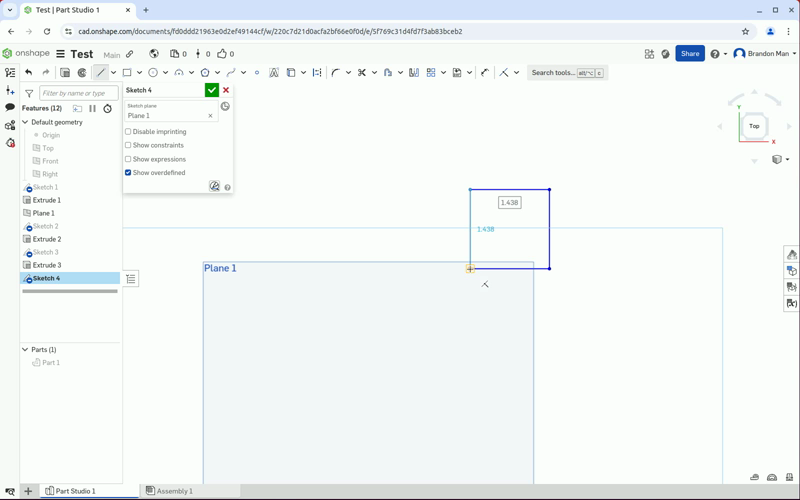
scroll(-6)
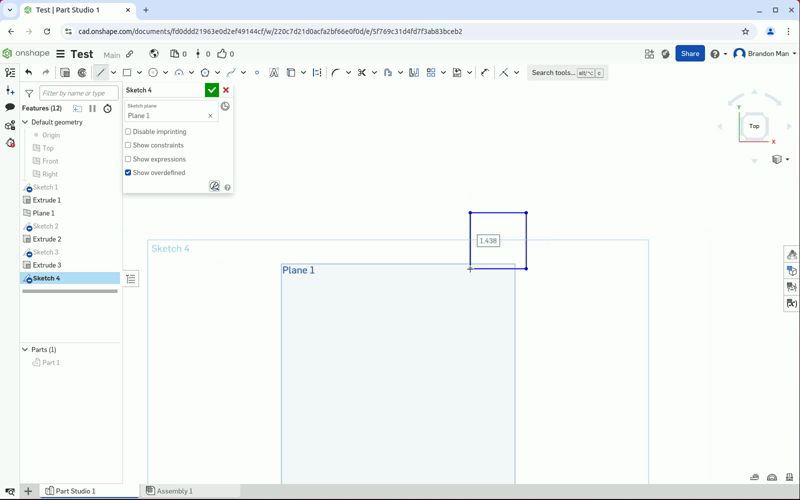
scroll(-6)
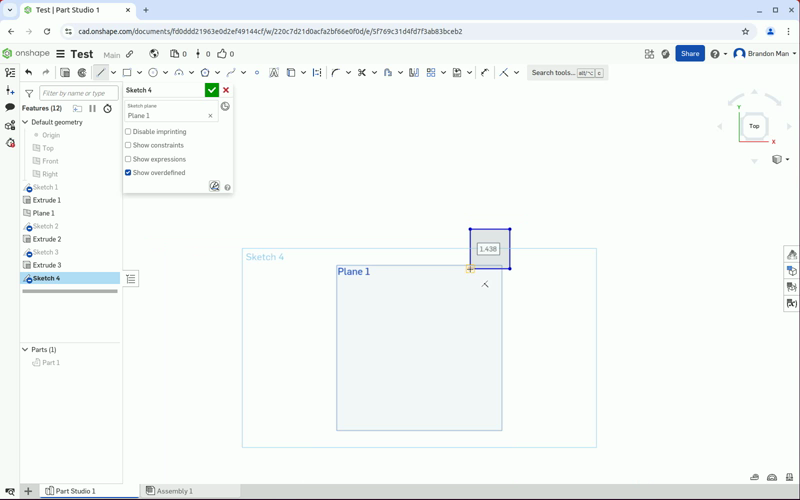
scroll(-6)
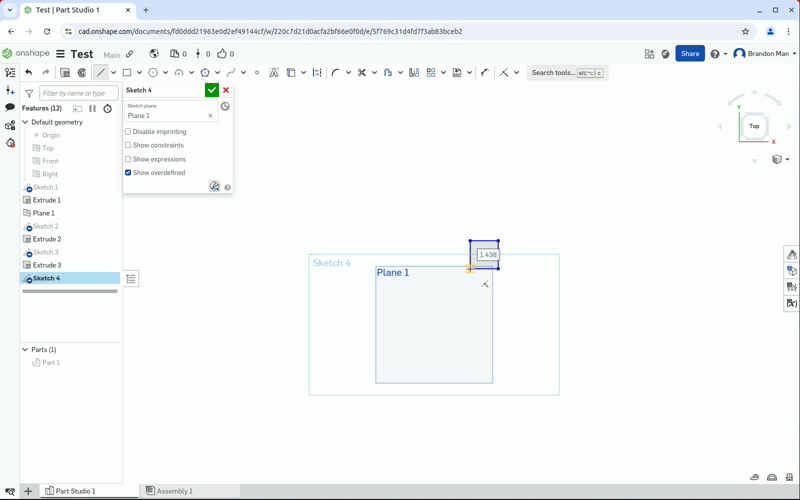
scroll(-6)
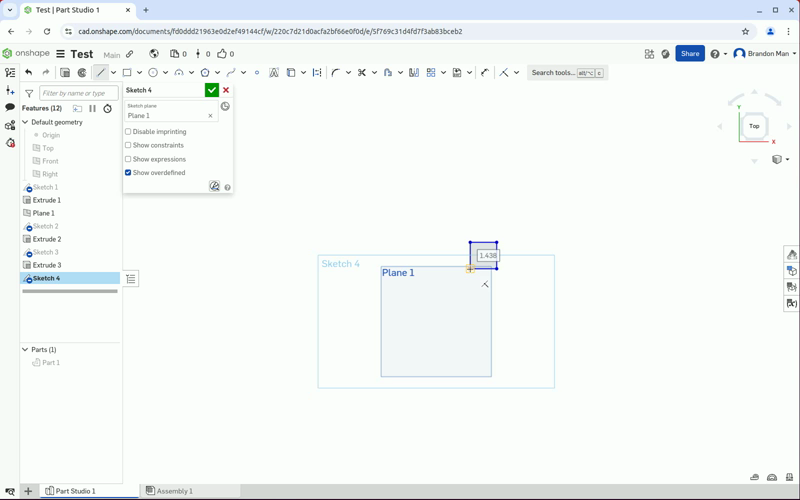
scroll(-6)
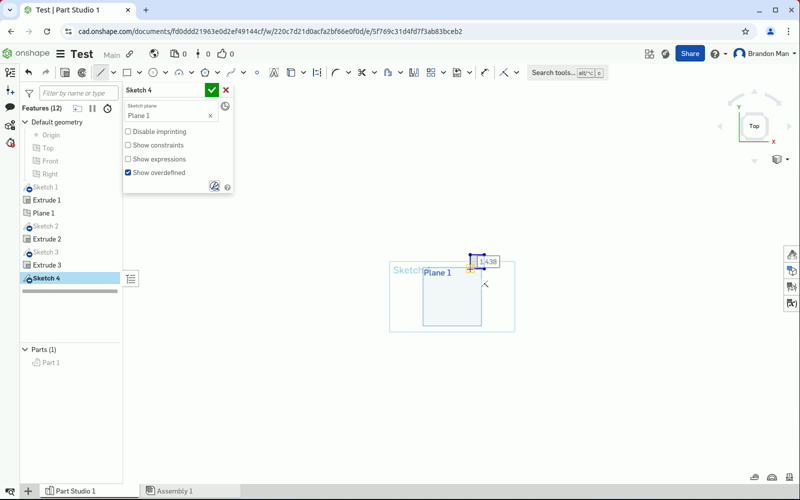
scroll(-6)
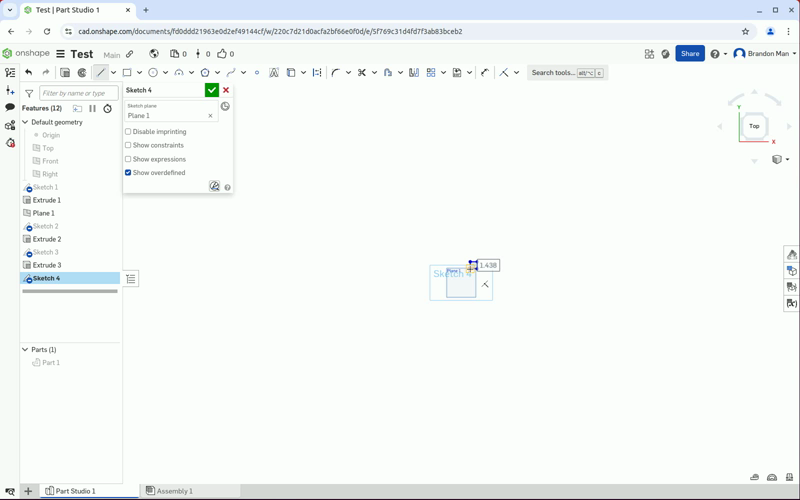
key(esc)
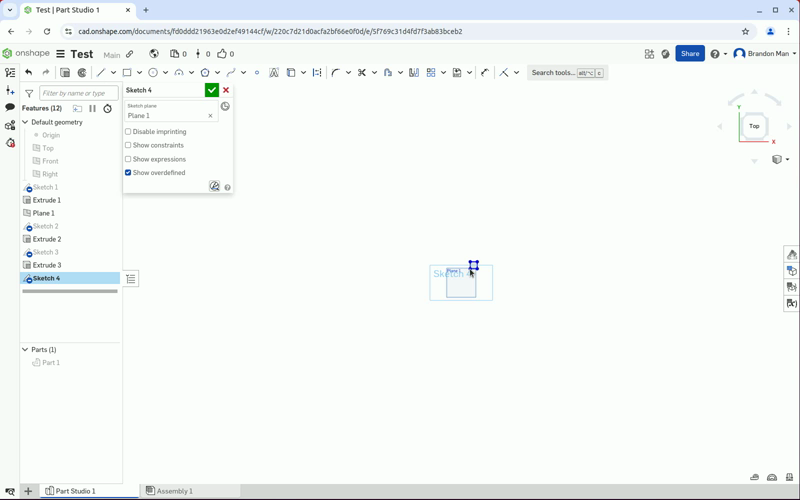
mouse_move(470, 265)
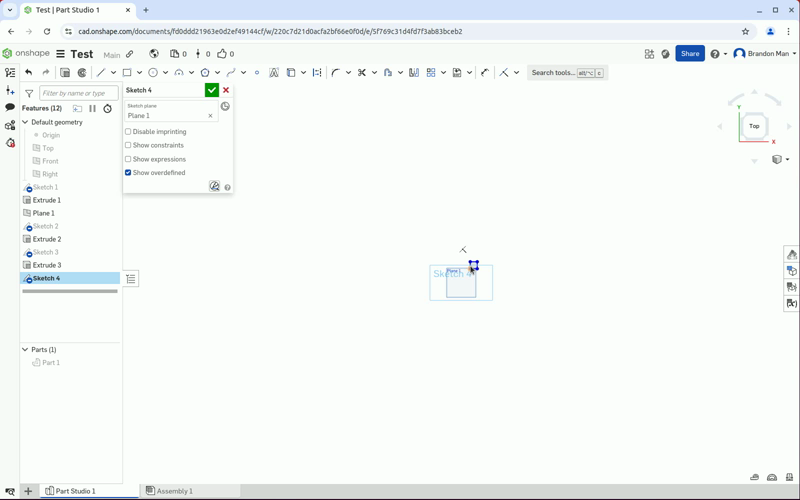
scroll(6)
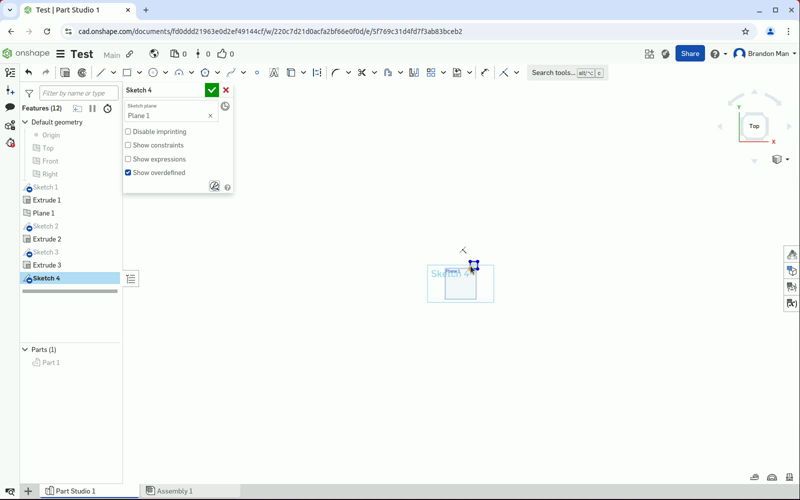
scroll(6)
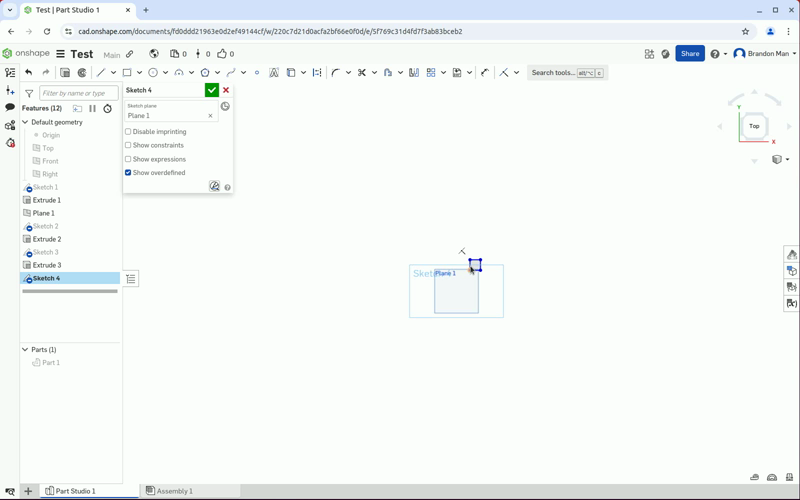
scroll(6)
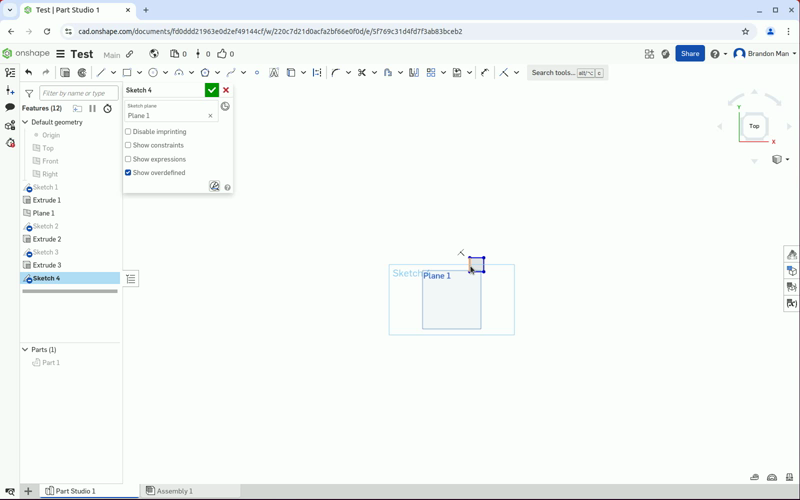
scroll(6)
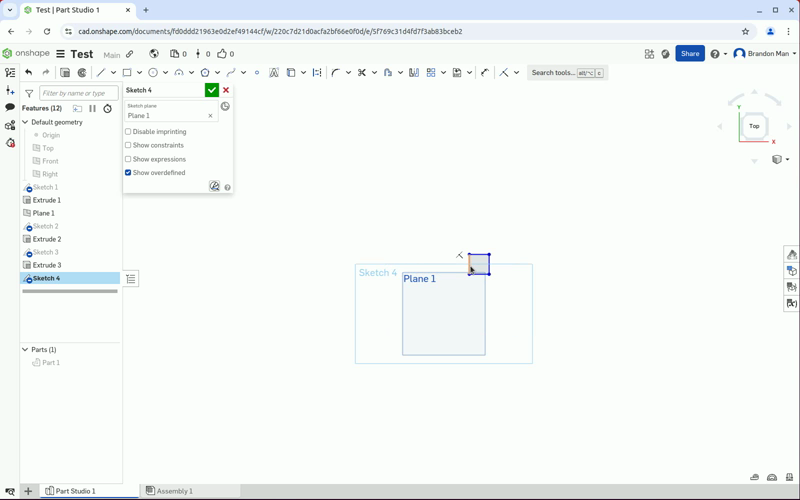
scroll(6)
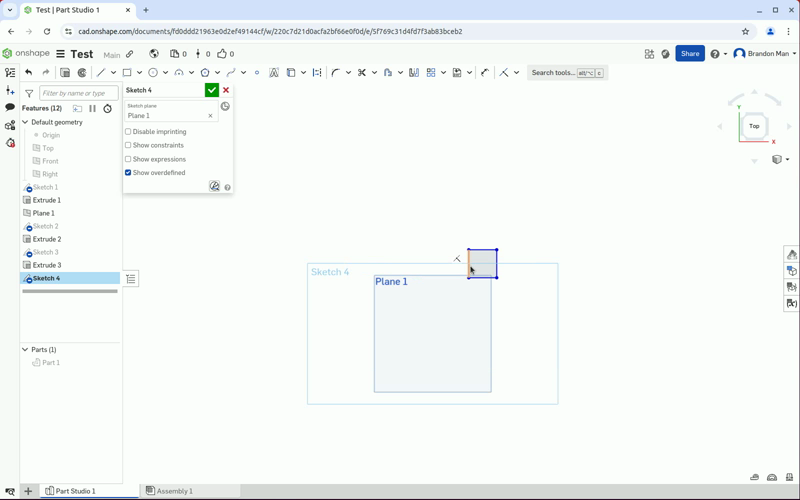
scroll(6)
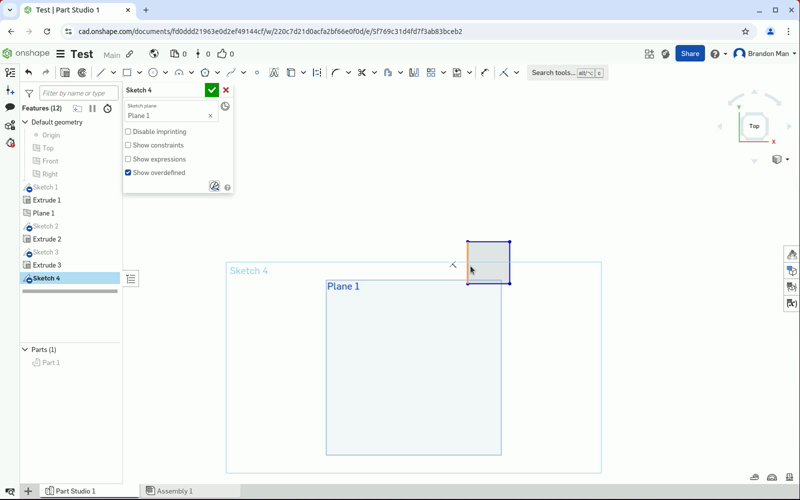
scroll(6)
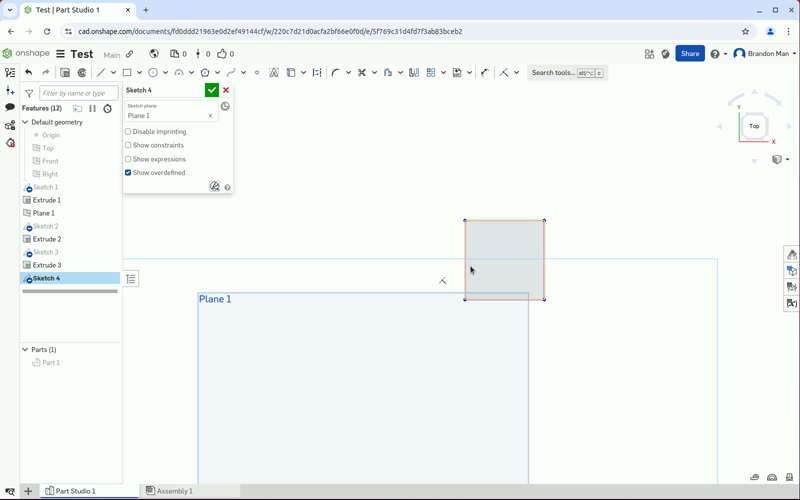
click(470, 265)
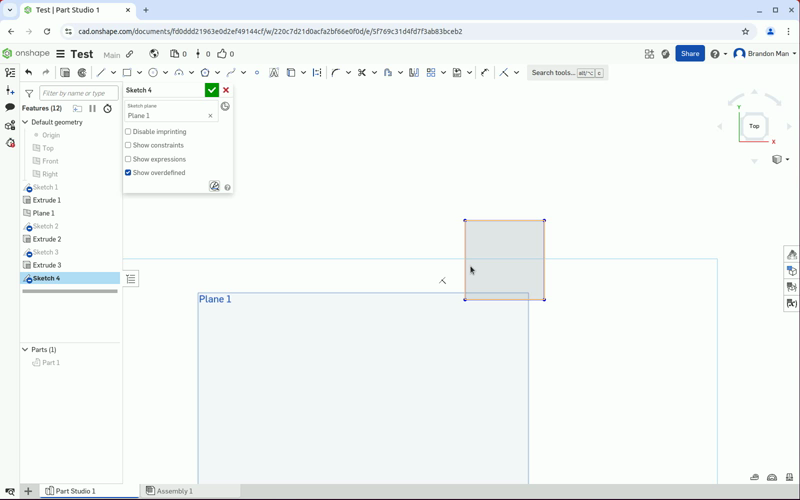
scroll(-6)
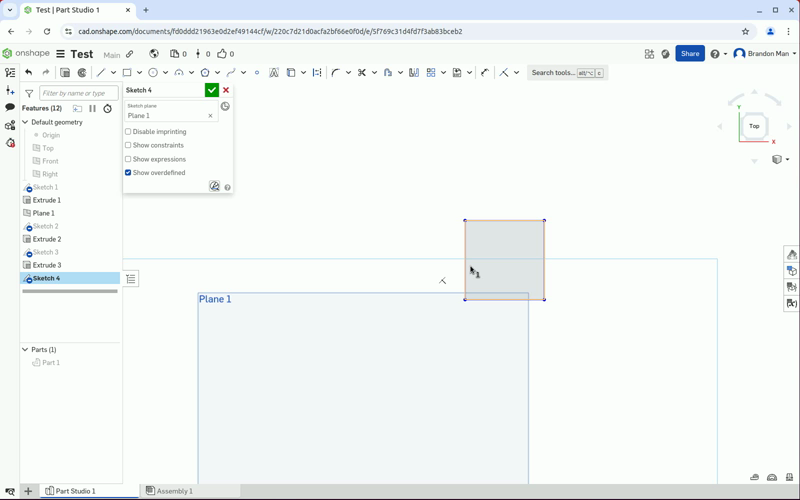
scroll(-6)
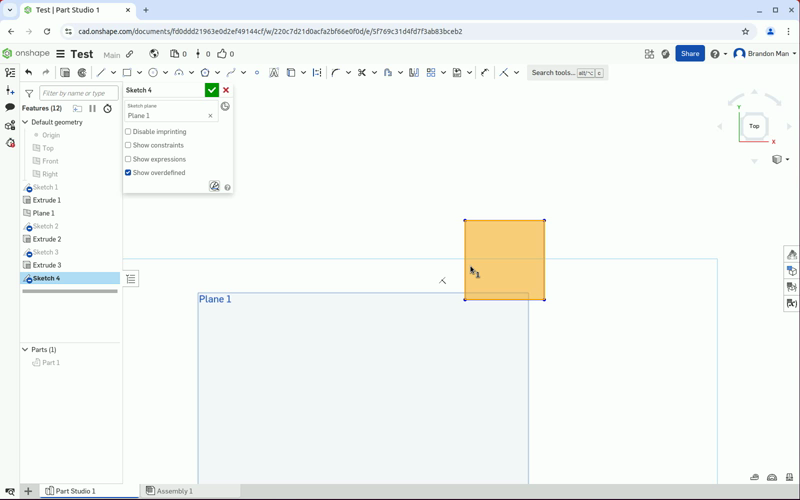
scroll(-6)
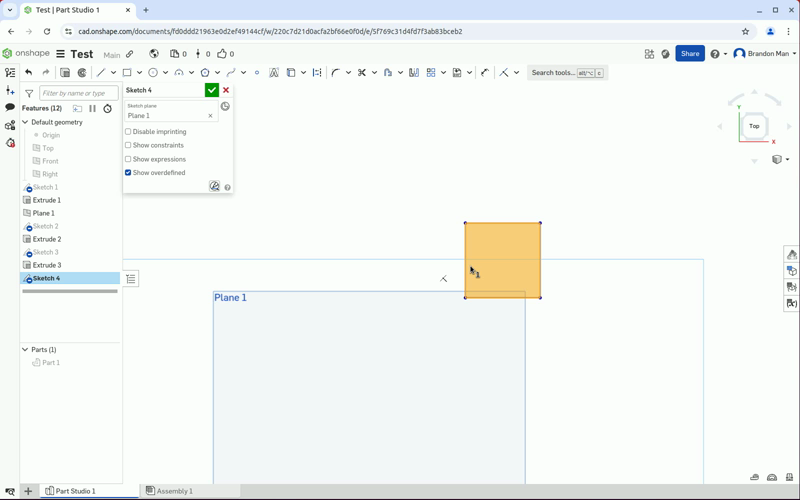
scroll(-6)
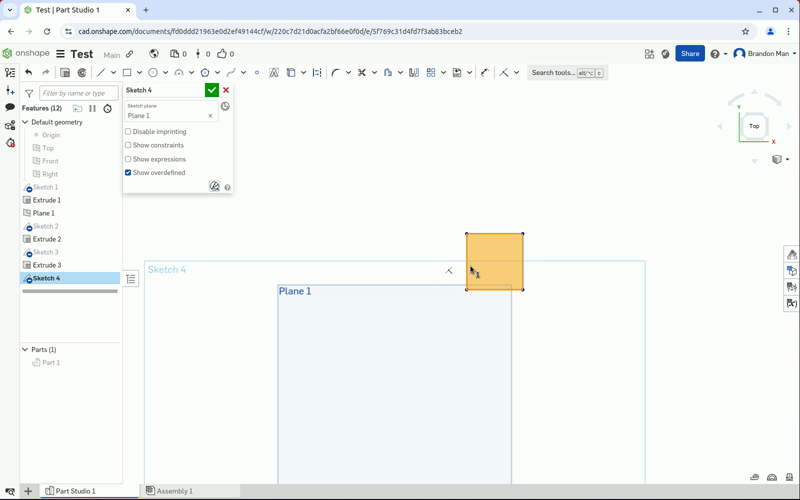
scroll(-6)
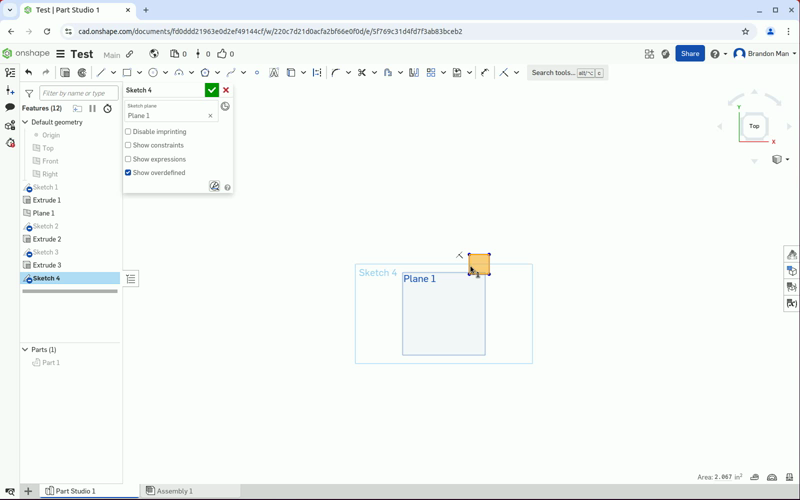
scroll(-6)
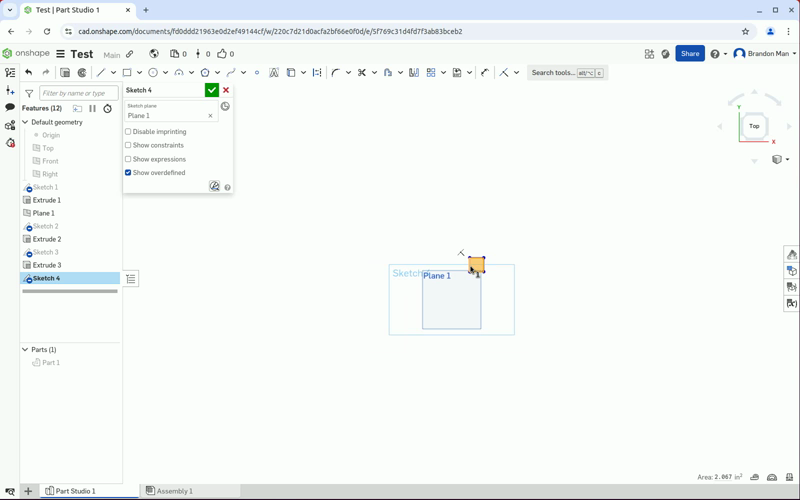
scroll(-6)
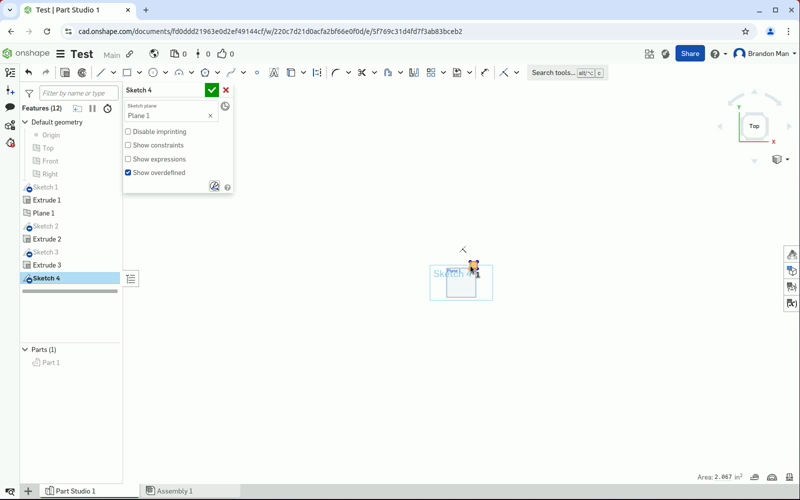
mouse_move(73, 352)
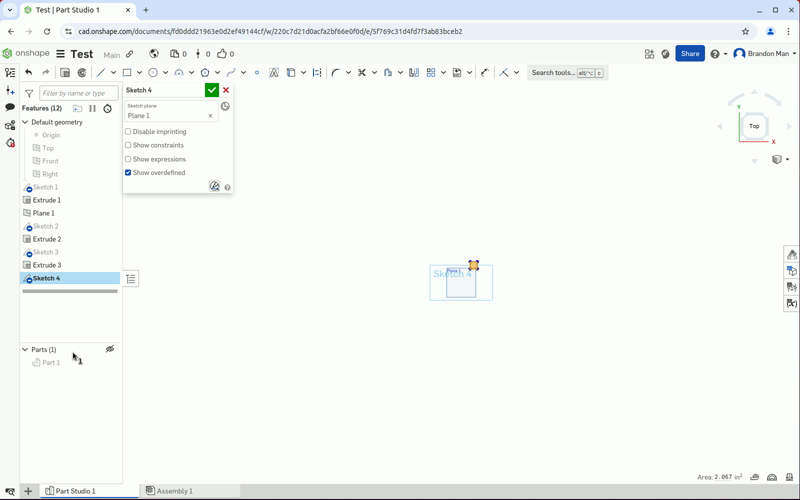
key(shift+y)
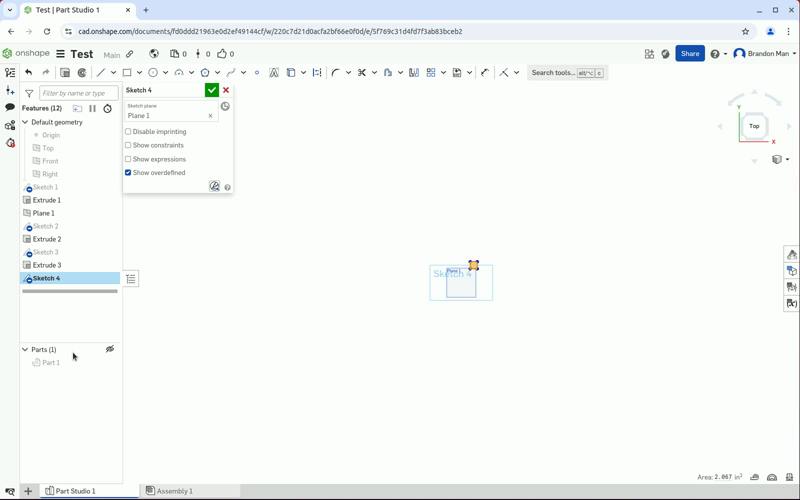
key(shift+e)
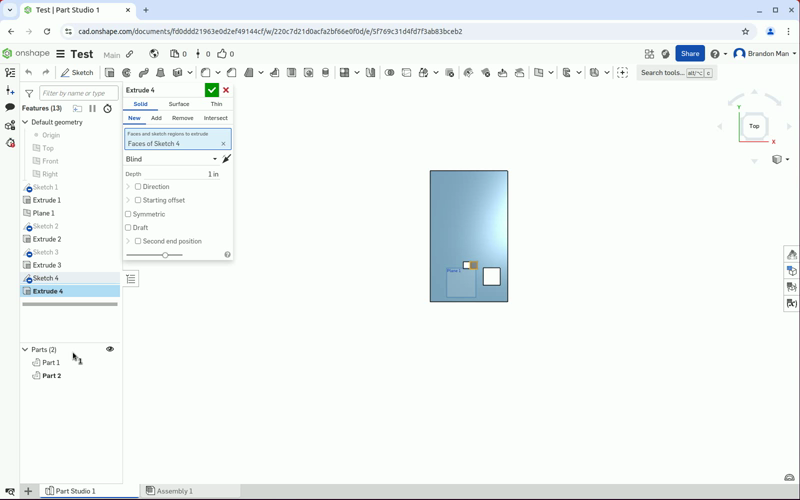
mouse_move(143, 106)
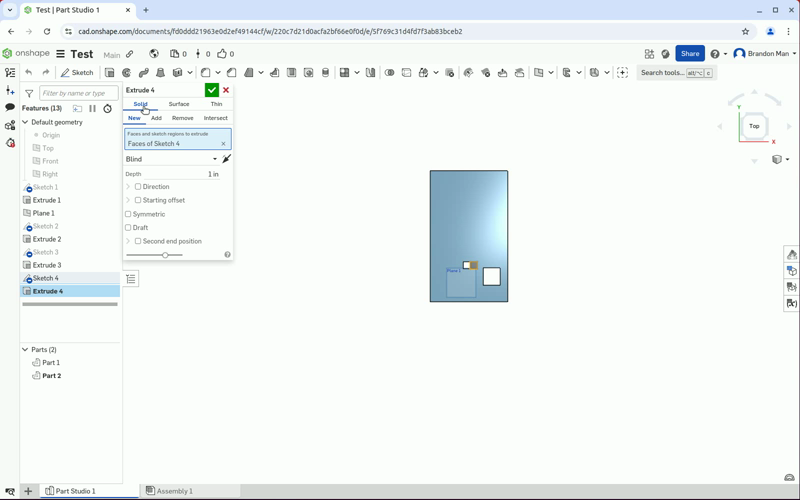
click(143, 106)
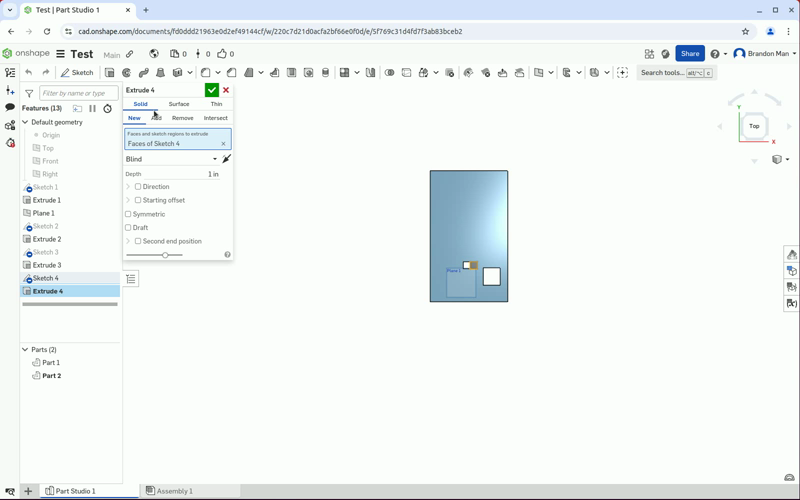
mouse_move(186, 120)
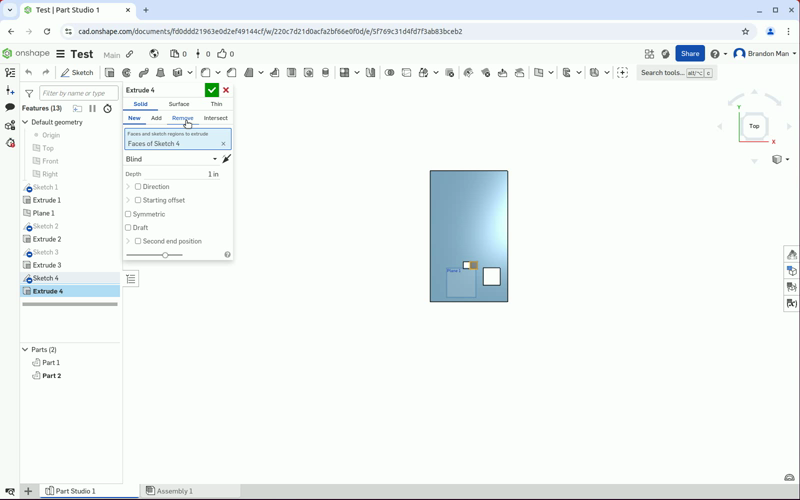
click(186, 120)
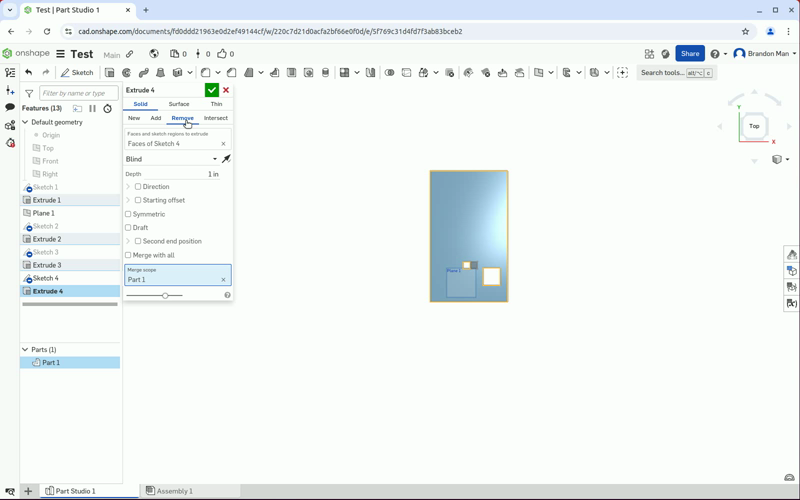
key(tab, 4)
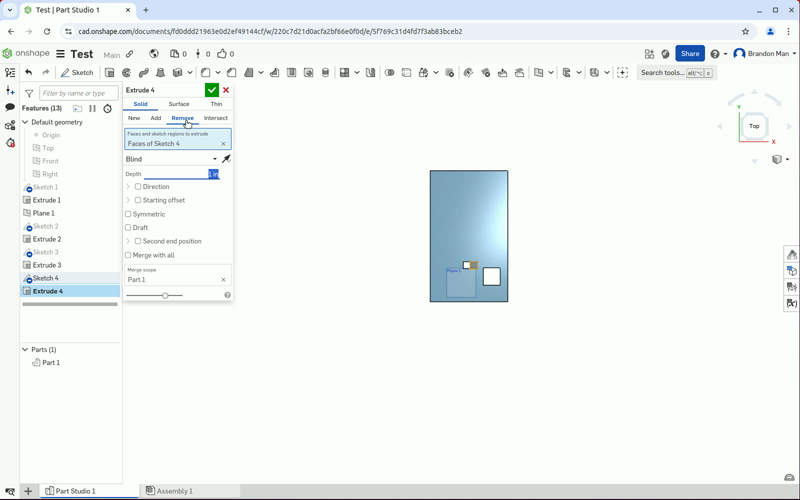
text(3.37)
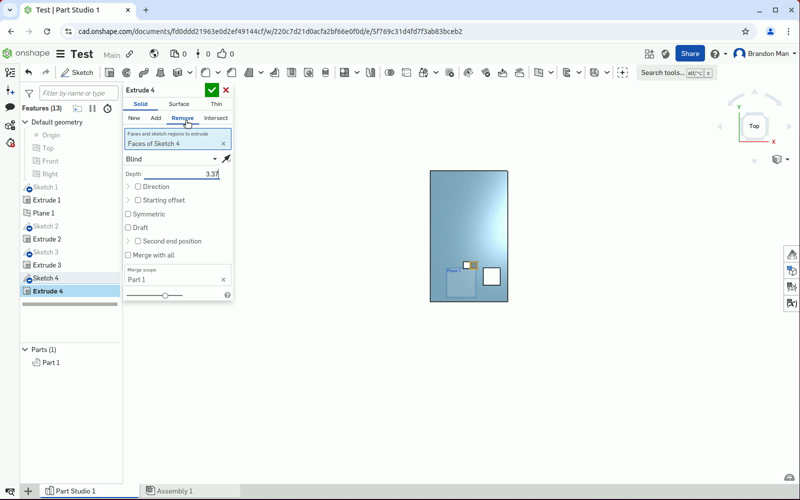
key(tab, 6)
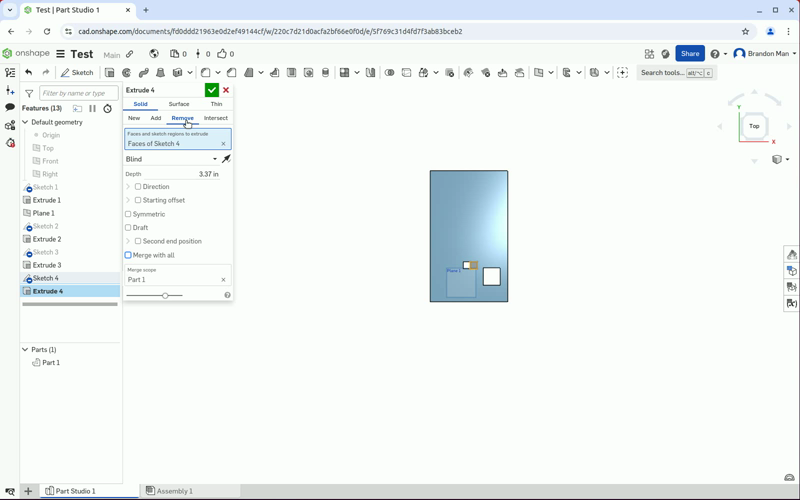
key(space)
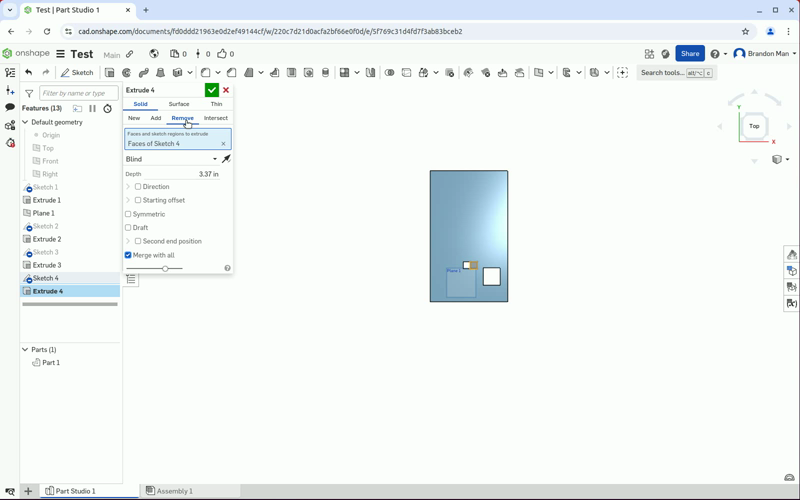
key(enter)
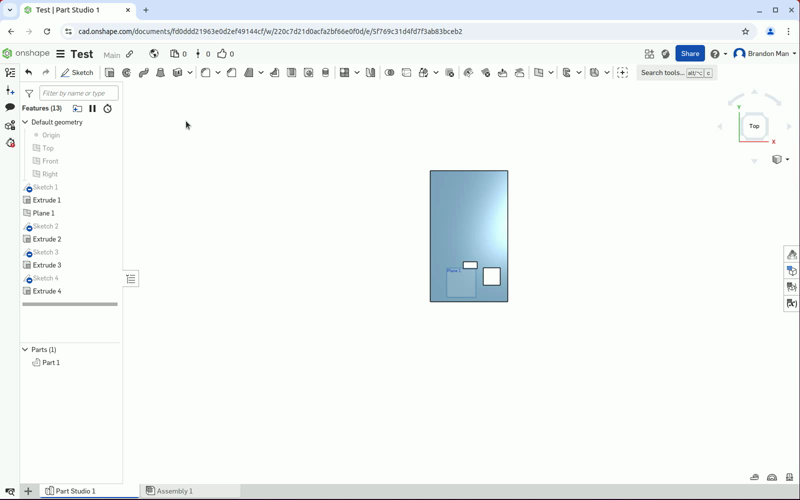
key(shift+h)
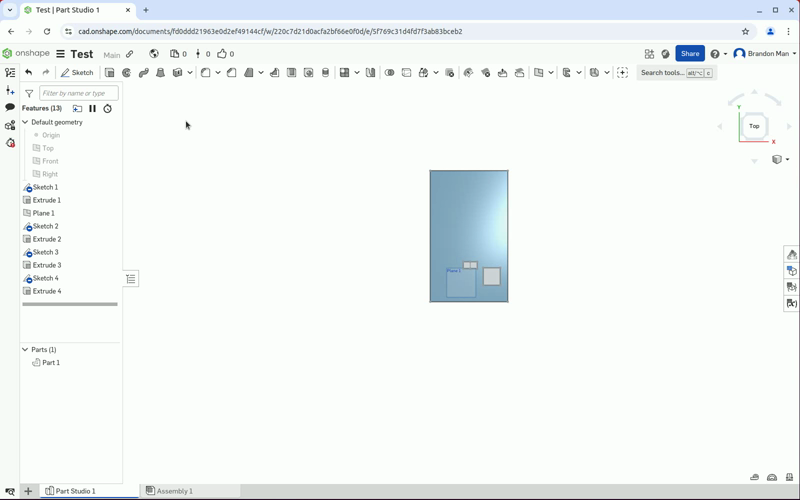
key(shift+h)
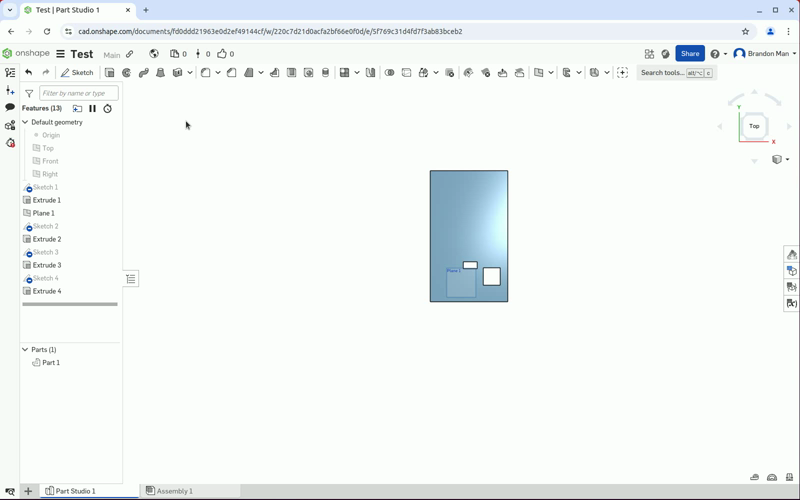
mouse_move(73, 189)
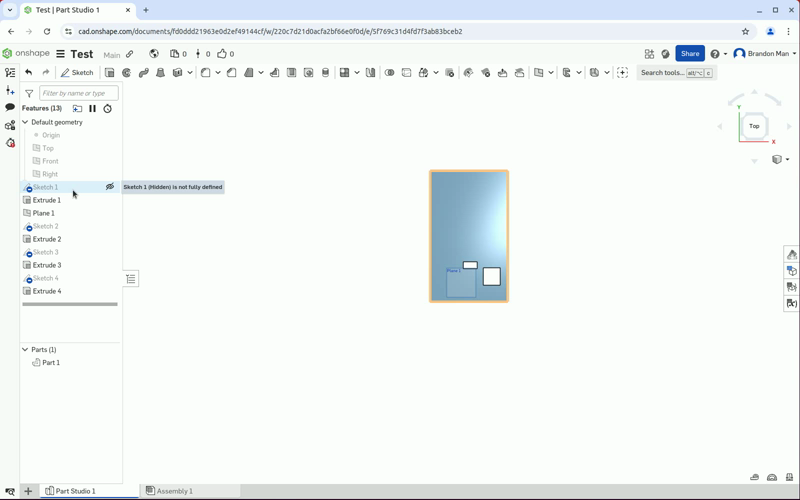
click(73, 189)
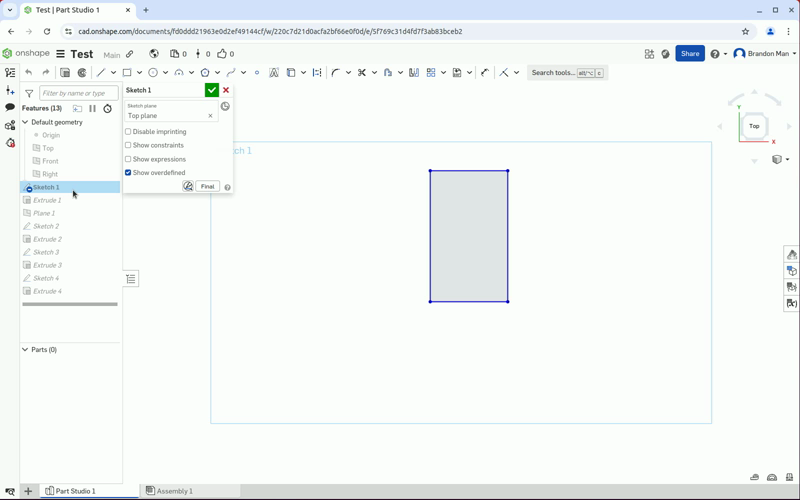
mouse_move(229, 92)
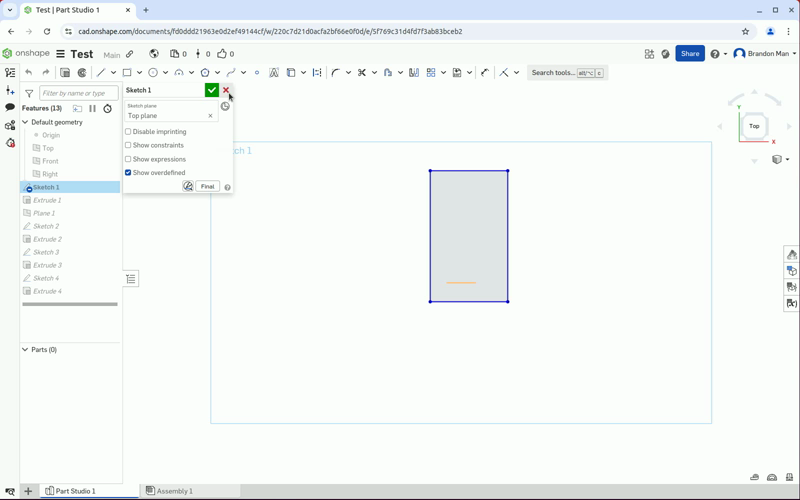
click(229, 92)
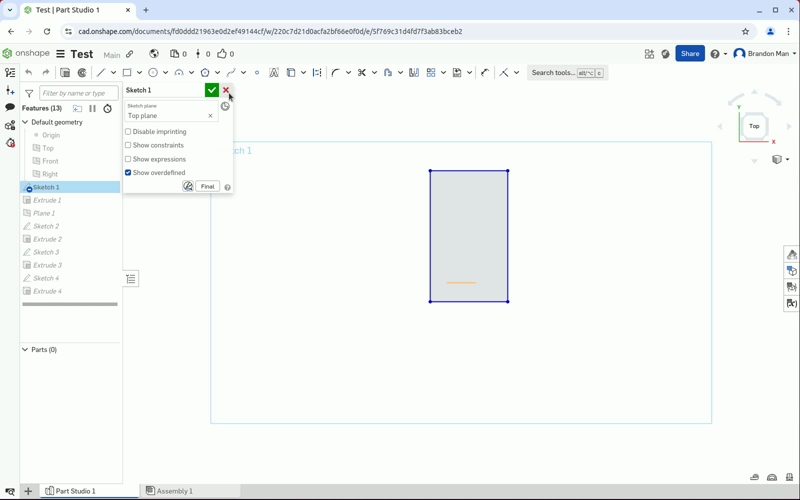
key(shift+s)
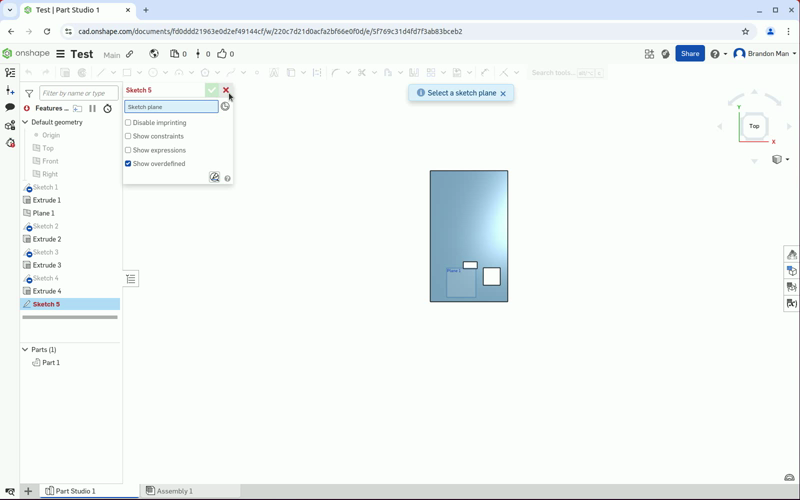
mouse_move(73, 215)
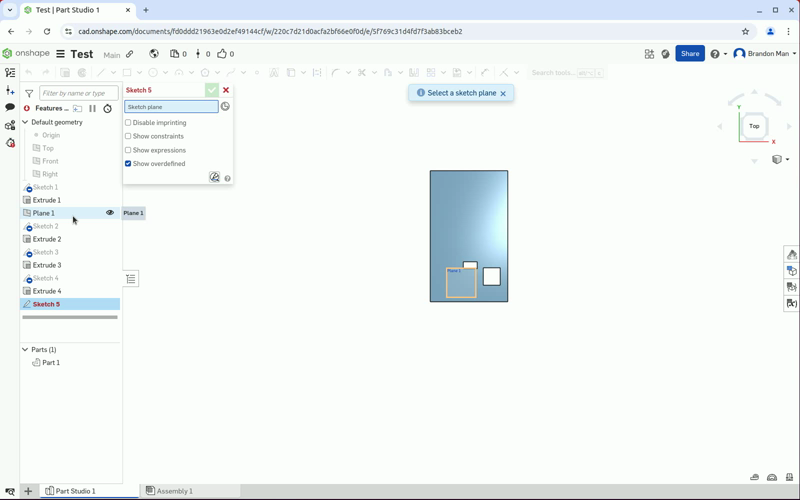
click(73, 215)
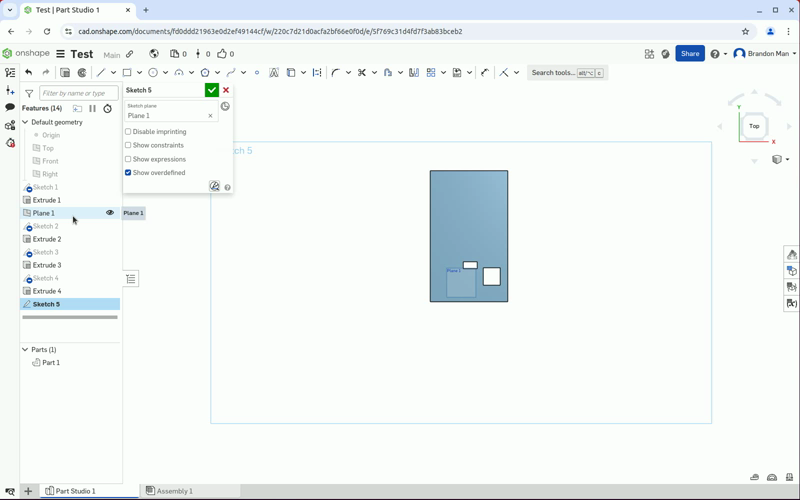
mouse_move(73, 352)
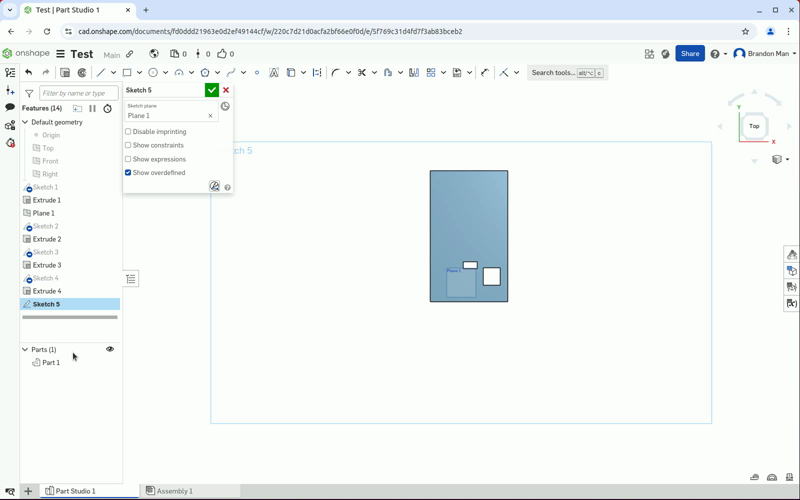
key(y)
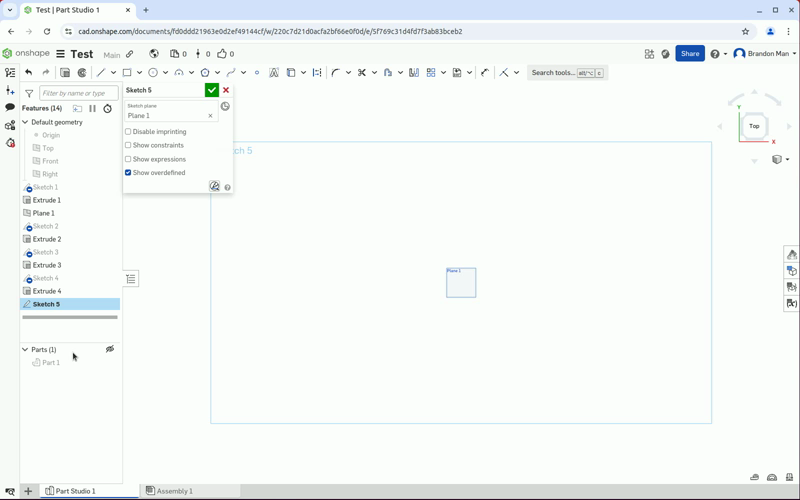
key(l)
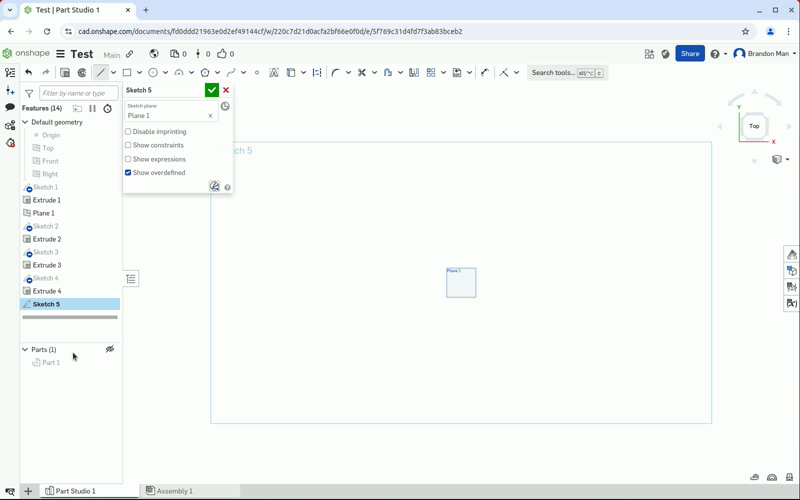
key_down(shift)
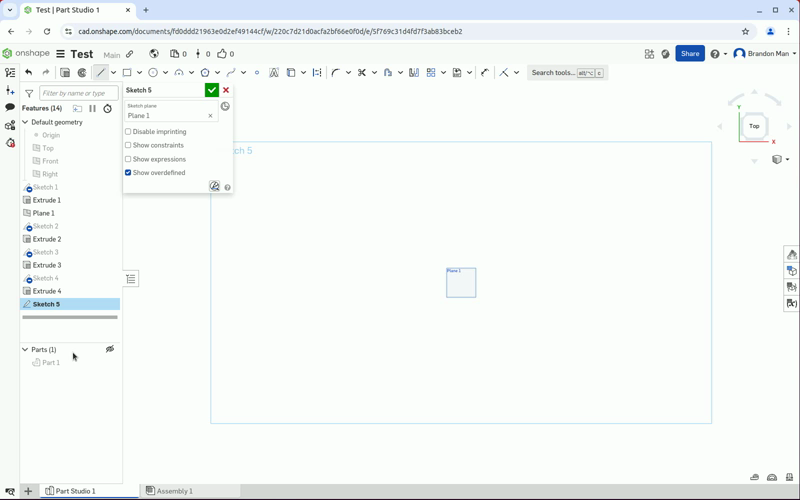
mouse_move(468, 268)
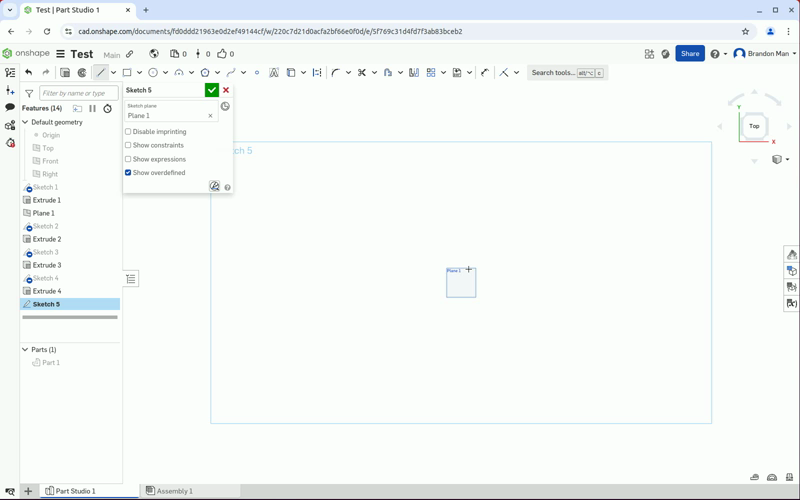
click(468, 268)
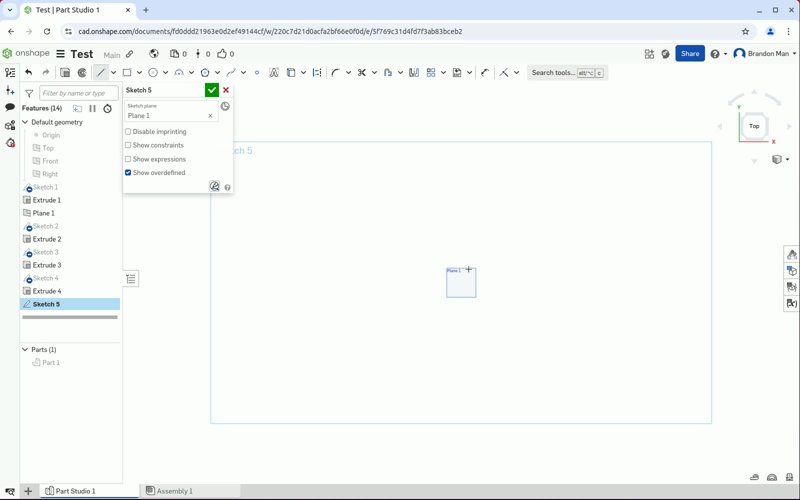
key_up(shift)
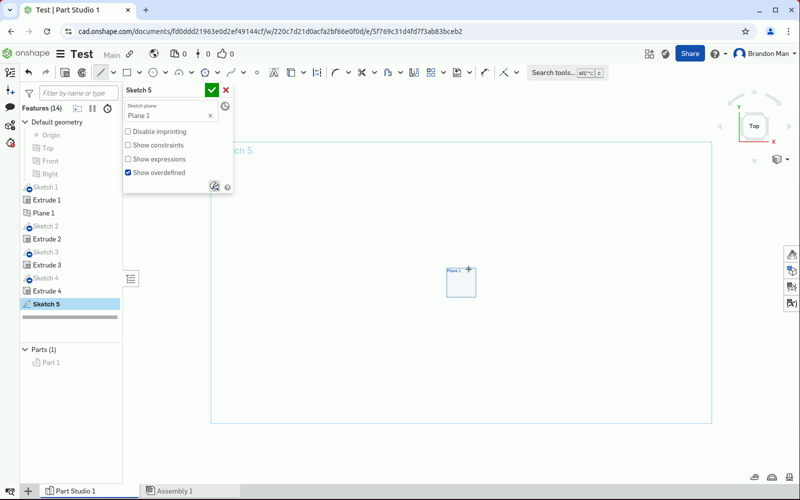
key_down(shift)
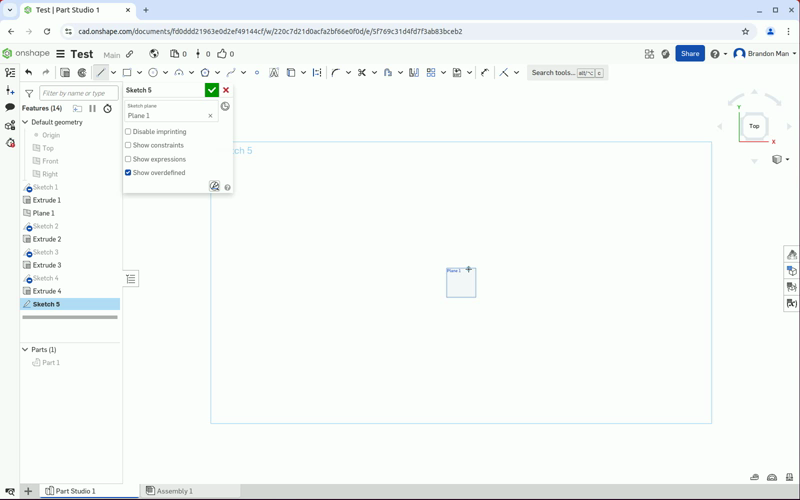
mouse_move(498, 268)
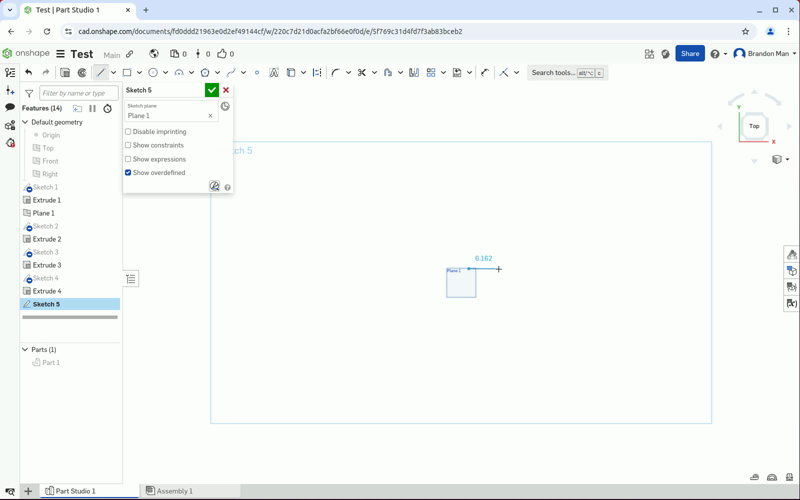
mouse_move(469, 268)
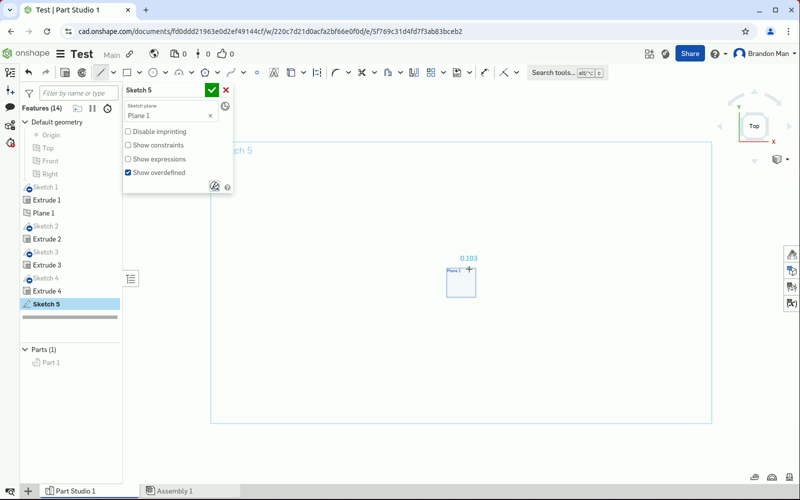
scroll(6)
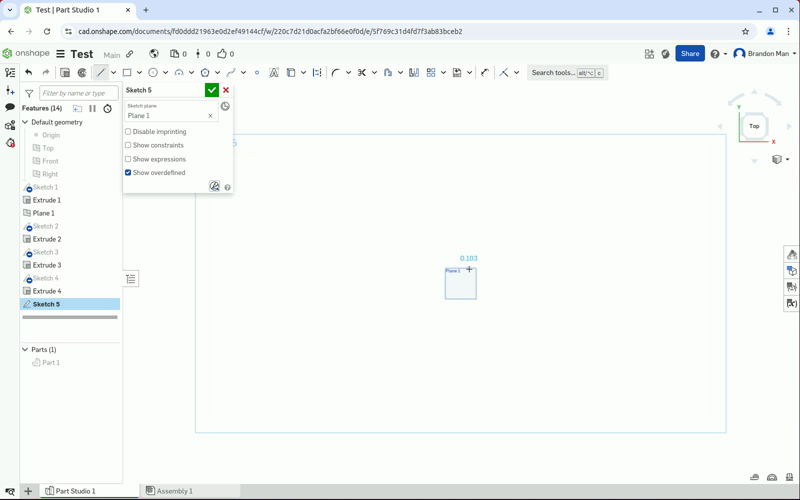
scroll(6)
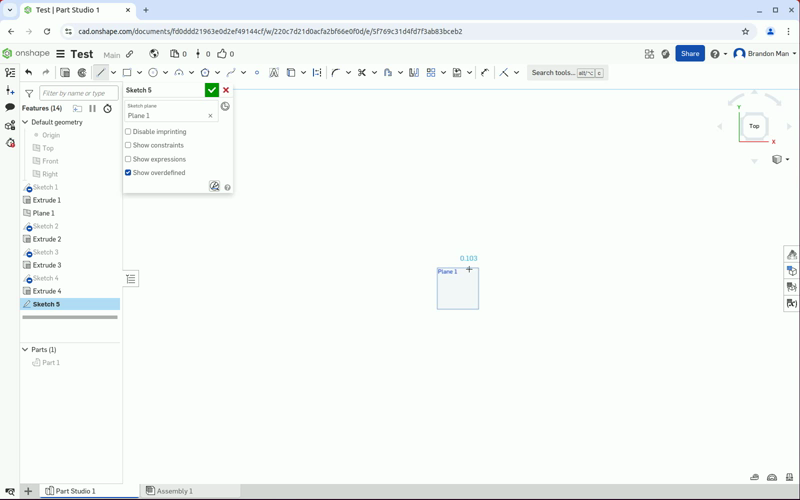
scroll(6)
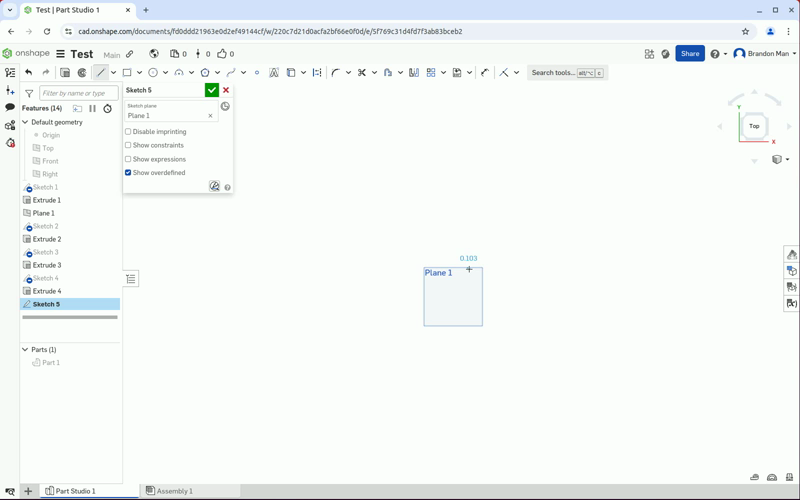
scroll(6)
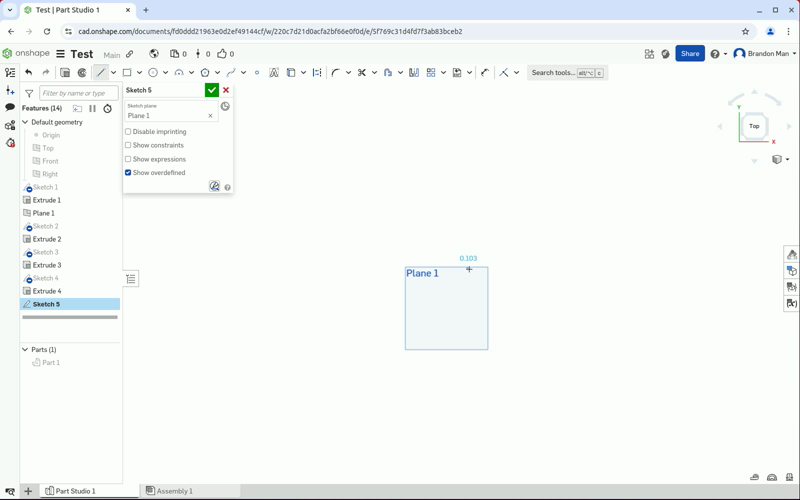
scroll(6)
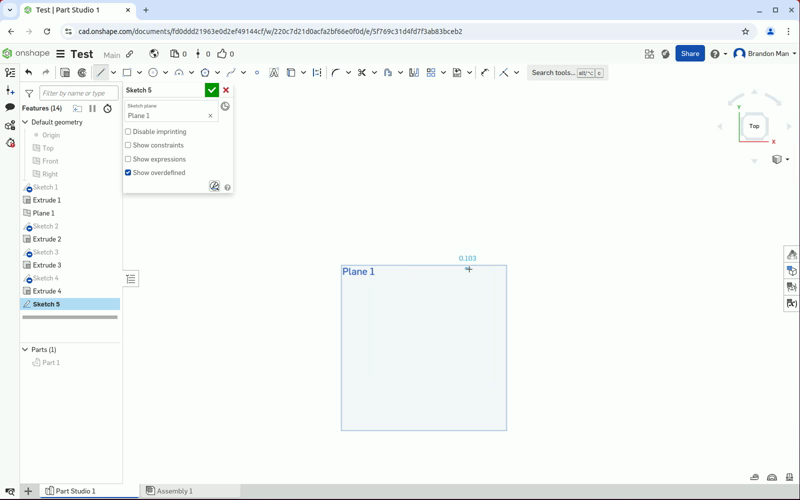
scroll(6)
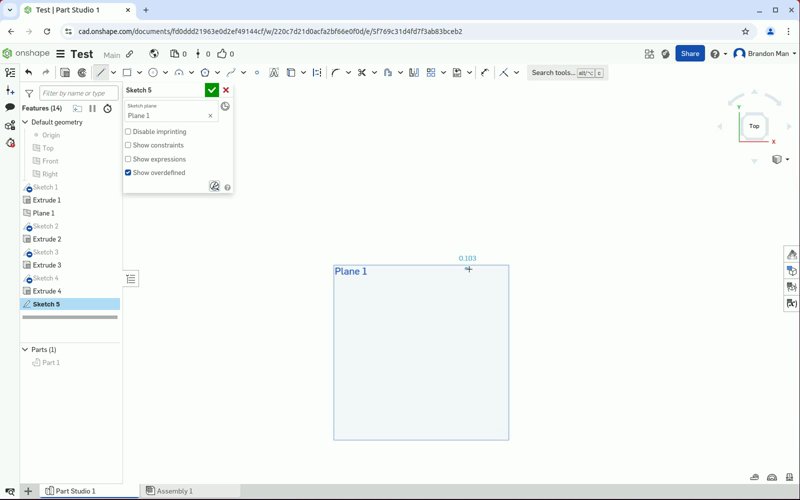
scroll(6)
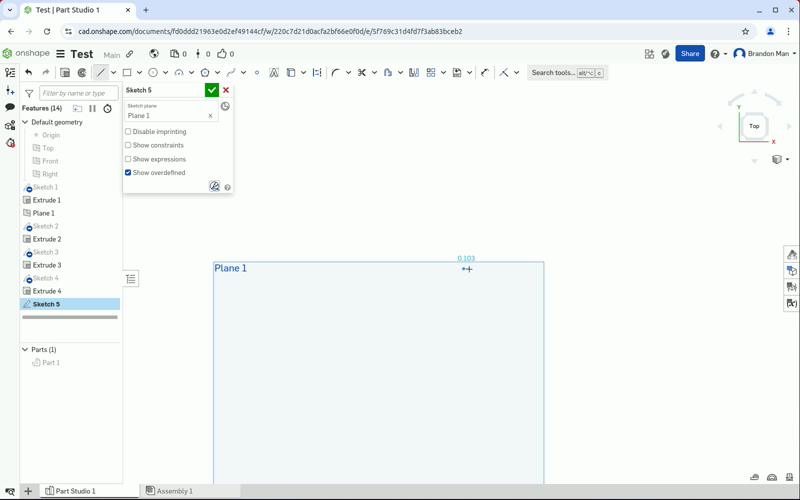
click(469, 268)
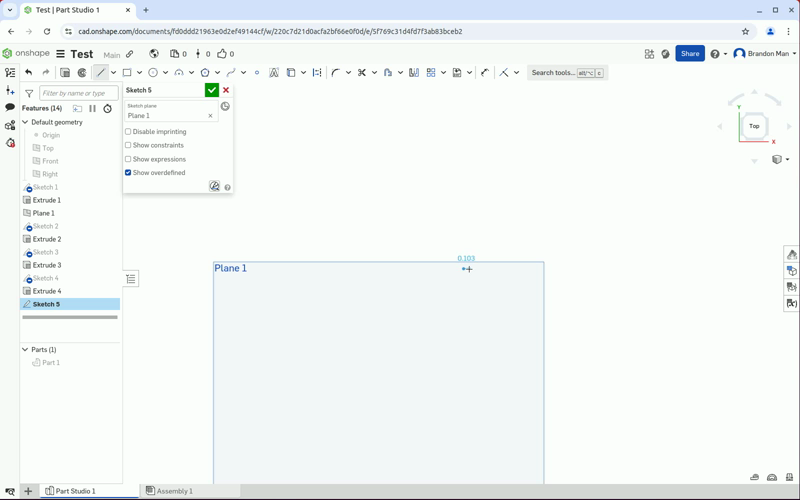
scroll(-6)
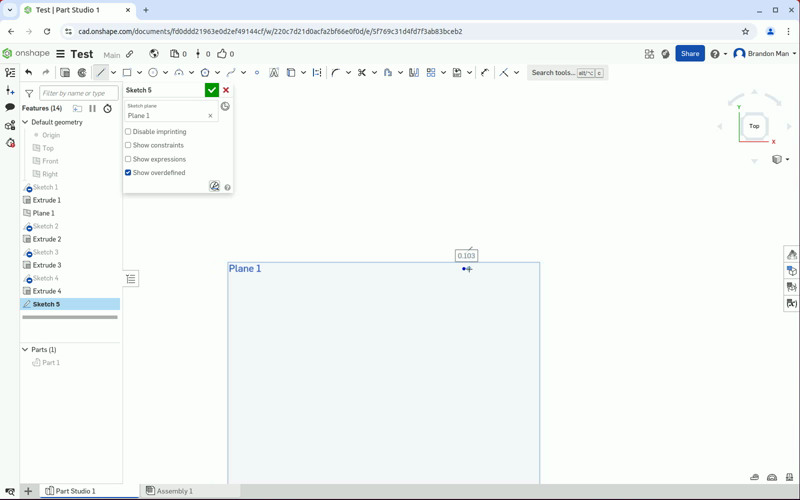
scroll(-6)
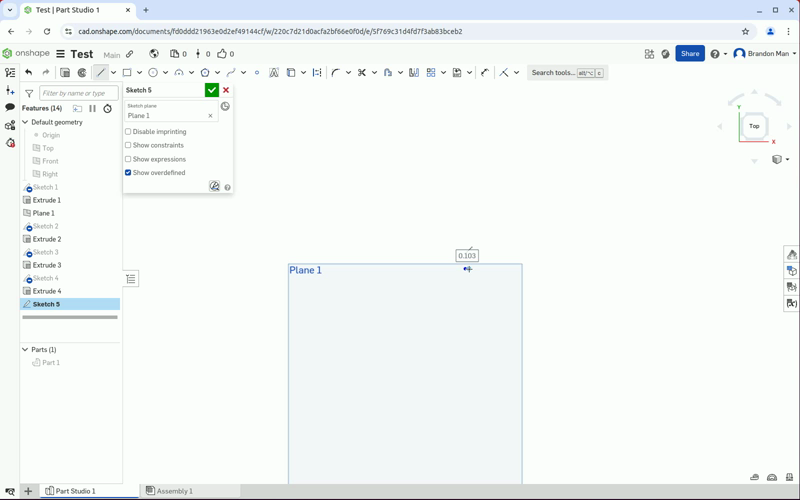
scroll(-6)
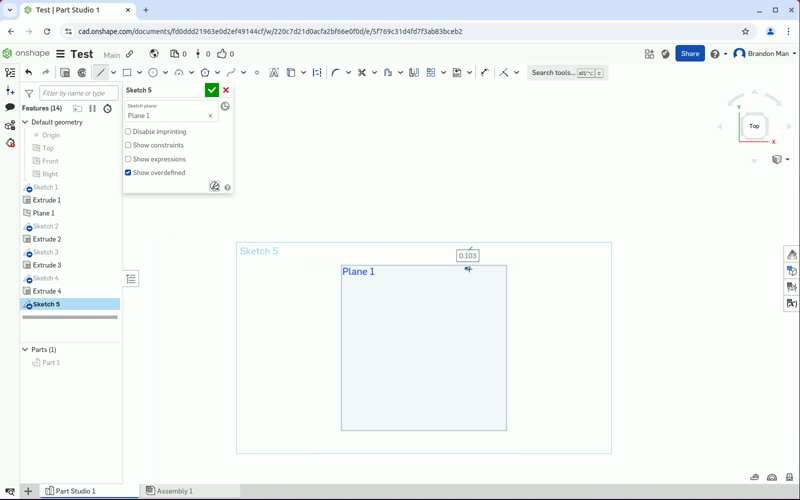
scroll(-6)
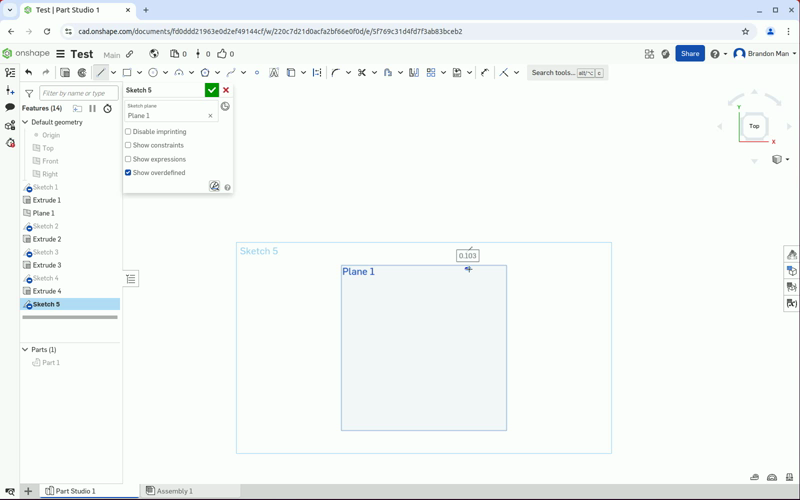
scroll(-6)
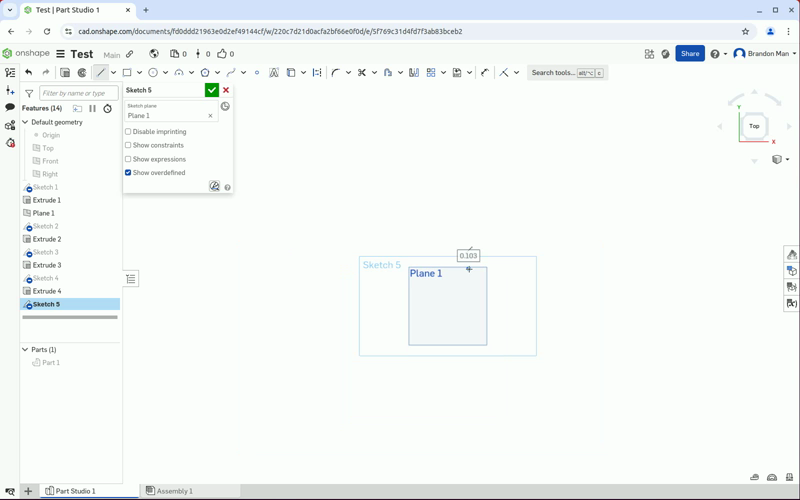
scroll(-6)
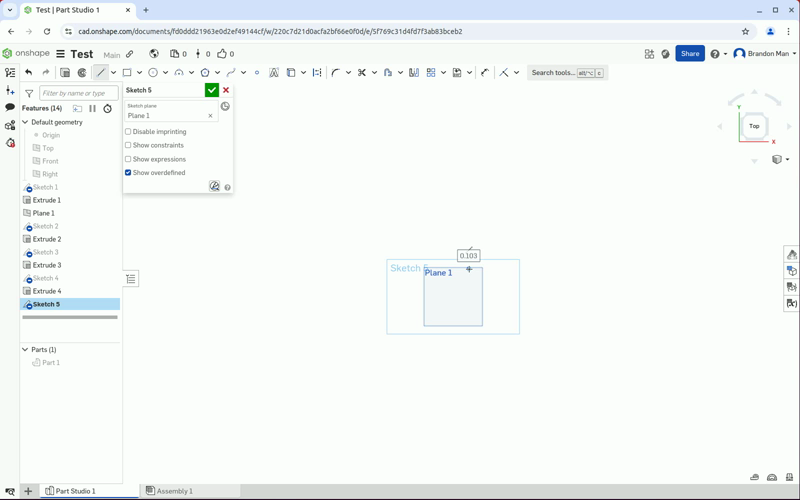
scroll(-6)
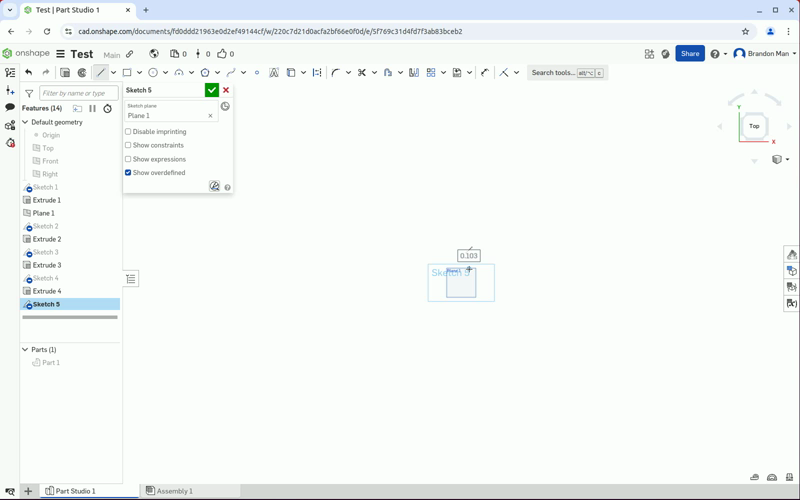
key_up(shift)
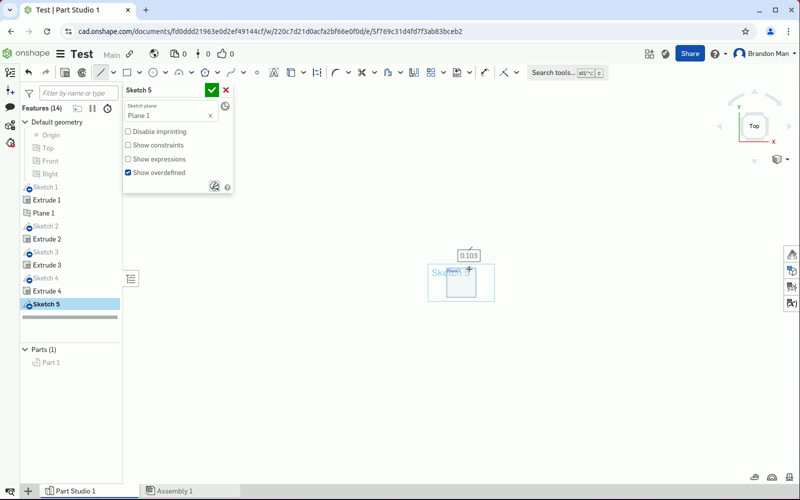
key_down(shift)
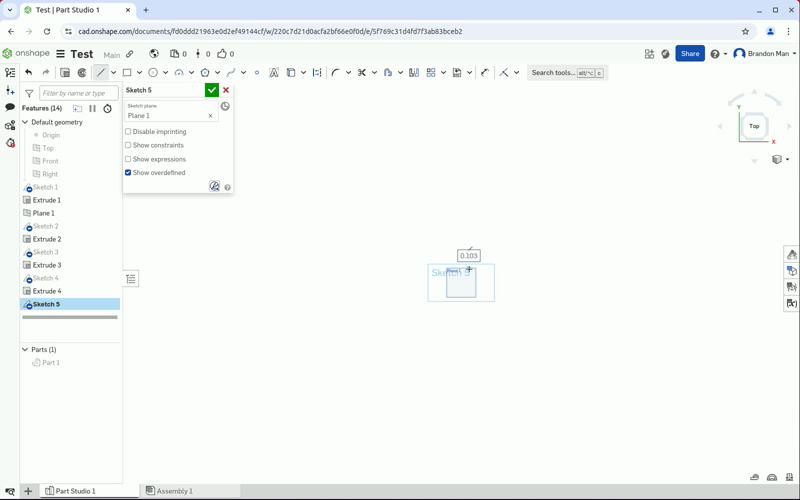
mouse_move(499, 268)
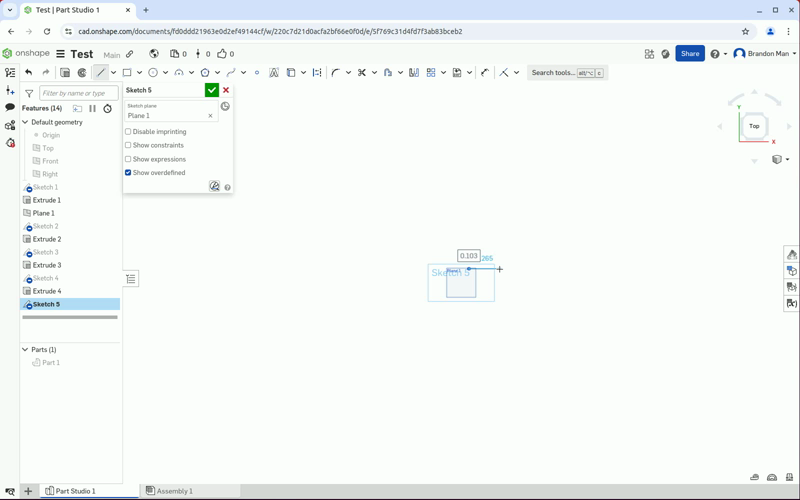
mouse_move(469, 261)
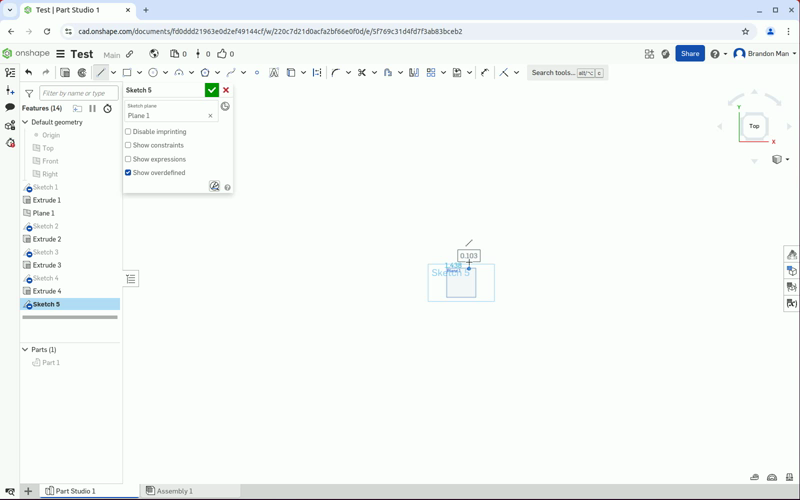
scroll(6)
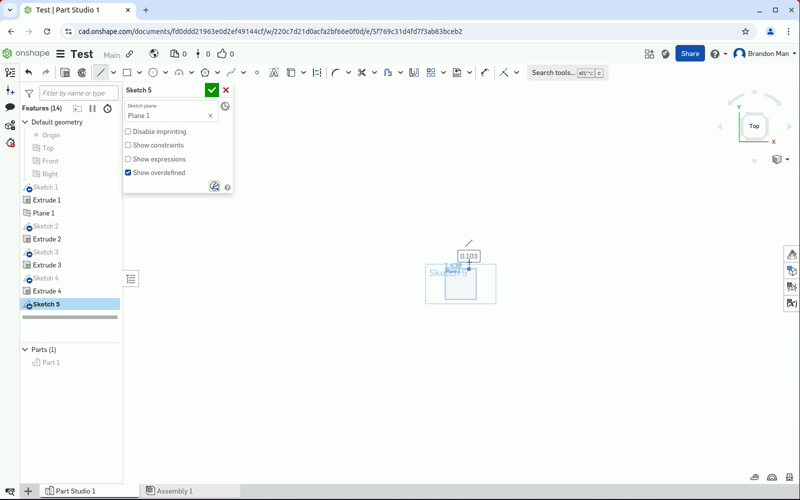
scroll(6)
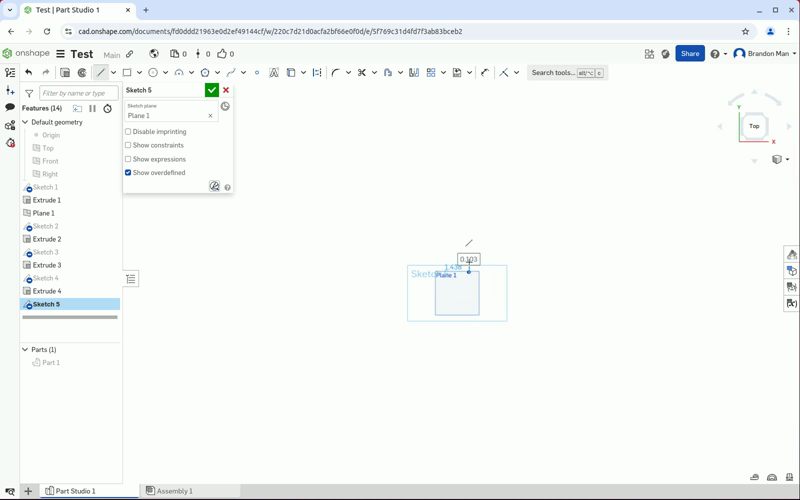
scroll(6)
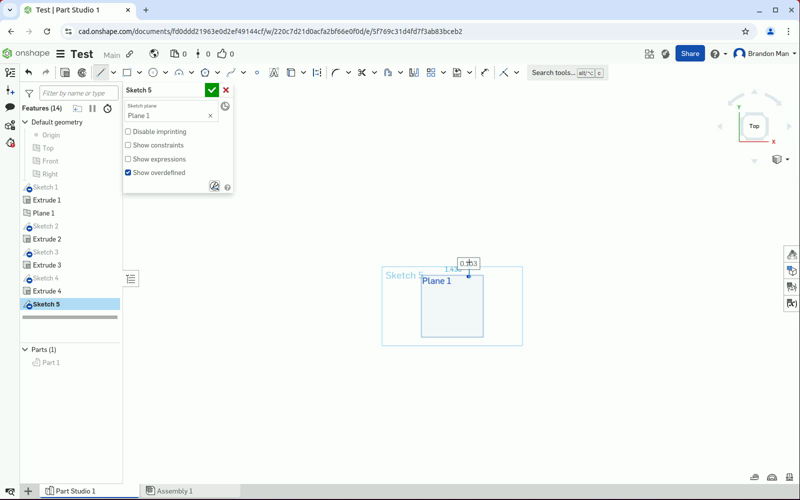
scroll(6)
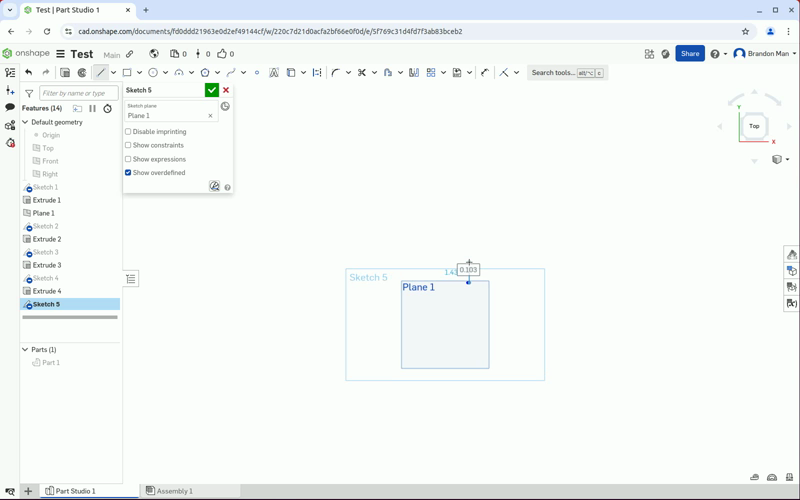
scroll(6)
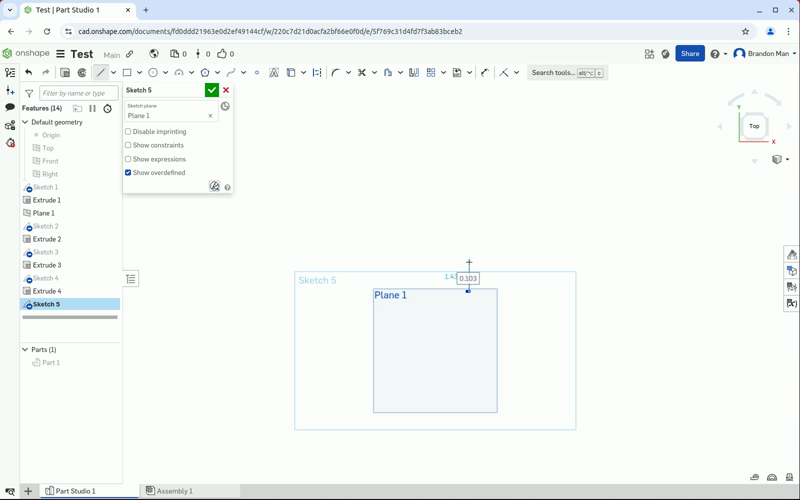
scroll(6)
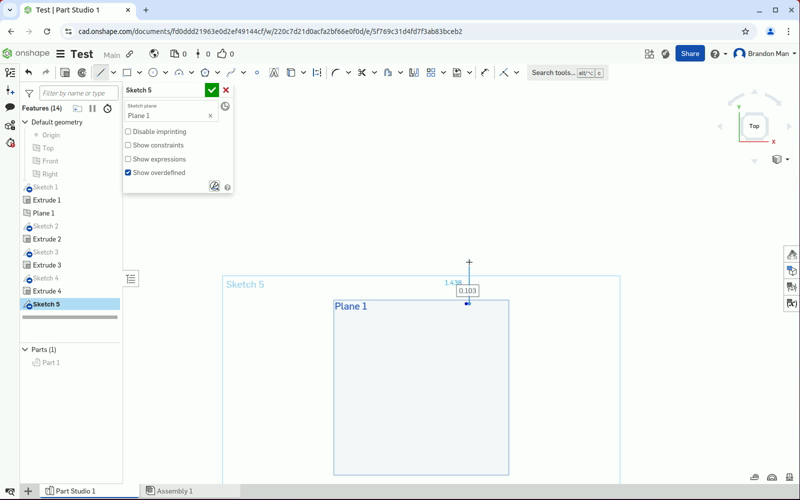
scroll(6)
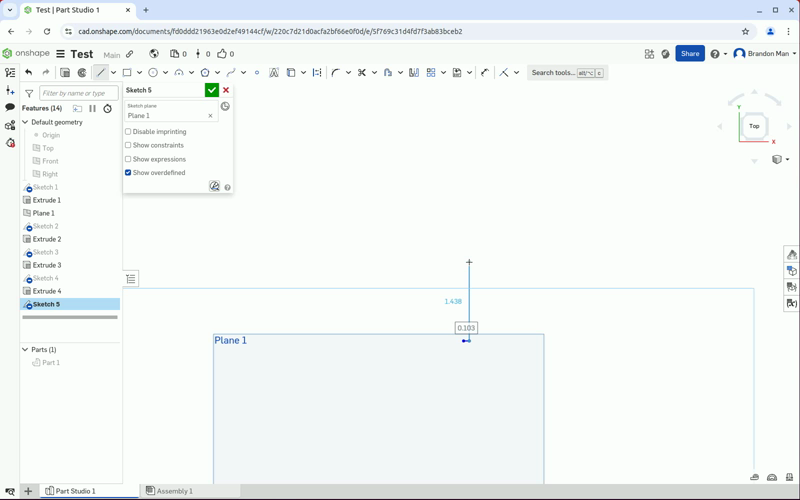
click(469, 261)
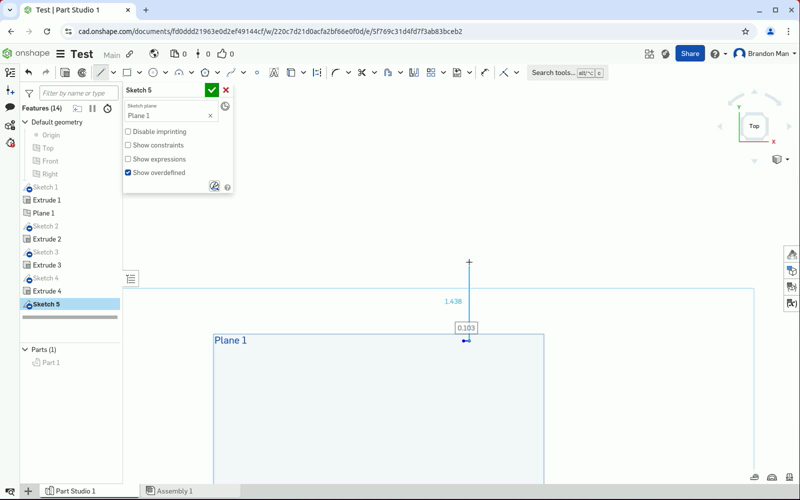
scroll(-6)
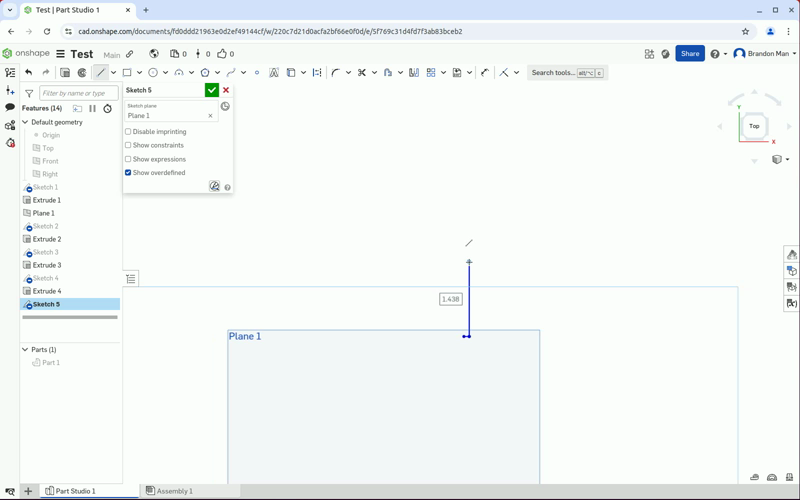
scroll(-6)
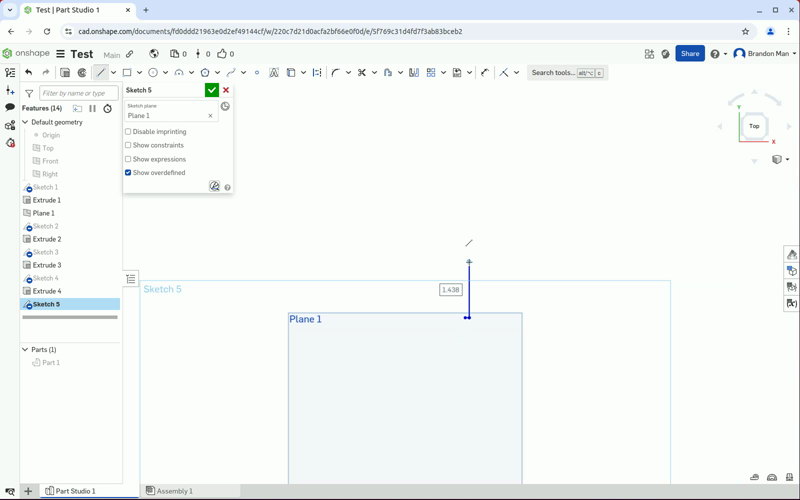
scroll(-6)
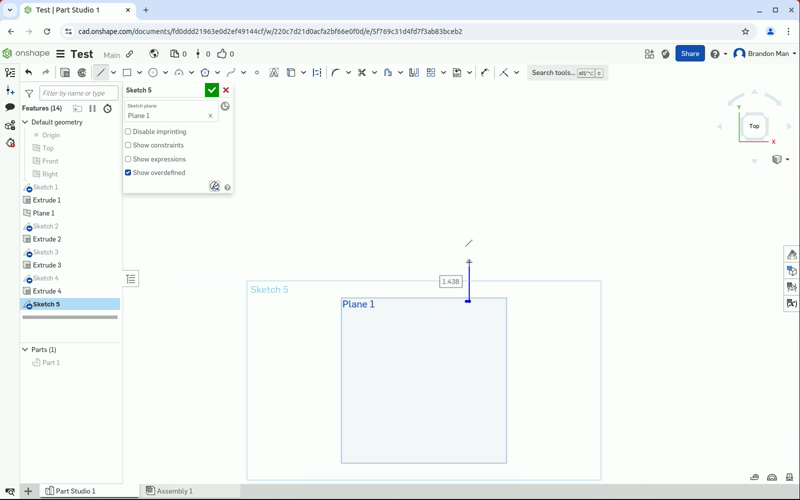
scroll(-6)
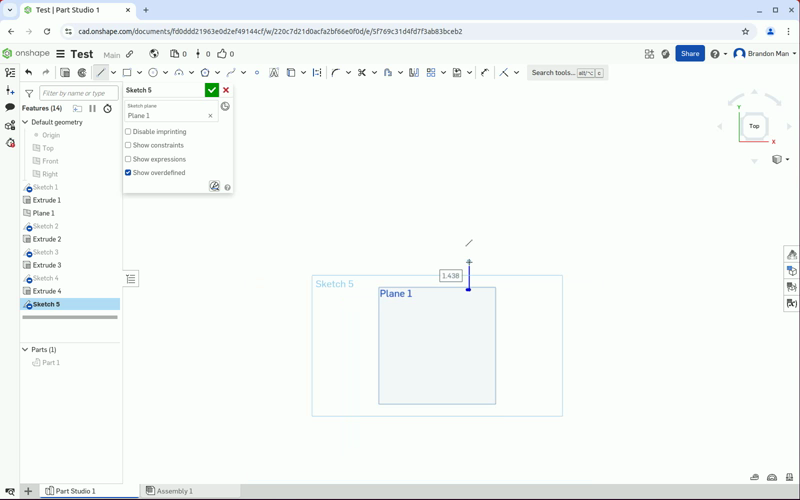
scroll(-6)
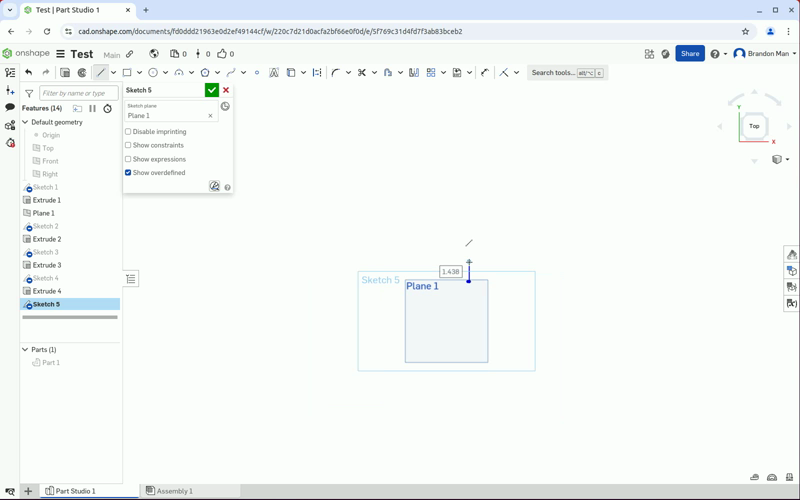
scroll(-6)
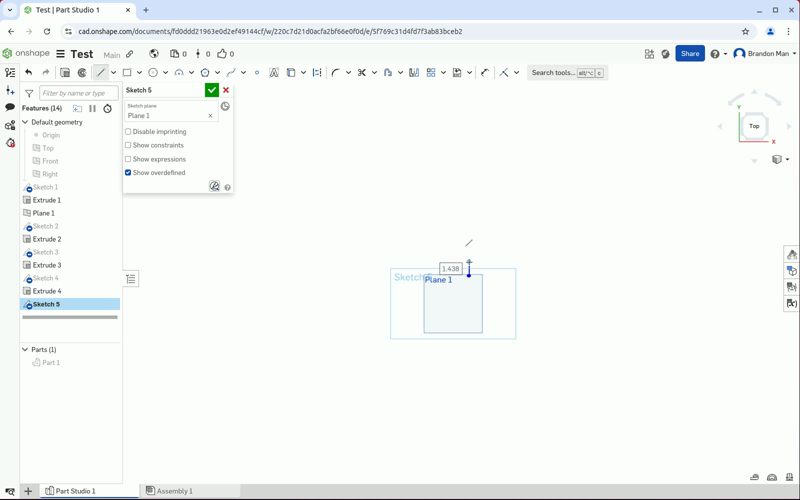
scroll(-6)
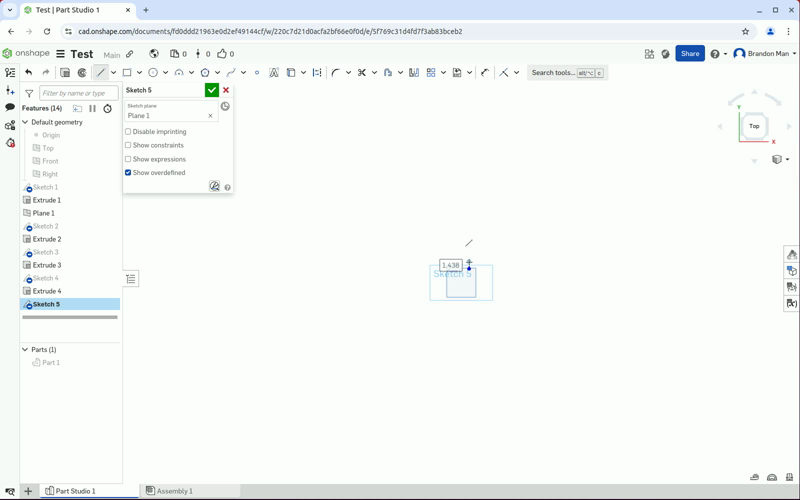
key_up(shift)
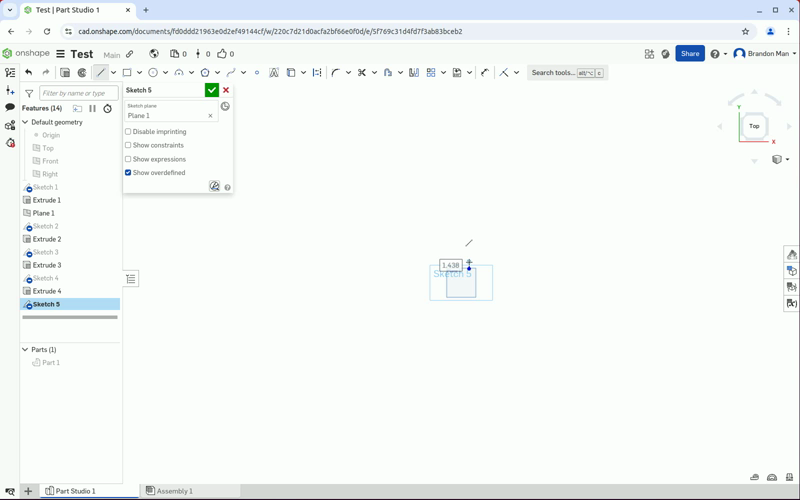
key_down(shift)
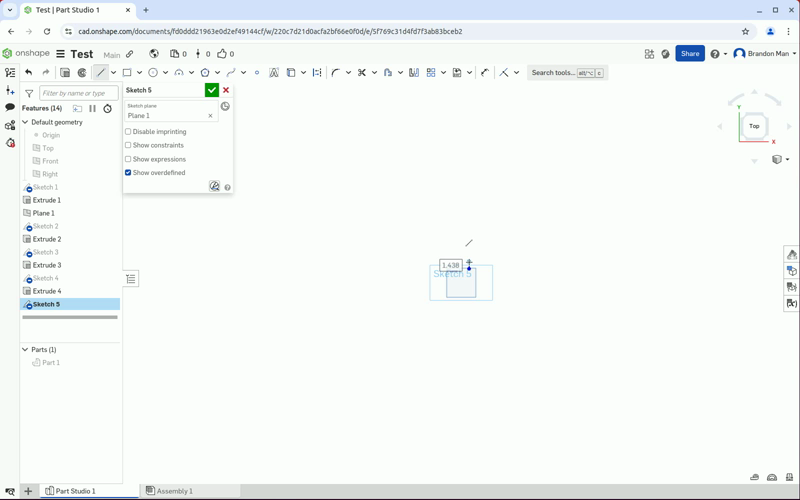
mouse_move(499, 261)
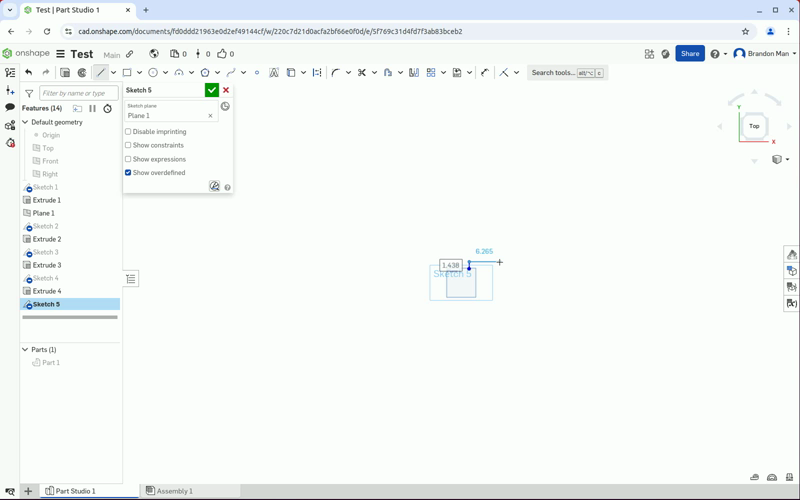
mouse_move(468, 261)
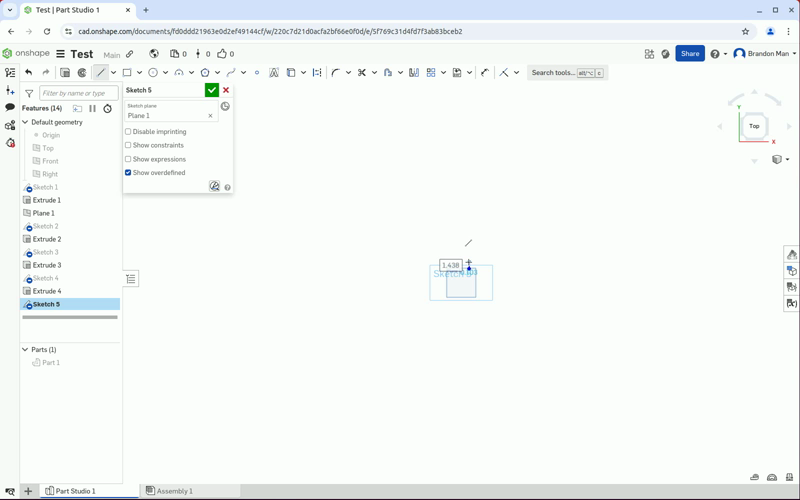
scroll(6)
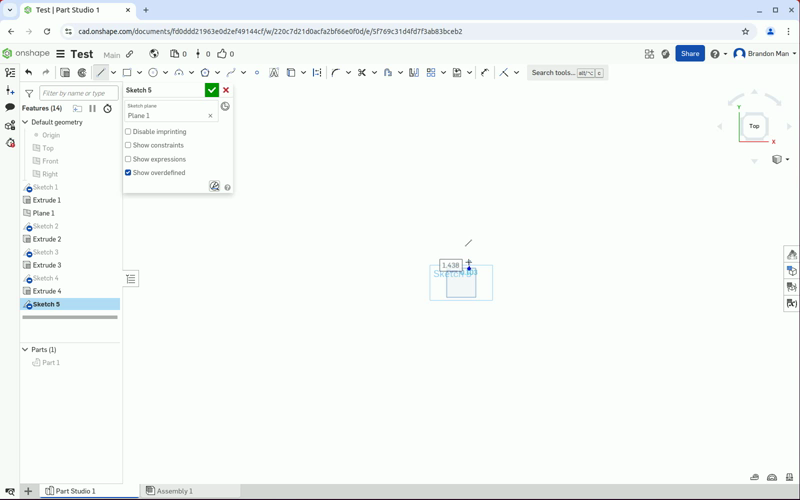
scroll(6)
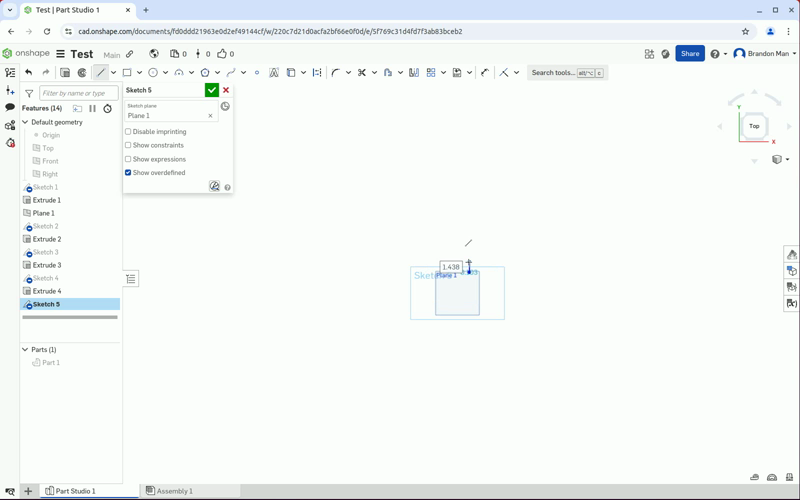
scroll(6)
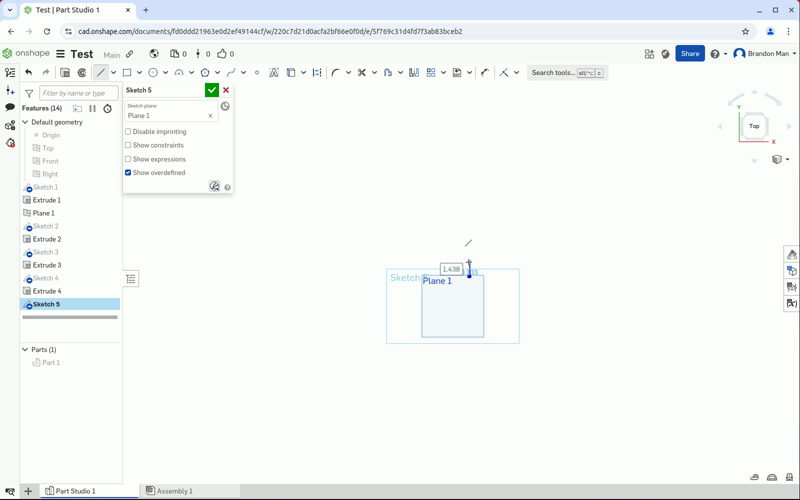
scroll(6)
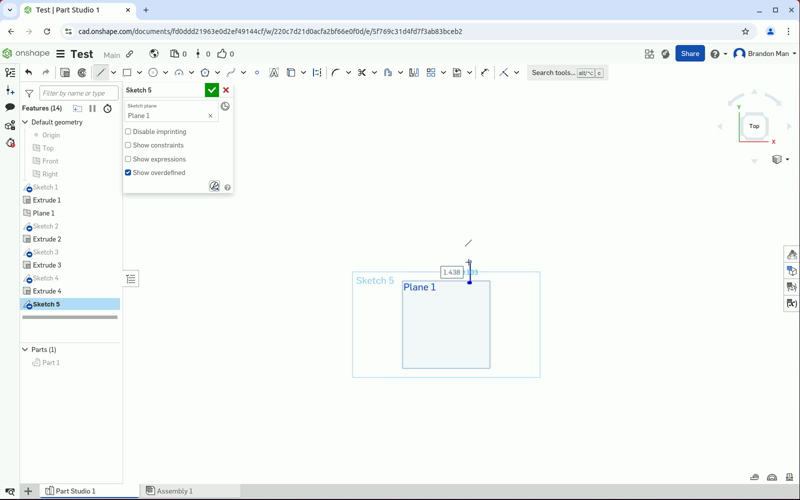
scroll(6)
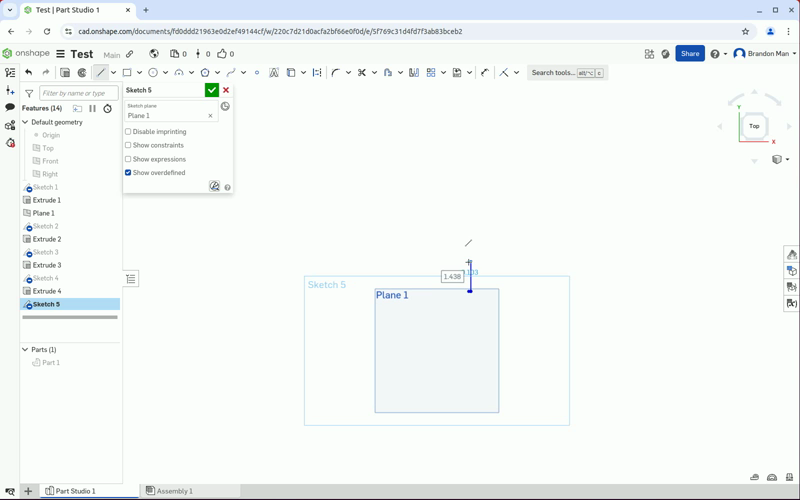
scroll(6)
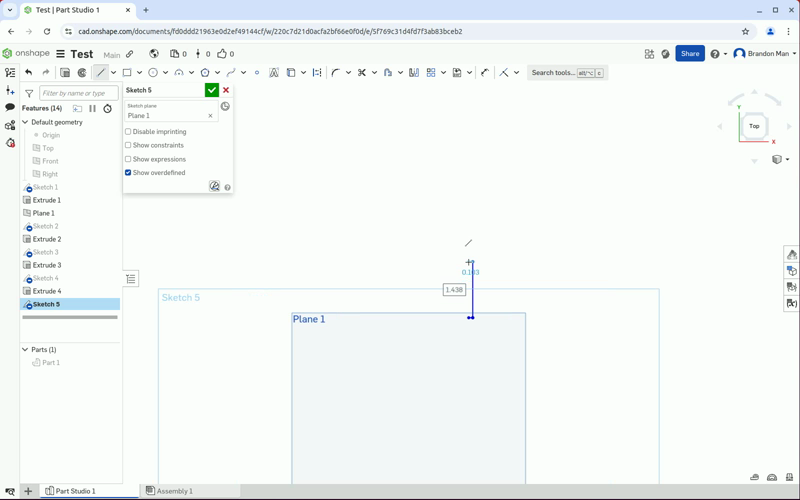
scroll(6)
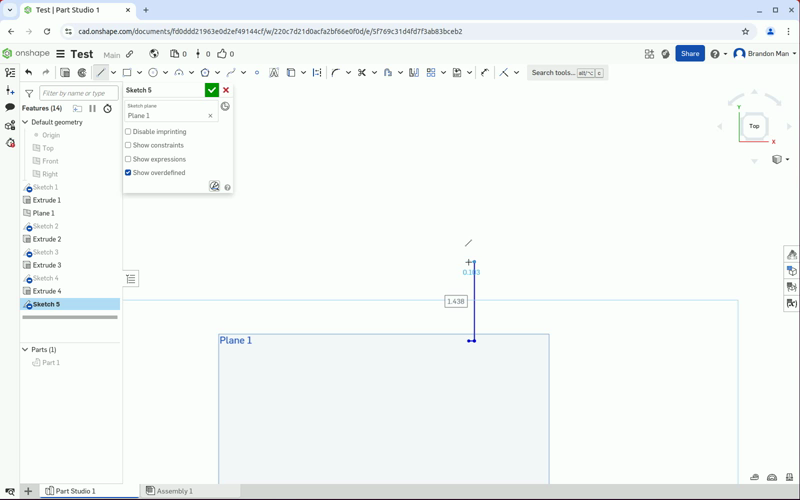
click(468, 261)
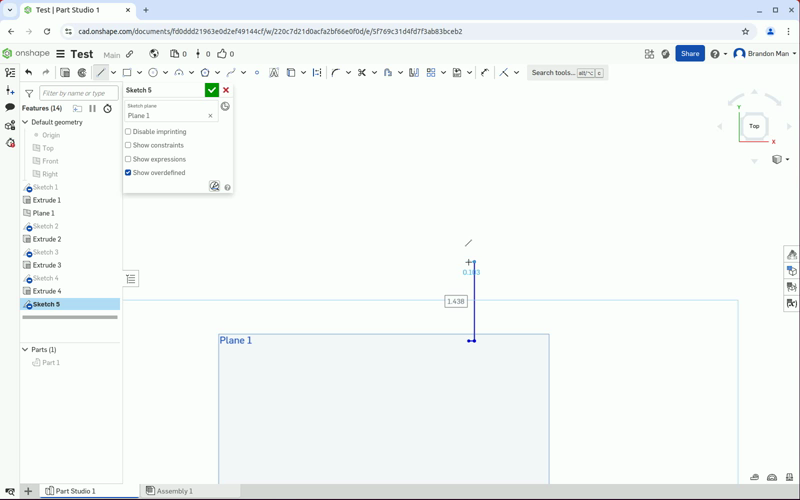
scroll(-6)
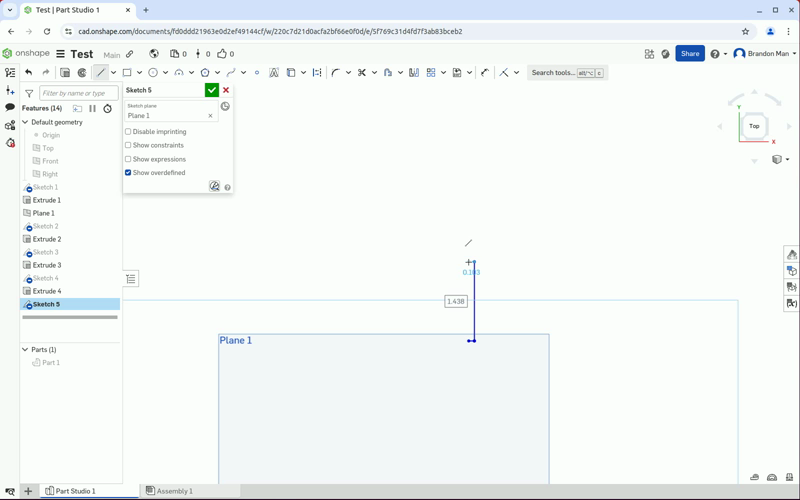
scroll(-6)
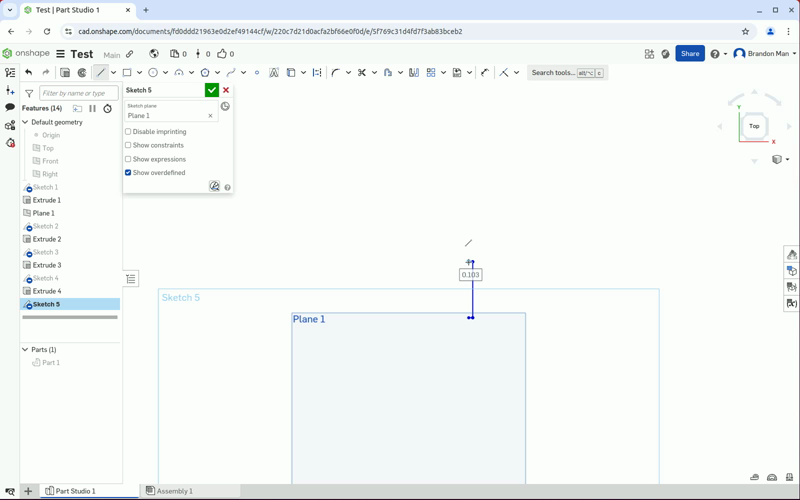
scroll(-6)
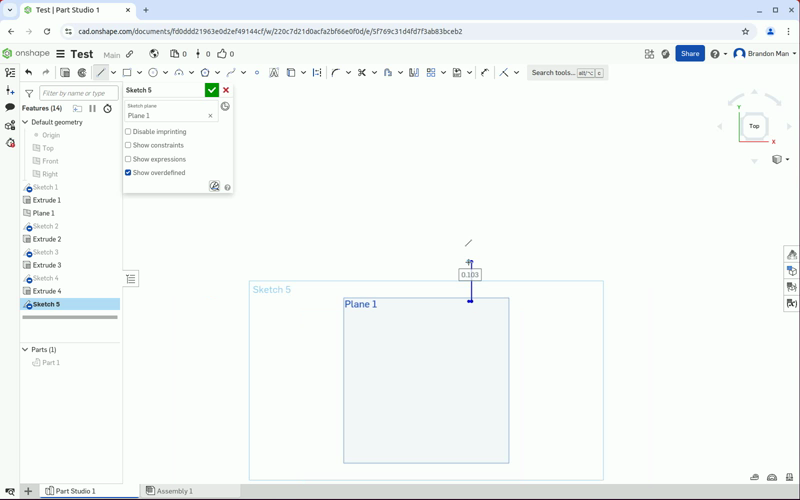
scroll(-6)
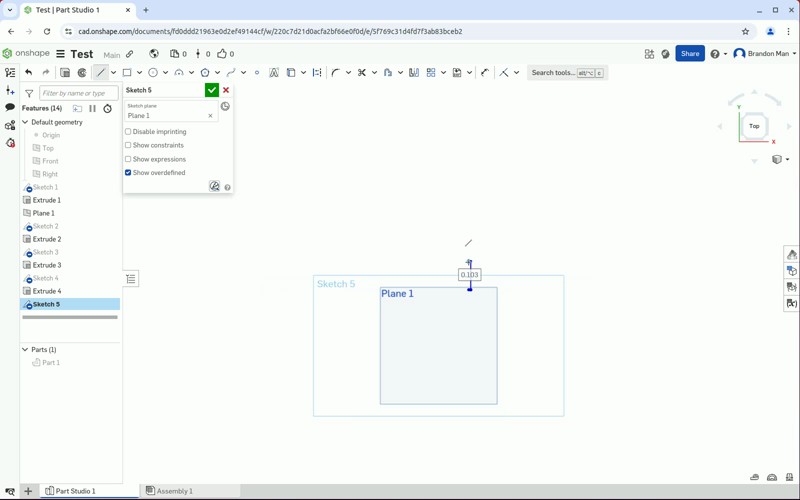
scroll(-6)
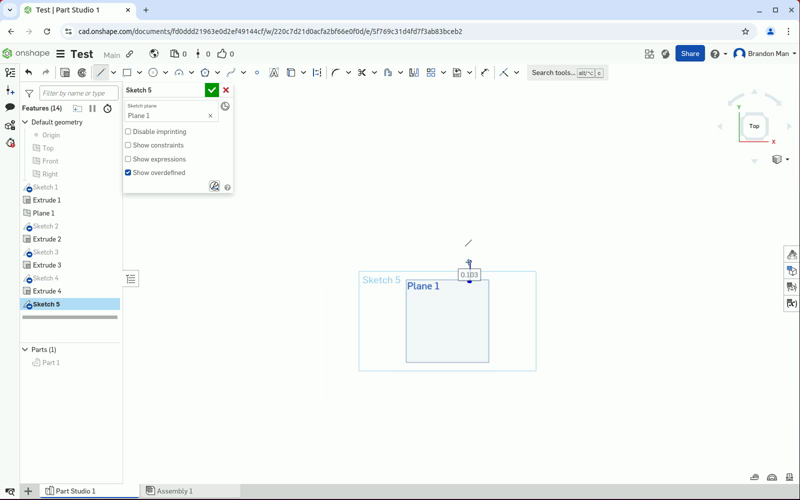
scroll(-6)
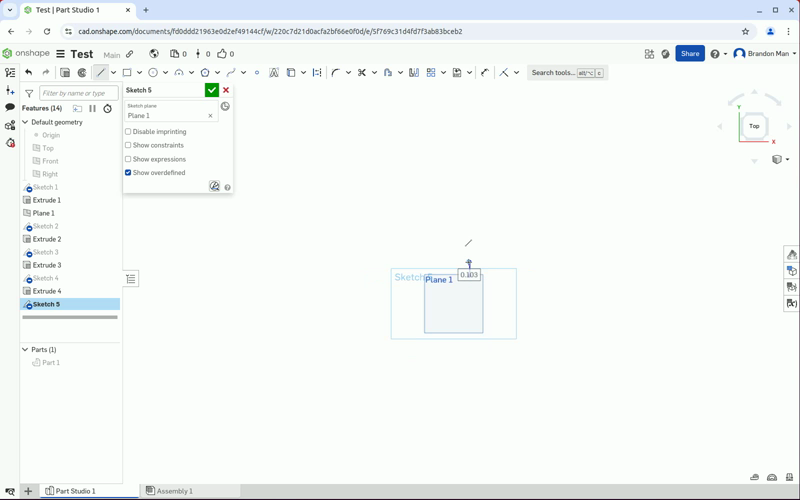
scroll(-6)
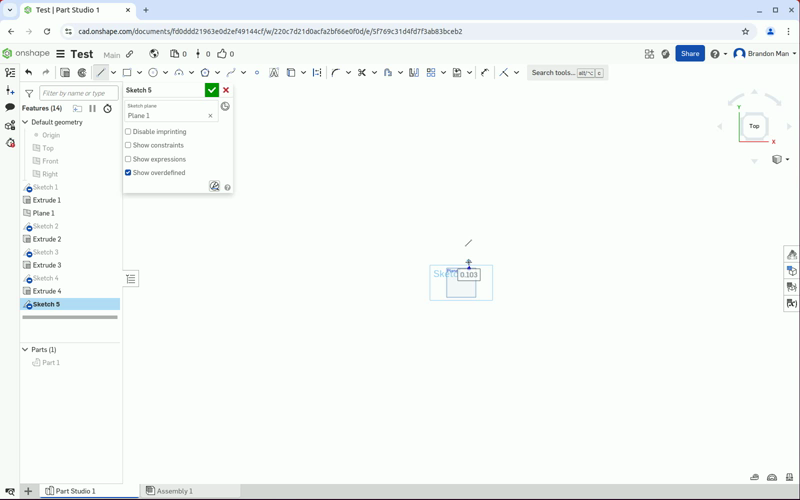
key_up(shift)
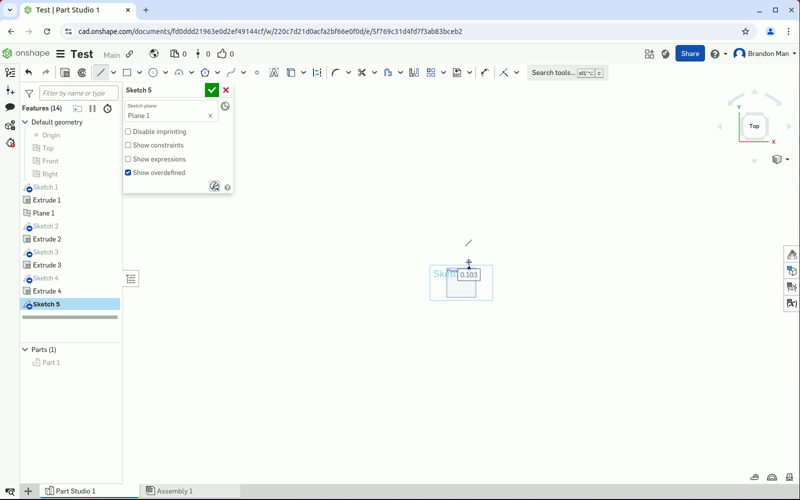
mouse_move(498, 261)
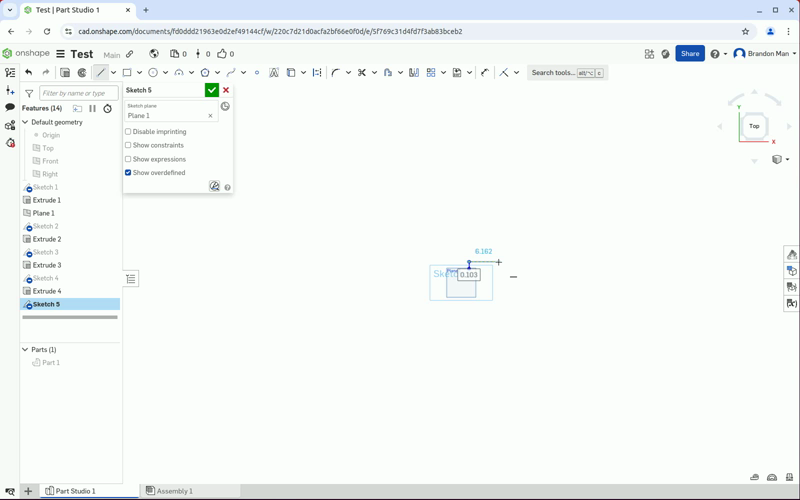
key_down(shift)
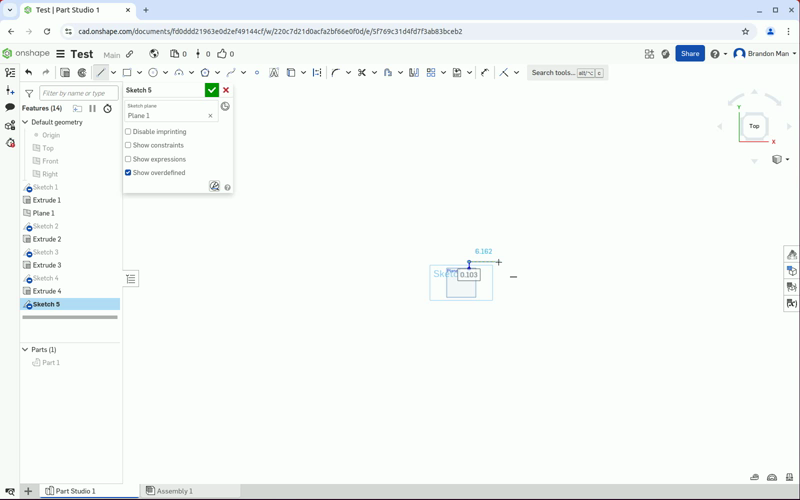
mouse_move(468, 268)
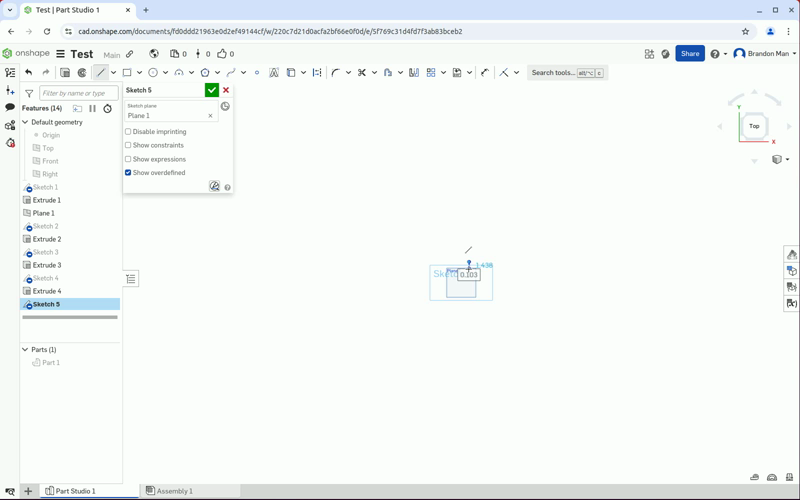
scroll(6)
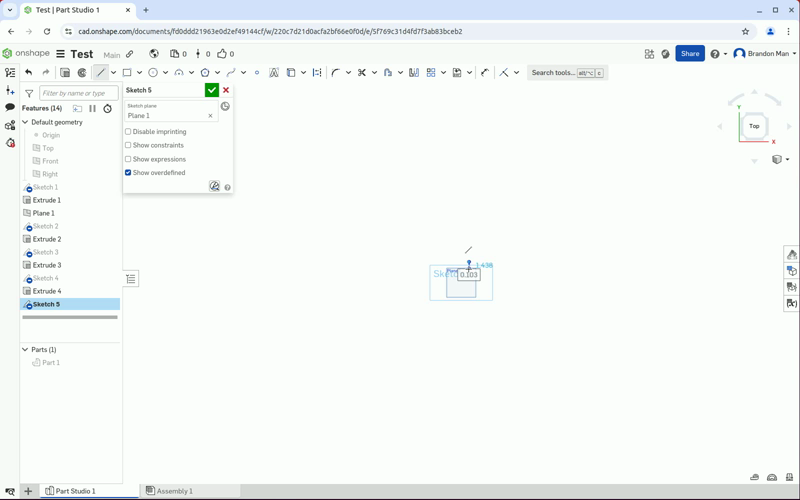
scroll(6)
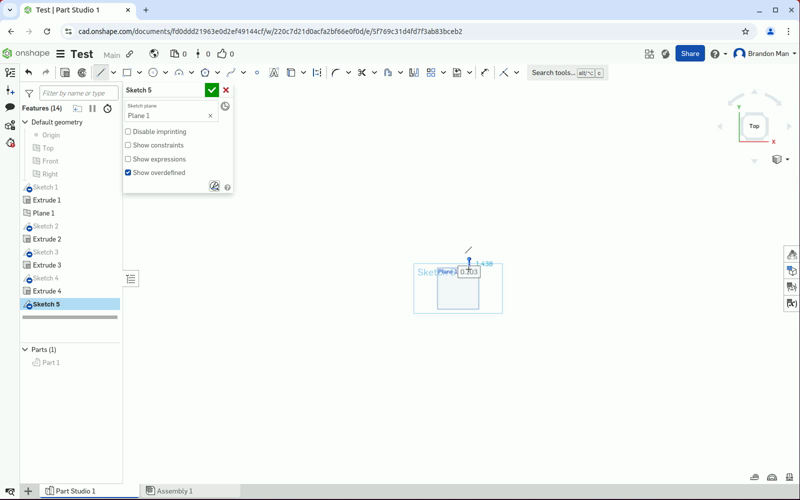
scroll(6)
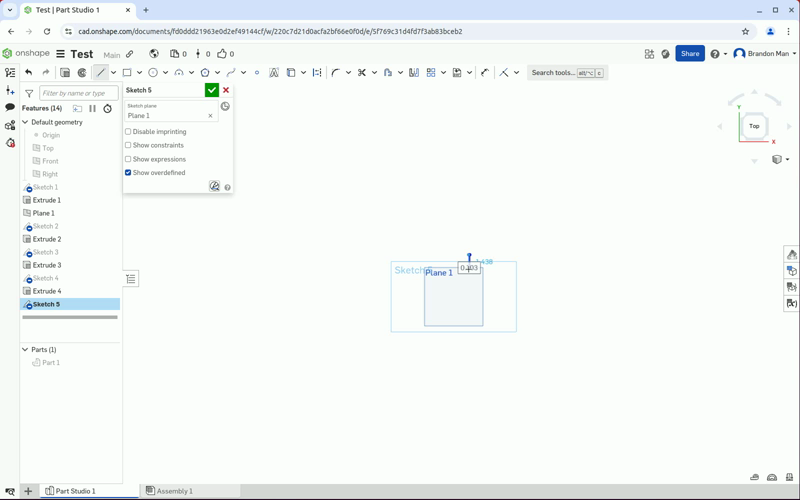
scroll(6)
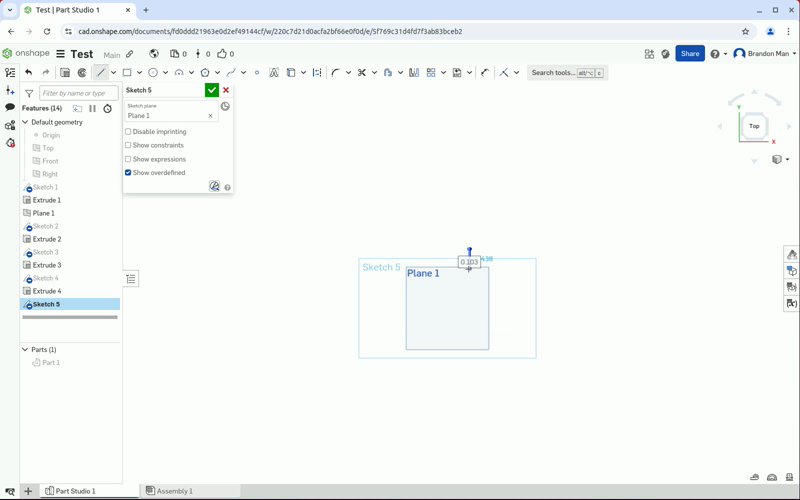
scroll(6)
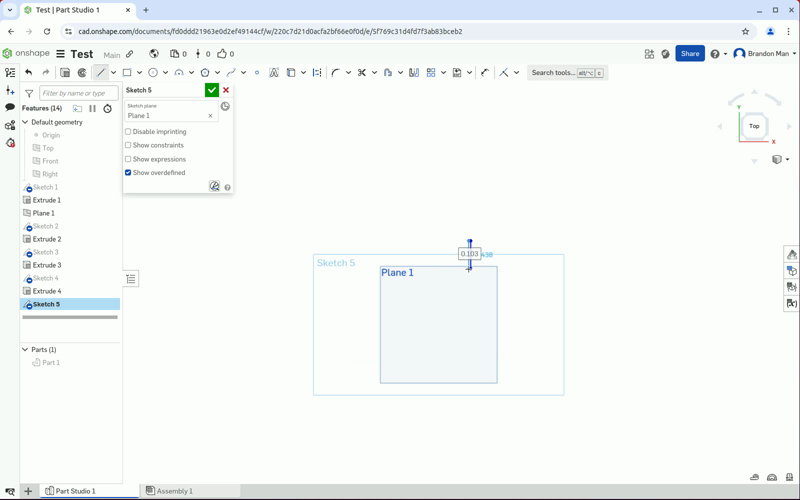
scroll(6)
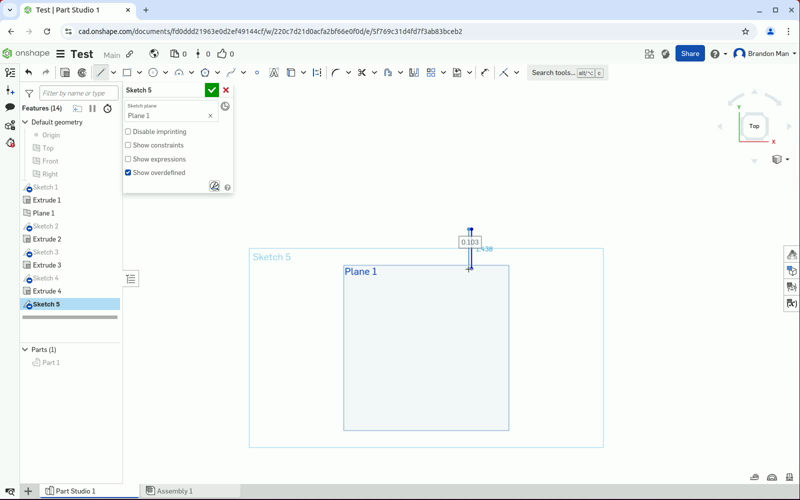
scroll(6)
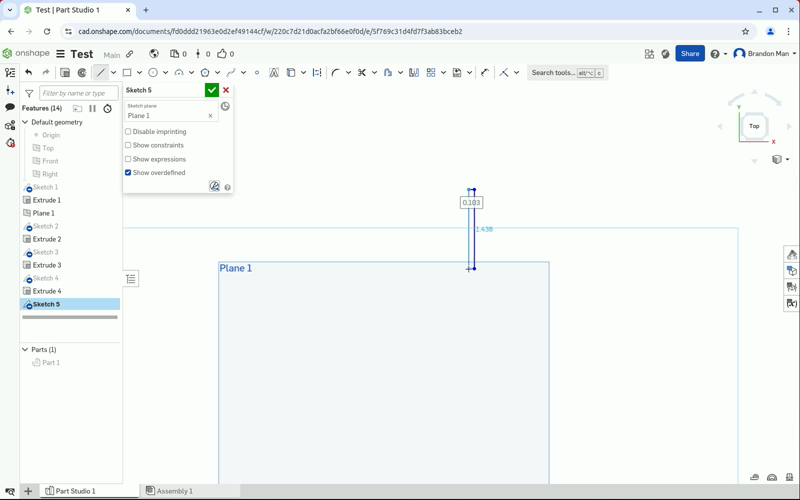
key_up(shift)
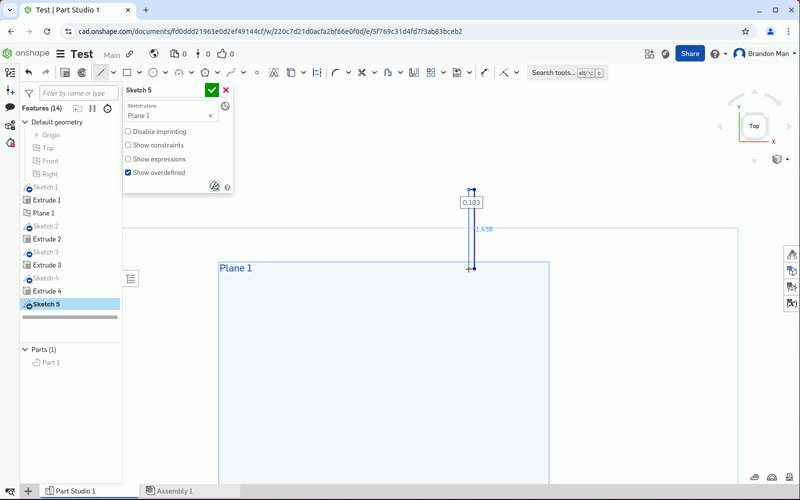
click(468, 268)
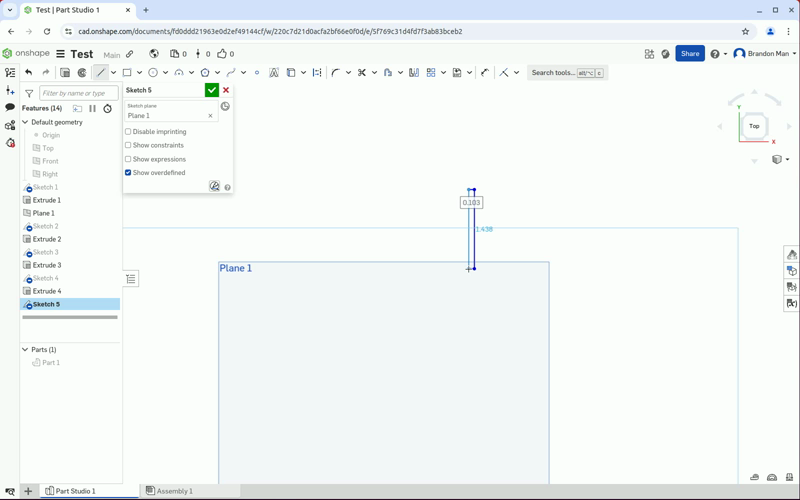
scroll(-6)
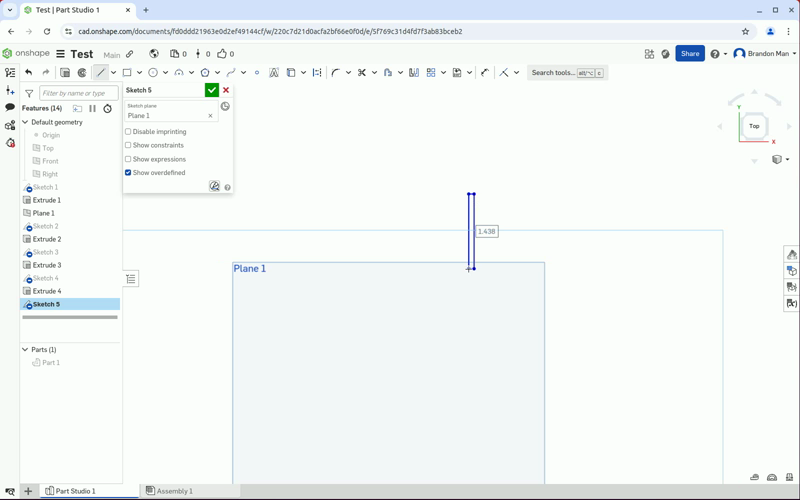
scroll(-6)
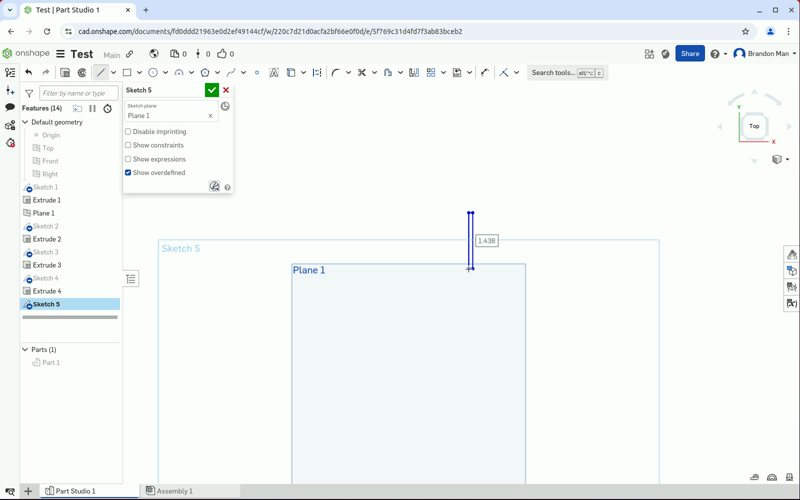
scroll(-6)
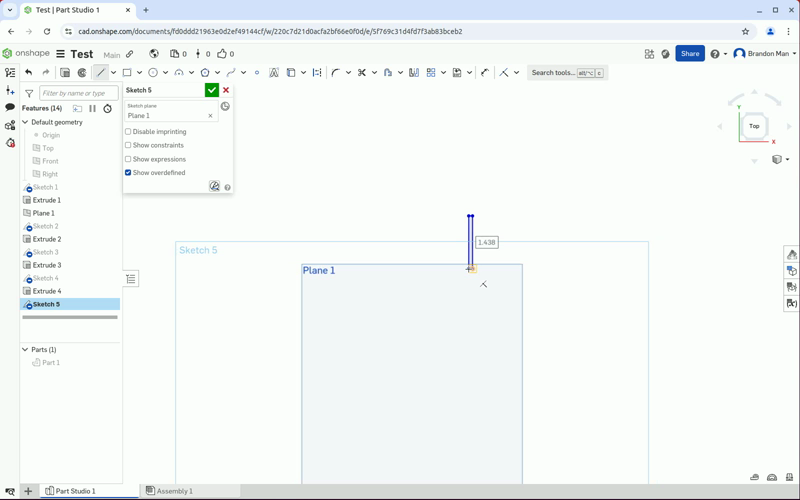
scroll(-6)
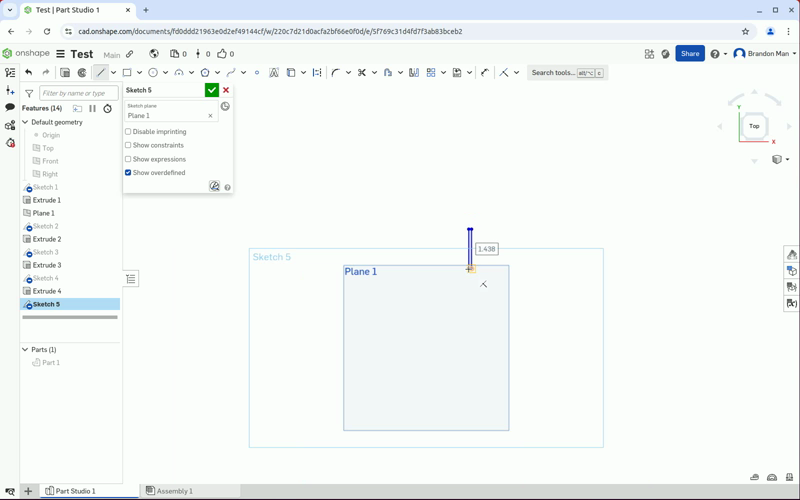
scroll(-6)
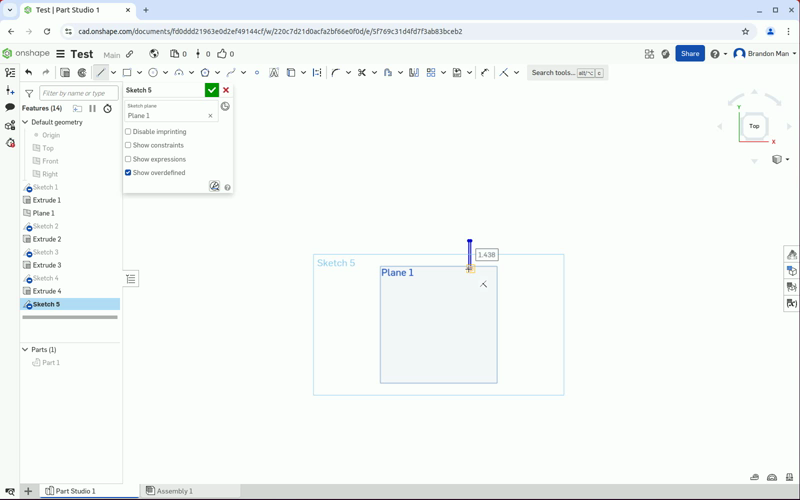
scroll(-6)
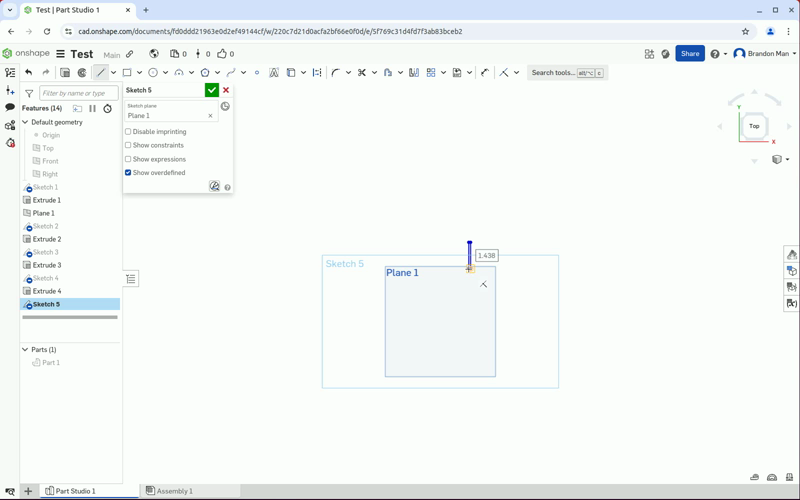
scroll(-6)
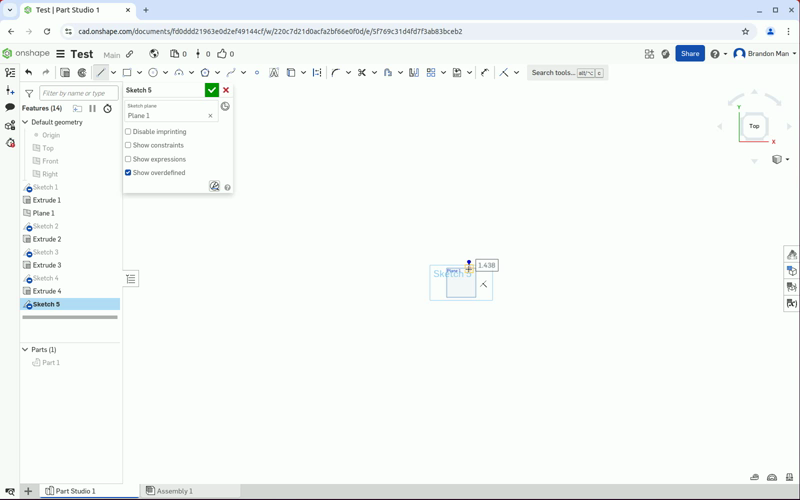
key(esc)
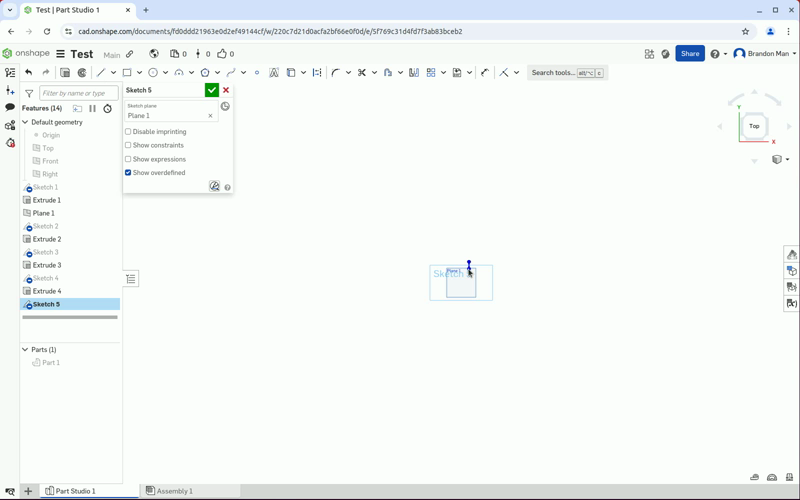
mouse_move(469, 262)
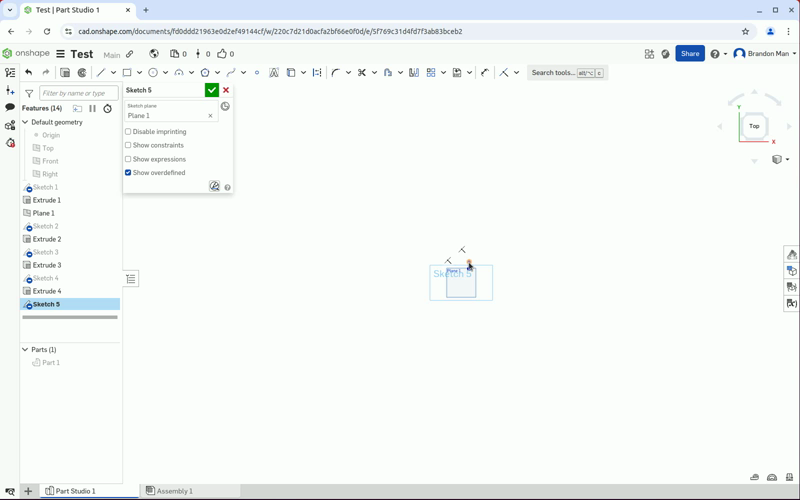
scroll(6)
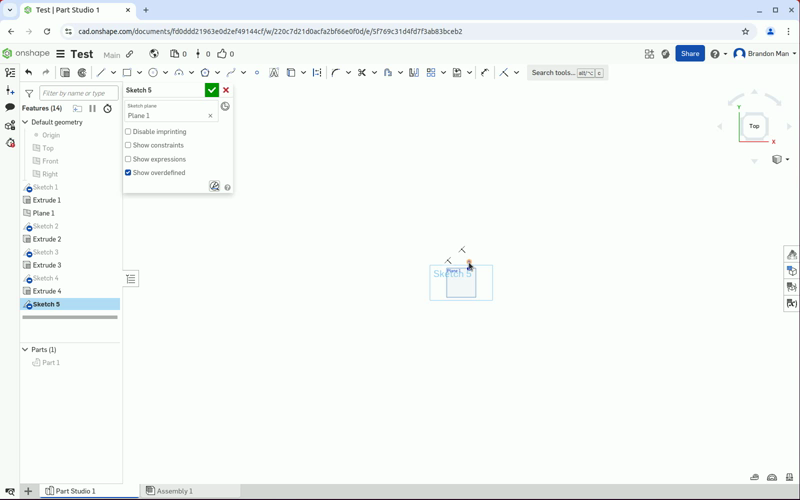
scroll(6)
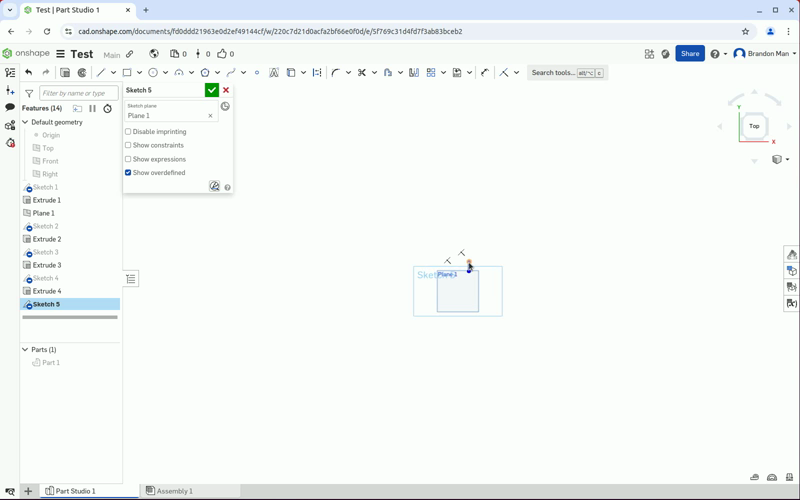
scroll(6)
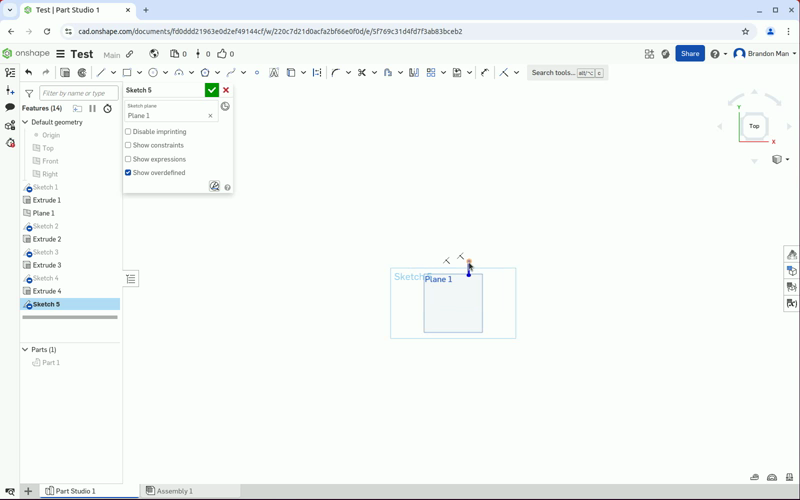
scroll(6)
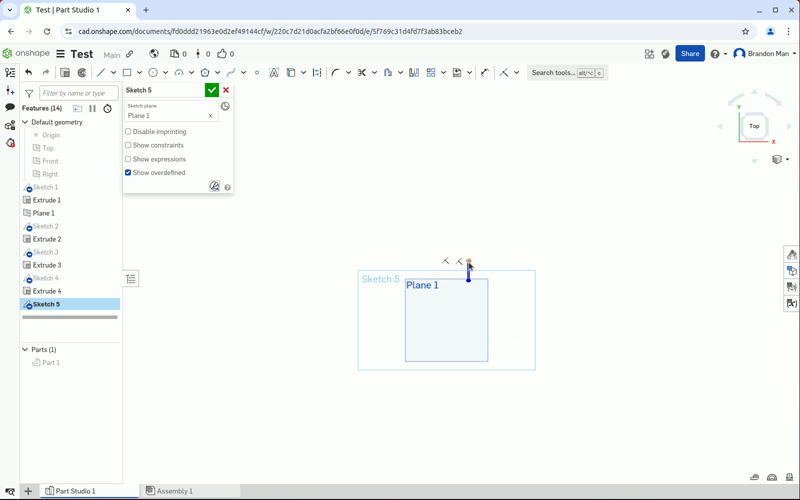
scroll(6)
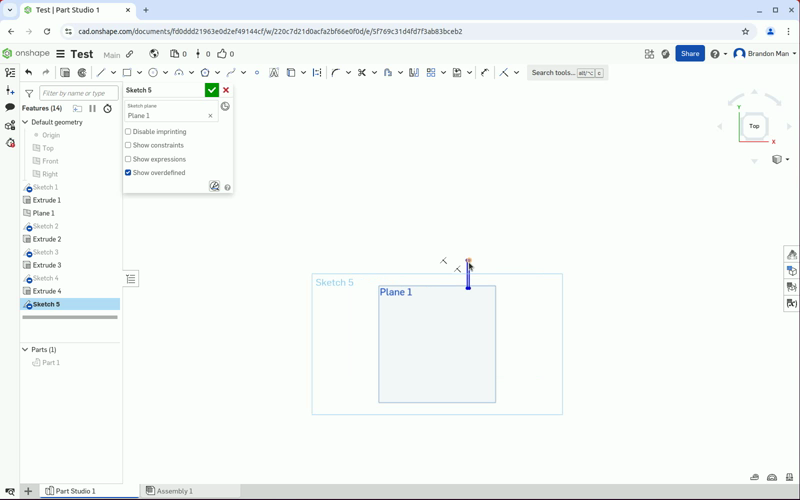
scroll(6)
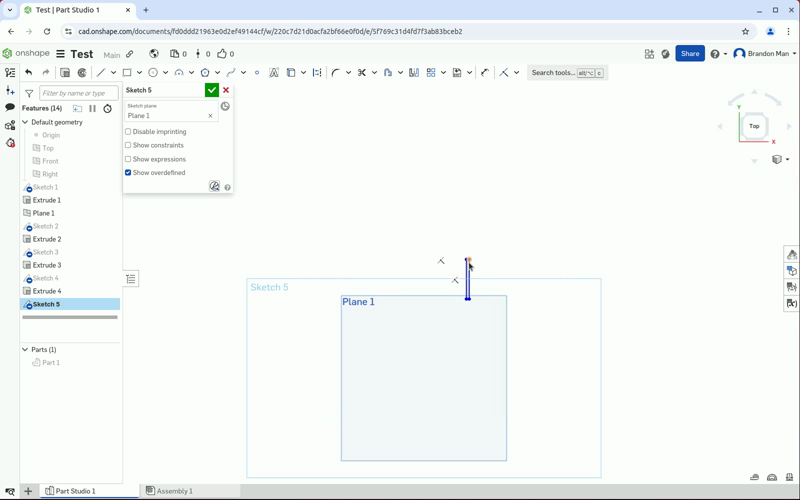
scroll(6)
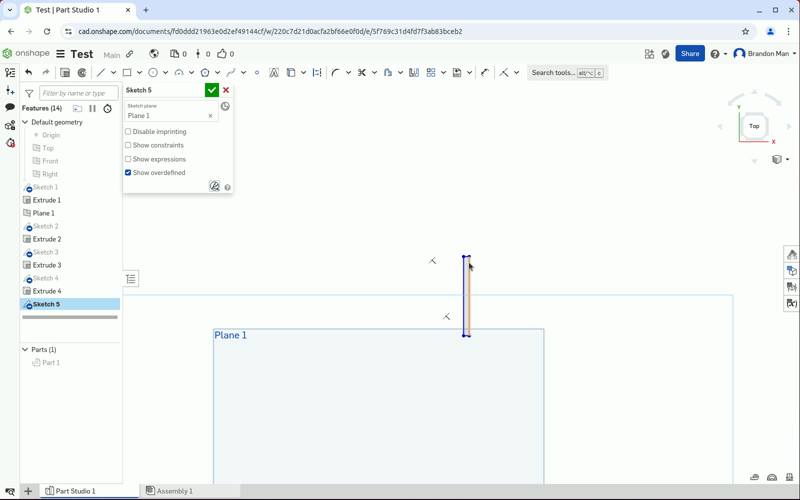
click(469, 262)
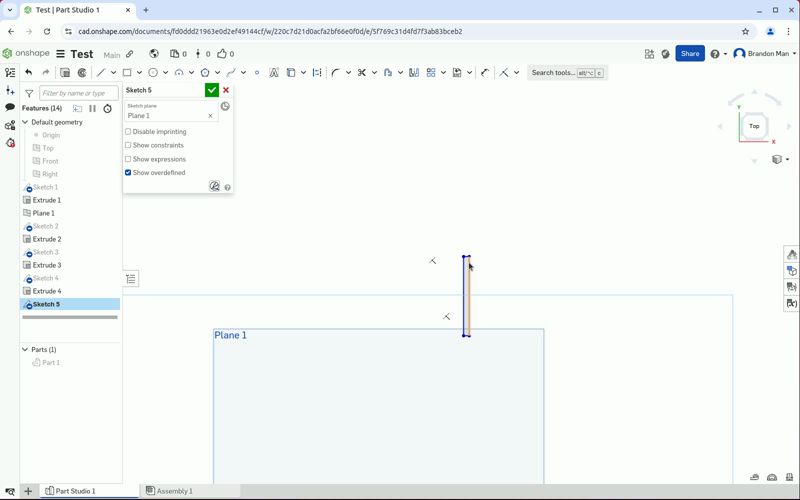
scroll(-6)
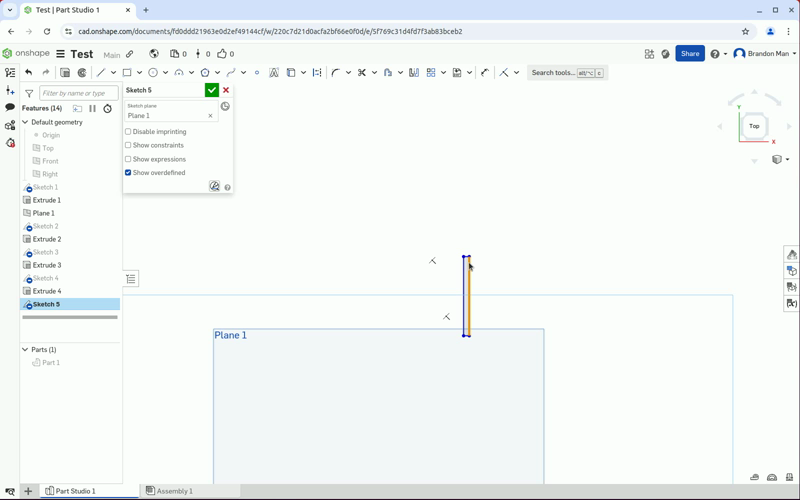
scroll(-6)
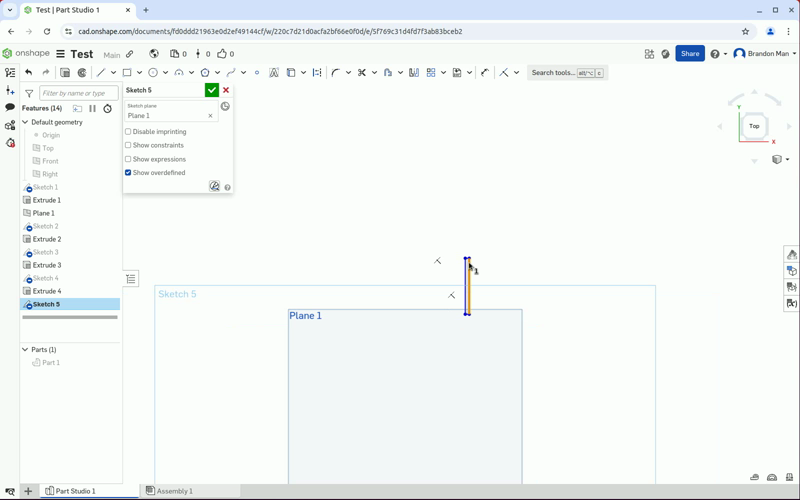
scroll(-6)
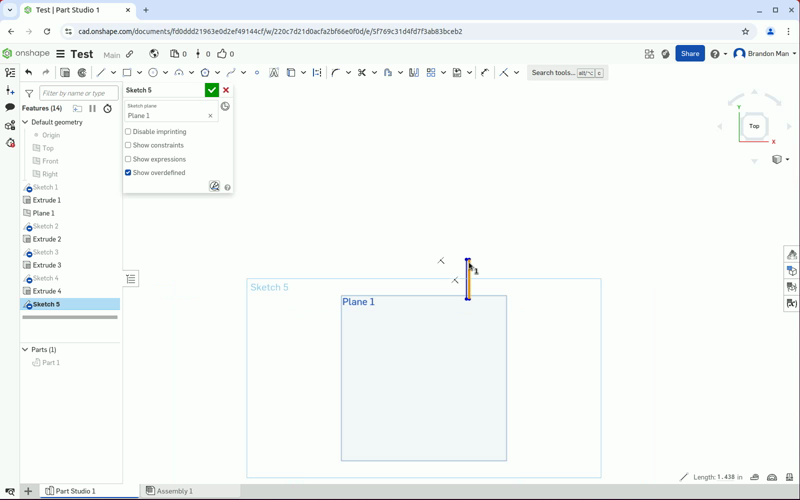
scroll(-6)
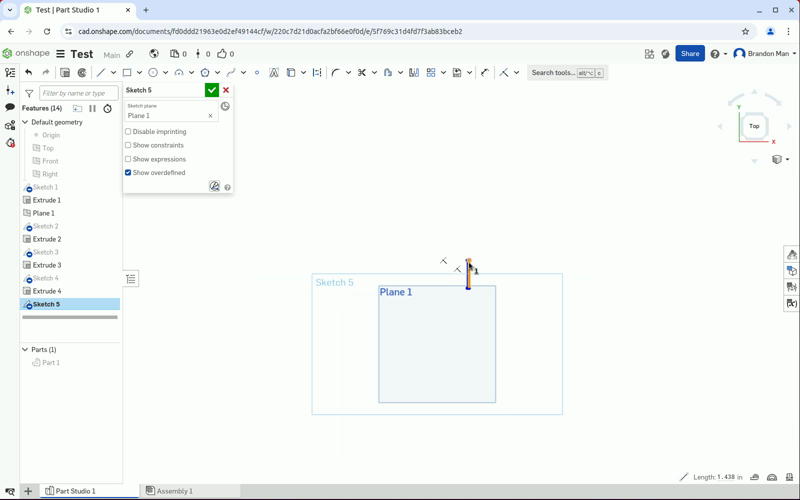
scroll(-6)
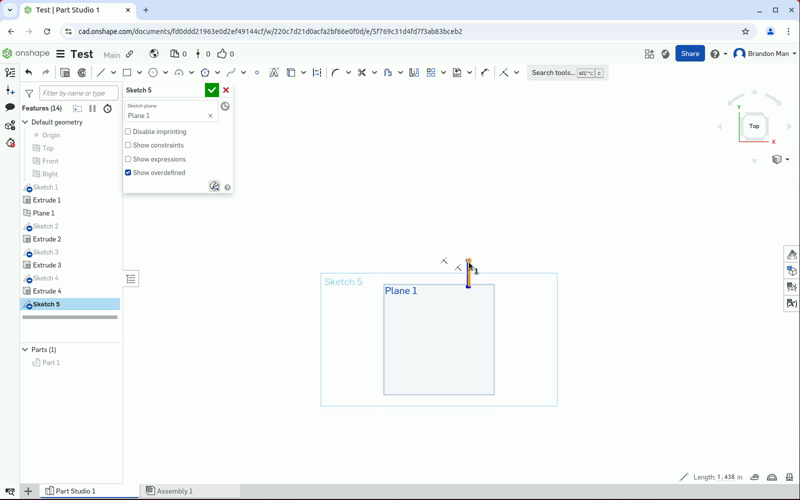
scroll(-6)
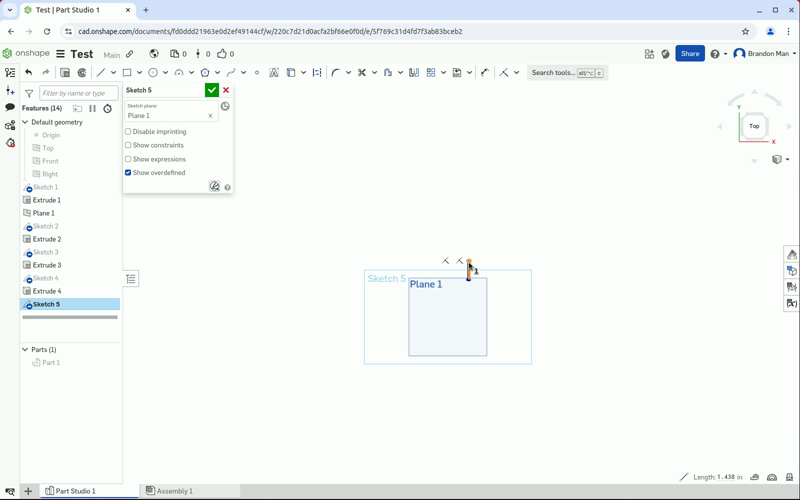
scroll(-6)
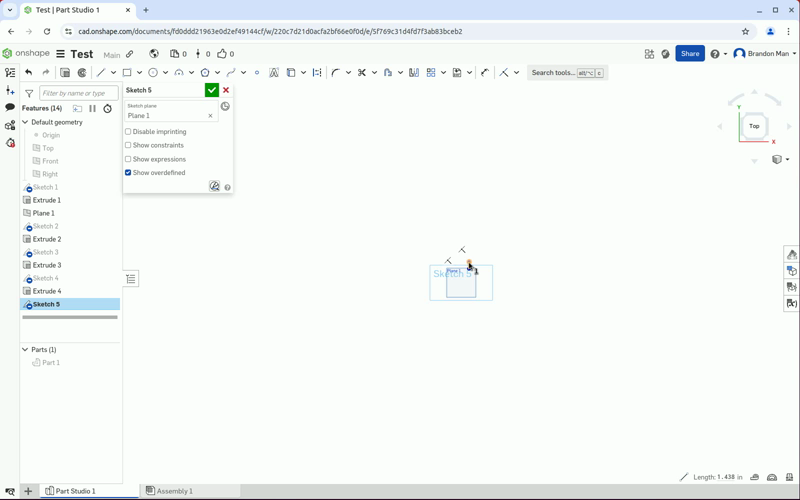
mouse_move(73, 352)
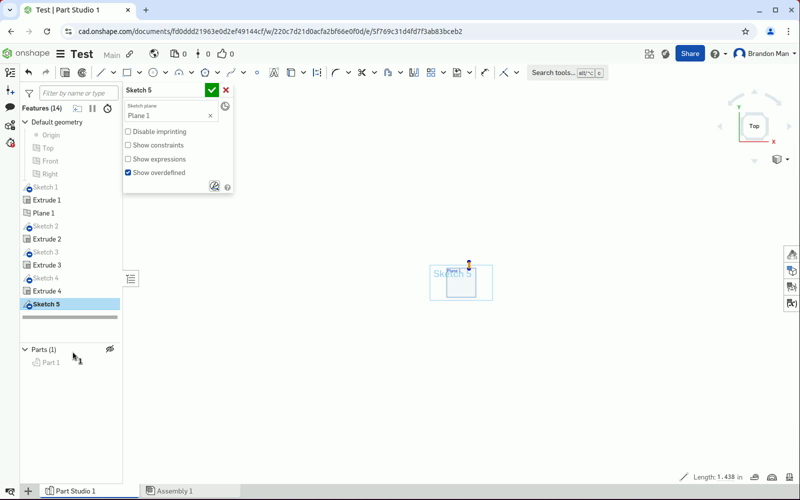
key(shift+y)
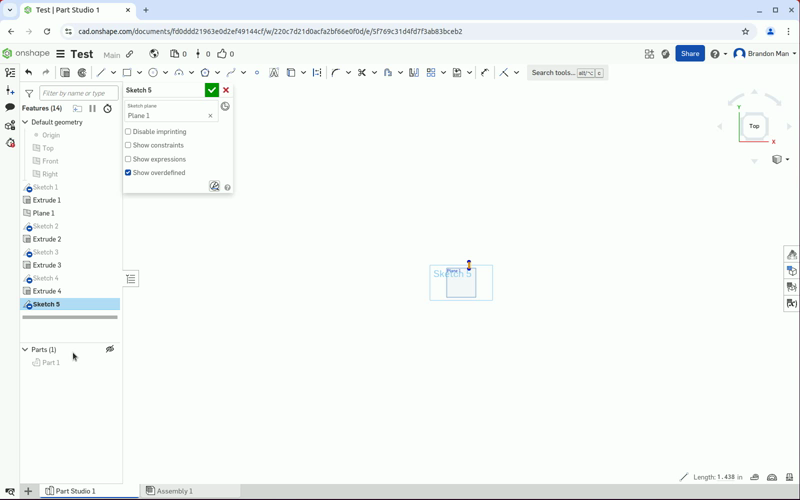
key(shift+e)
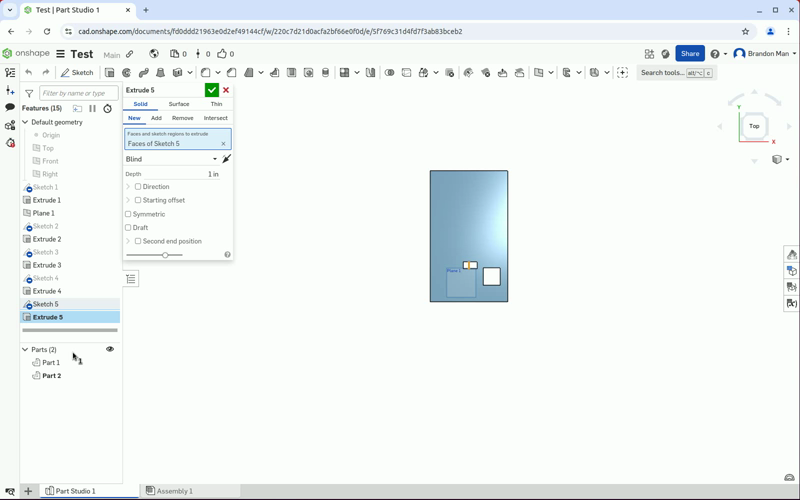
mouse_move(143, 106)
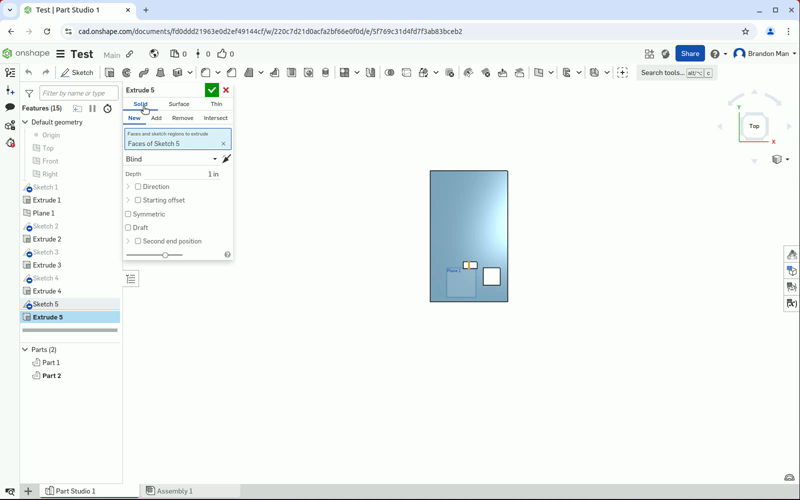
click(143, 106)
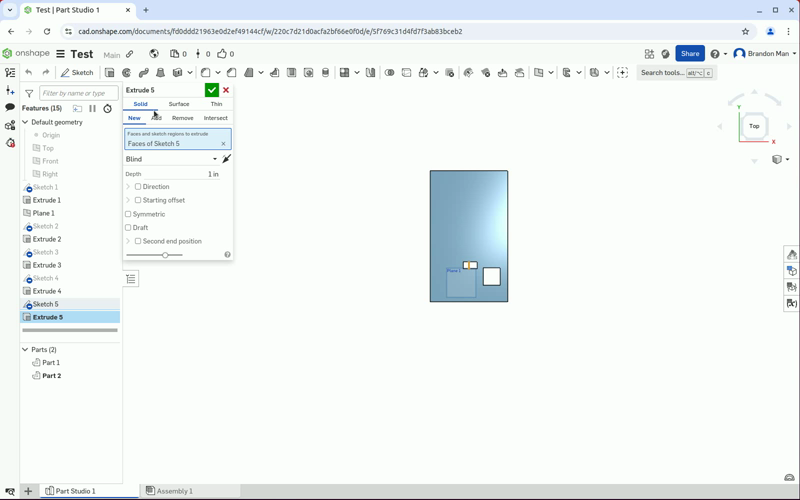
mouse_move(186, 120)
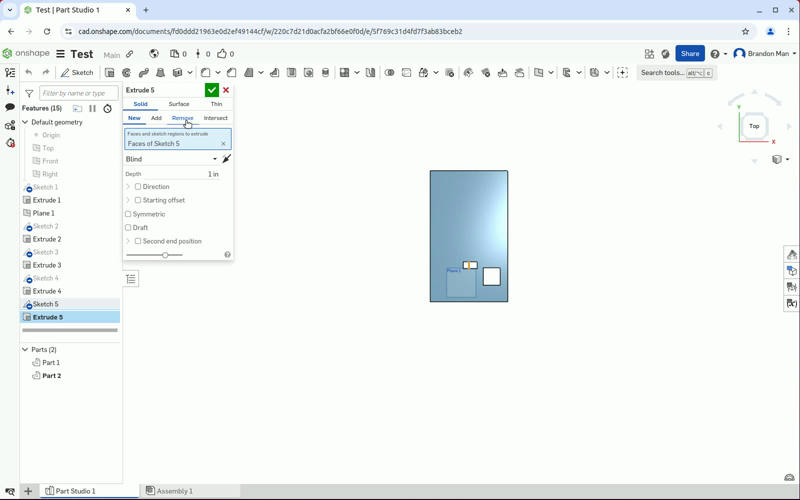
click(186, 120)
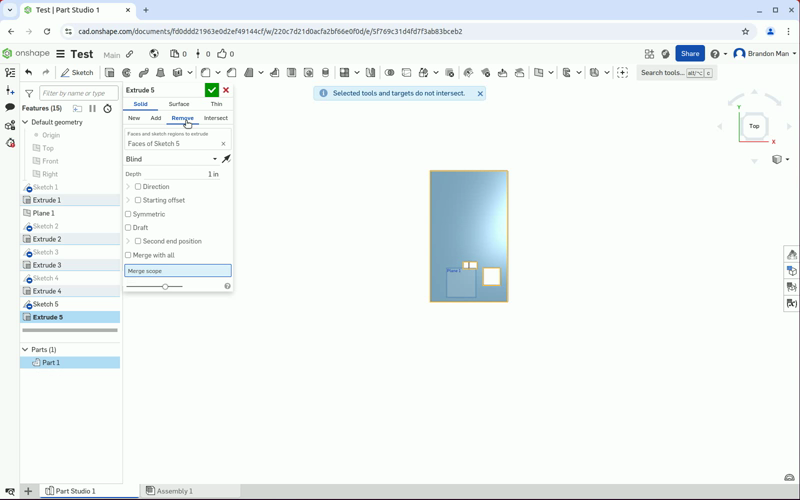
key(tab, 4)
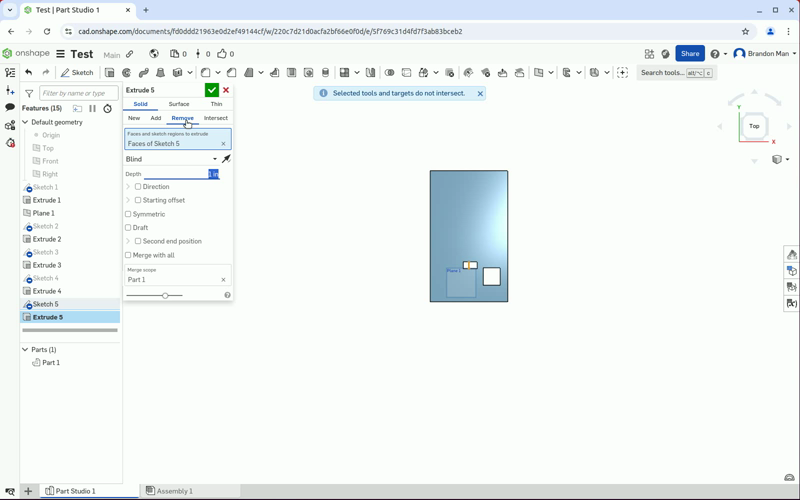
text(3.37)
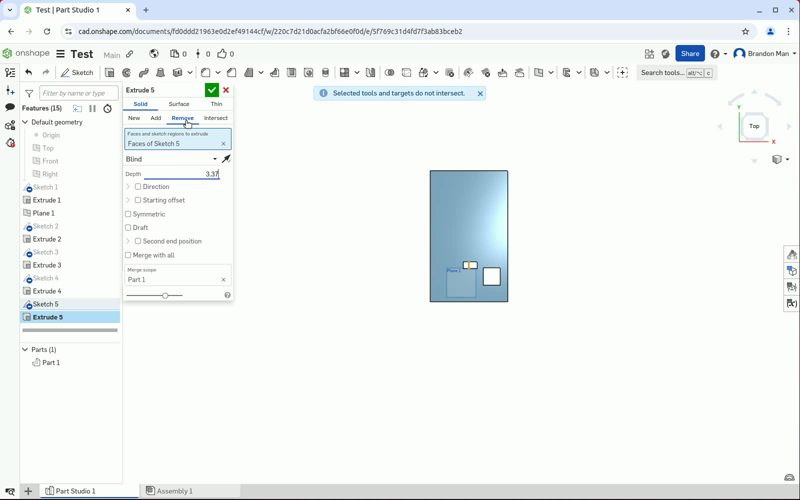
key(tab, 6)
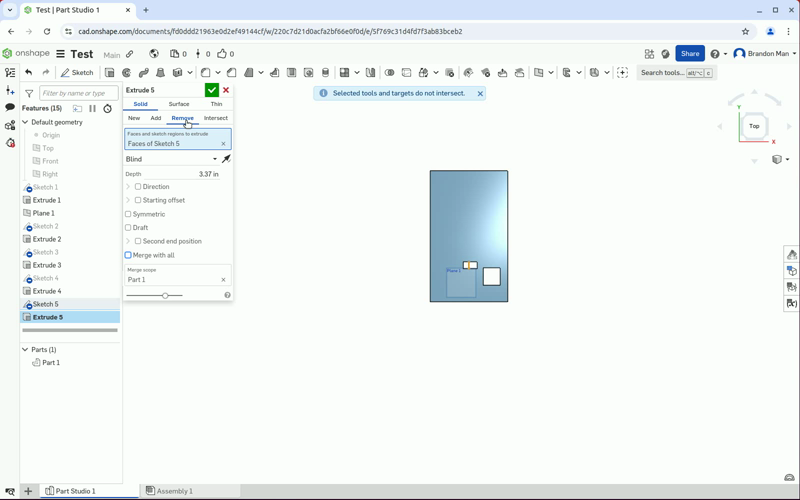
key(space)
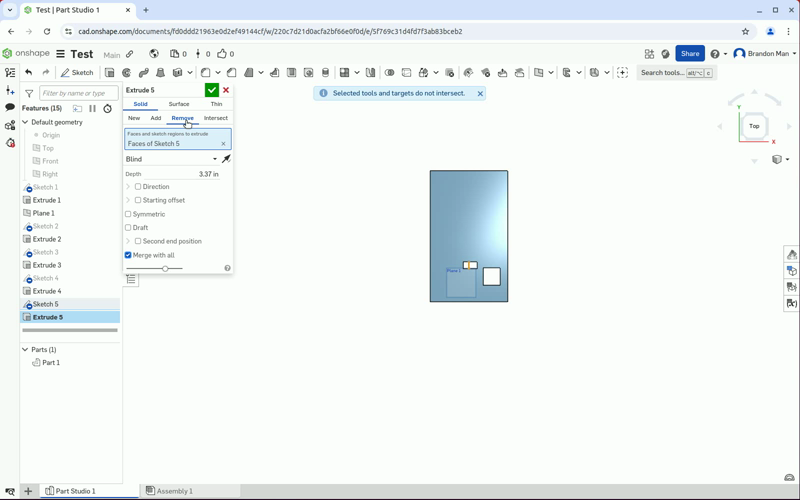
key(enter)
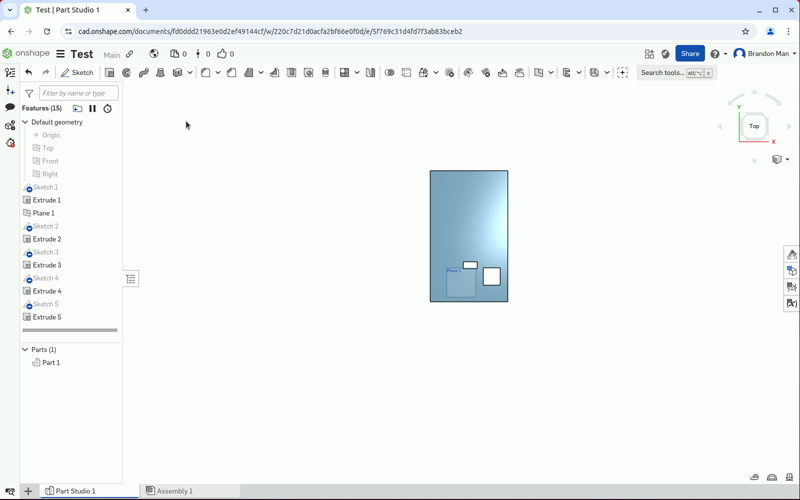
key(shift+h)
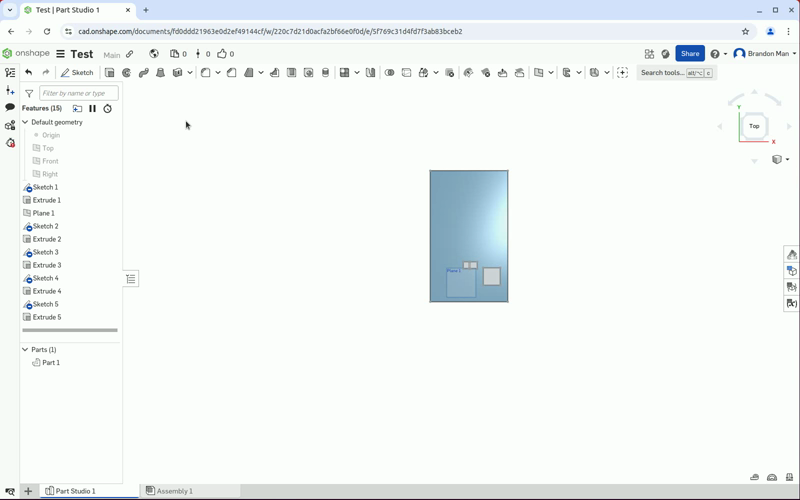
key(shift+h)
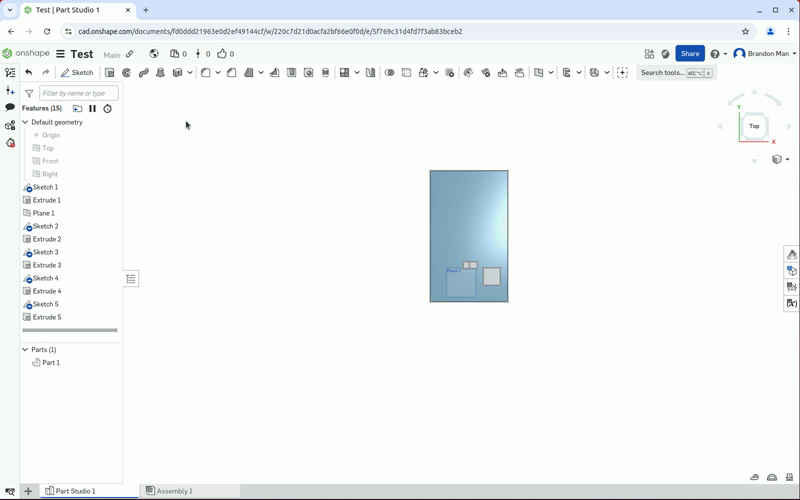
key(shift+7)
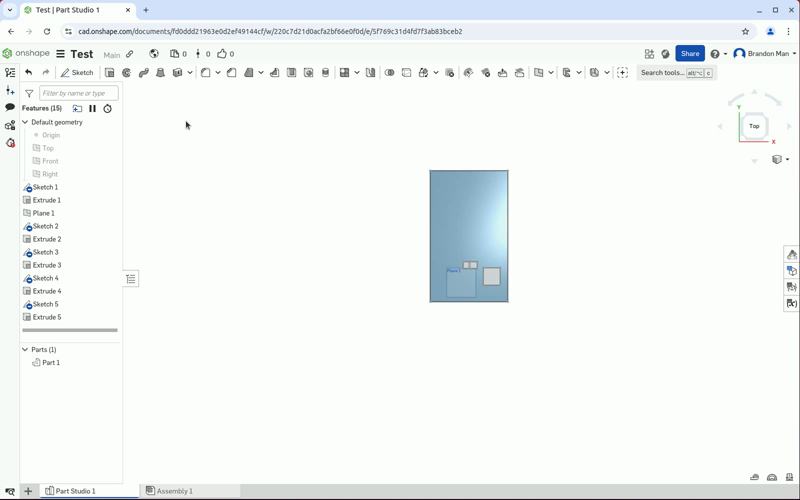
key(up, 3)
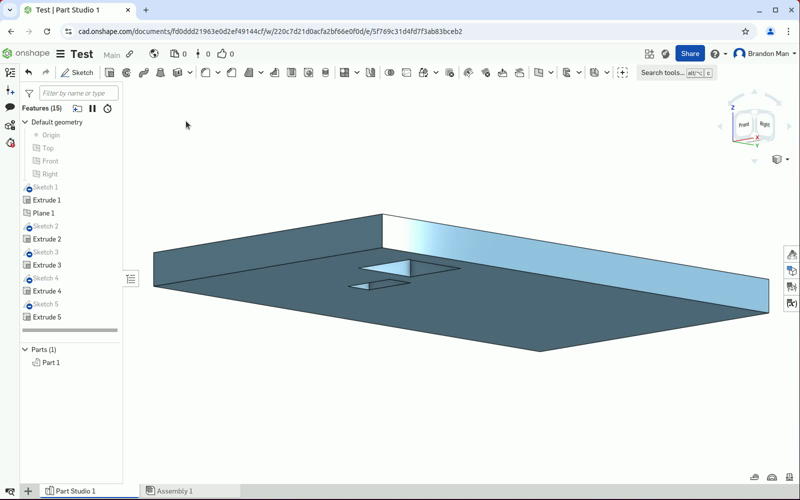
key(left, 3)
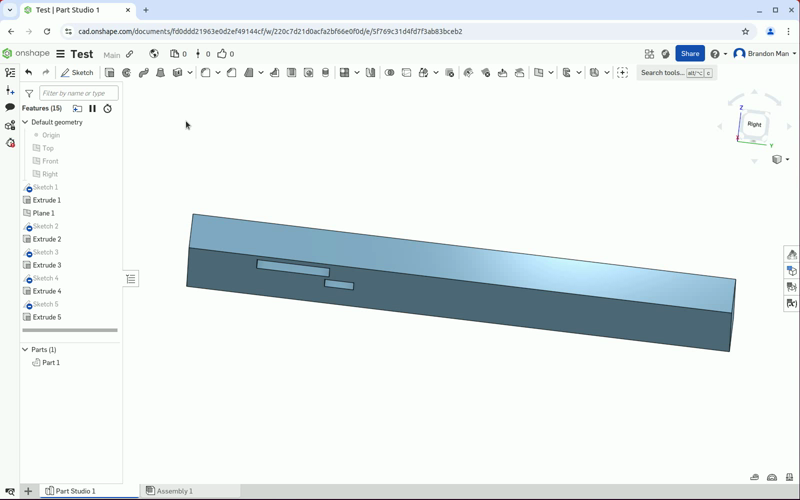
key(right, 3)
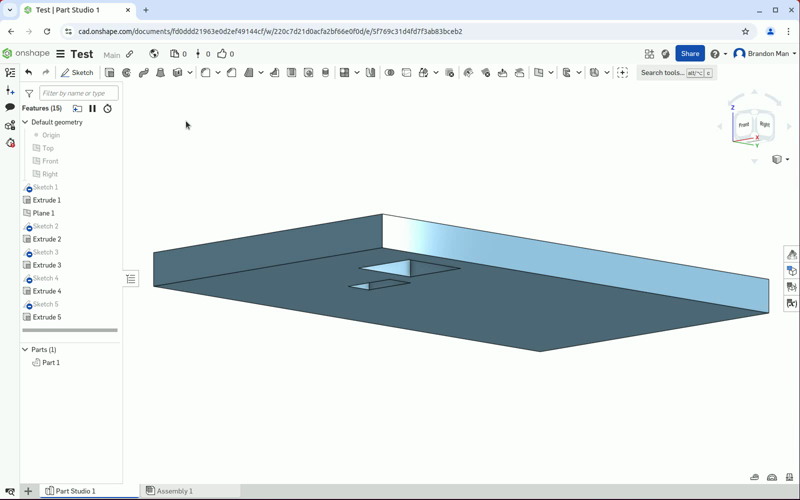
key(down, 3)
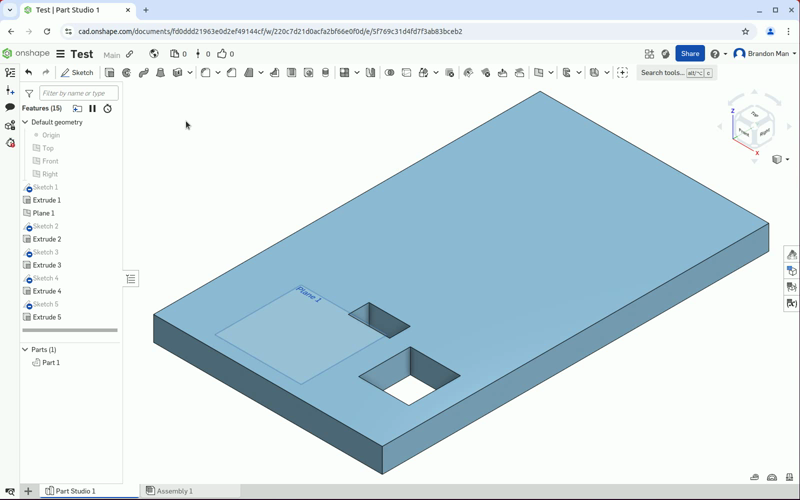
mouse_move(73, 189)
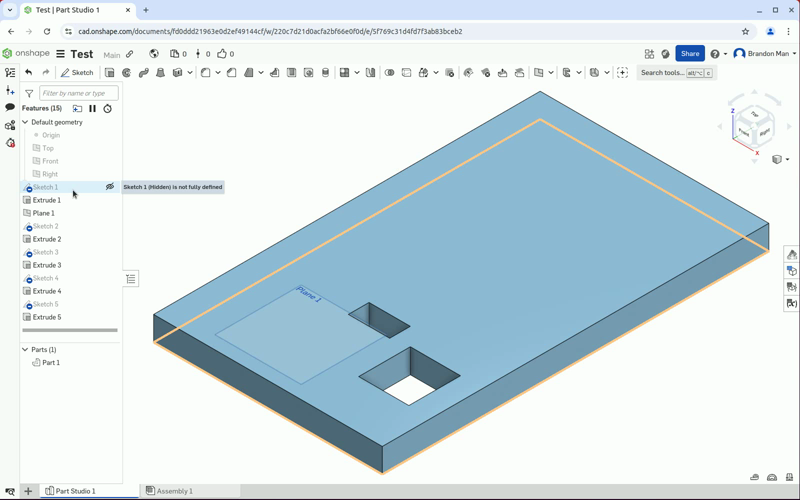
click(73, 189)